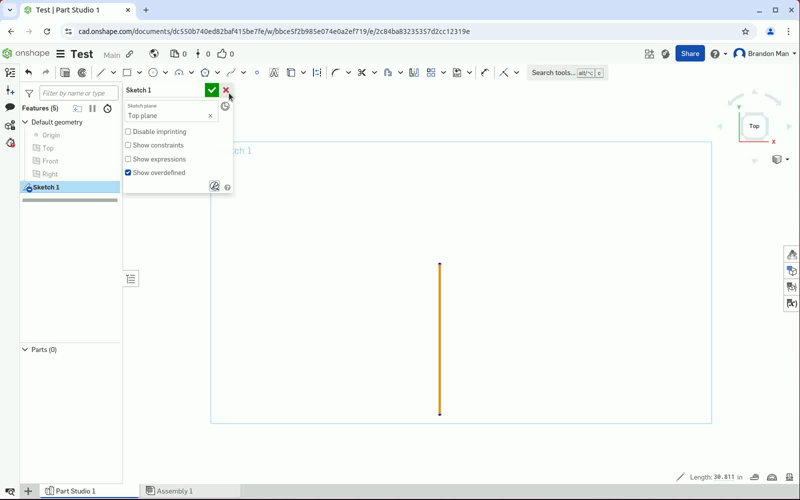
key(shift+h)
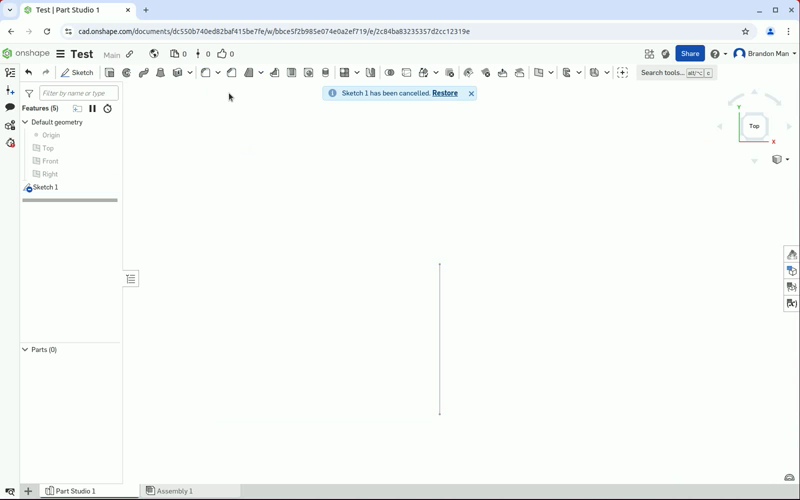
key(shift+s)
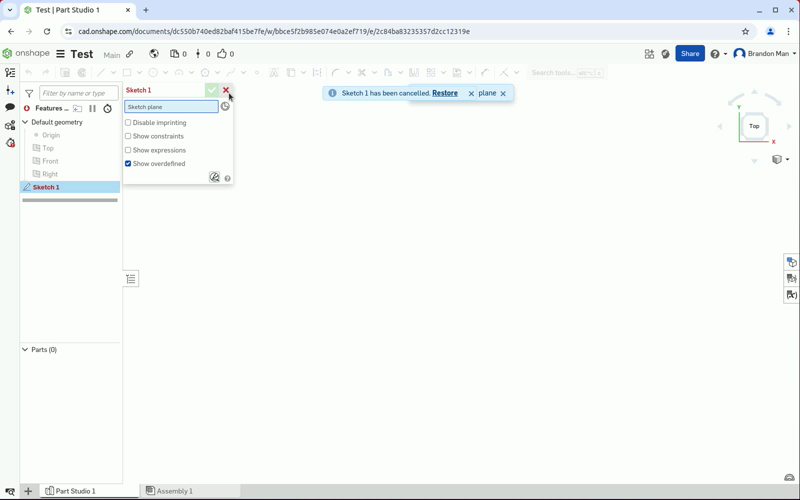
mouse_move(73, 150)
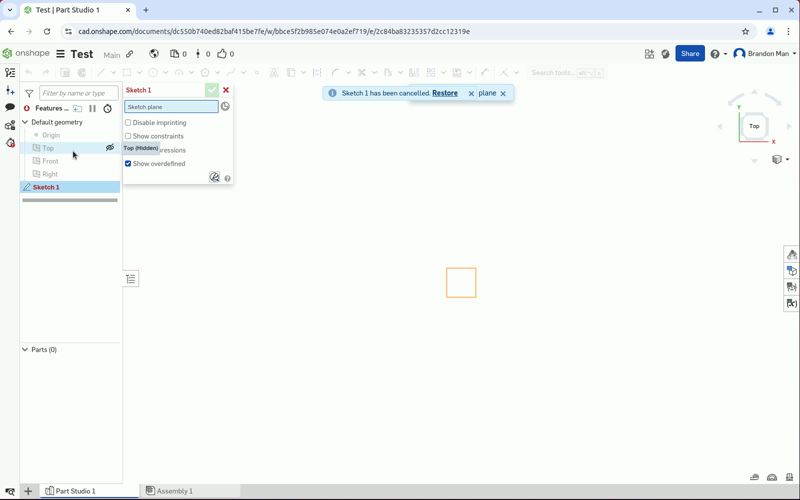
click(73, 150)
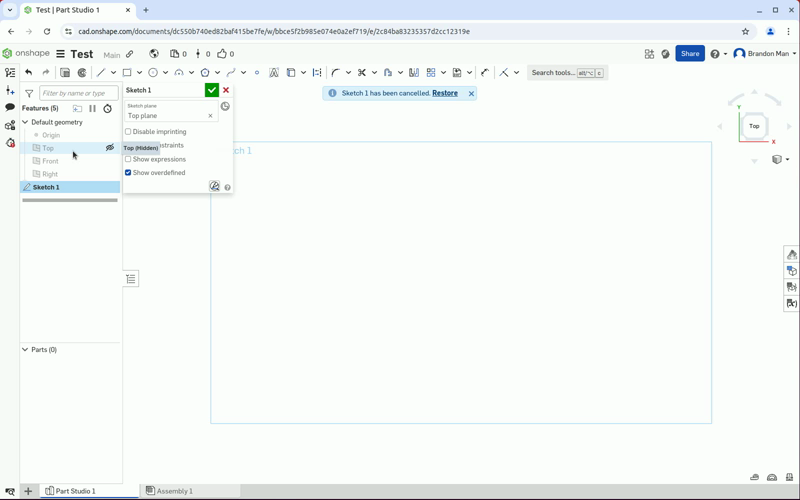
mouse_move(73, 352)
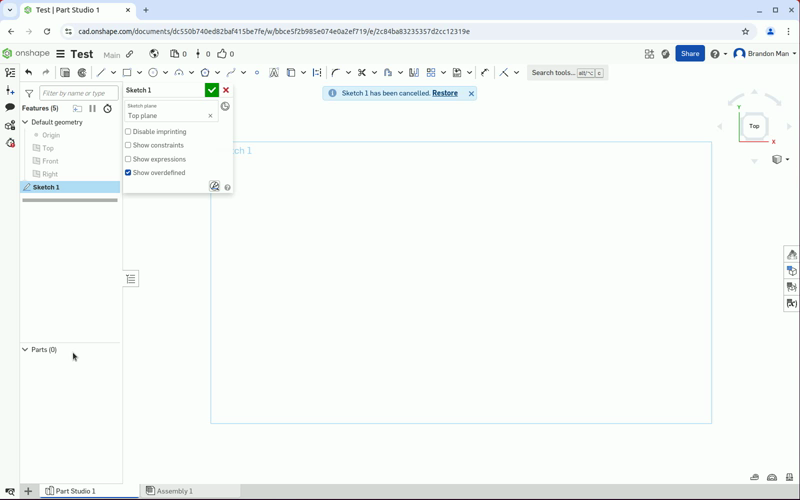
key(y)
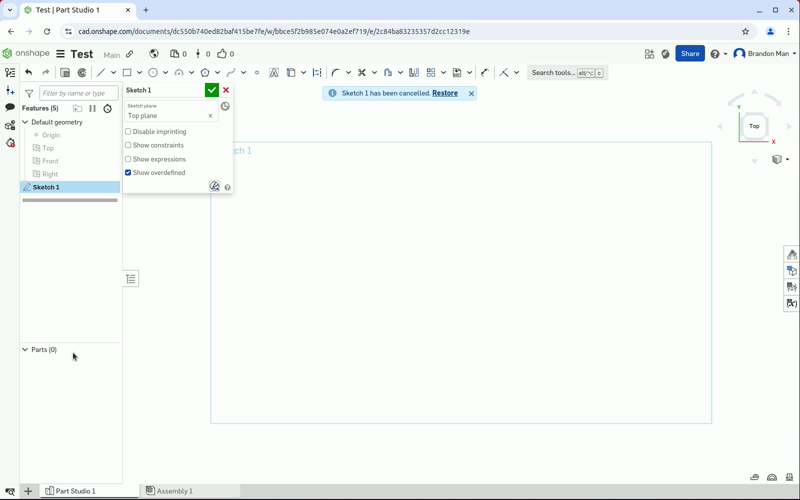
key(a)
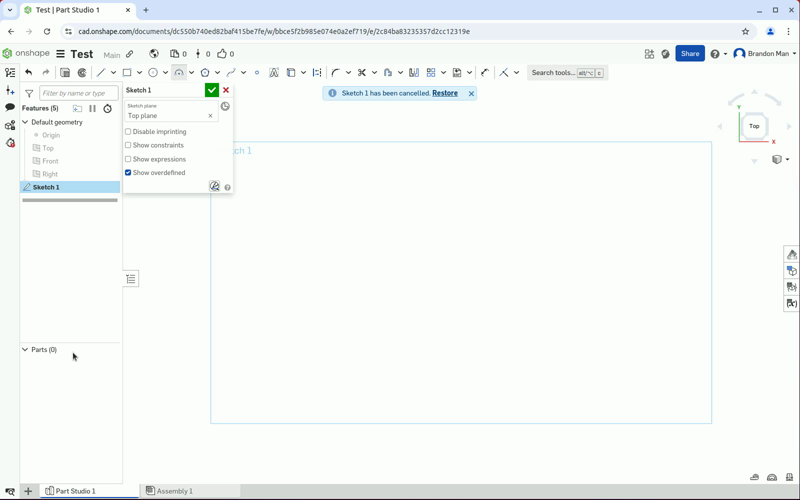
key_down(shift)
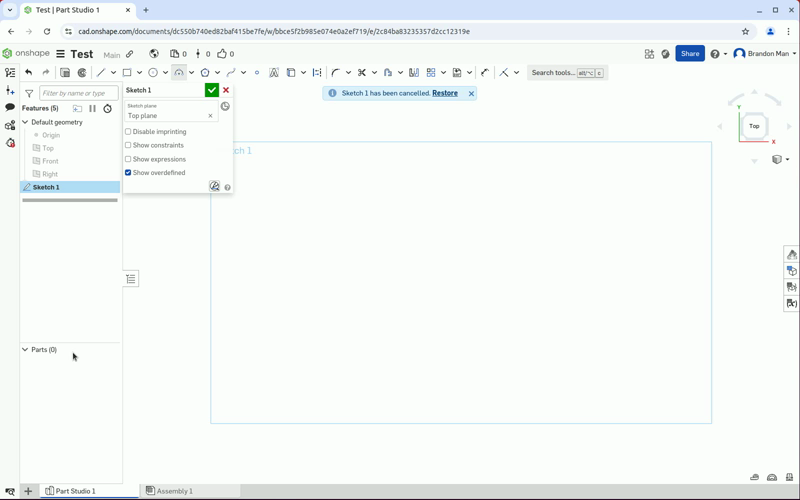
mouse_move(351, 280)
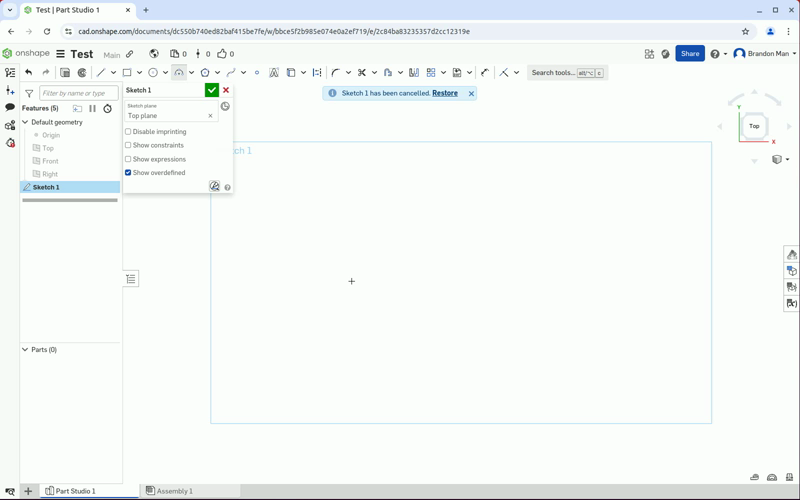
click(351, 280)
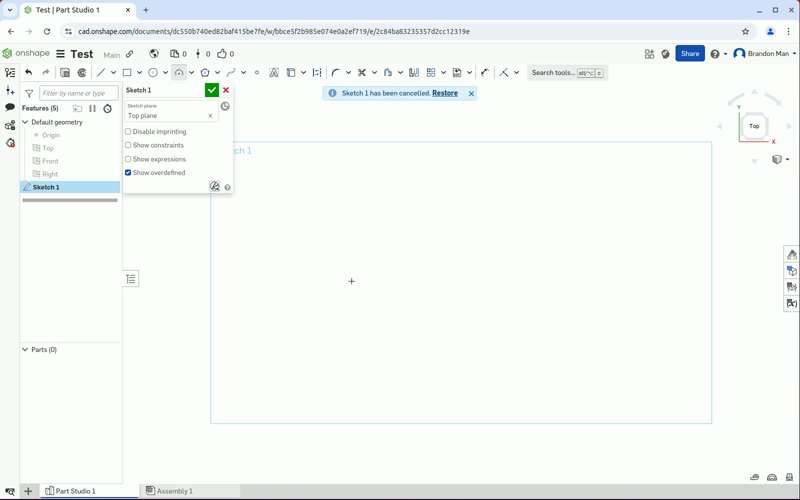
key_up(shift)
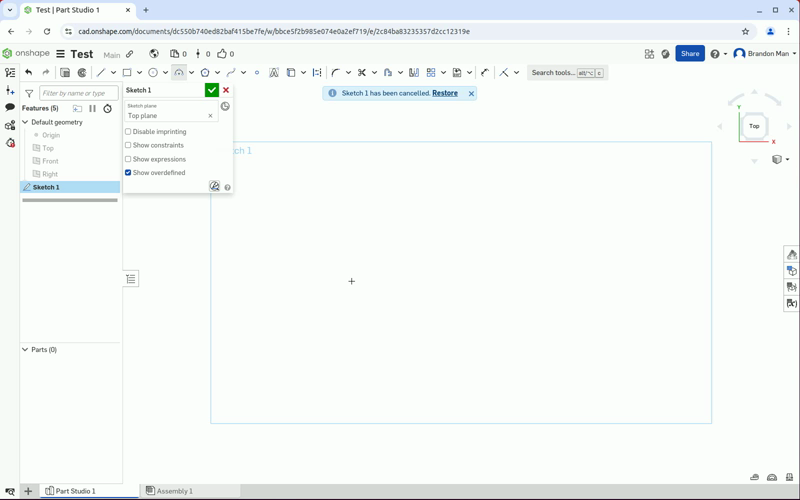
key_down(shift)
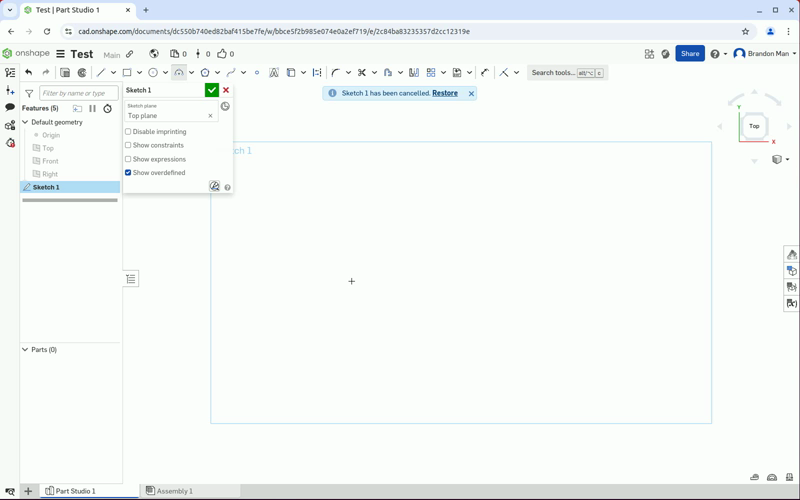
mouse_move(353, 282)
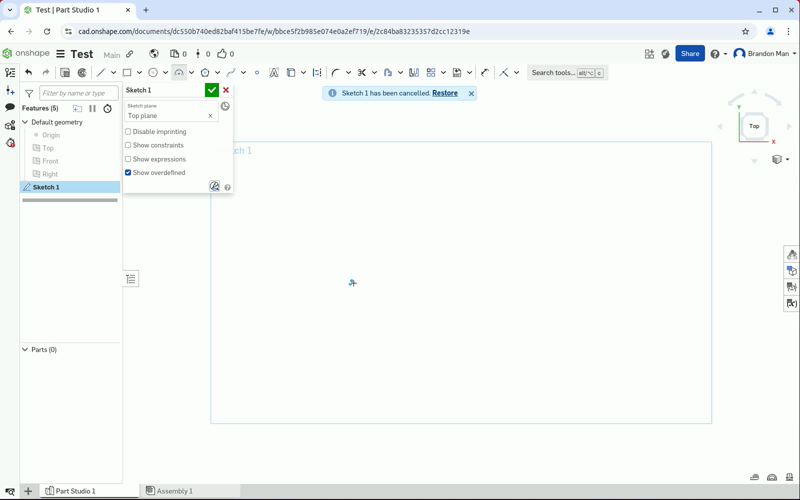
scroll(6)
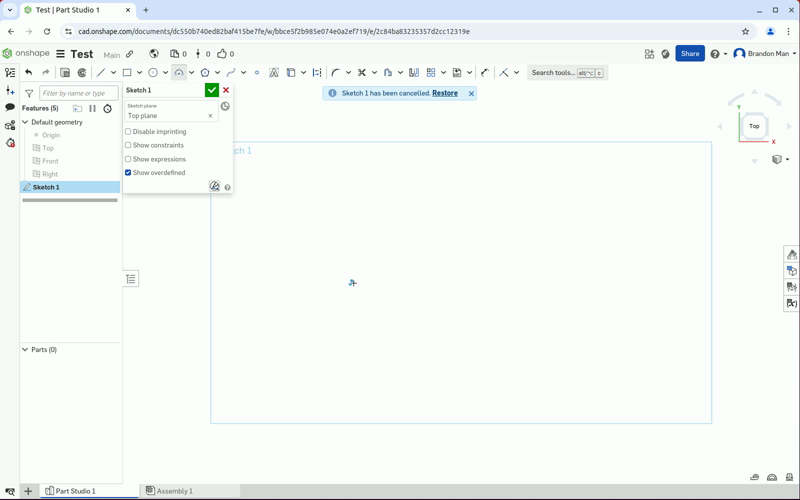
scroll(6)
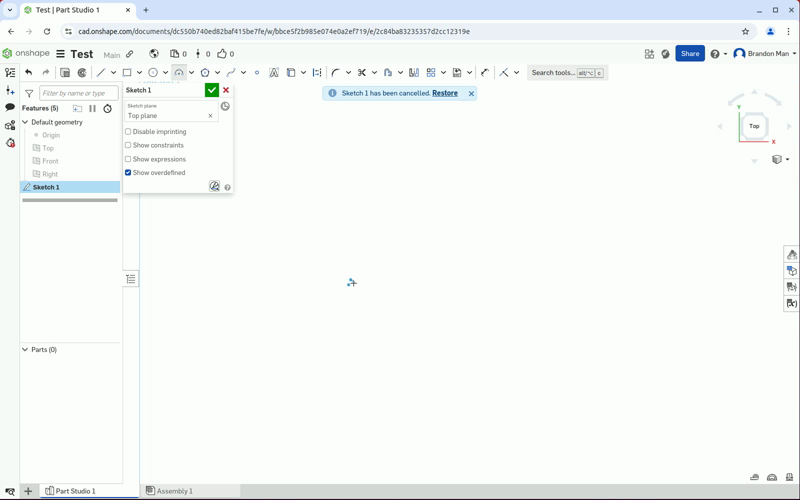
scroll(6)
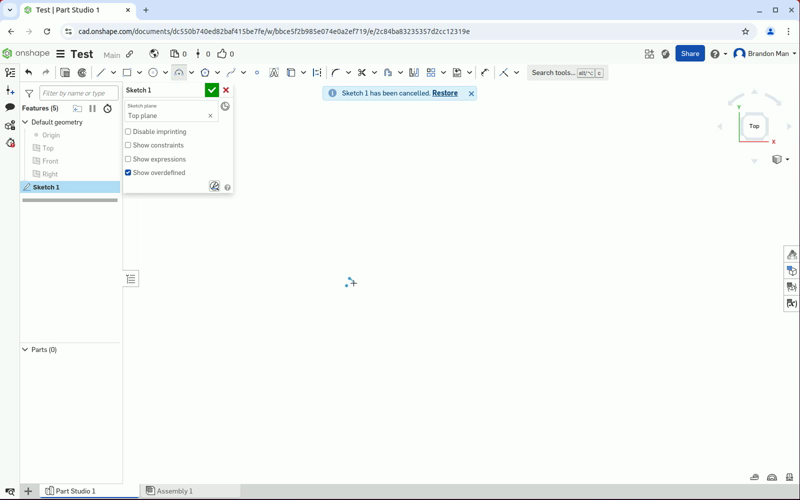
scroll(6)
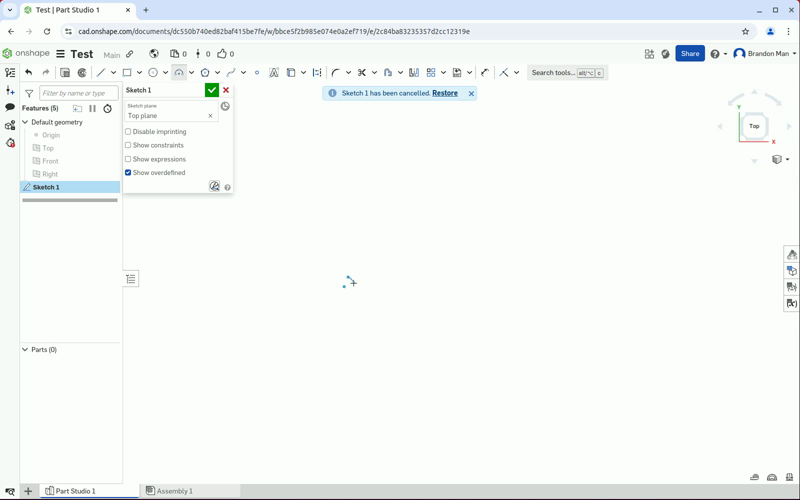
scroll(6)
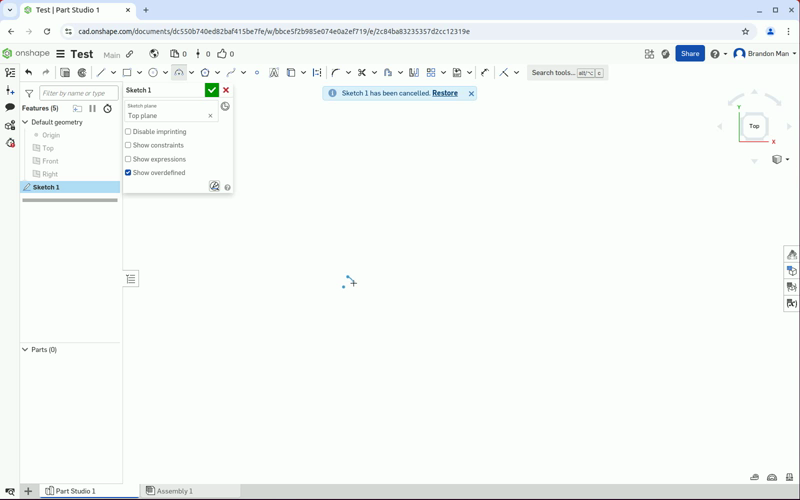
scroll(6)
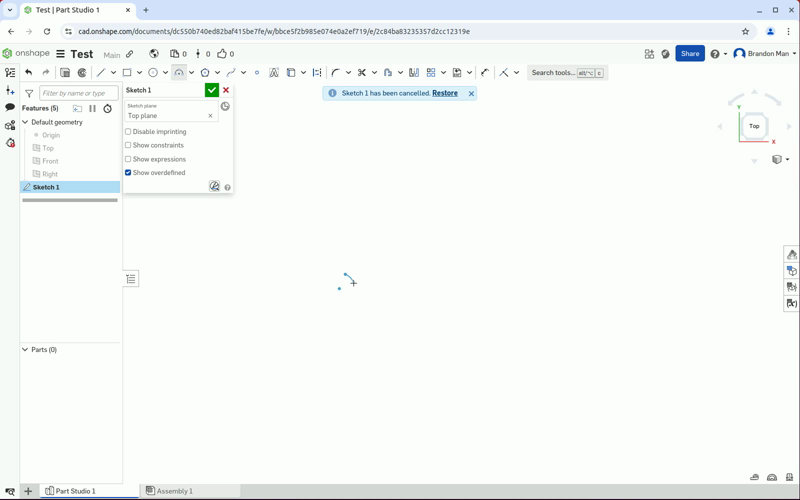
scroll(6)
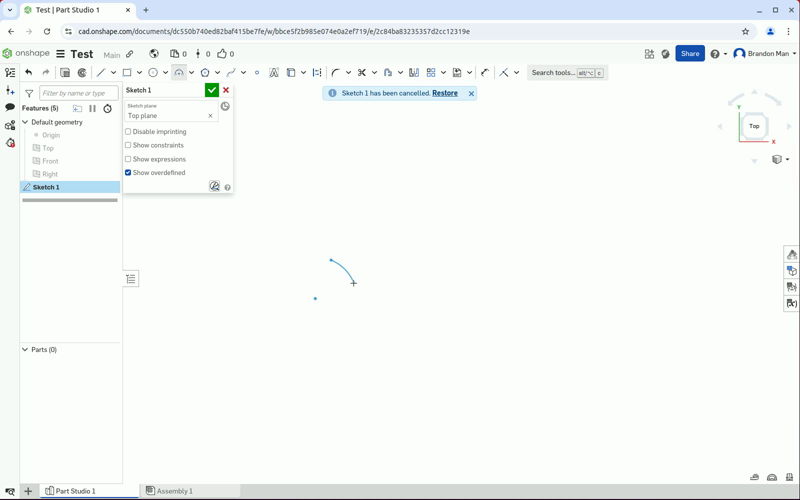
click(353, 282)
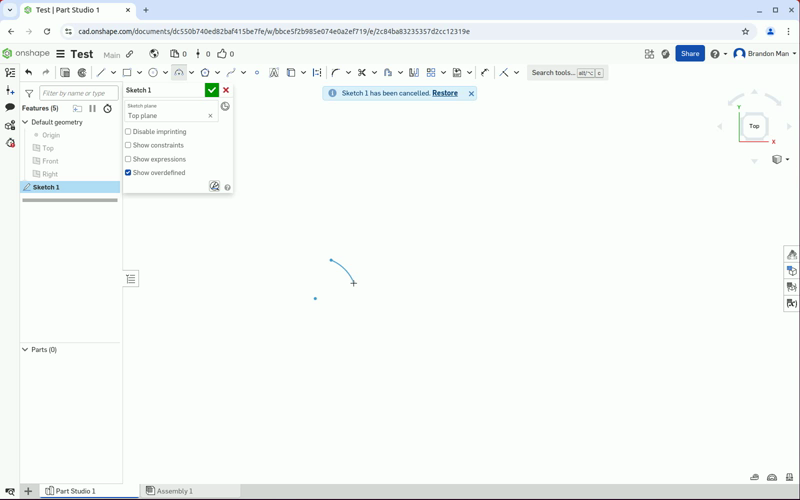
scroll(-6)
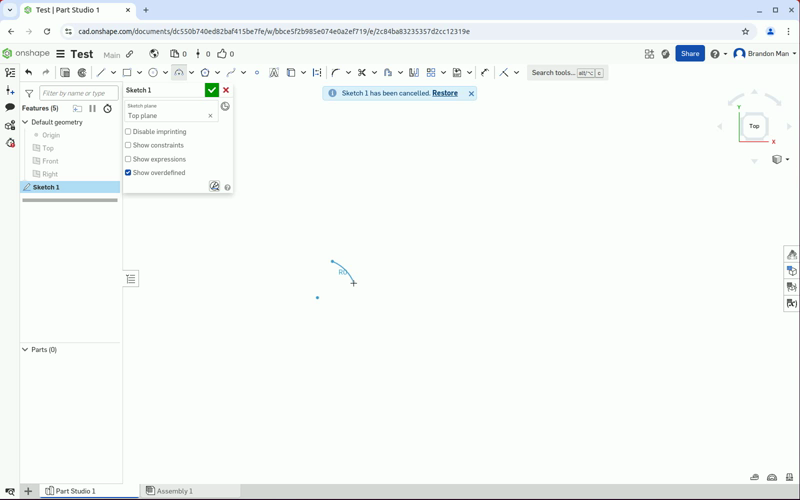
scroll(-6)
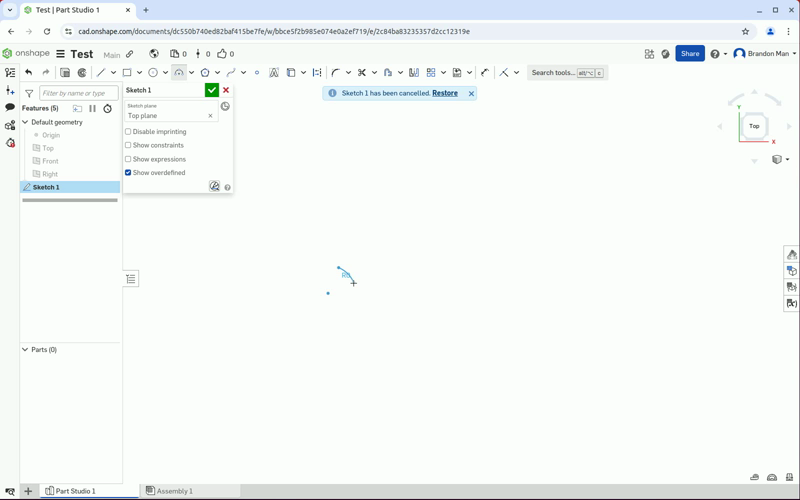
scroll(-6)
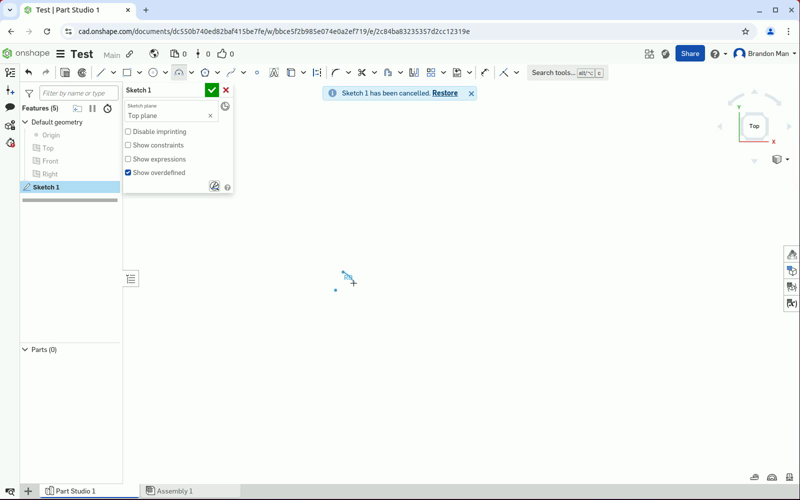
scroll(-6)
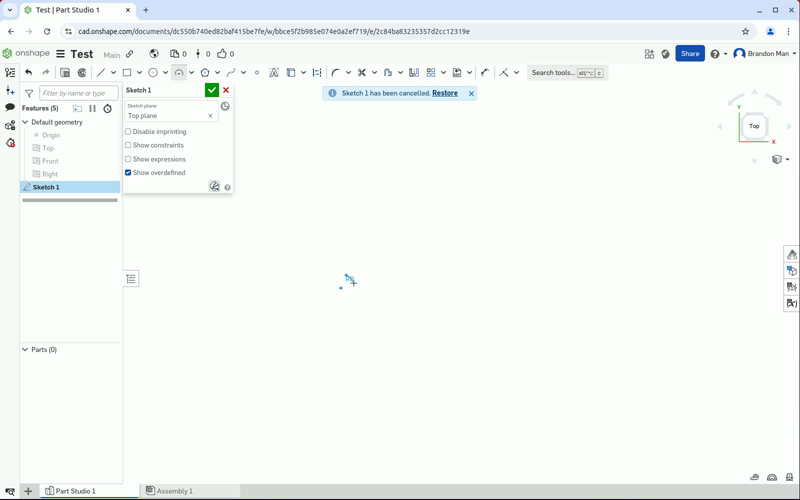
scroll(-6)
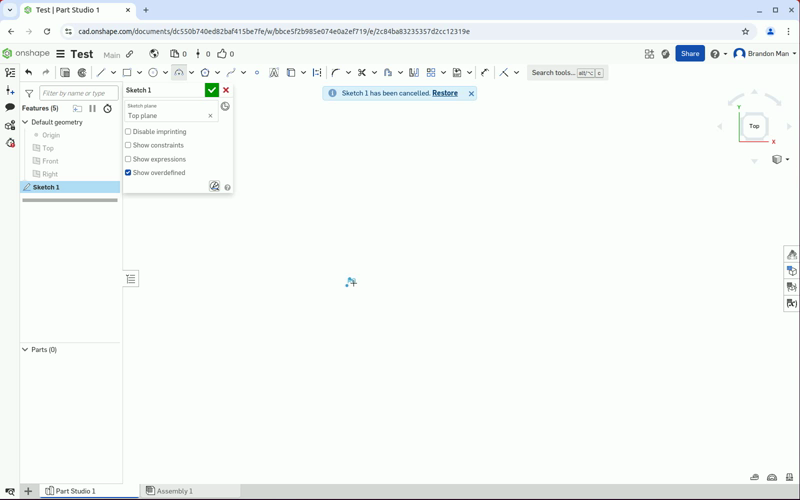
scroll(-6)
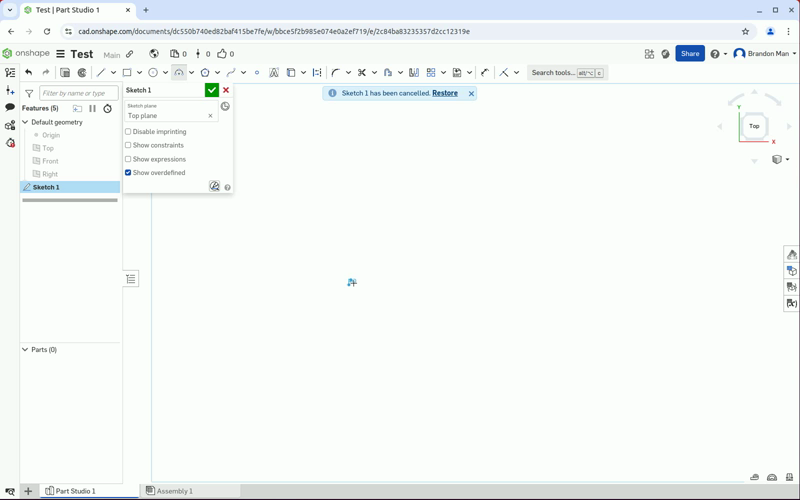
scroll(-6)
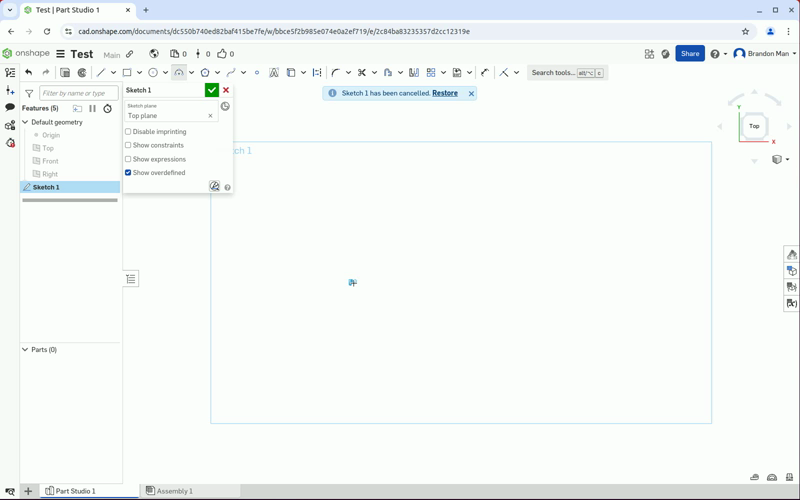
mouse_move(353, 281)
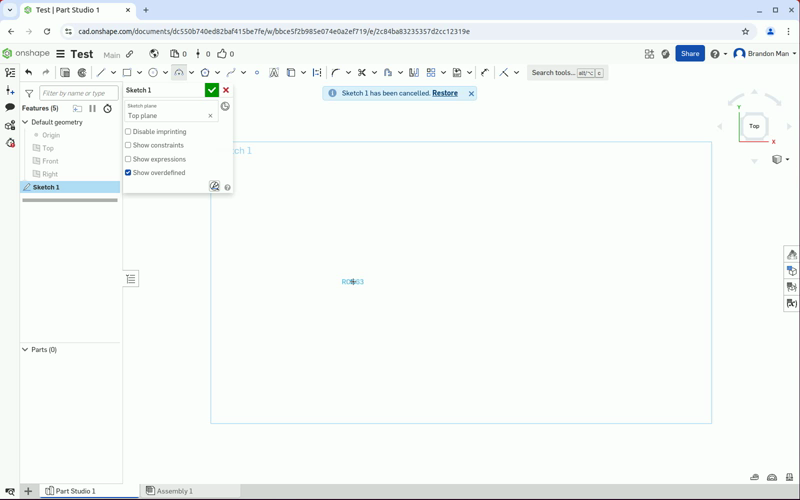
scroll(6)
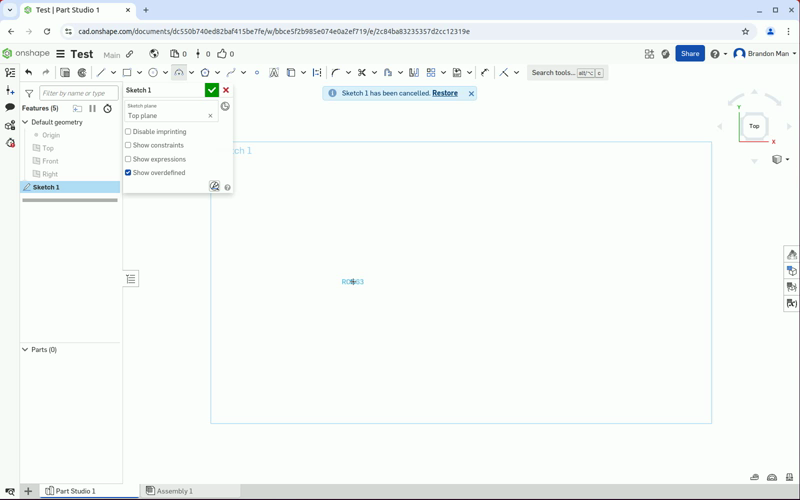
scroll(6)
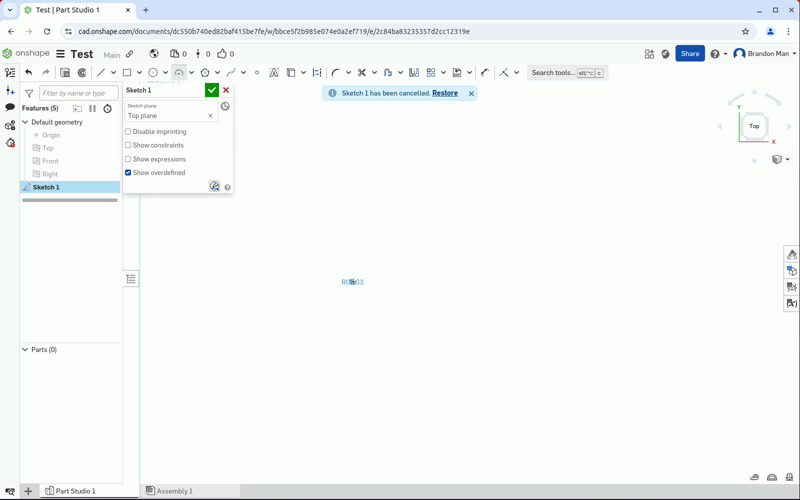
scroll(6)
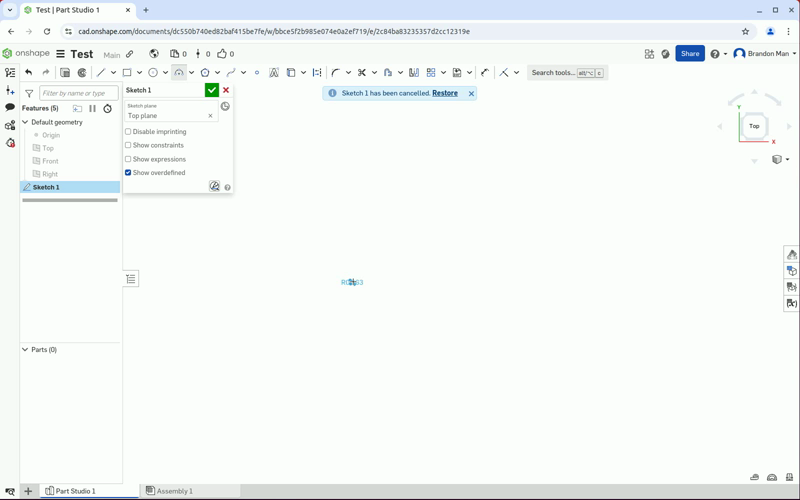
scroll(6)
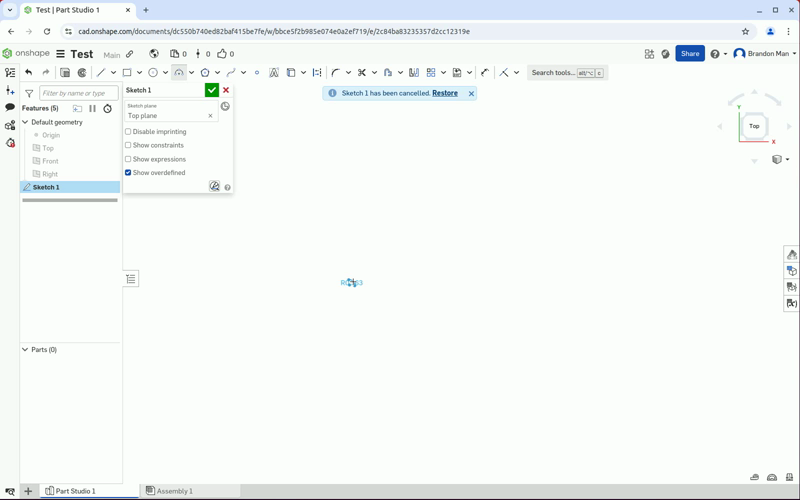
scroll(6)
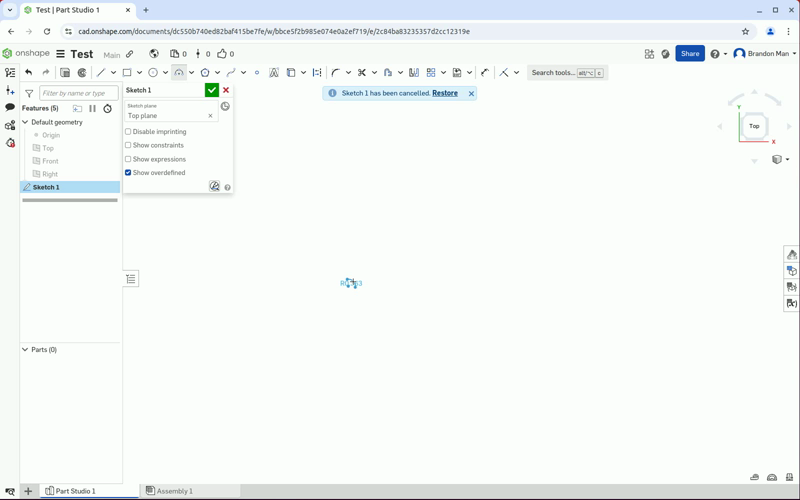
scroll(6)
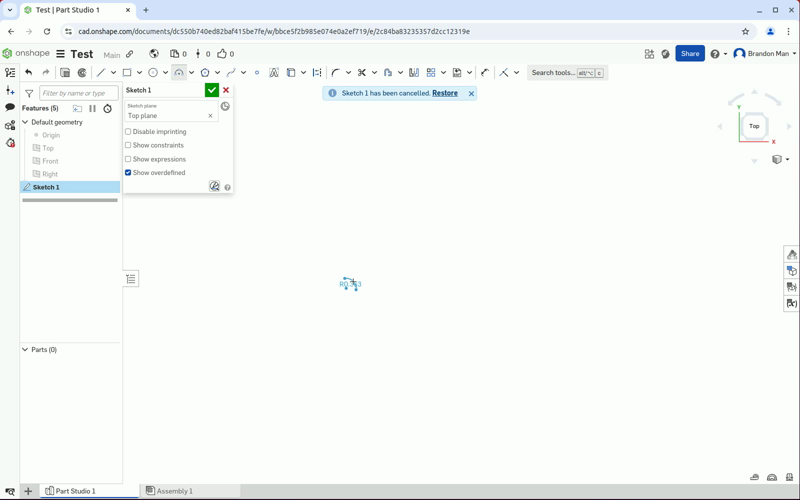
scroll(6)
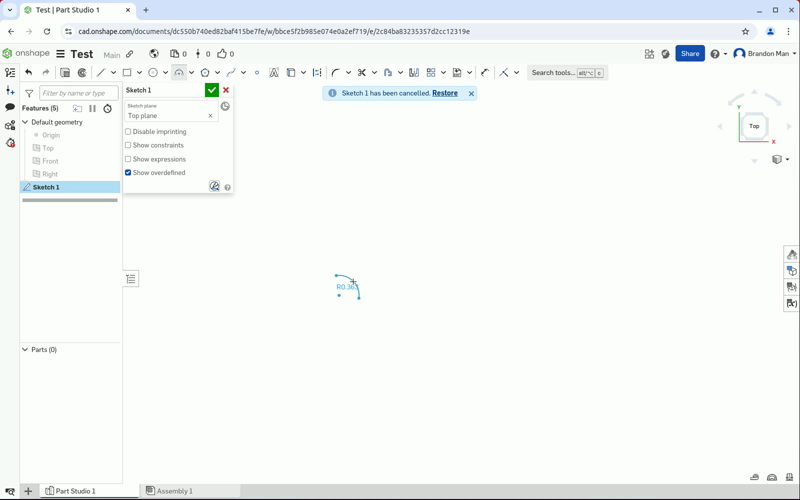
click(353, 281)
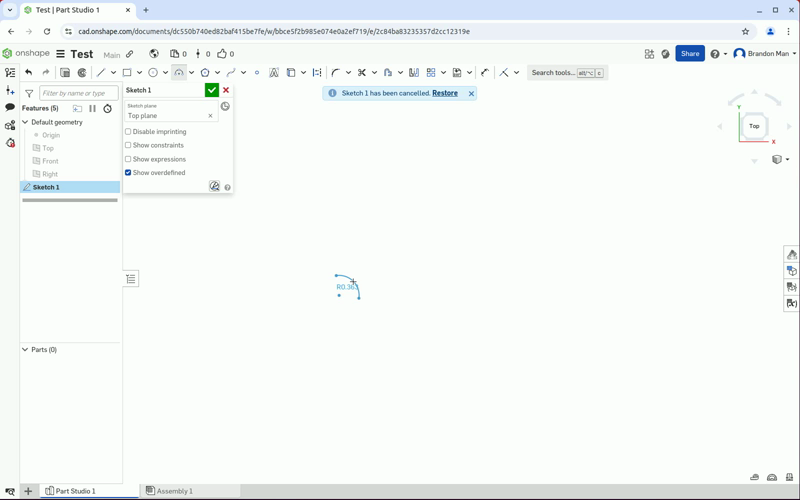
scroll(-6)
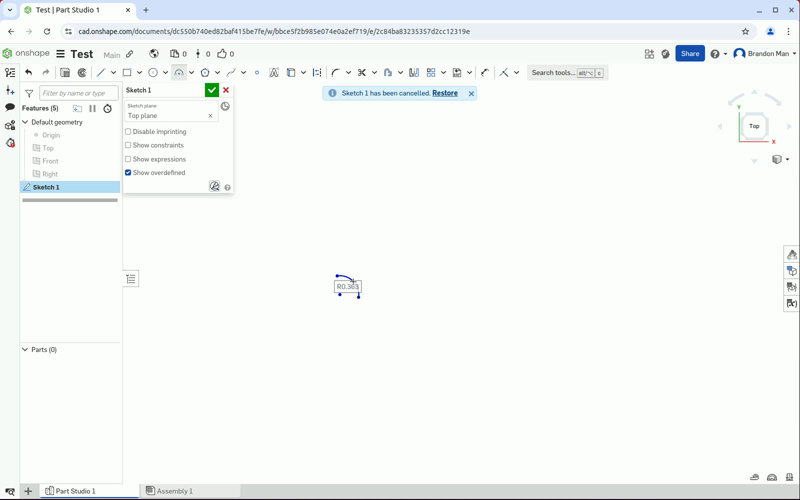
scroll(-6)
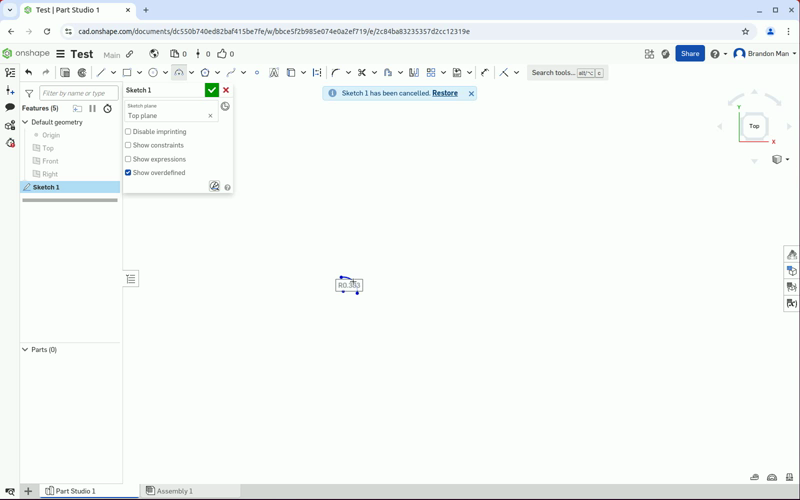
scroll(-6)
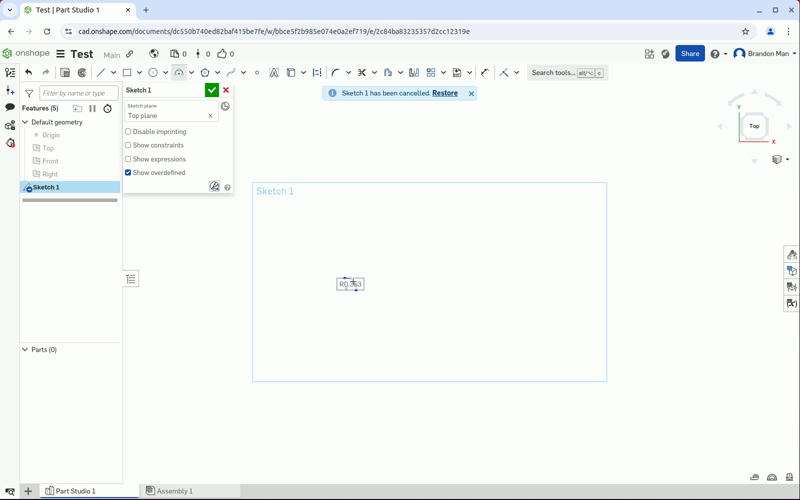
scroll(-6)
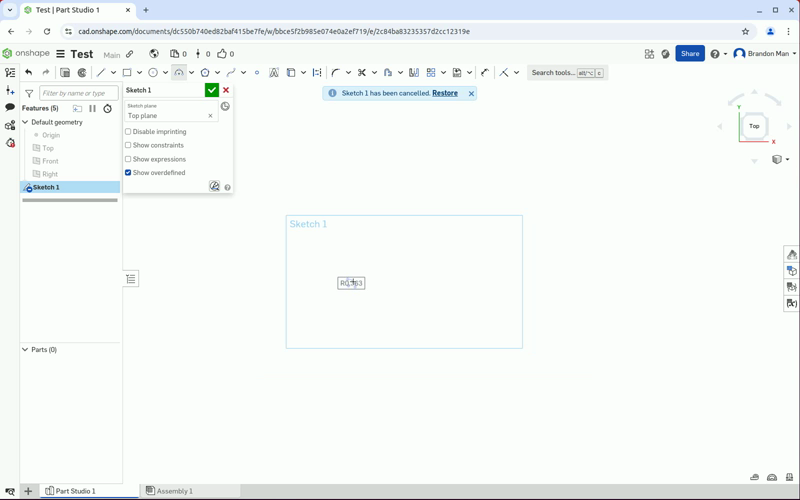
scroll(-6)
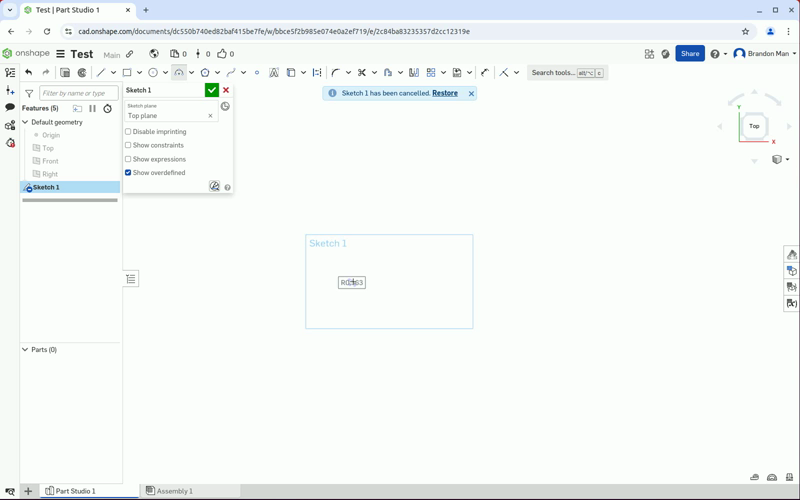
scroll(-6)
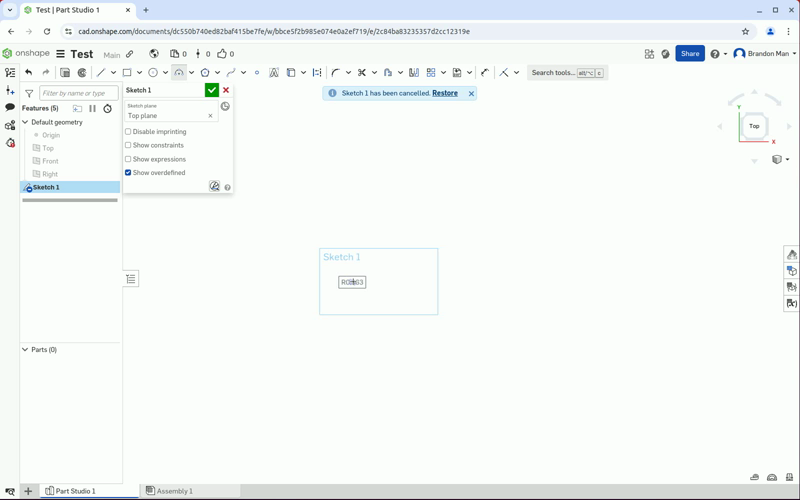
scroll(-6)
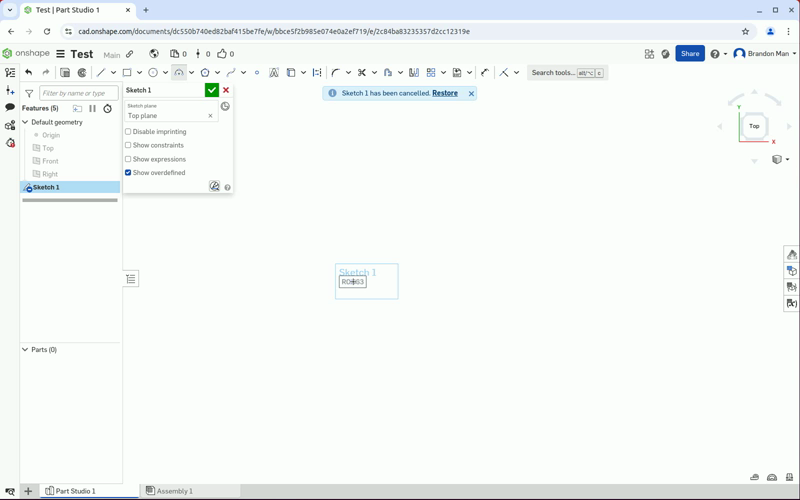
key_up(shift)
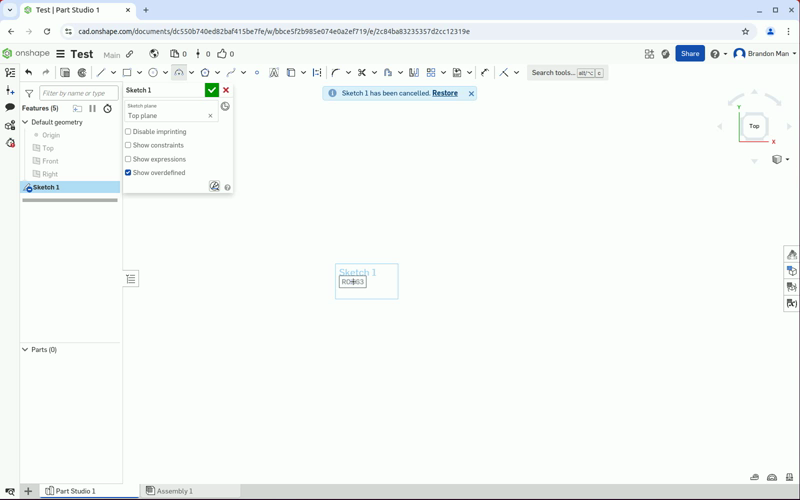
mouse_move(353, 282)
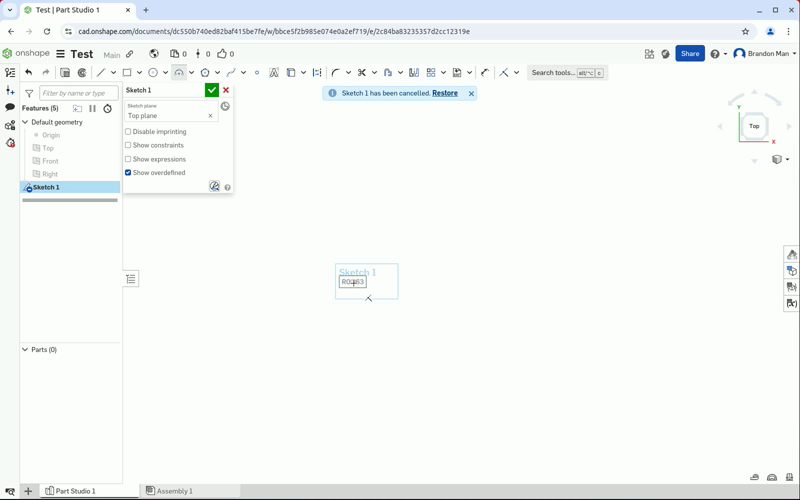
scroll(6)
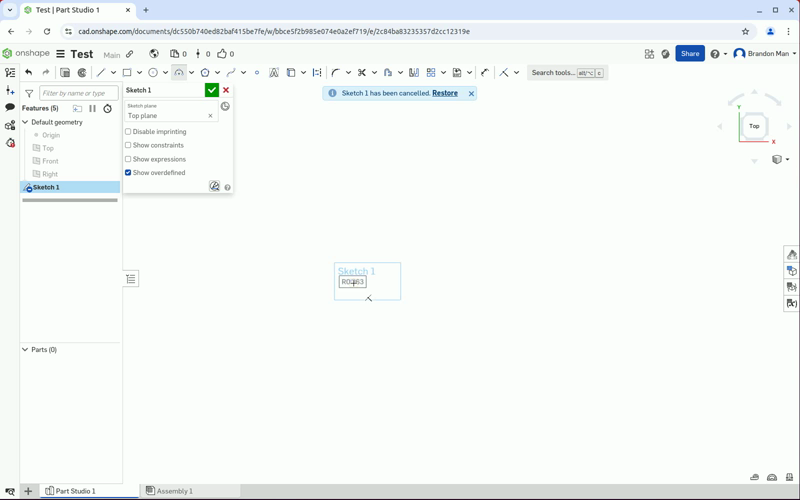
scroll(6)
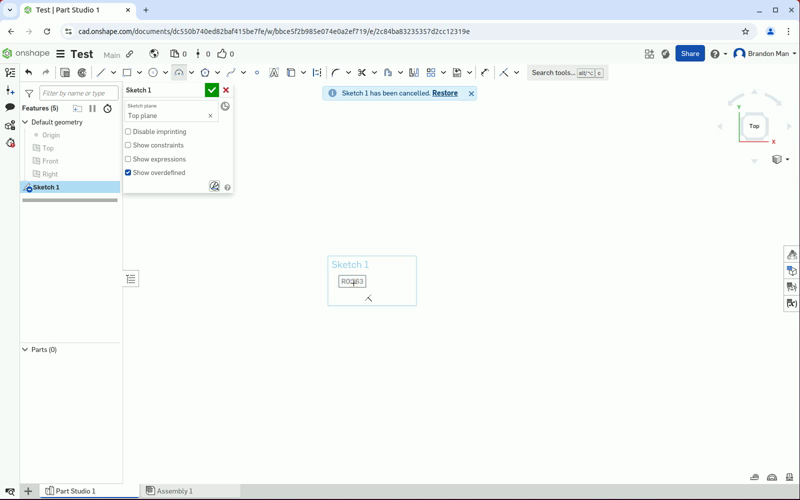
scroll(6)
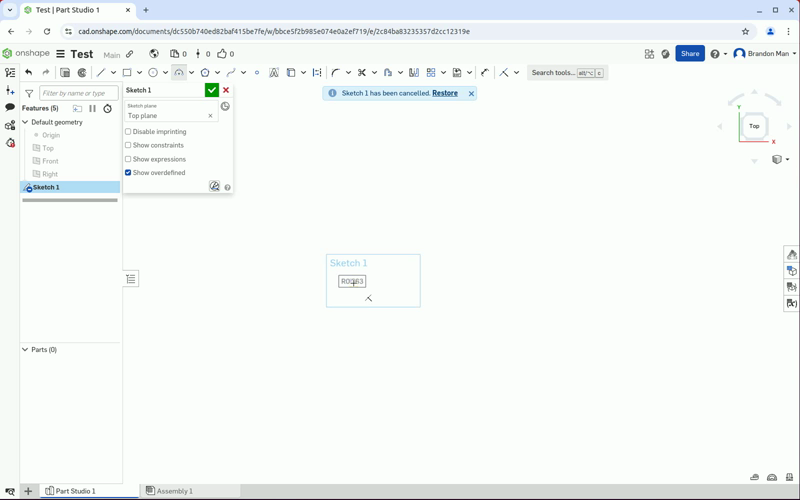
scroll(6)
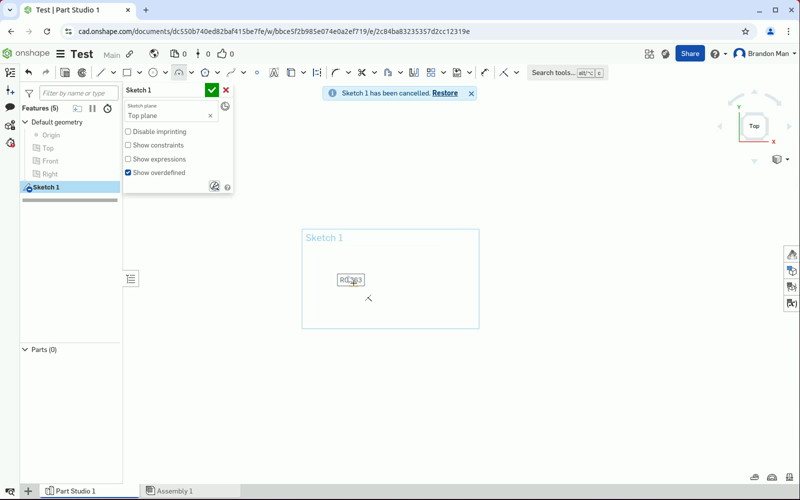
scroll(6)
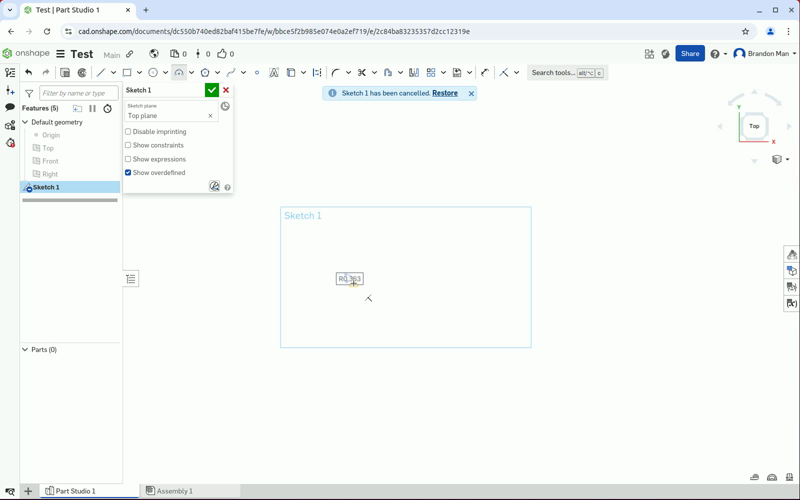
scroll(6)
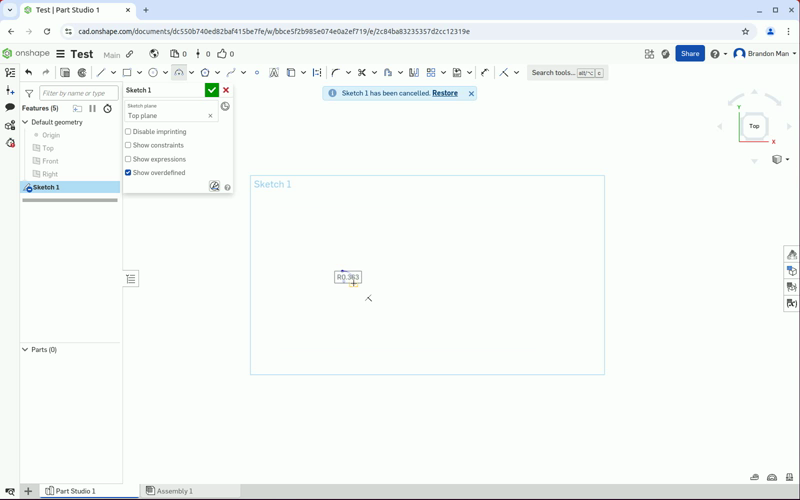
scroll(6)
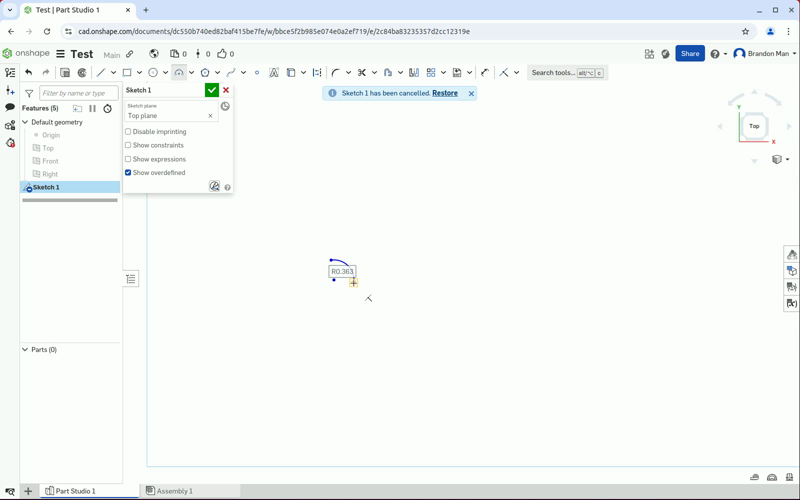
click(353, 282)
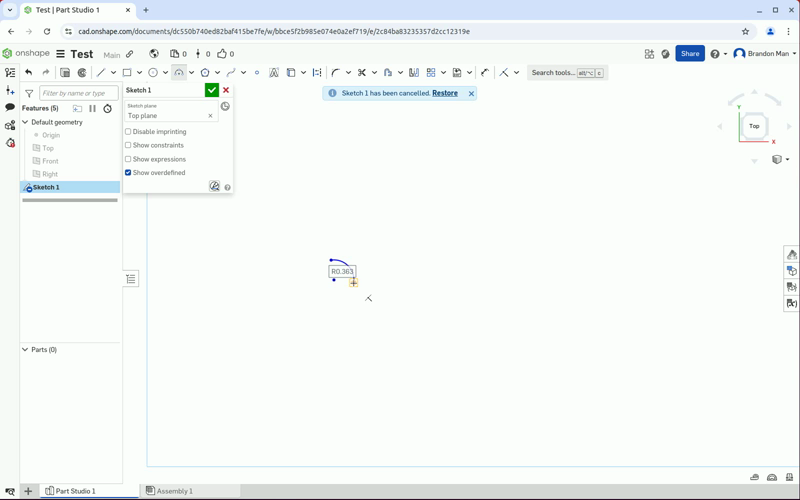
scroll(-6)
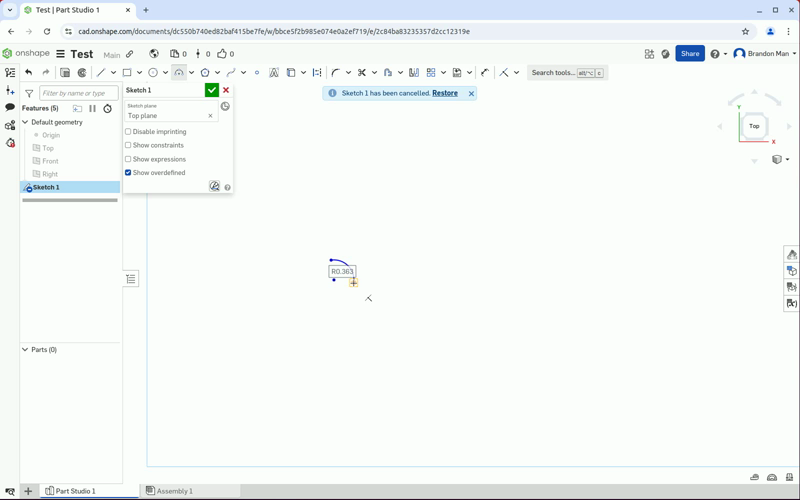
scroll(-6)
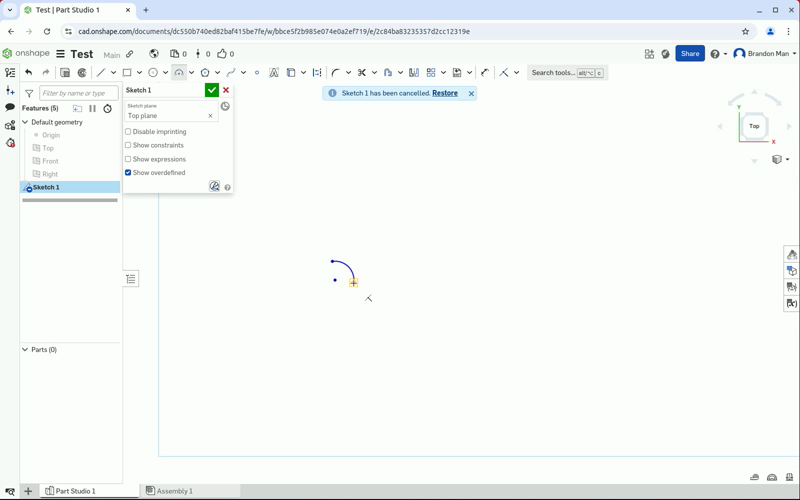
scroll(-6)
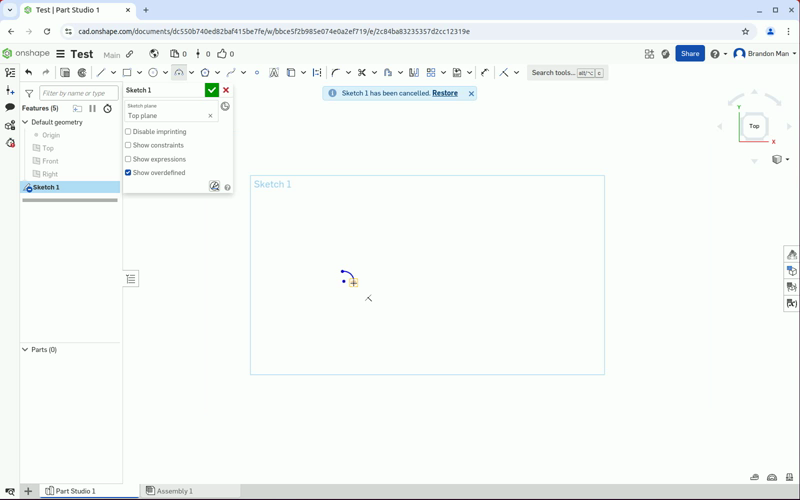
scroll(-6)
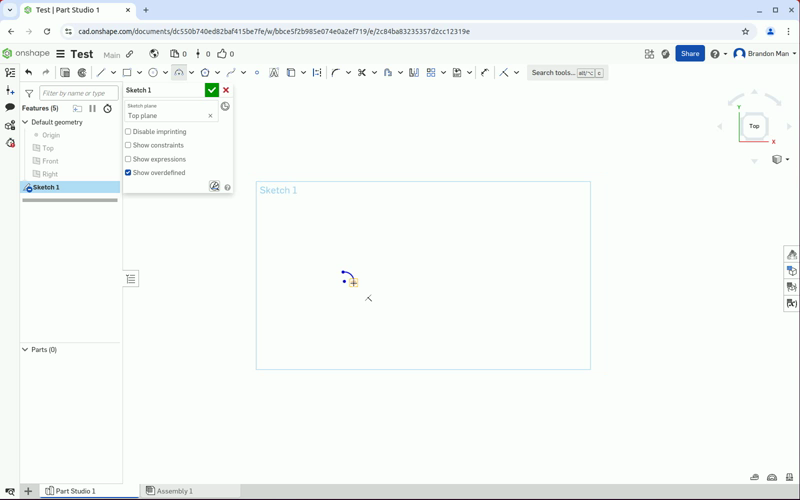
scroll(-6)
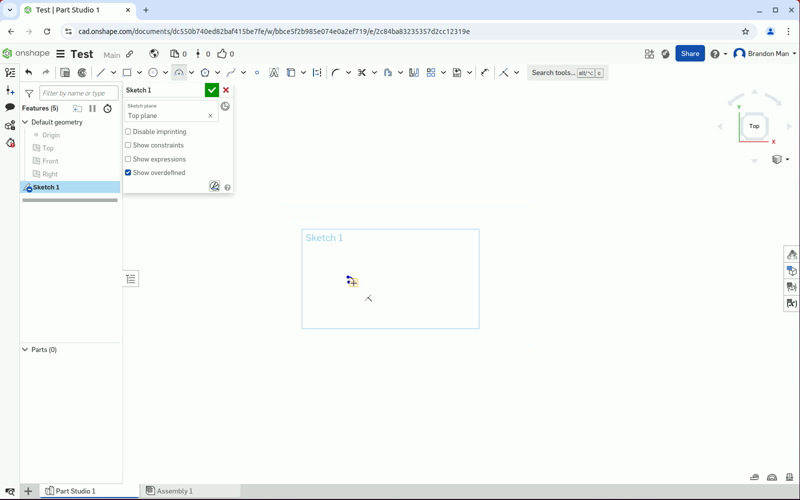
scroll(-6)
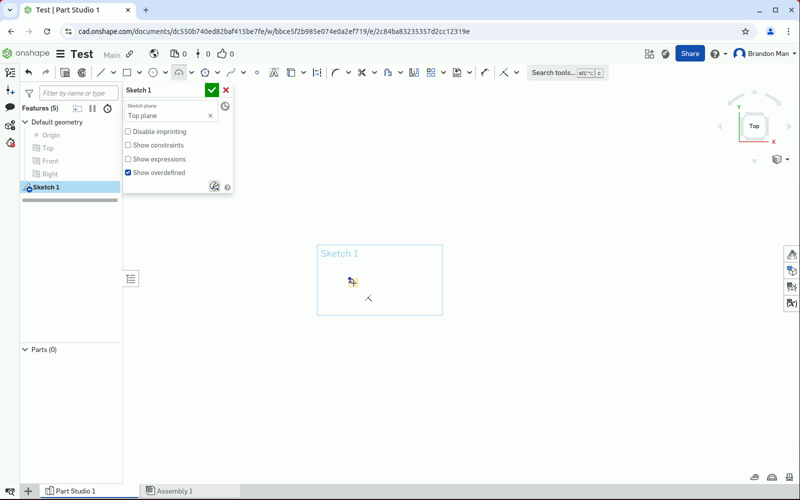
scroll(-6)
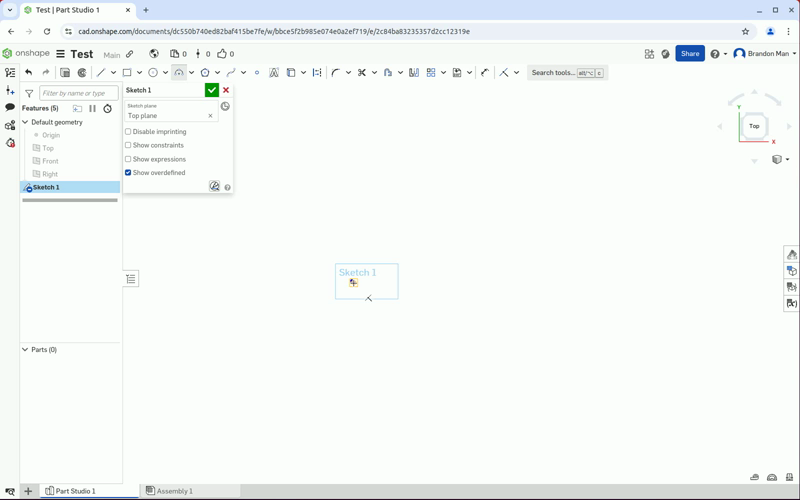
key_down(shift)
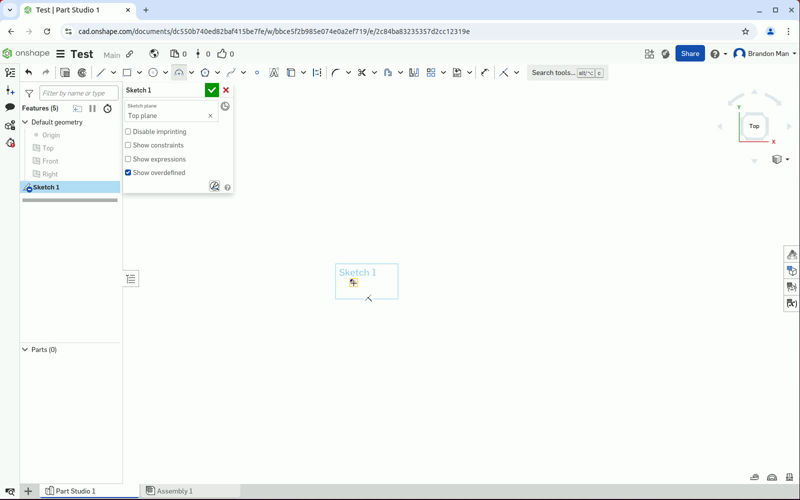
mouse_move(566, 282)
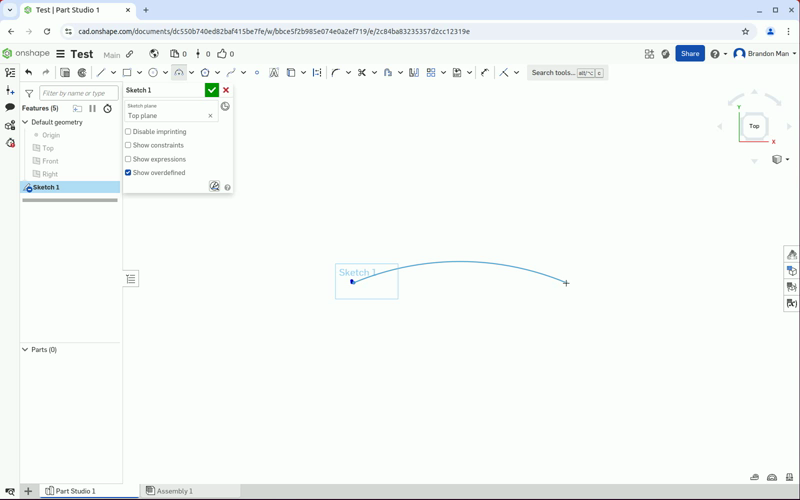
click(566, 282)
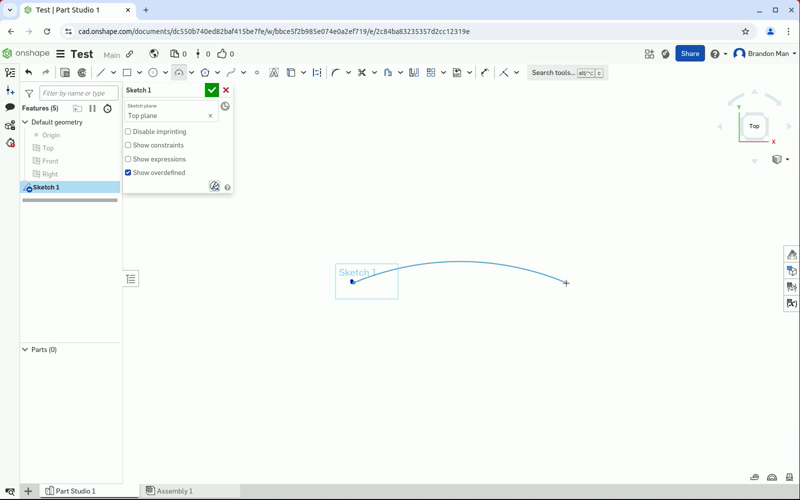
mouse_move(460, 176)
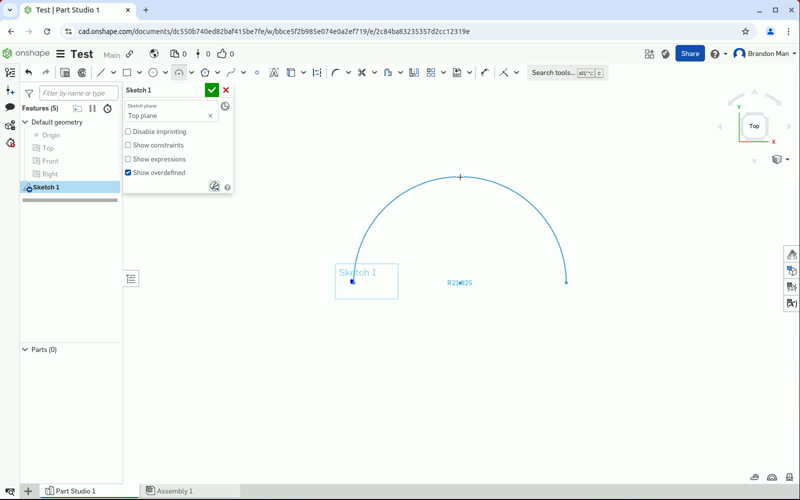
click(460, 176)
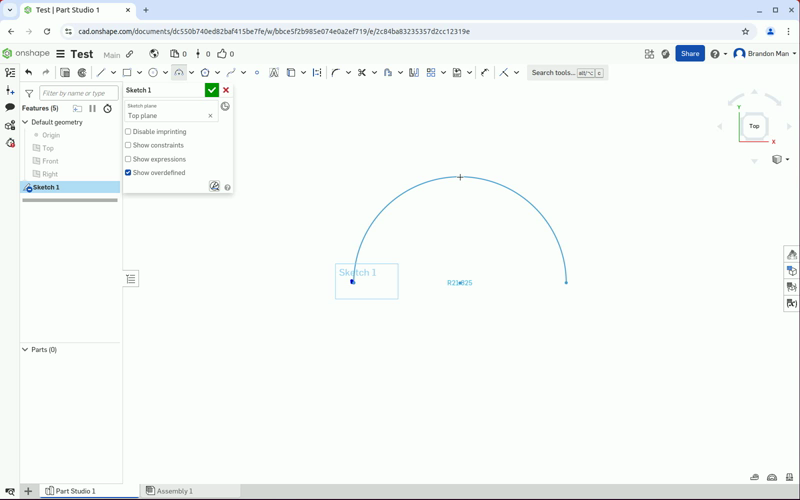
key_up(shift)
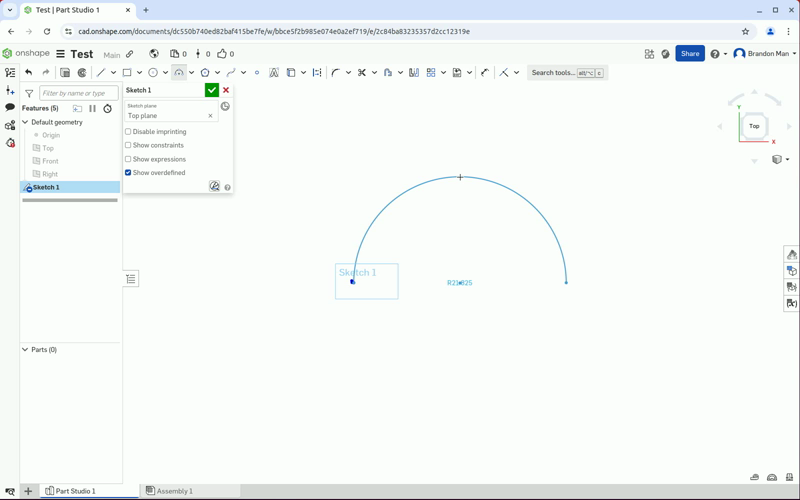
mouse_move(566, 282)
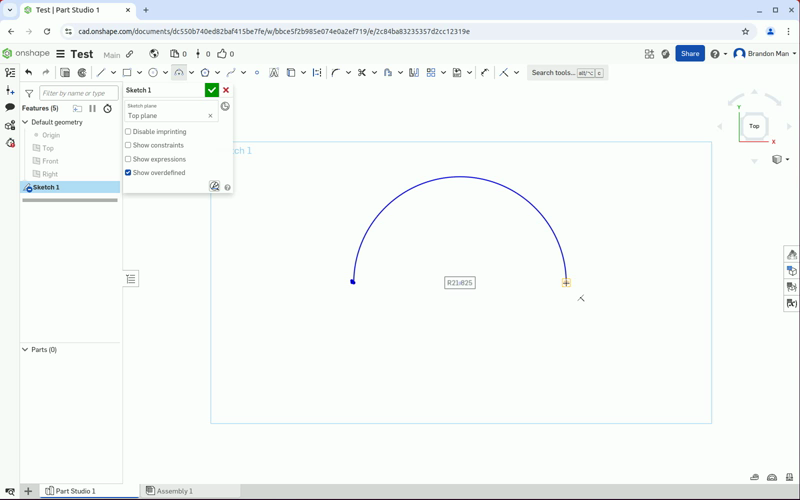
click(566, 282)
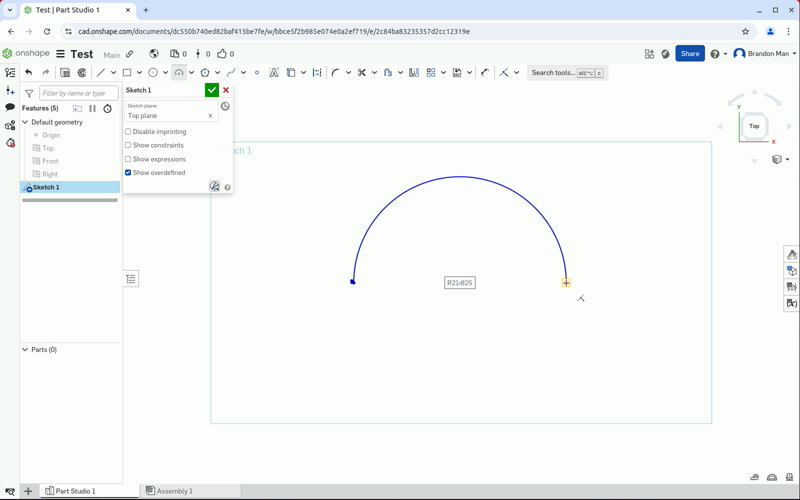
key_down(shift)
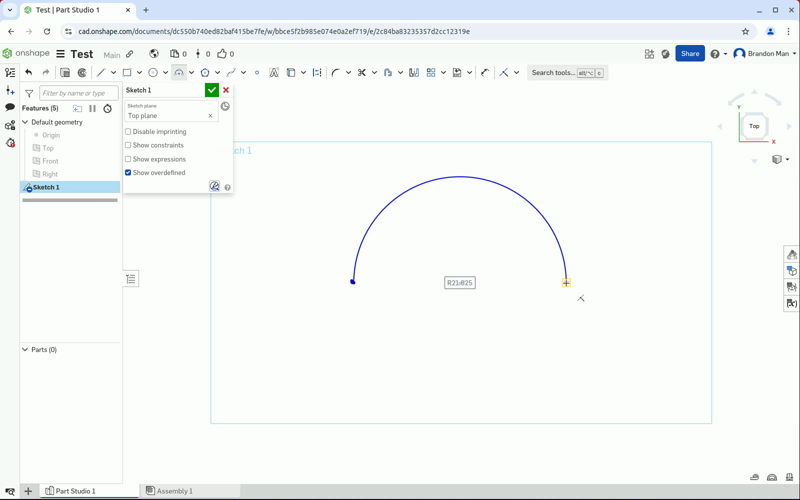
mouse_move(568, 280)
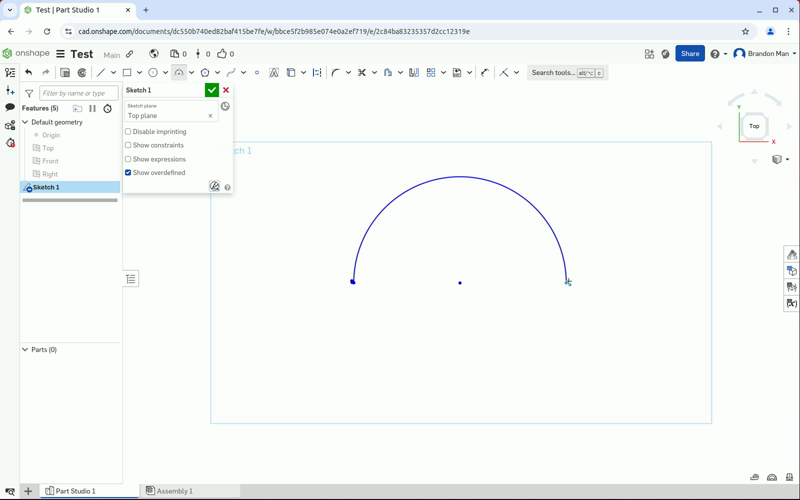
scroll(6)
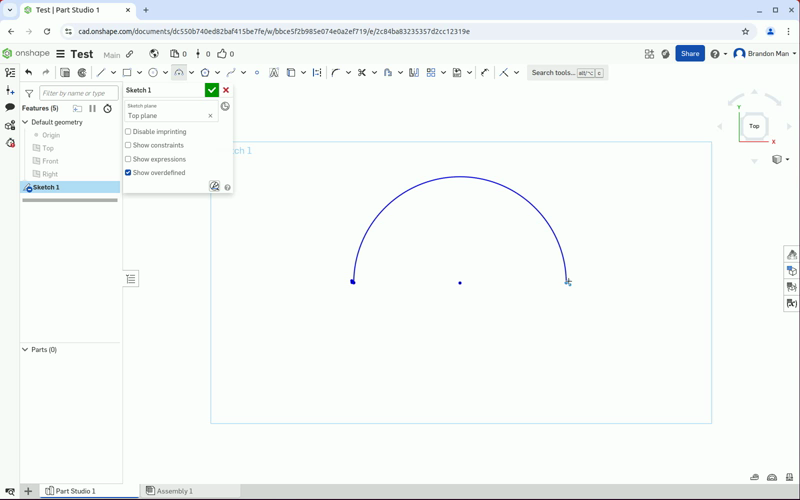
scroll(6)
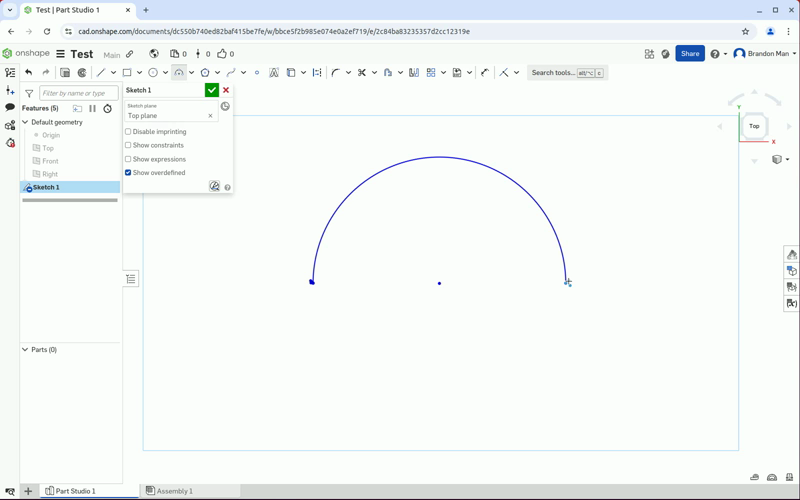
scroll(6)
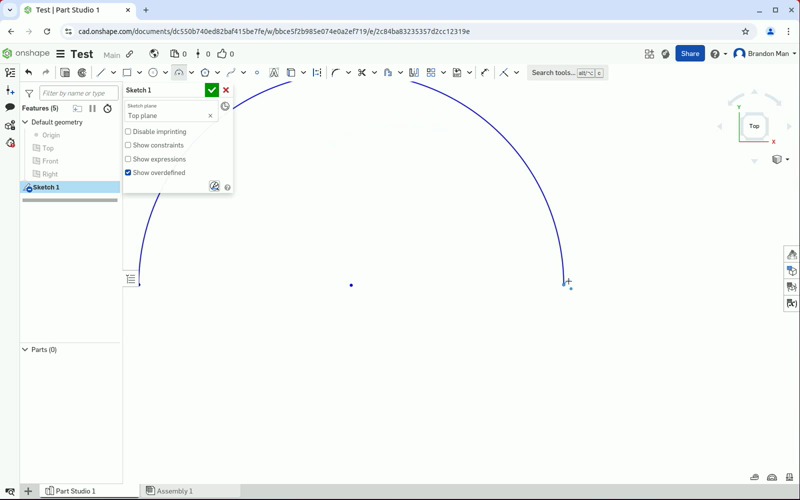
scroll(6)
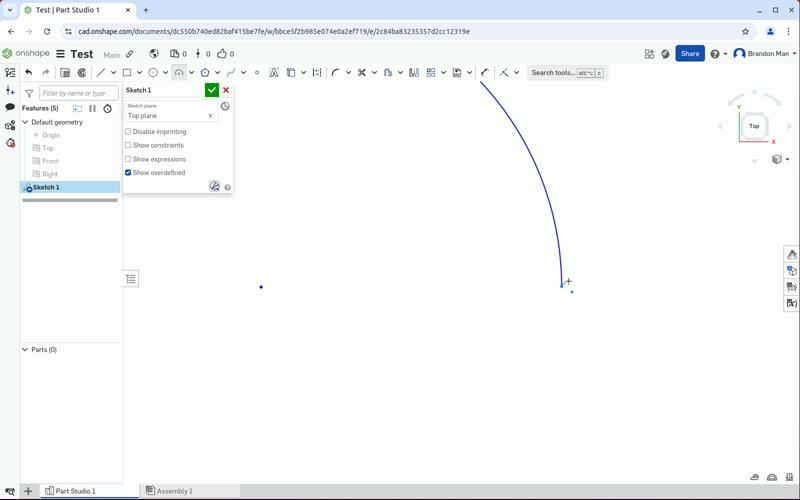
scroll(6)
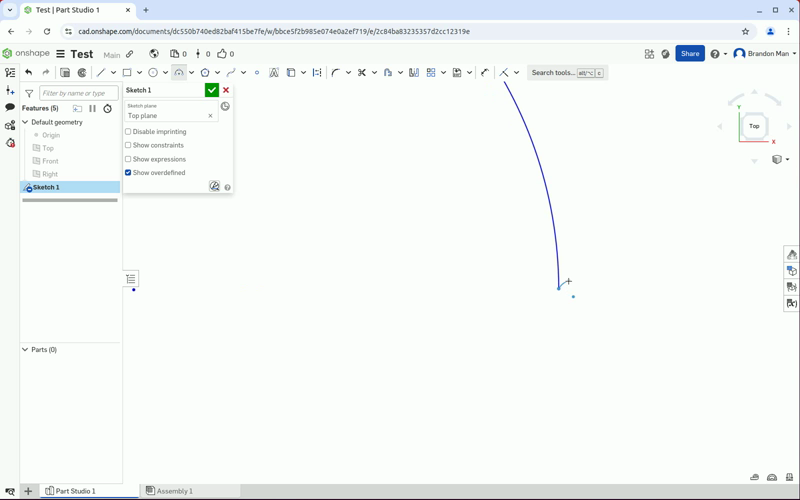
scroll(6)
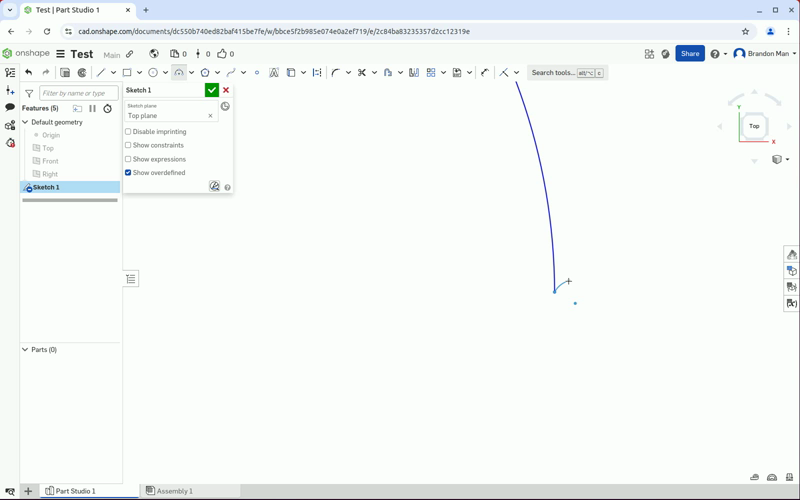
scroll(6)
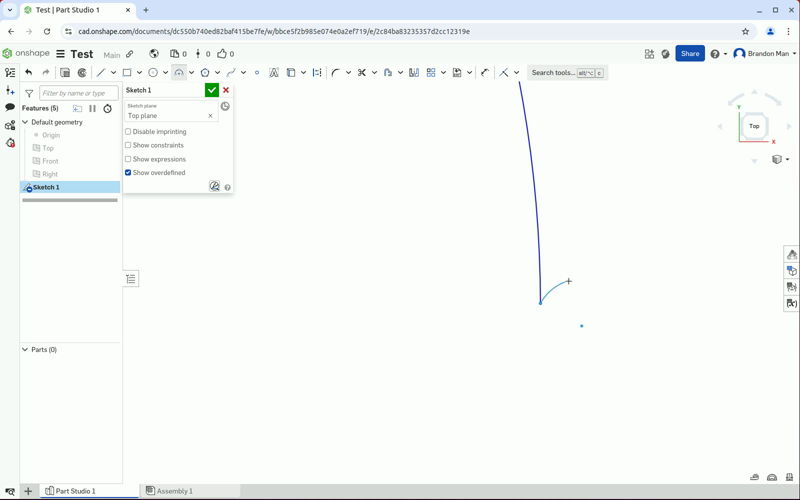
click(568, 280)
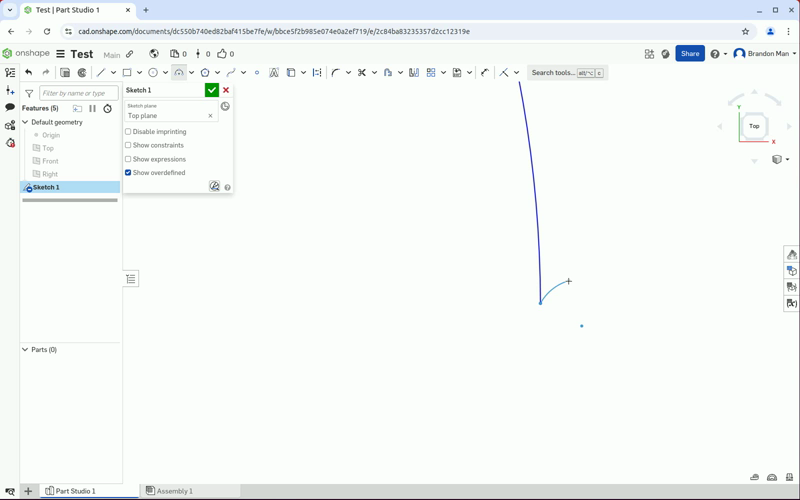
scroll(-6)
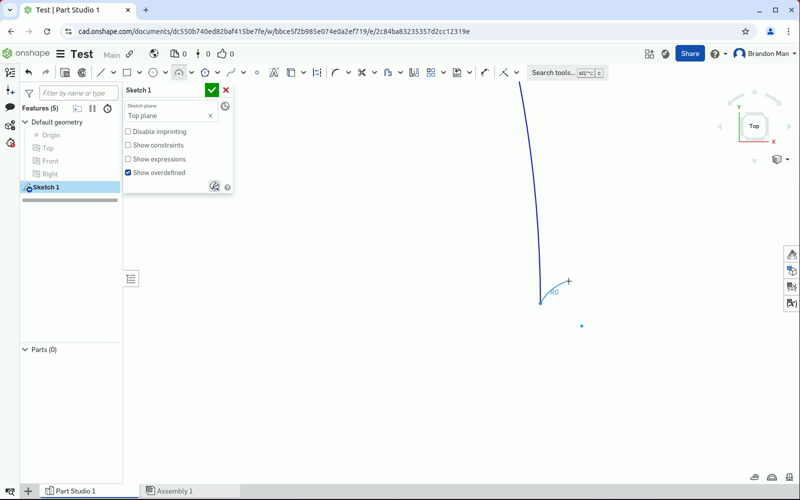
scroll(-6)
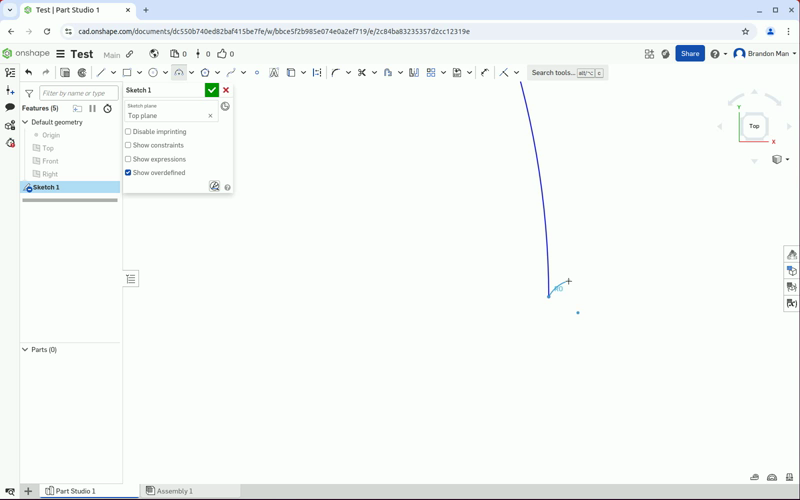
scroll(-6)
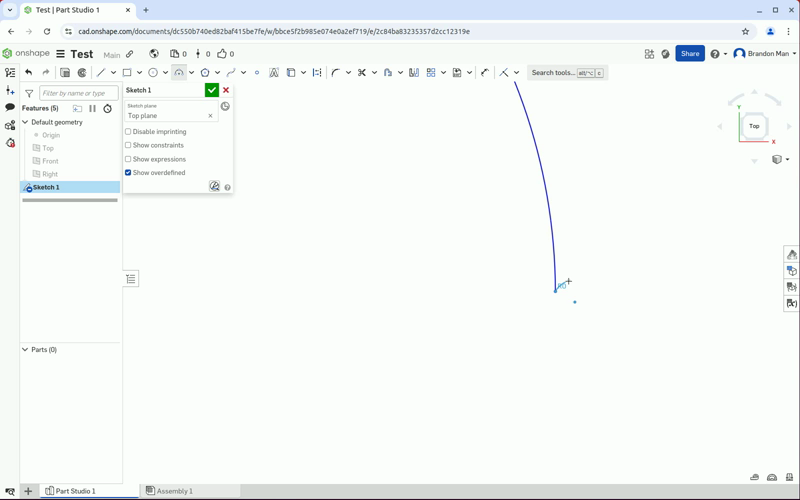
scroll(-6)
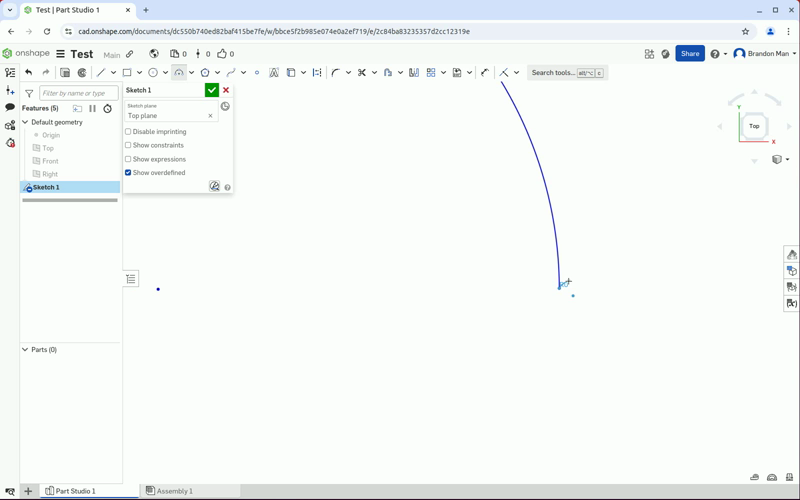
scroll(-6)
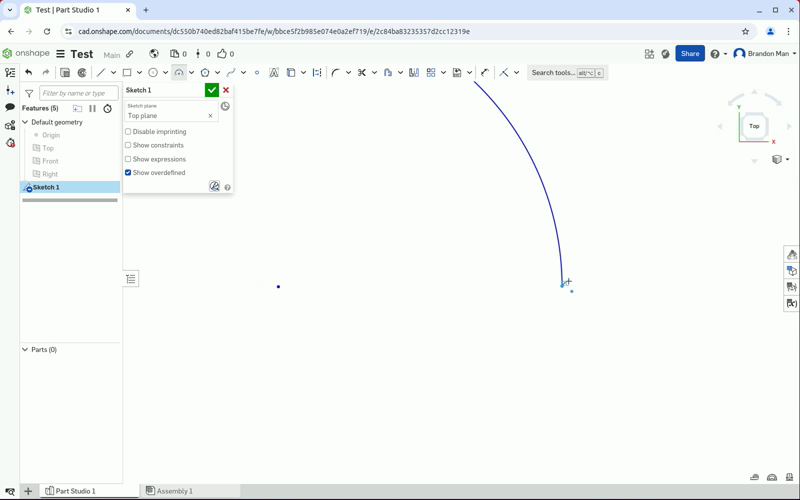
scroll(-6)
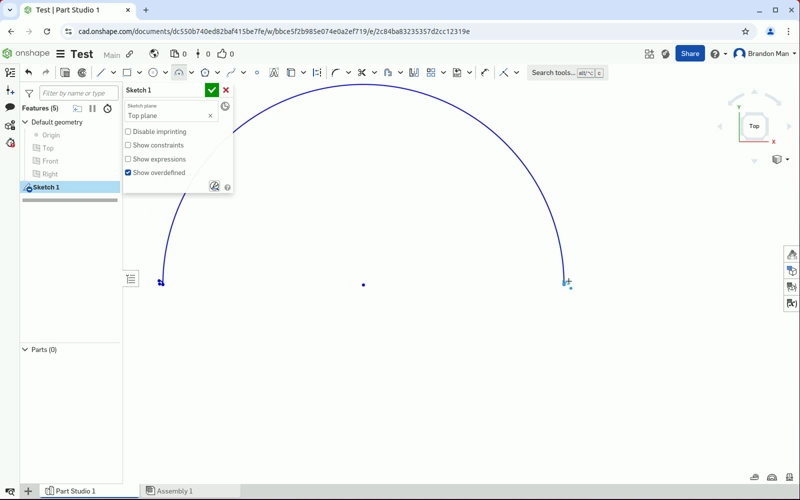
scroll(-6)
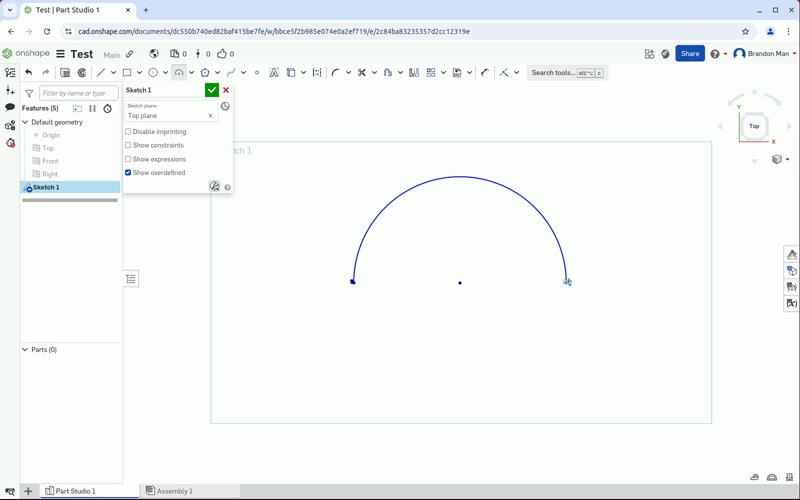
mouse_move(567, 281)
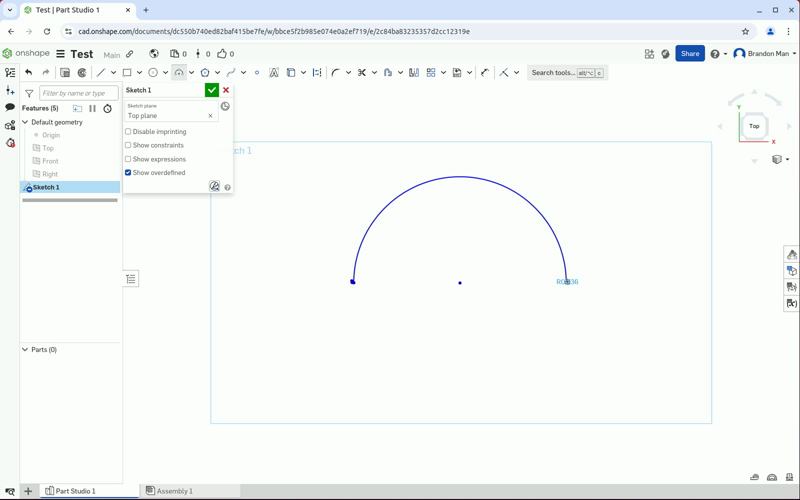
scroll(6)
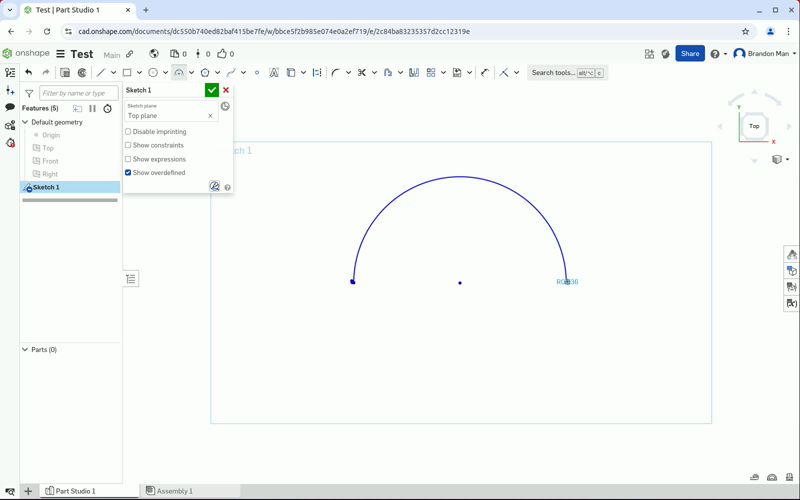
scroll(6)
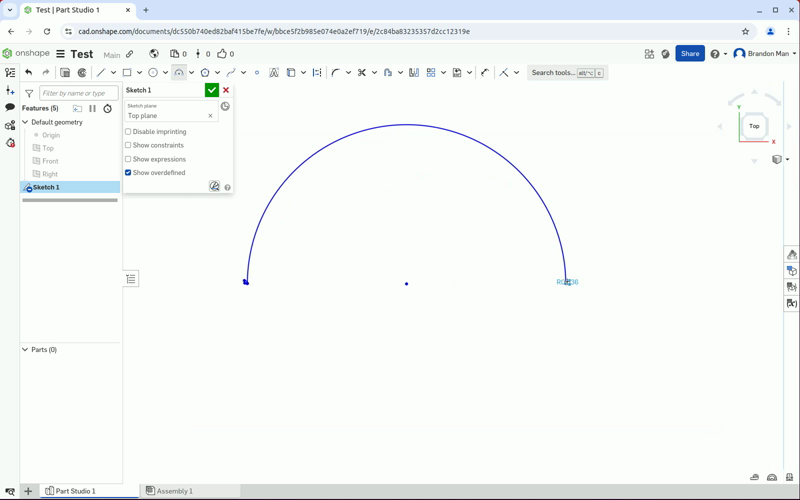
scroll(6)
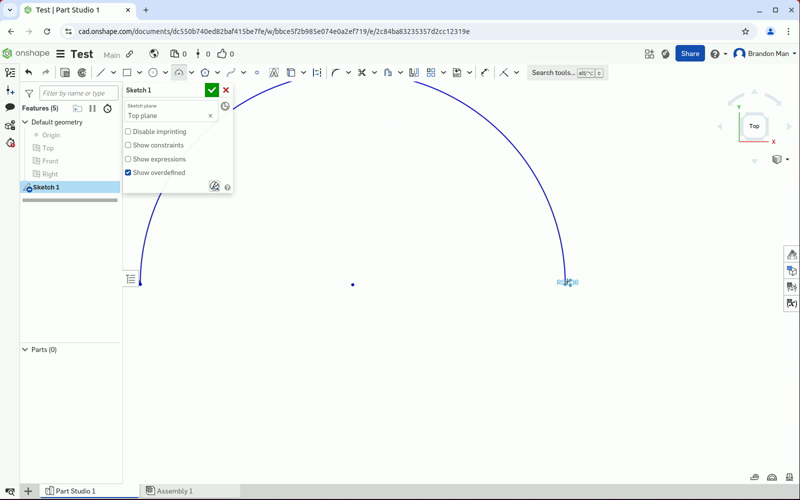
scroll(6)
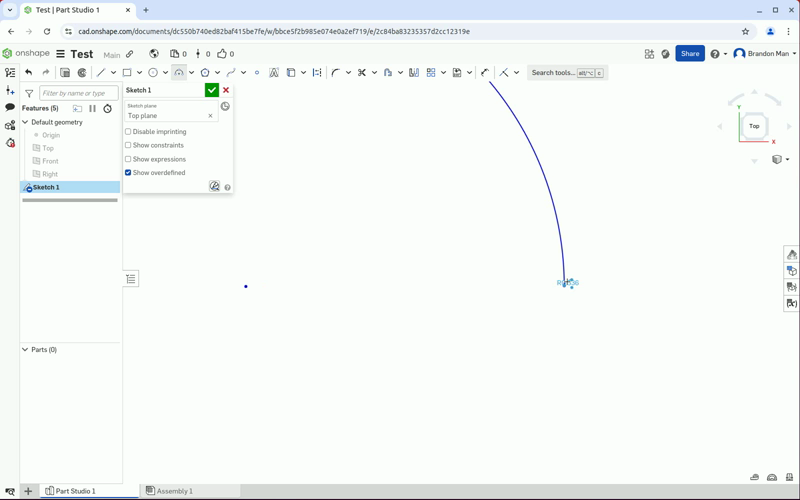
scroll(6)
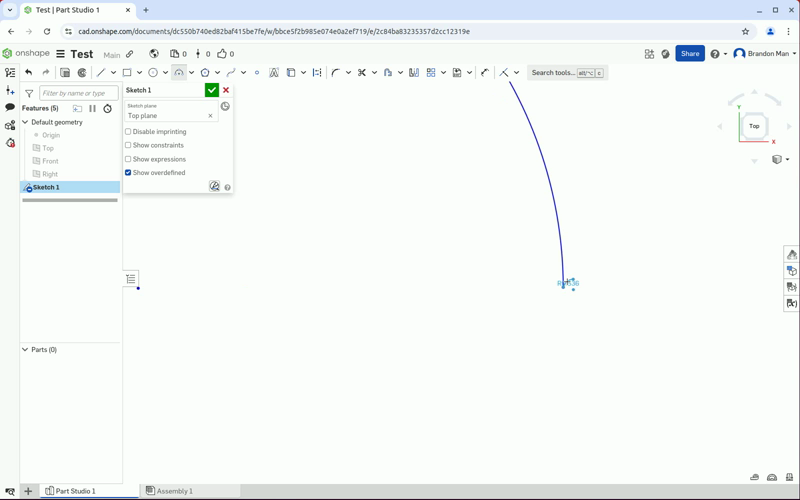
scroll(6)
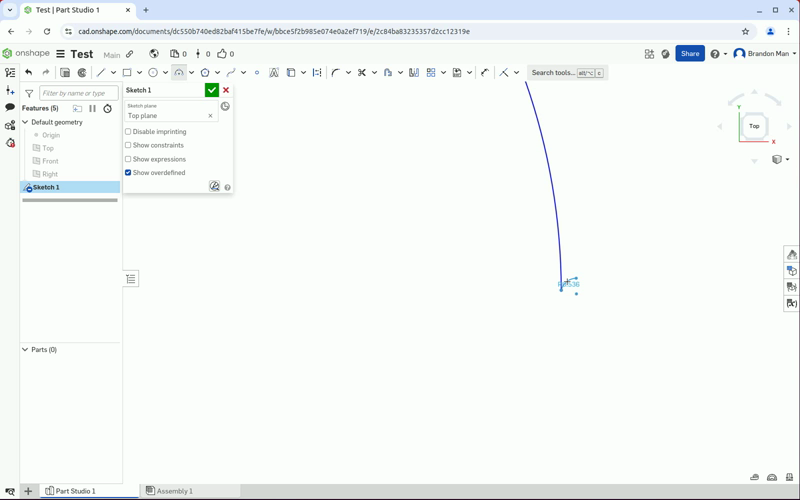
scroll(6)
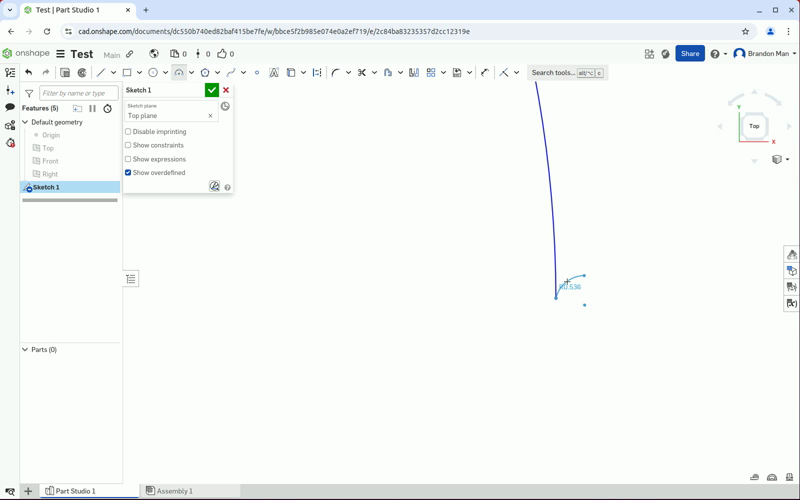
click(567, 281)
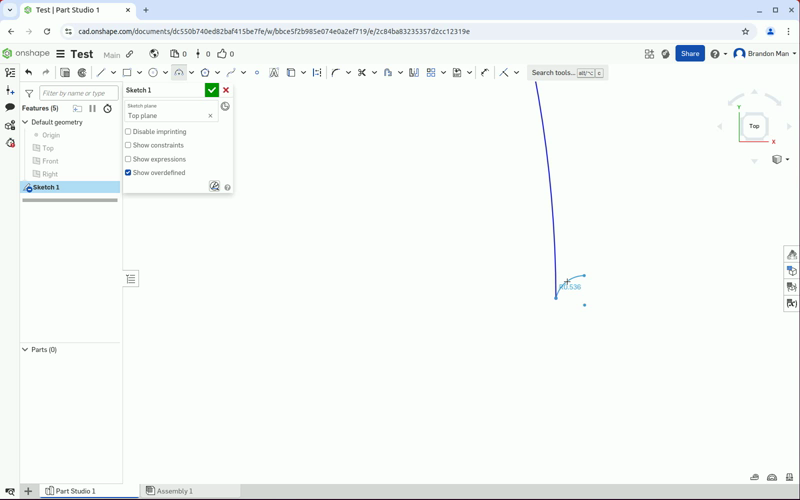
scroll(-6)
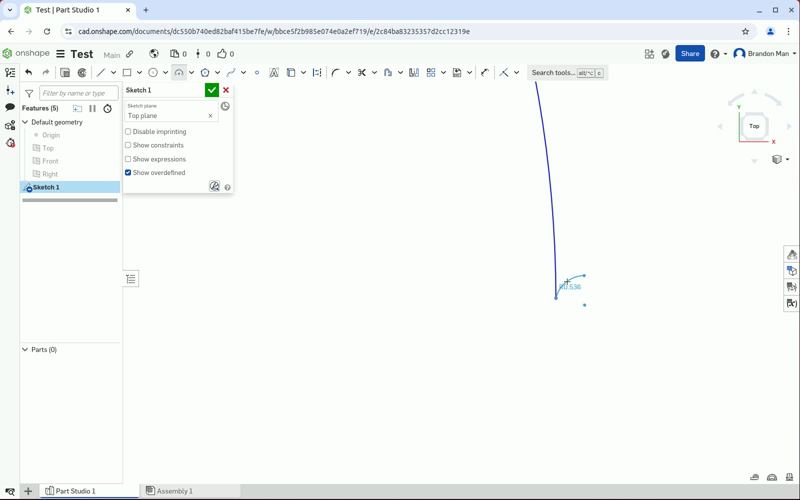
scroll(-6)
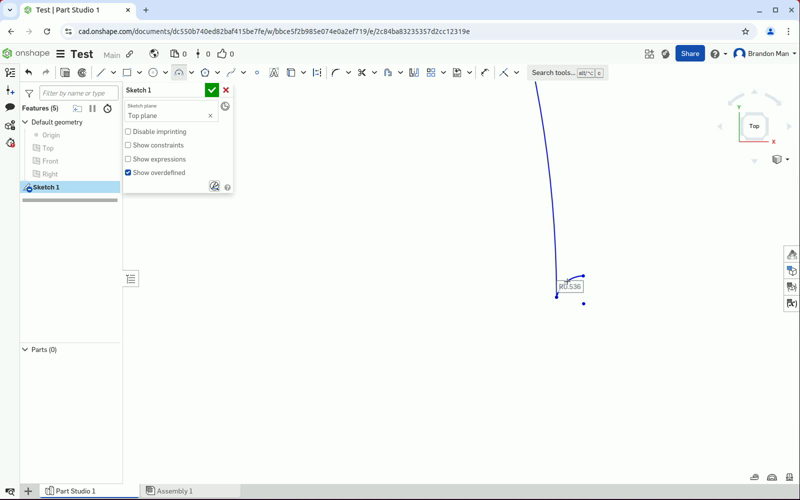
scroll(-6)
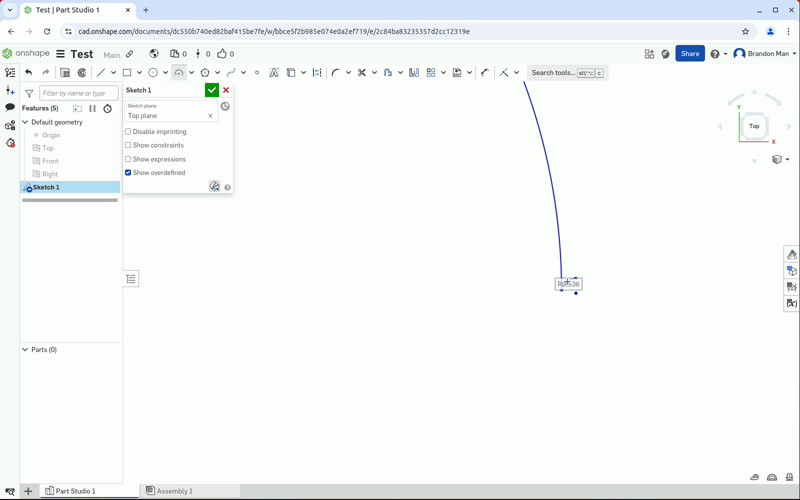
scroll(-6)
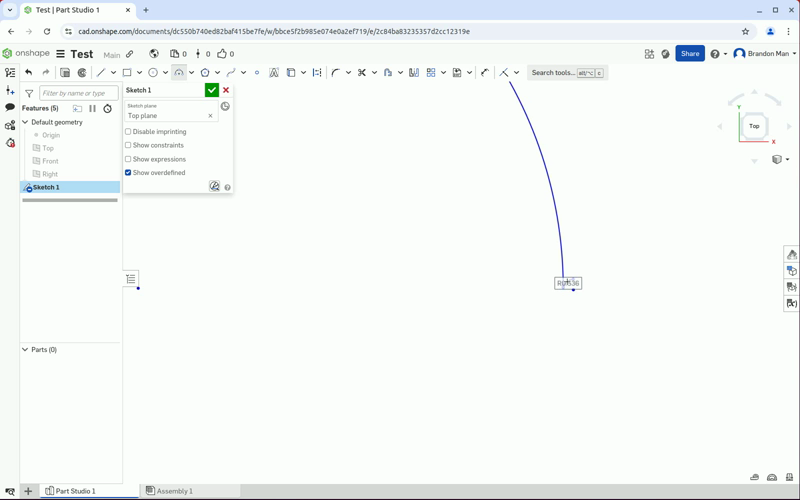
scroll(-6)
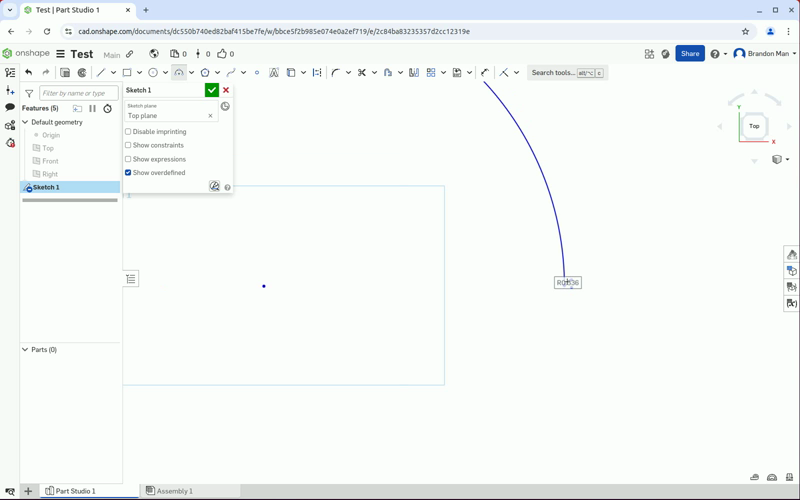
scroll(-6)
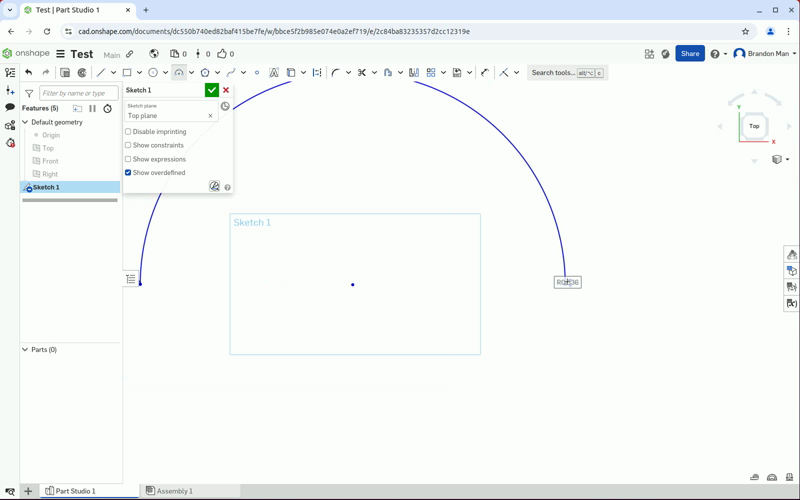
scroll(-6)
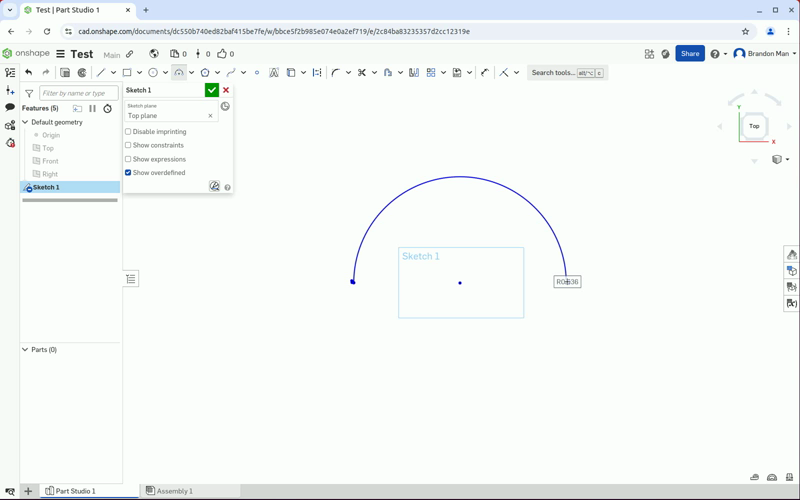
key_up(shift)
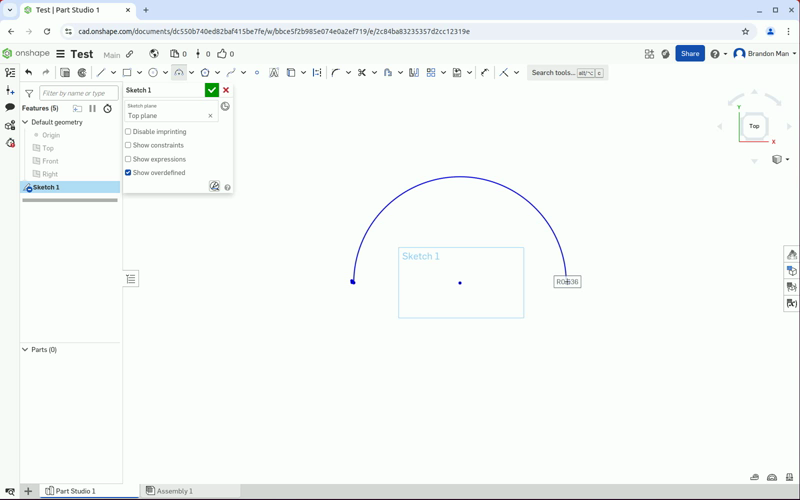
mouse_move(568, 280)
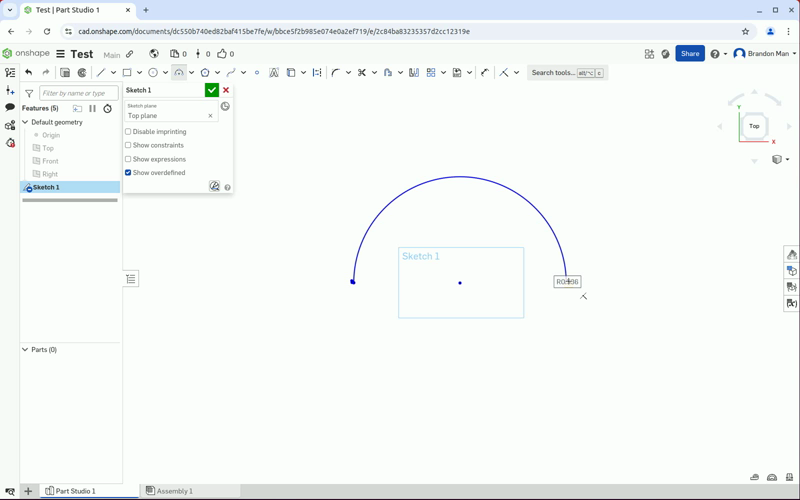
scroll(6)
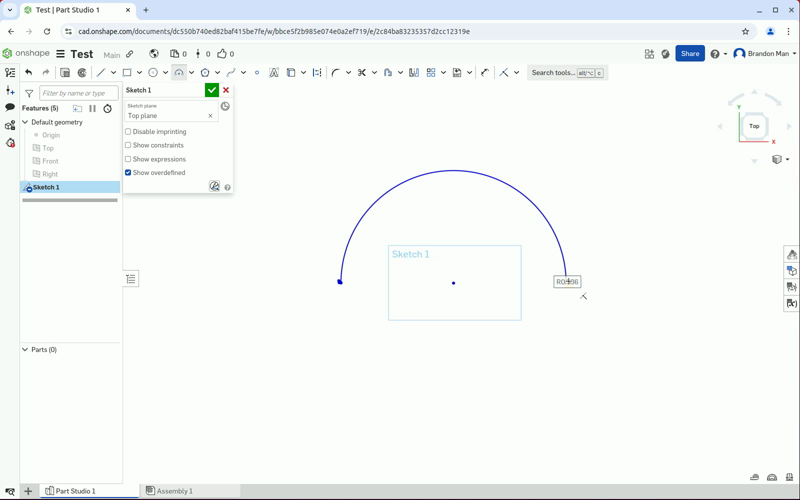
scroll(6)
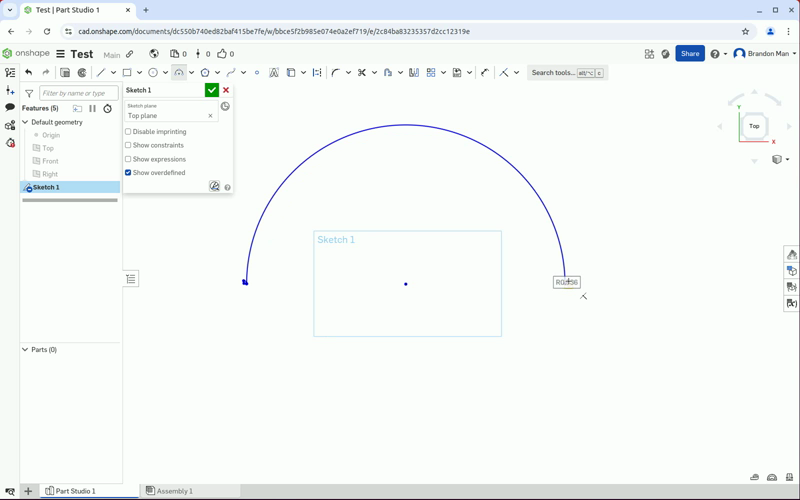
scroll(6)
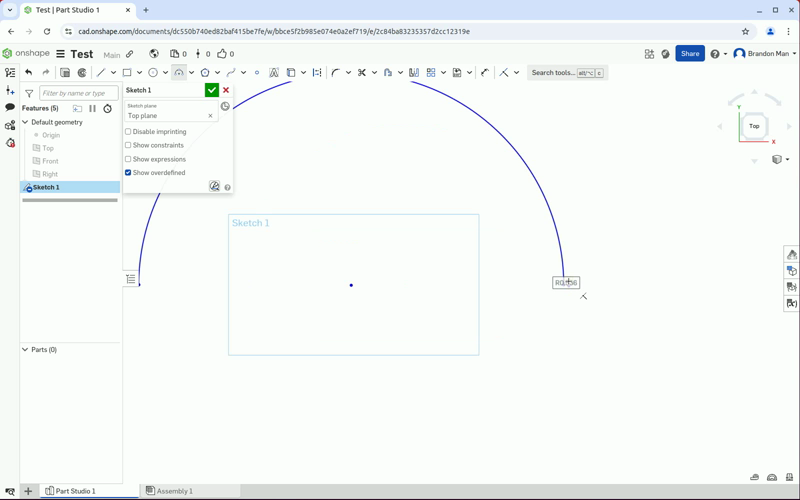
scroll(6)
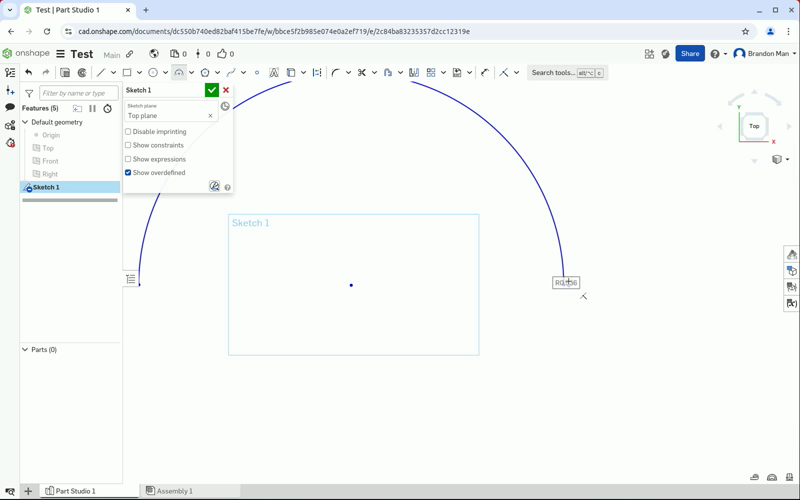
scroll(6)
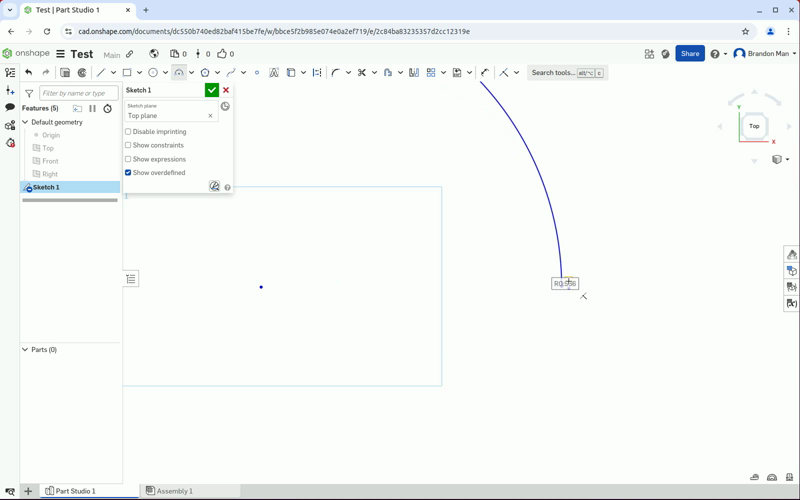
scroll(6)
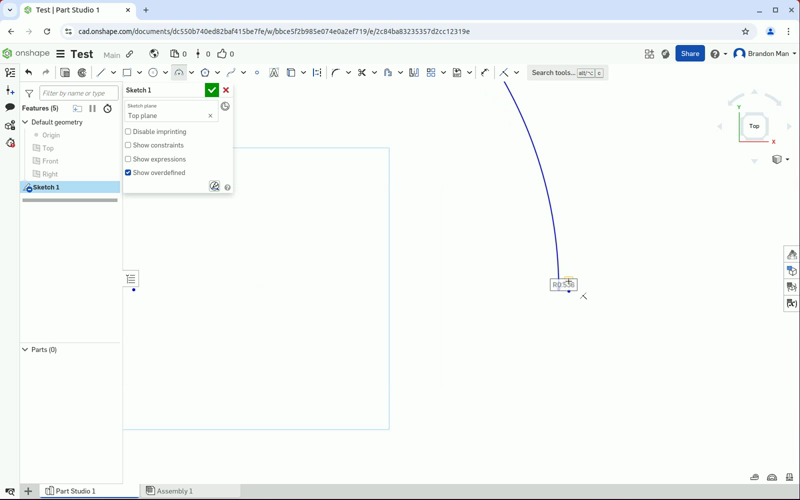
scroll(6)
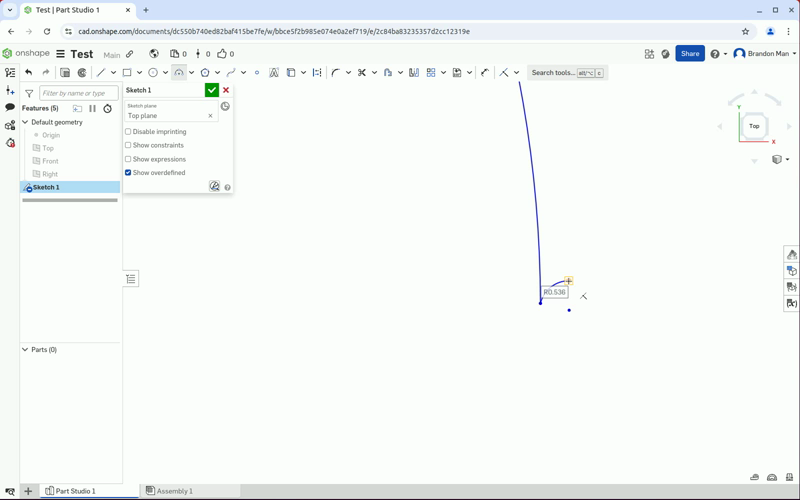
click(568, 280)
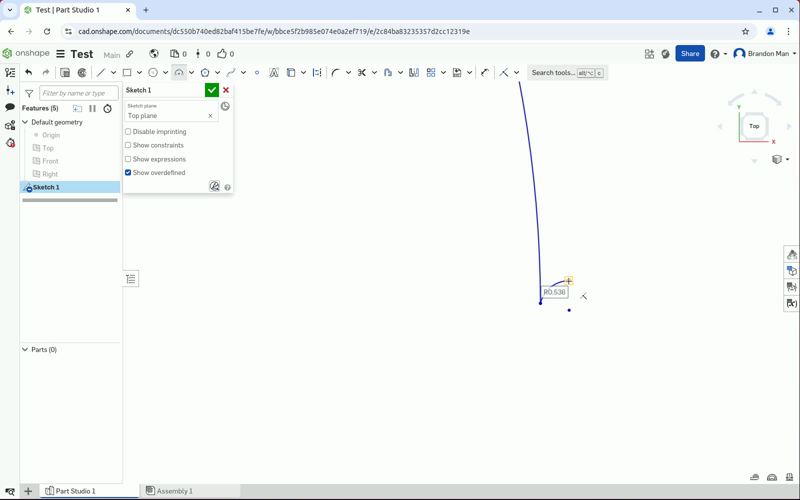
scroll(-6)
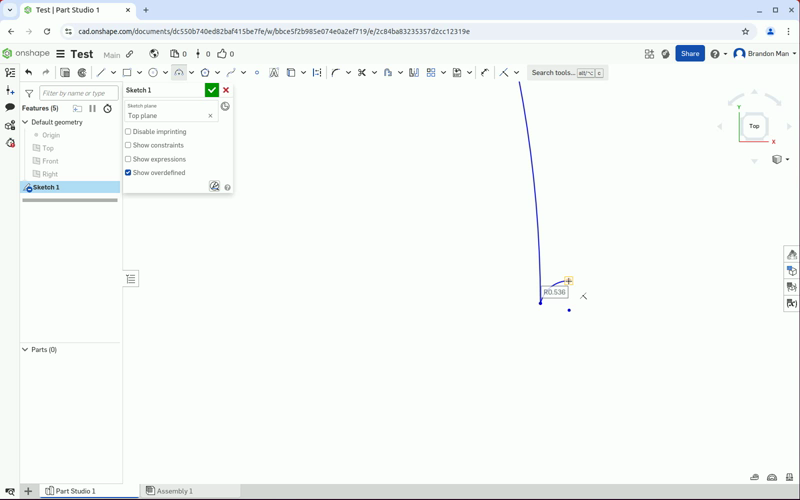
scroll(-6)
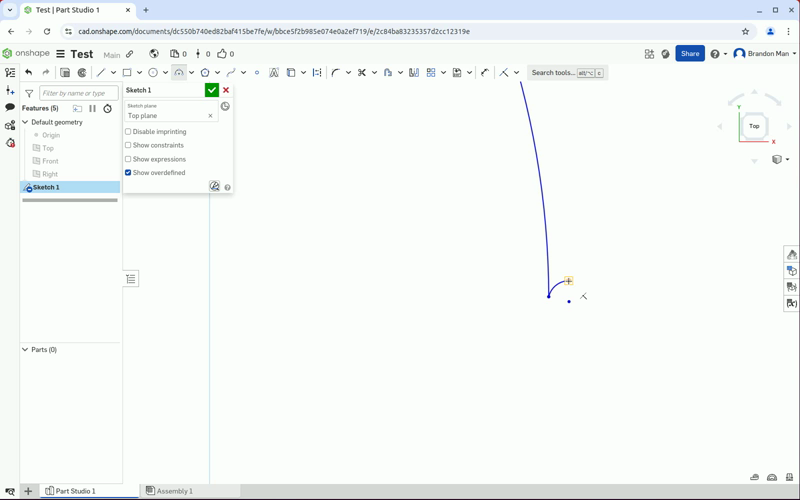
scroll(-6)
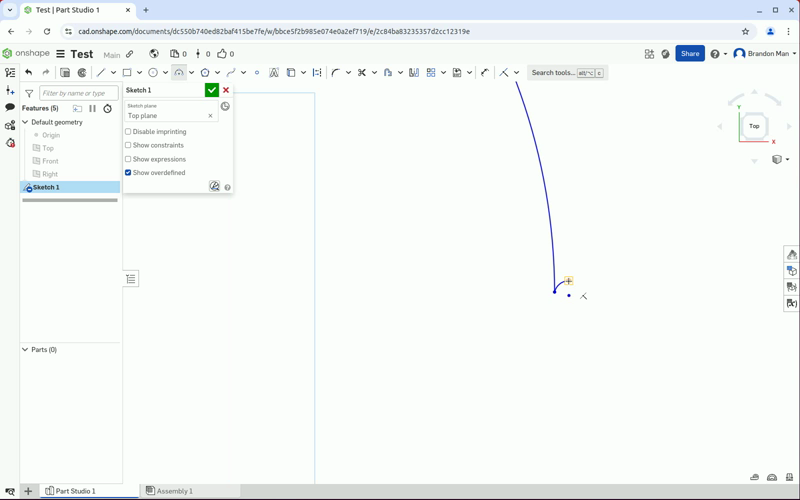
scroll(-6)
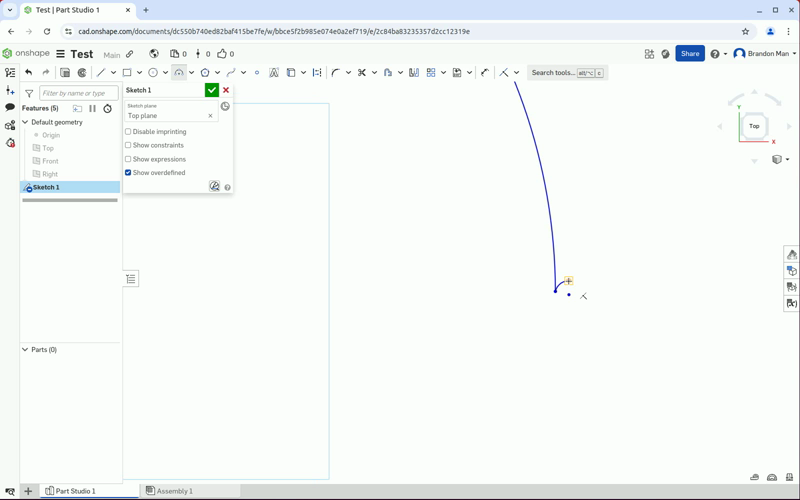
scroll(-6)
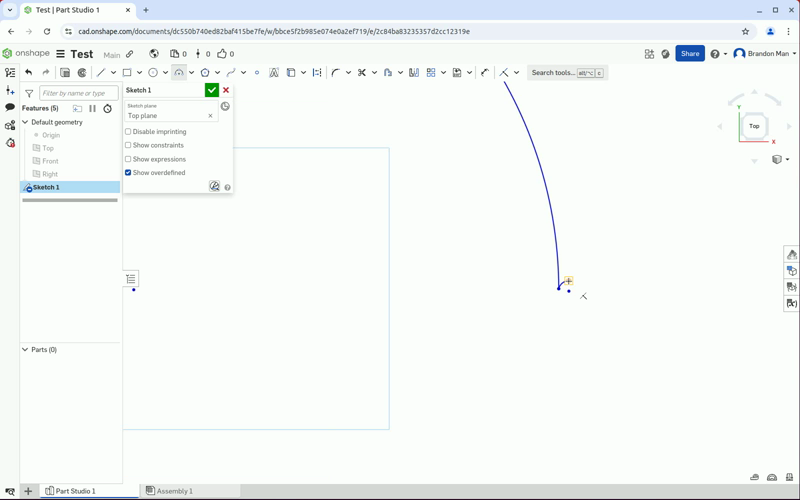
scroll(-6)
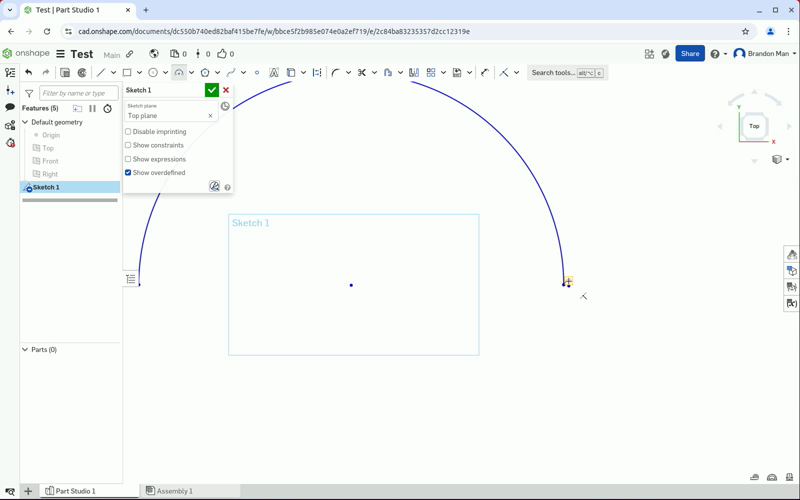
scroll(-6)
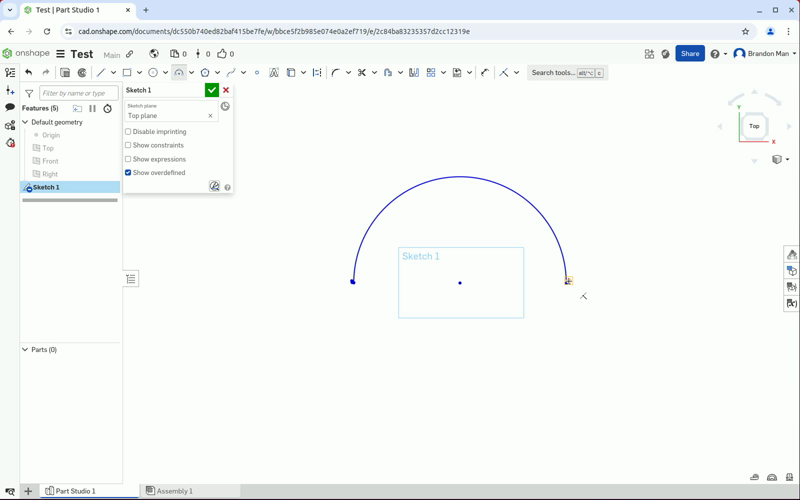
mouse_move(351, 280)
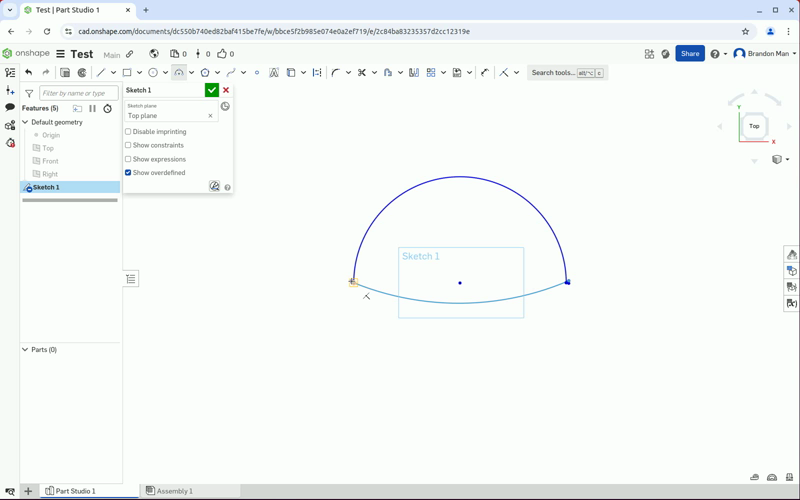
scroll(6)
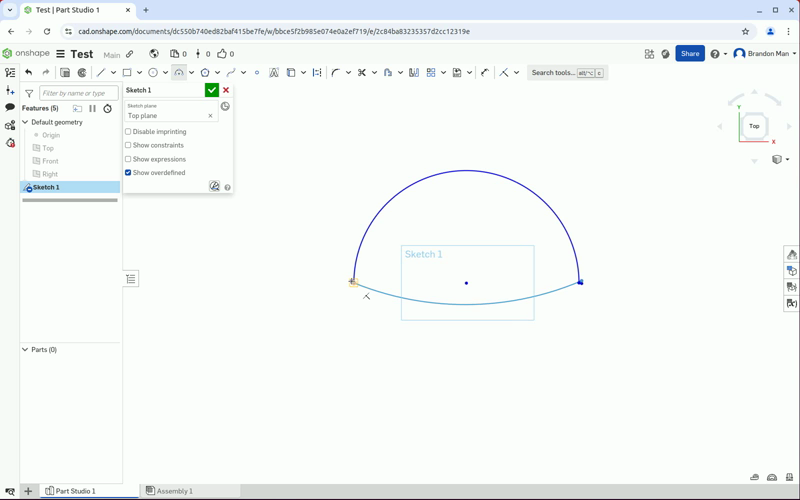
scroll(6)
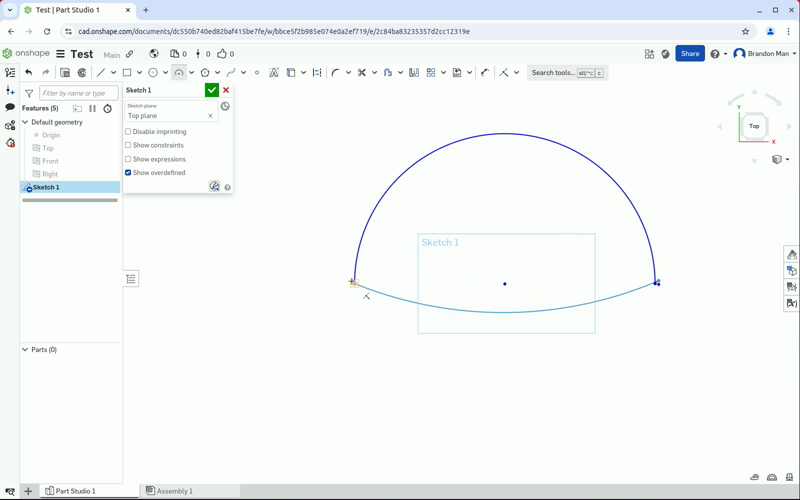
scroll(6)
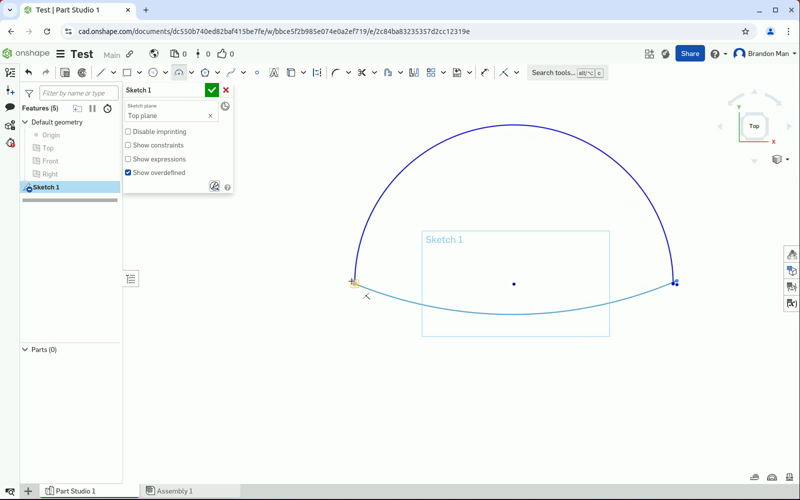
scroll(6)
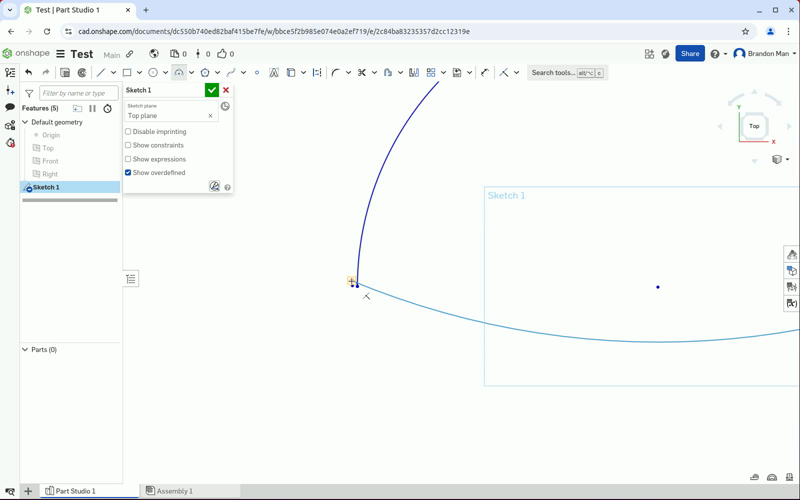
scroll(6)
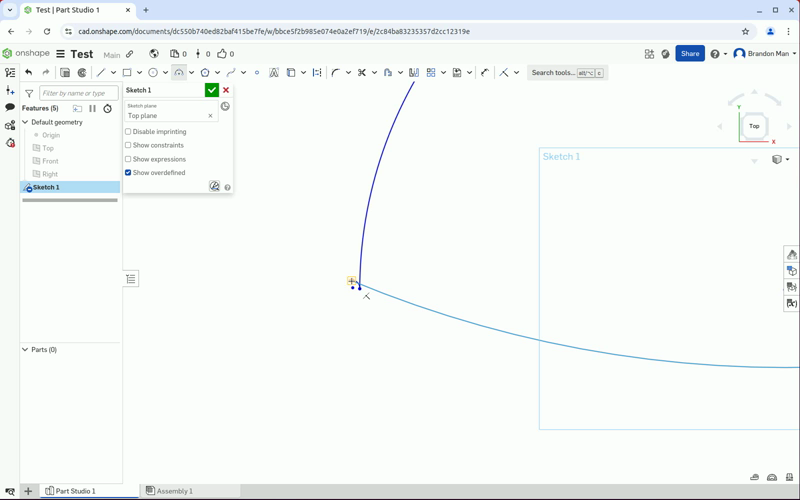
scroll(6)
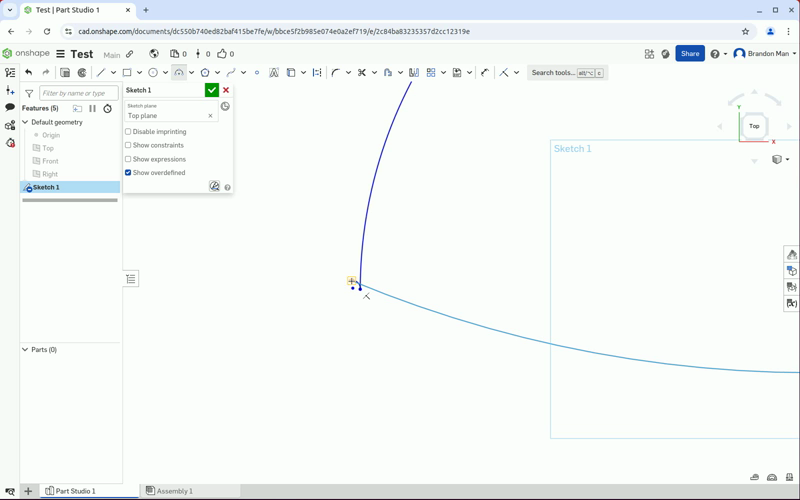
scroll(6)
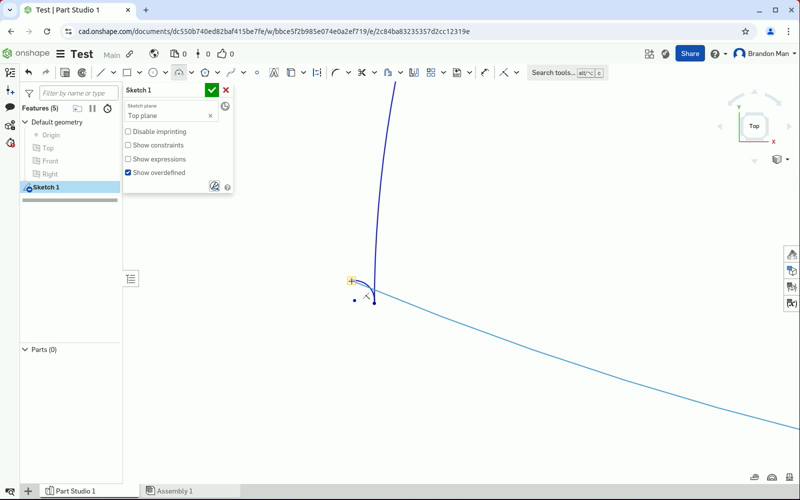
click(351, 280)
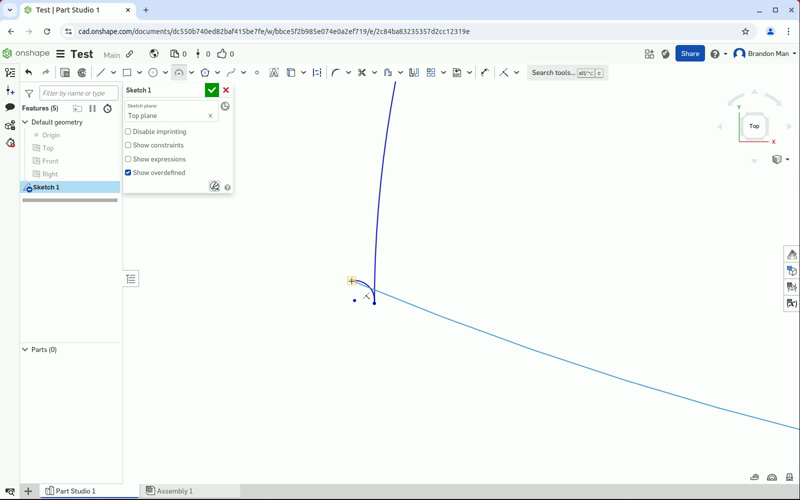
scroll(-6)
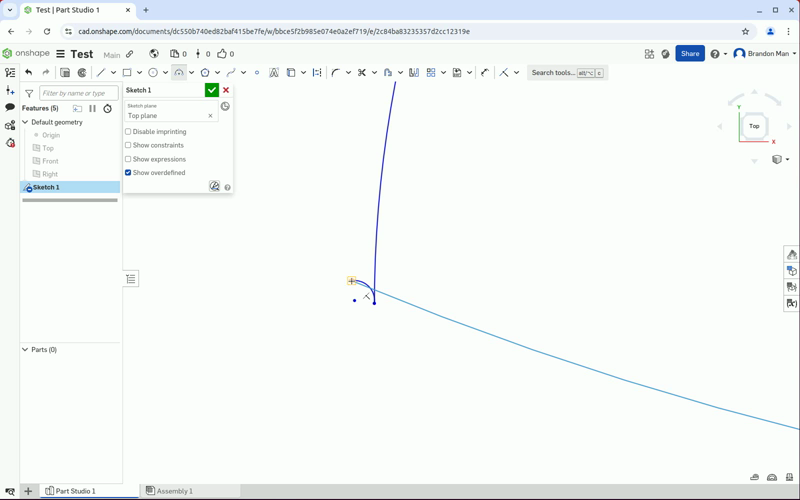
scroll(-6)
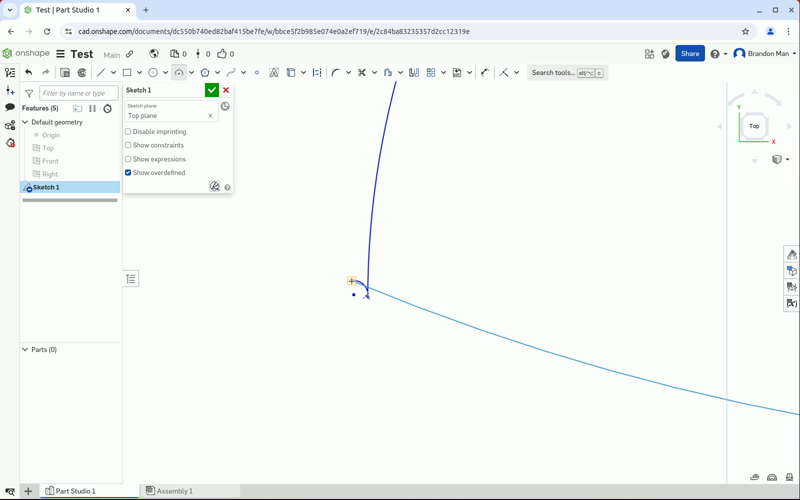
scroll(-6)
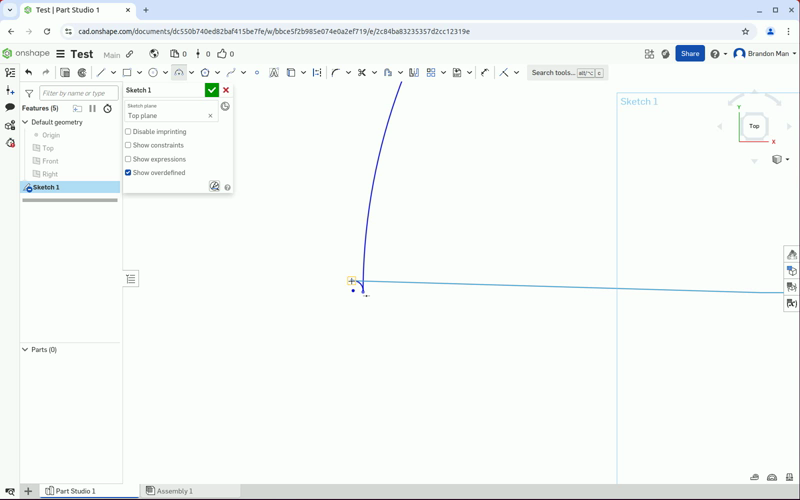
scroll(-6)
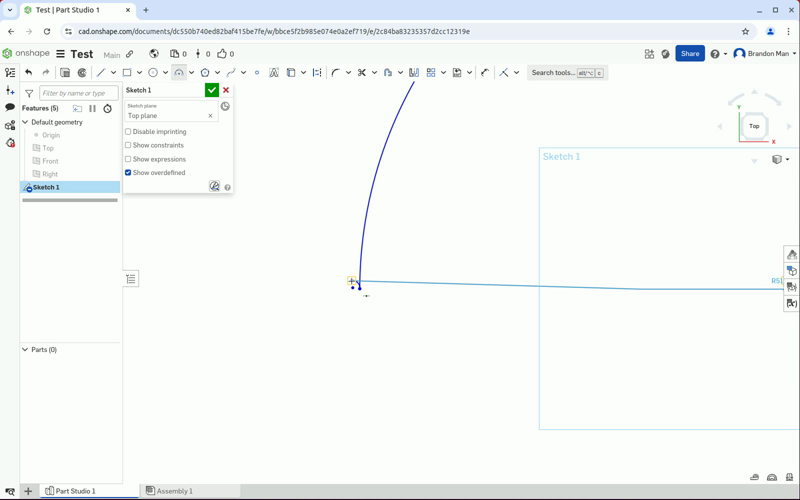
scroll(-6)
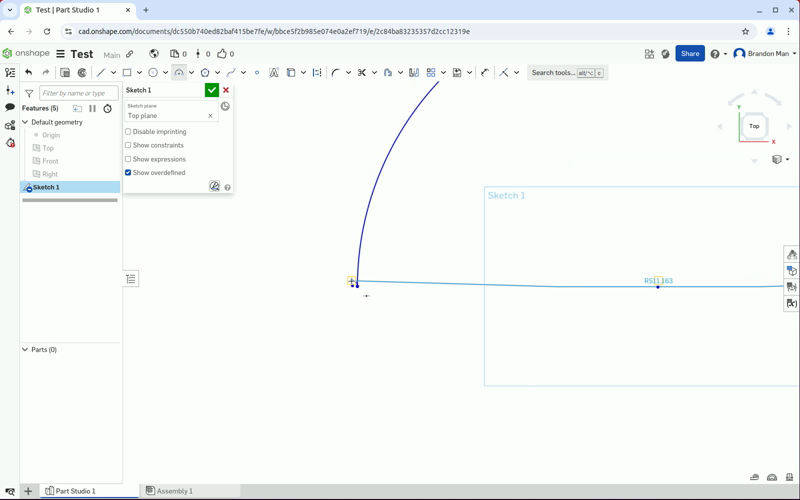
scroll(-6)
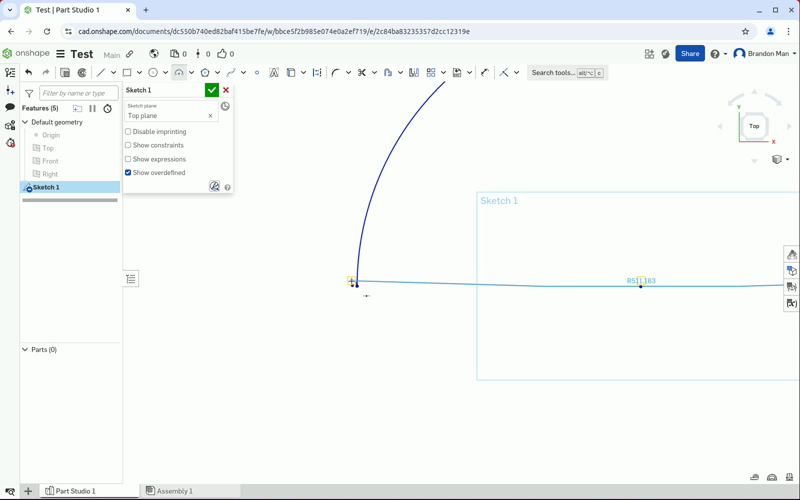
scroll(-6)
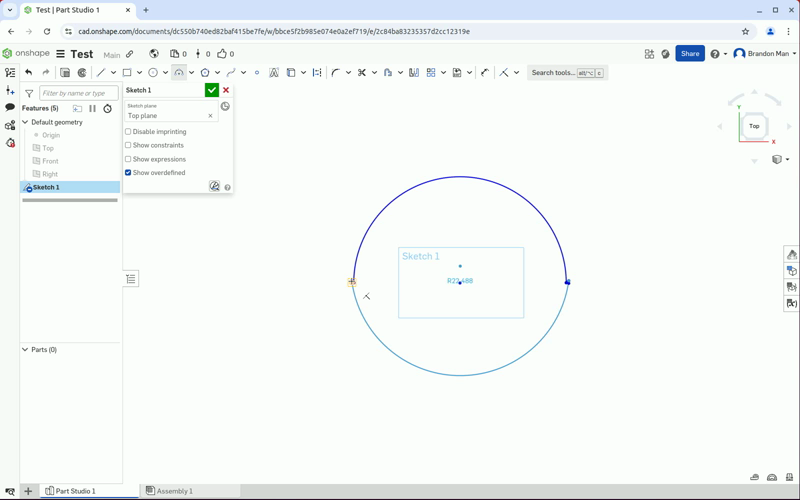
key_down(shift)
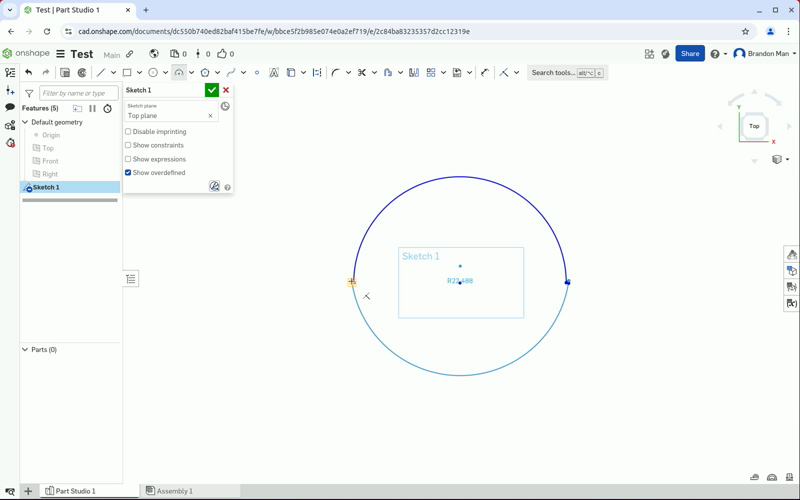
mouse_move(460, 174)
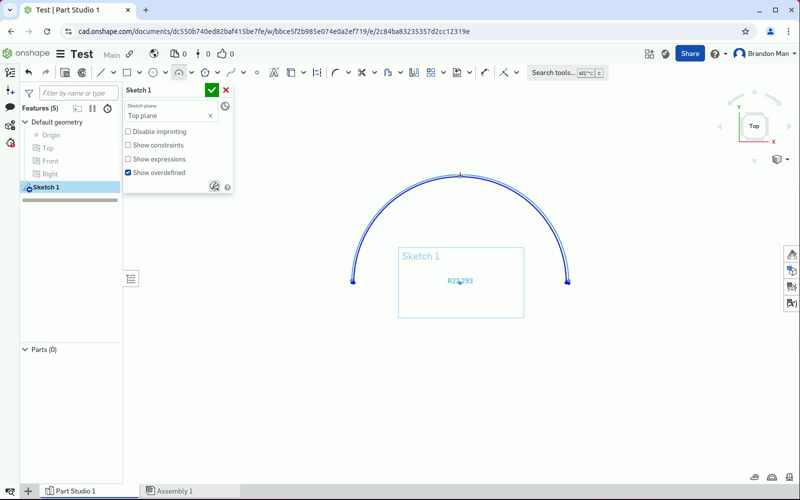
scroll(6)
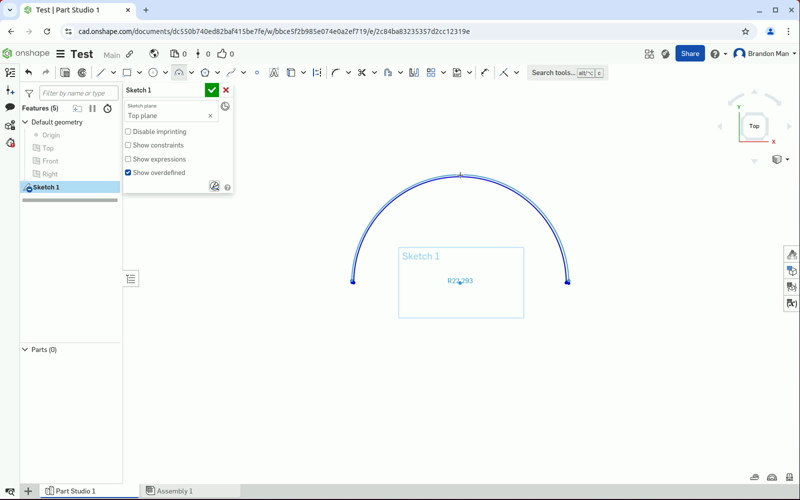
scroll(6)
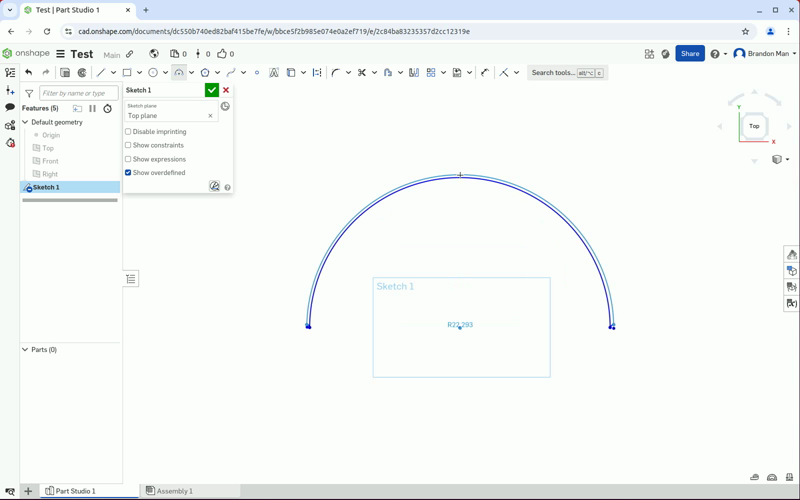
scroll(6)
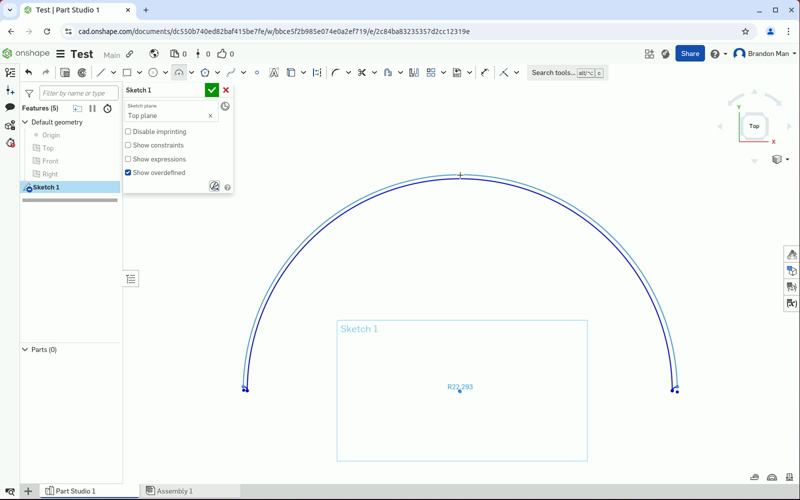
scroll(6)
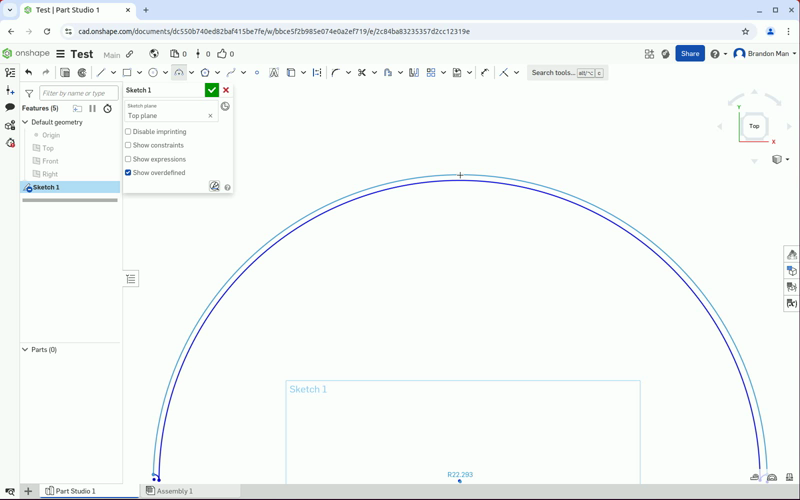
scroll(6)
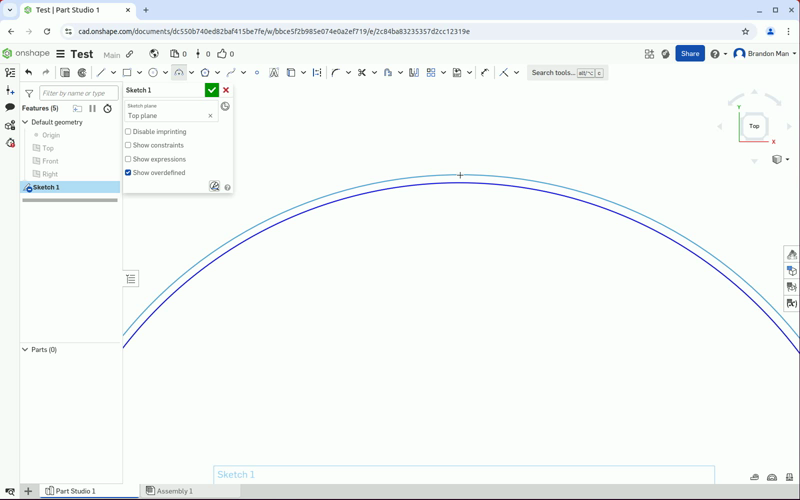
scroll(6)
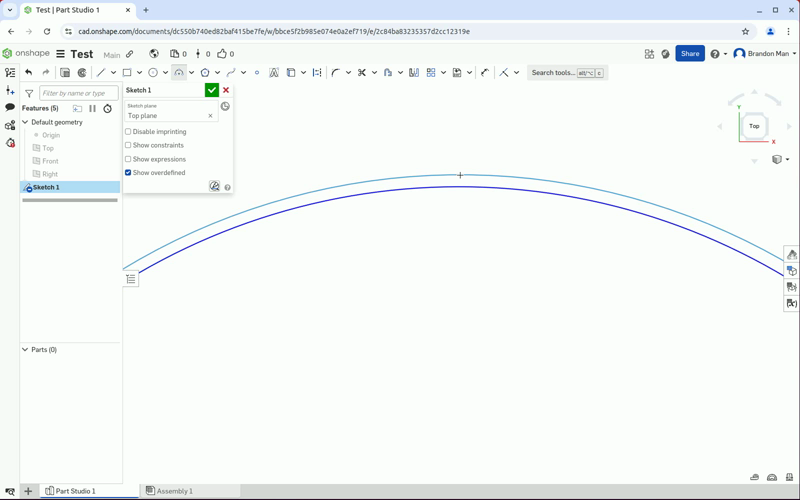
scroll(6)
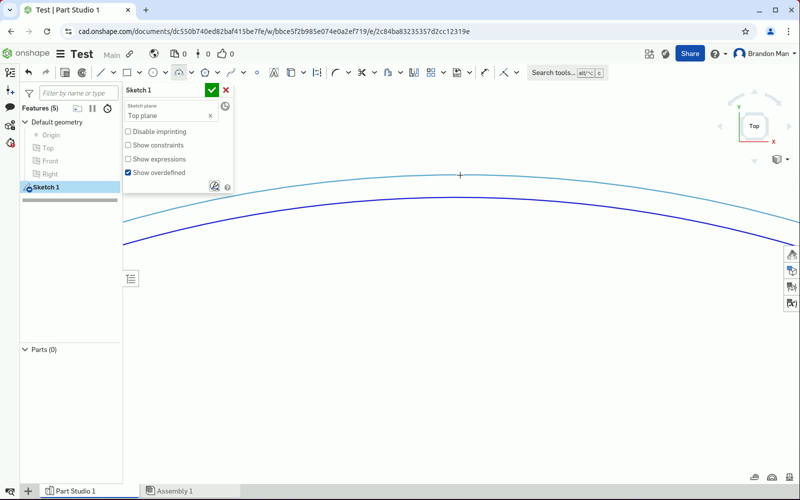
click(460, 174)
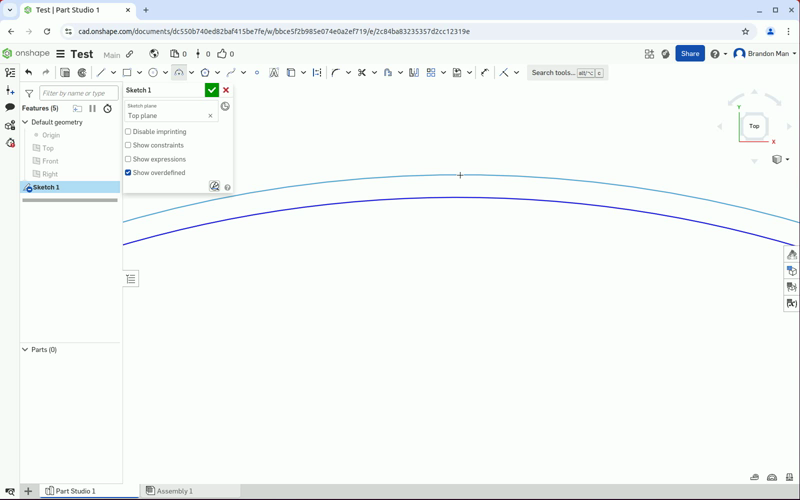
scroll(-6)
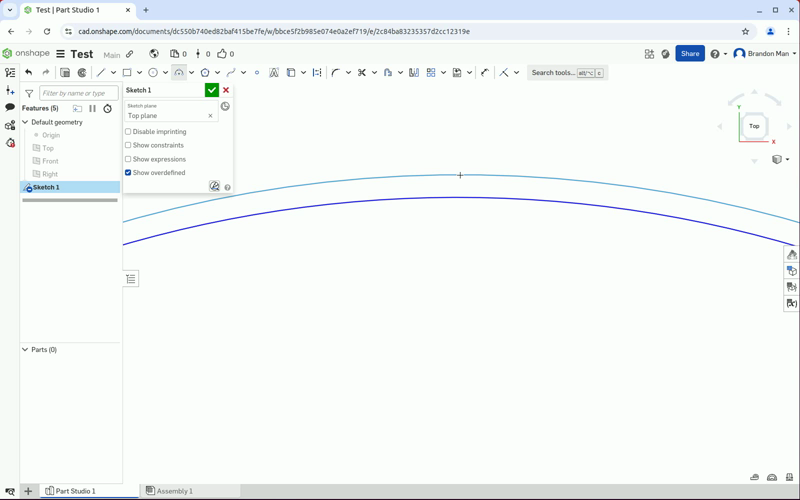
scroll(-6)
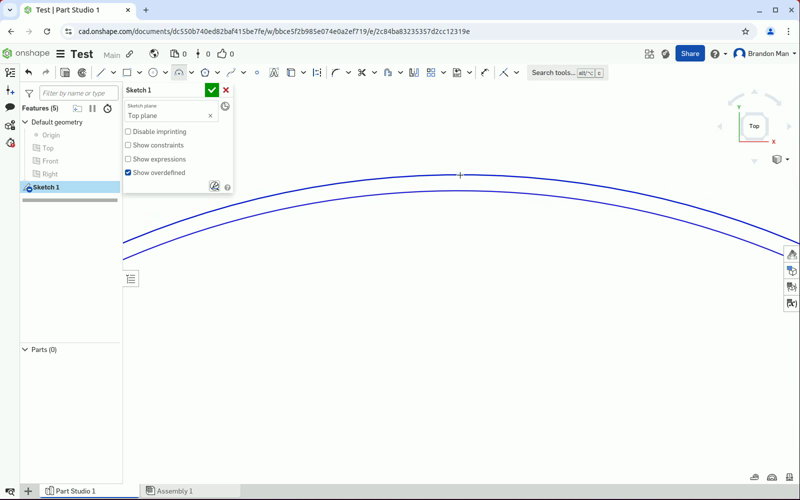
scroll(-6)
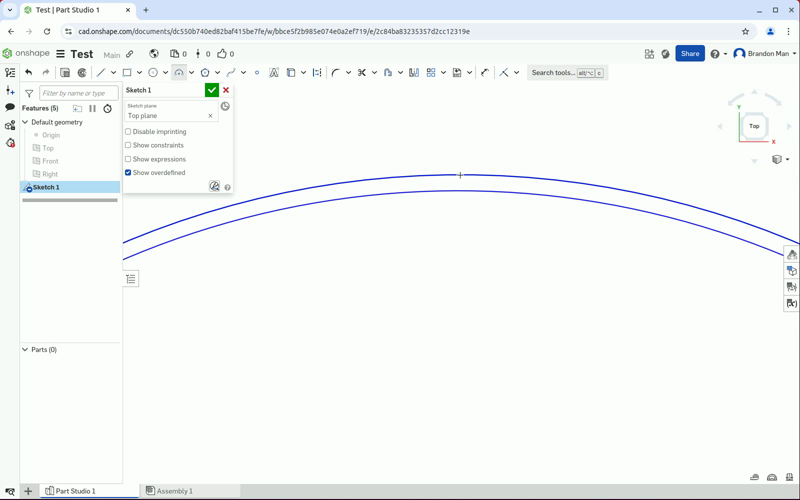
scroll(-6)
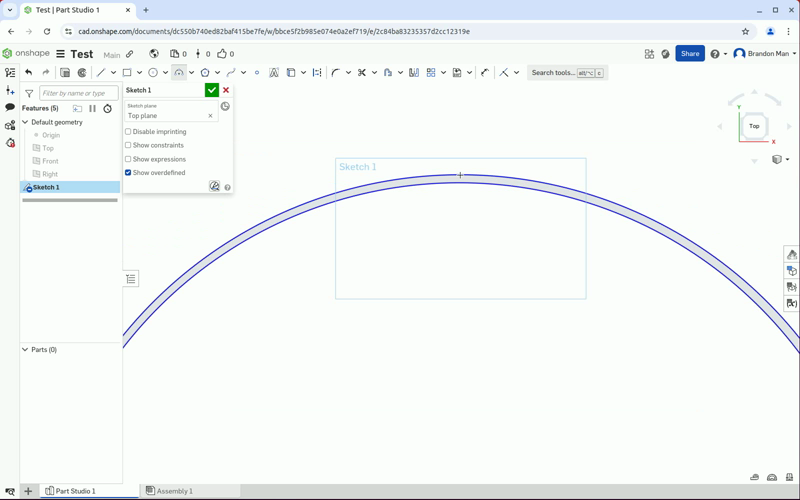
scroll(-6)
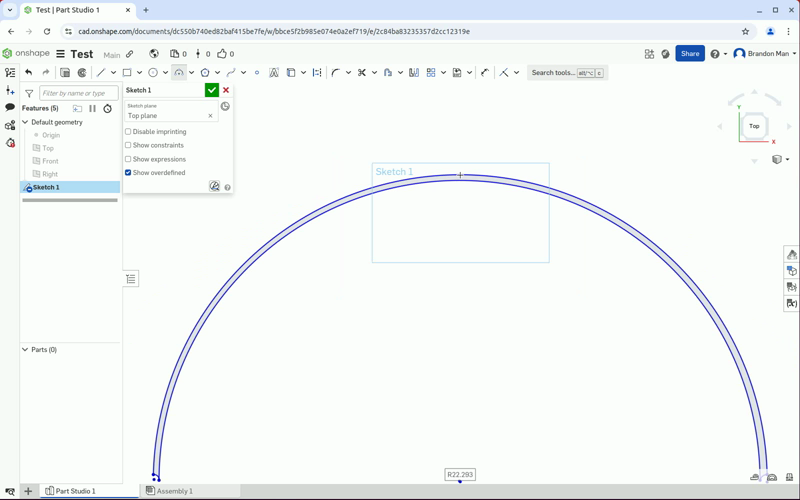
scroll(-6)
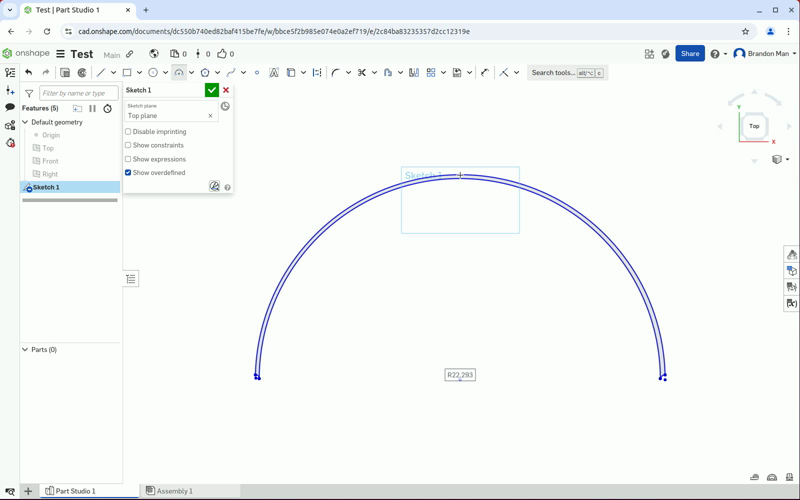
scroll(-6)
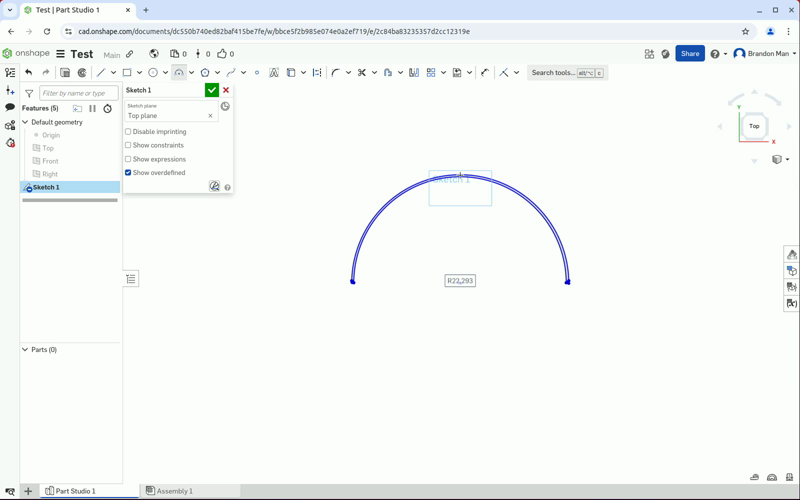
key_up(shift)
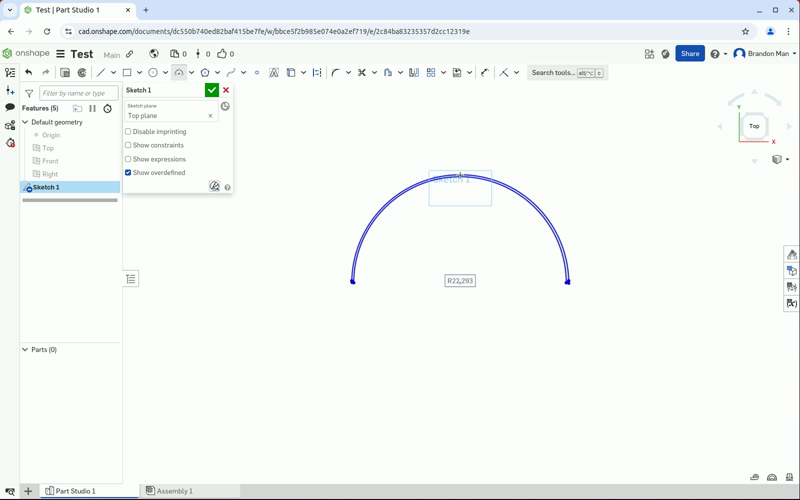
key(esc)
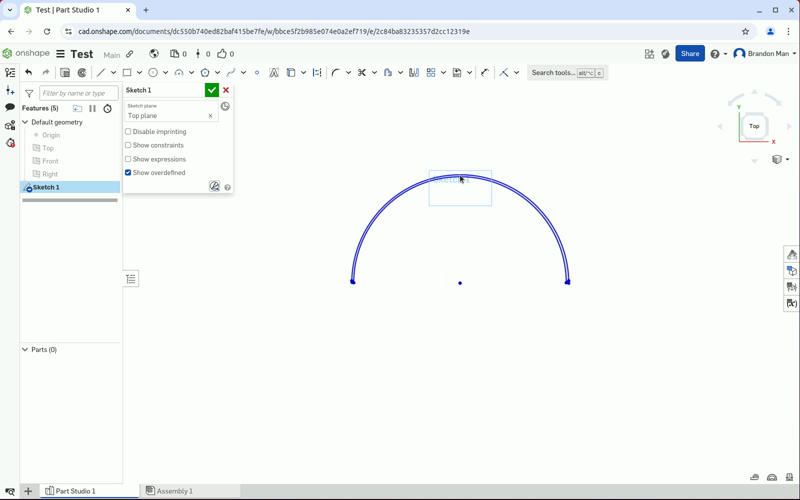
mouse_move(367, 281)
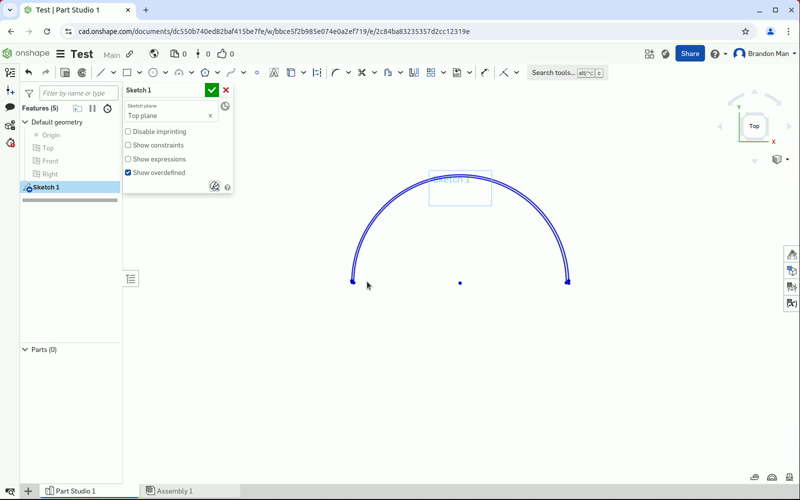
scroll(6)
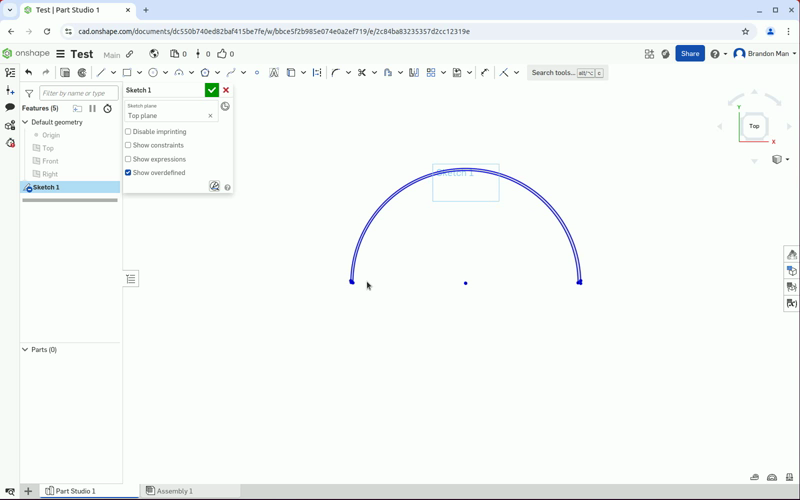
scroll(6)
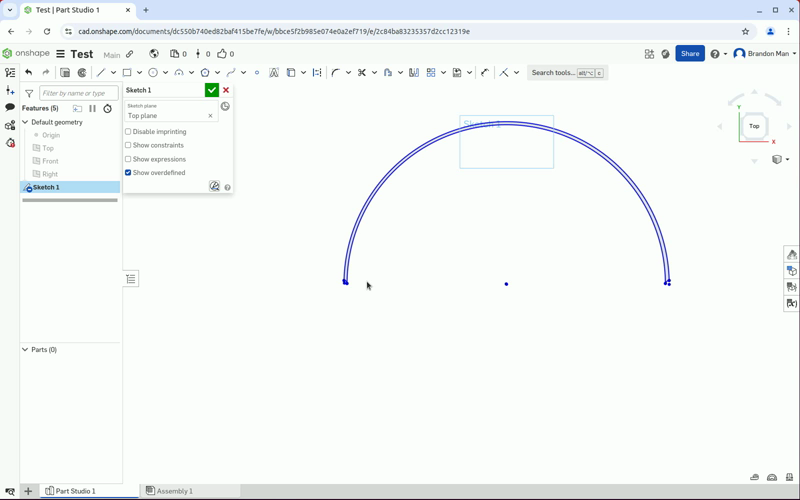
scroll(6)
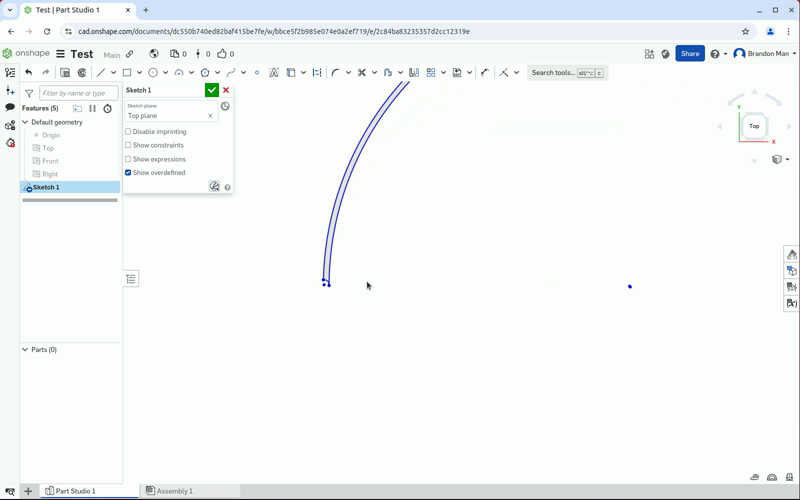
scroll(6)
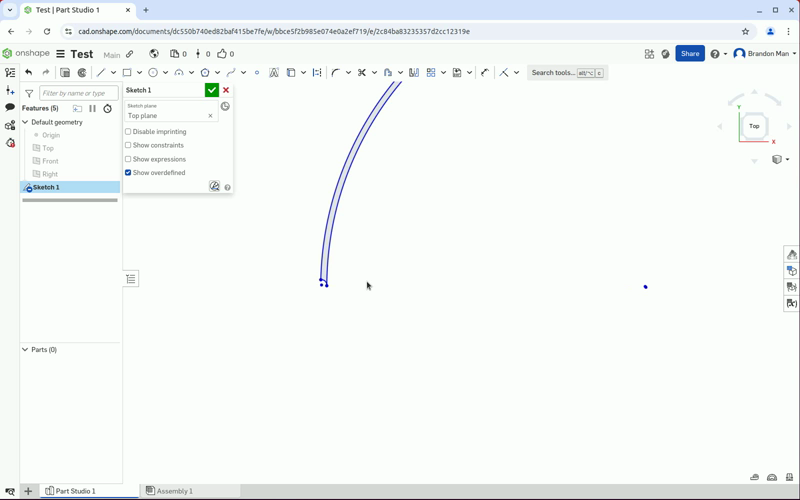
scroll(6)
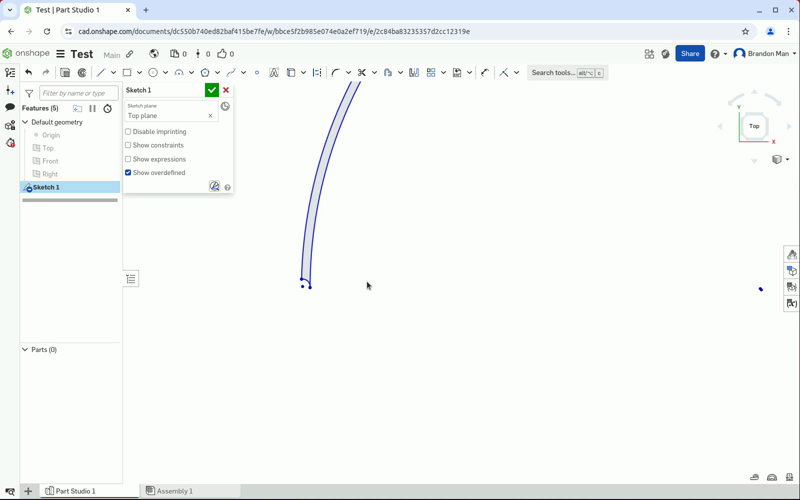
scroll(6)
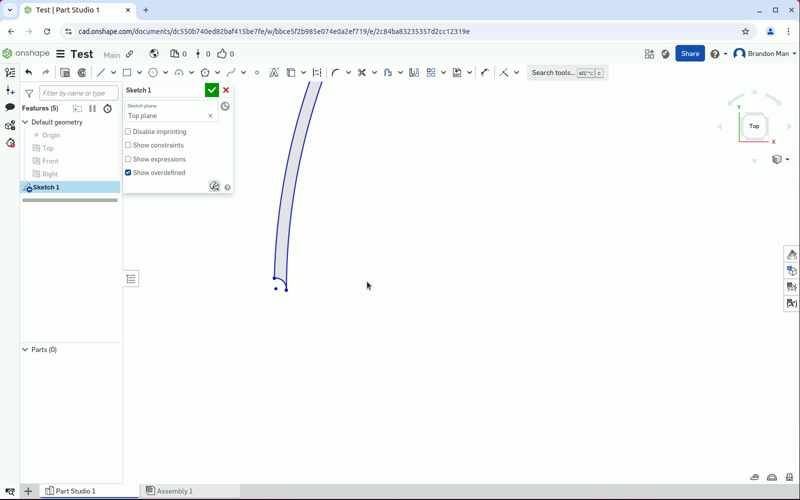
scroll(6)
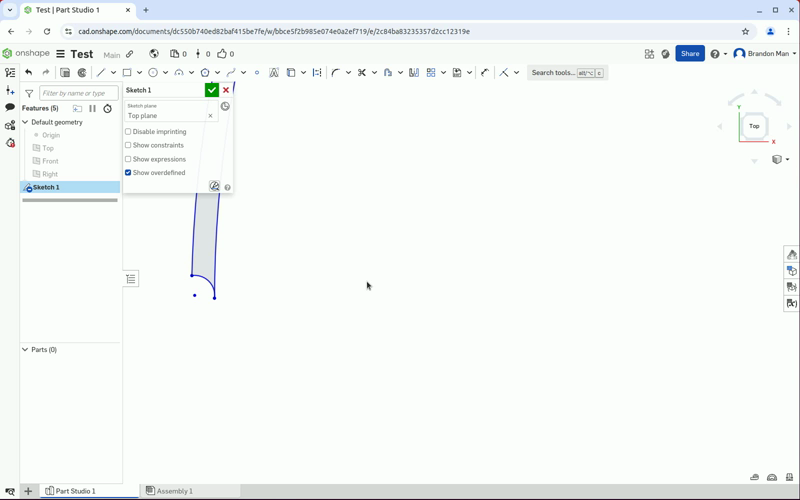
click(367, 281)
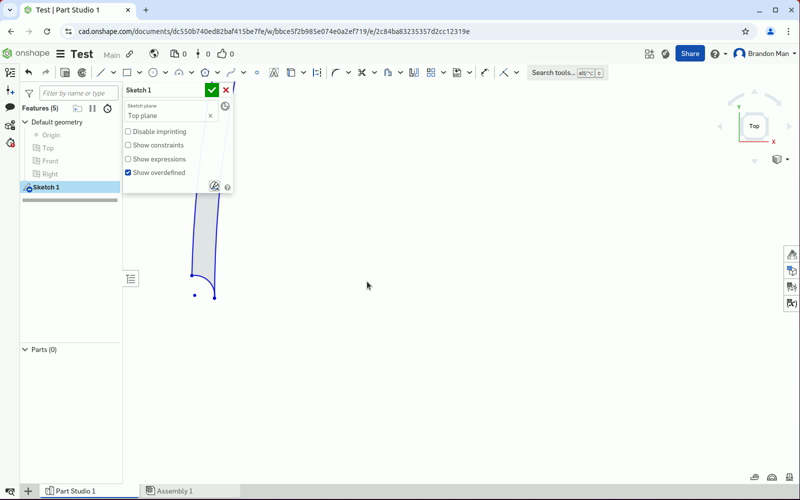
scroll(-6)
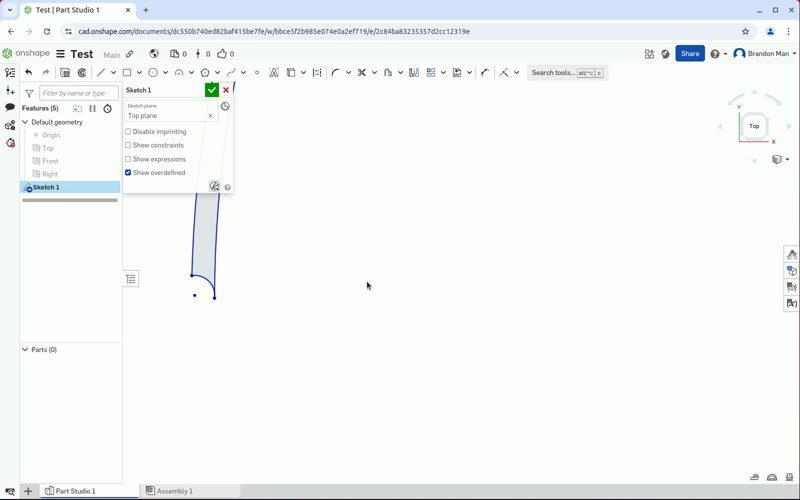
scroll(-6)
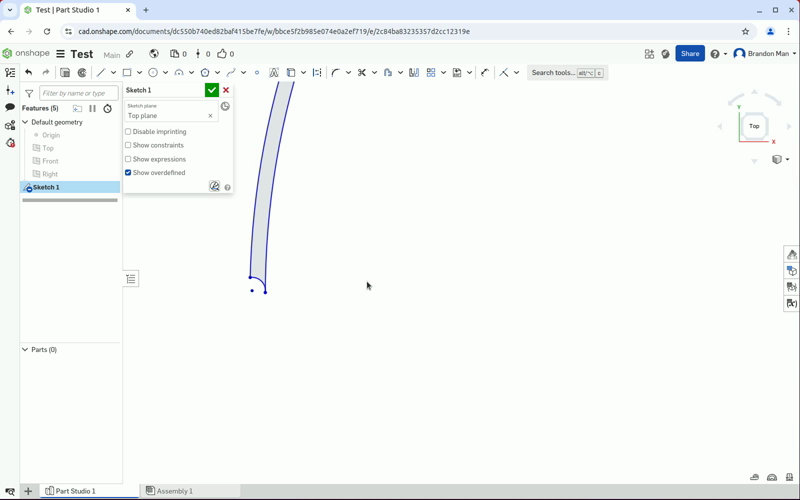
scroll(-6)
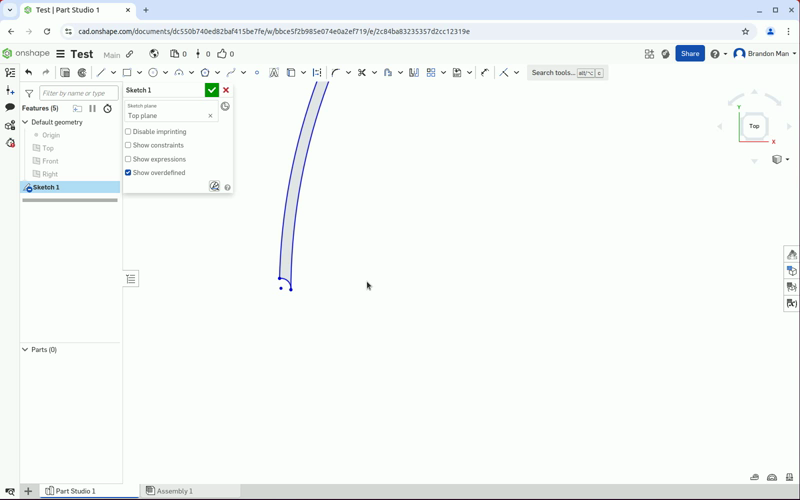
scroll(-6)
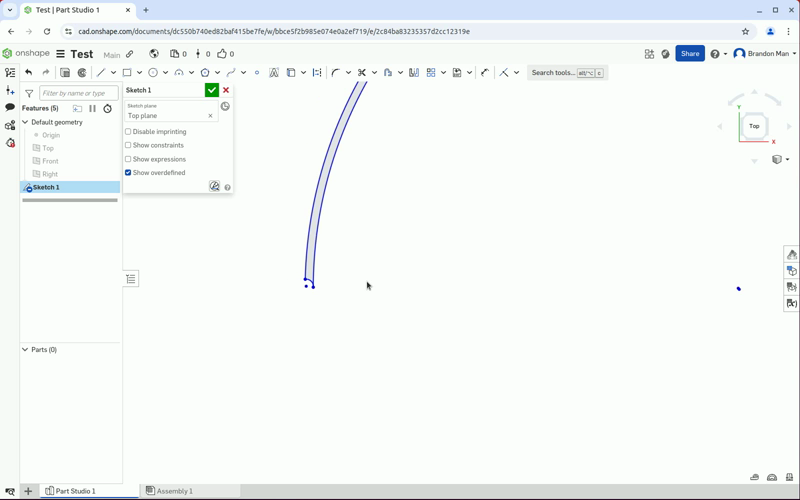
scroll(-6)
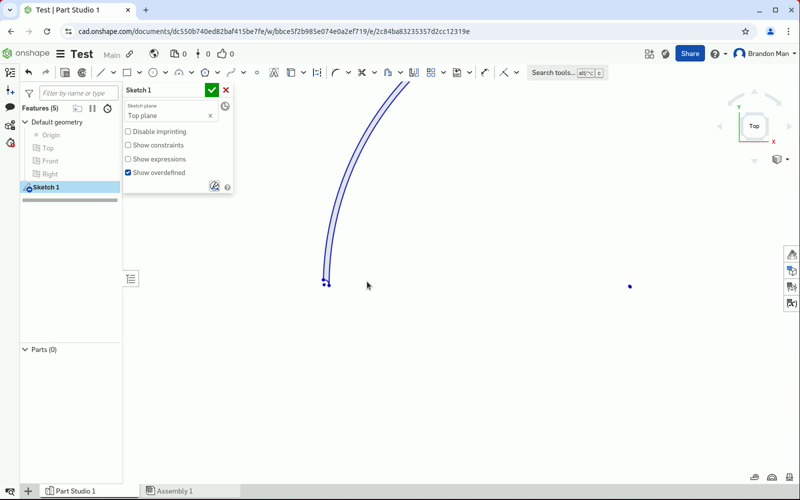
scroll(-6)
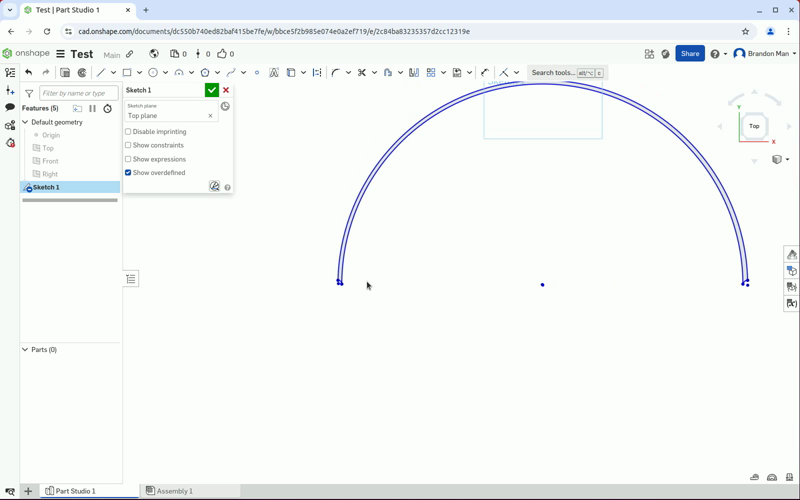
scroll(-6)
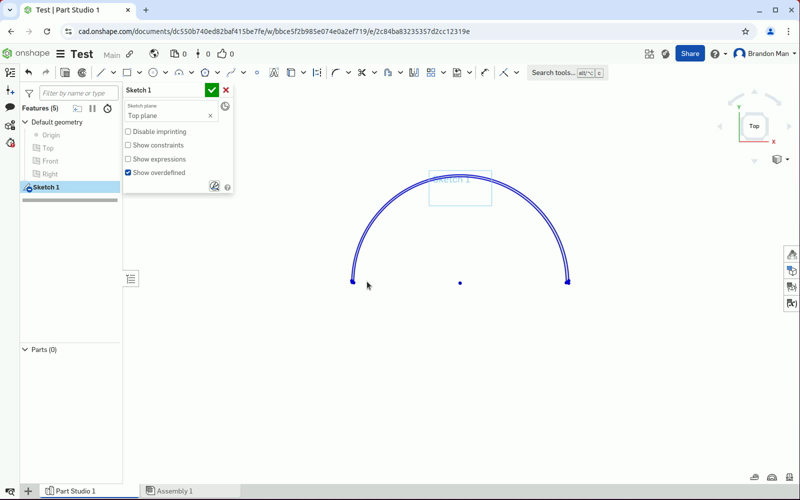
mouse_move(73, 352)
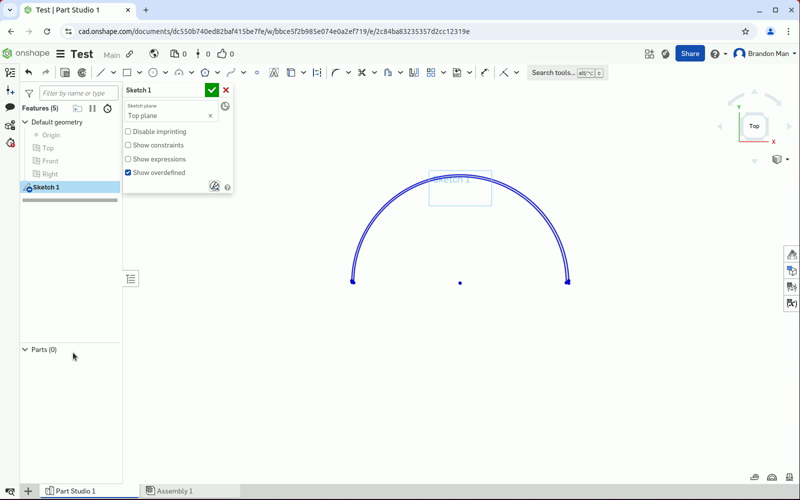
key(shift+y)
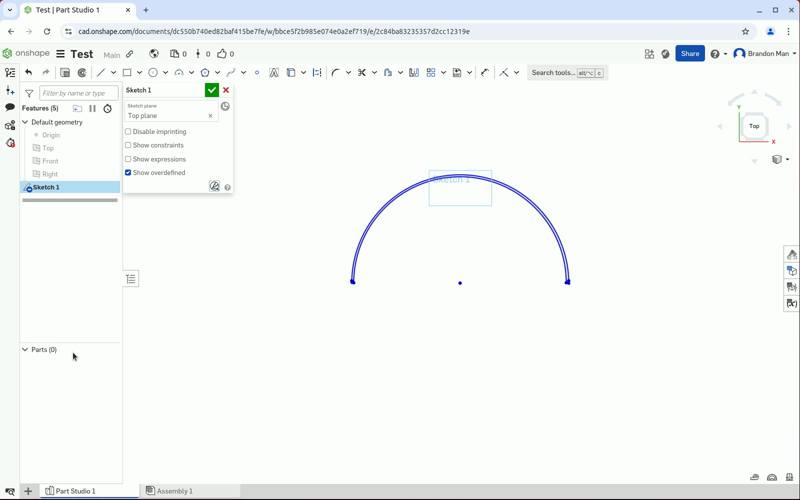
key(shift+e)
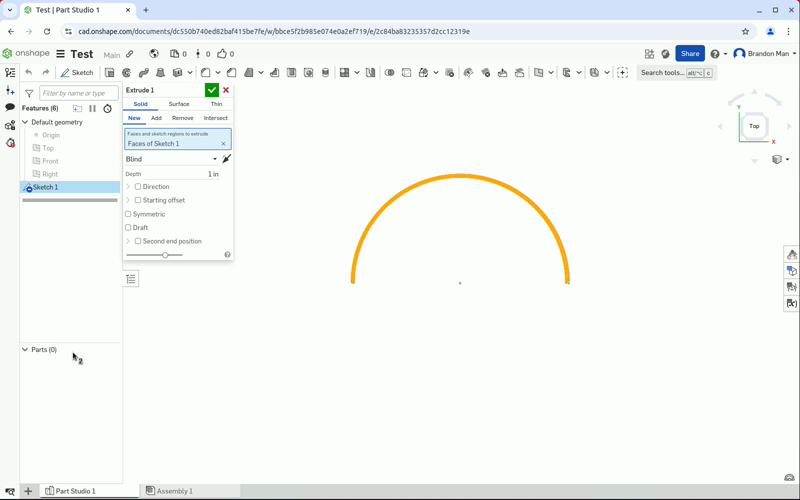
mouse_move(143, 106)
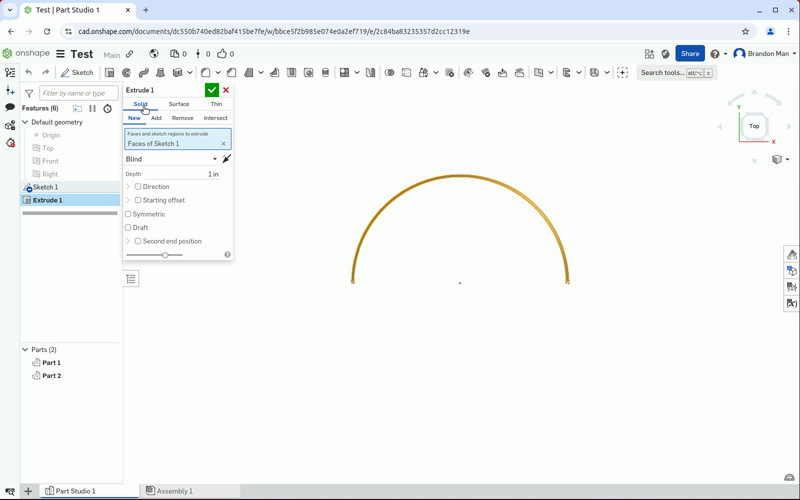
click(143, 106)
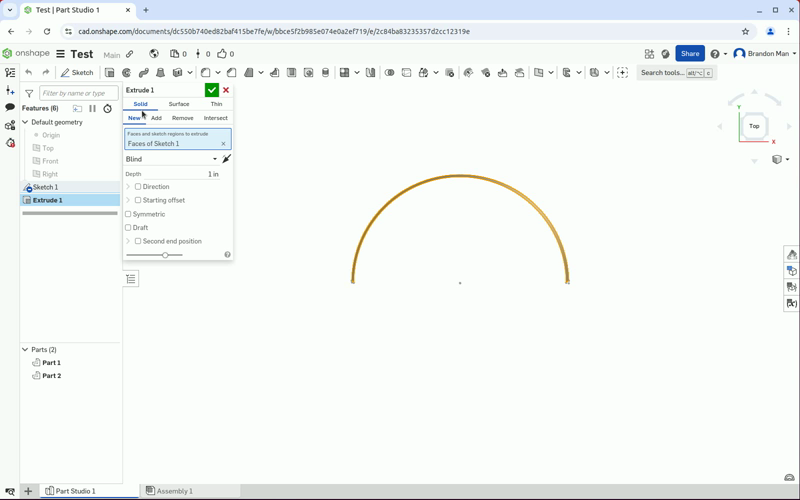
mouse_move(137, 120)
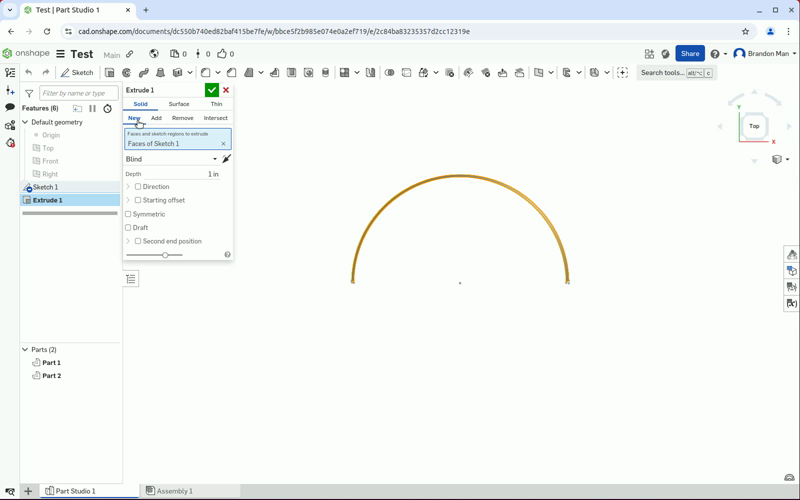
click(137, 120)
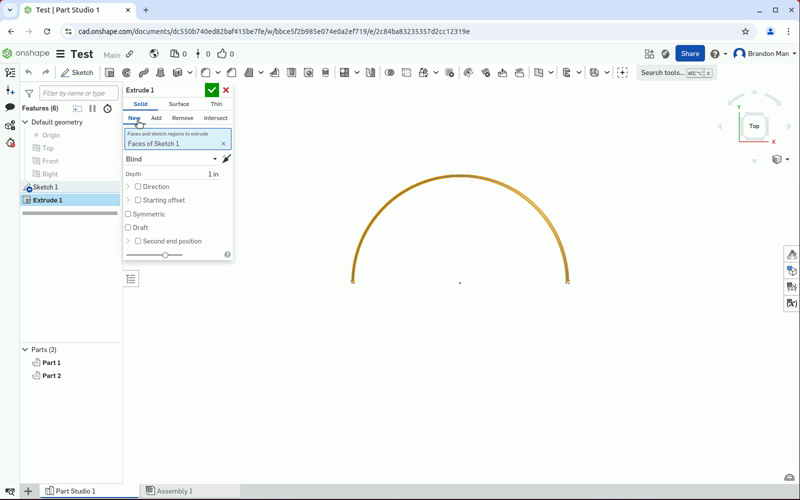
key(tab, 4)
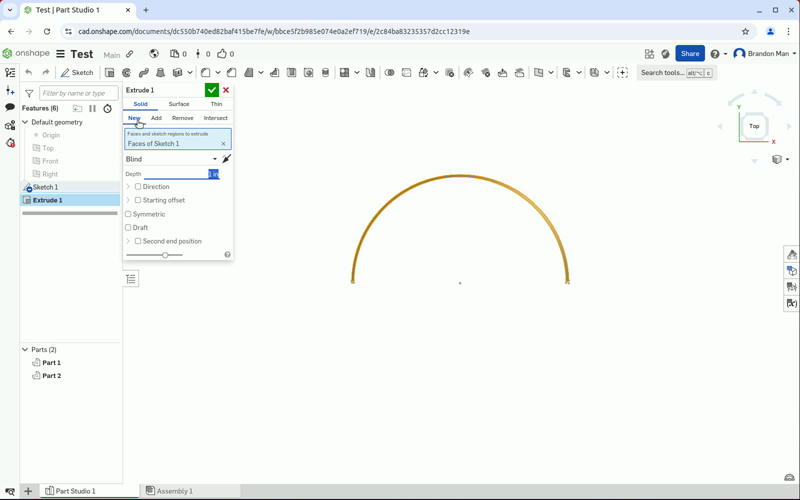
text(8.666)
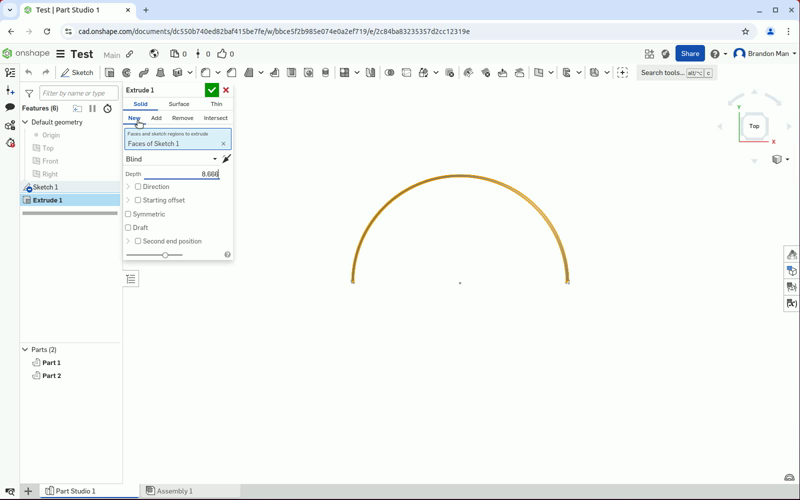
key(enter)
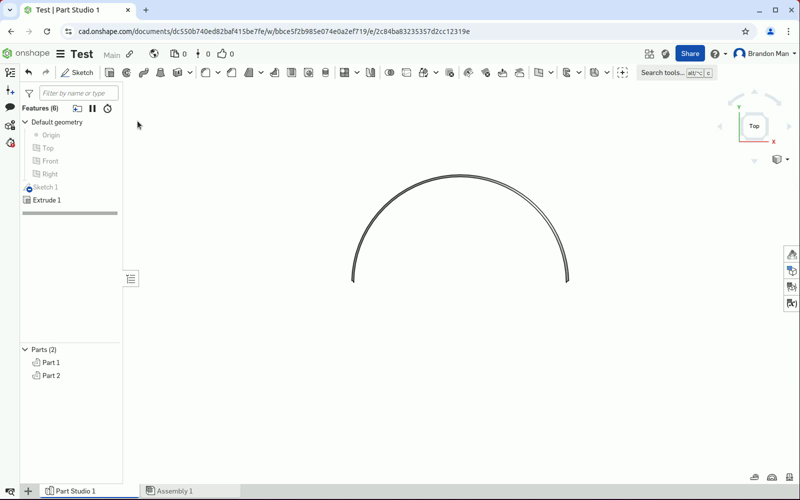
key(shift+h)
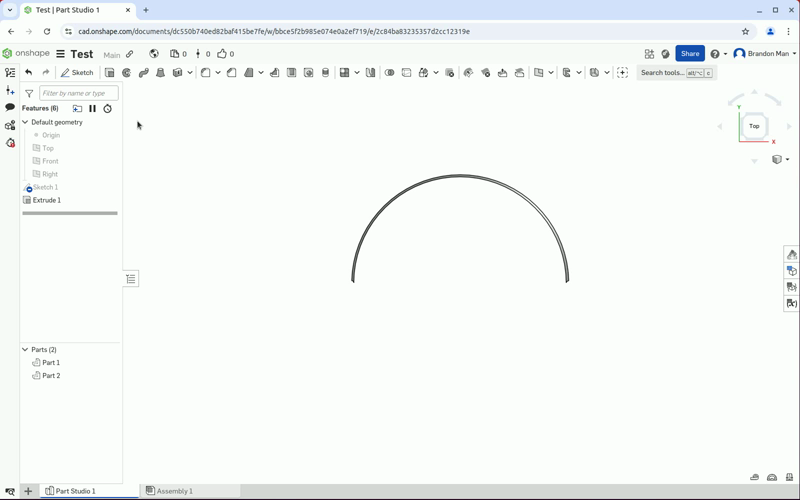
key(shift+h)
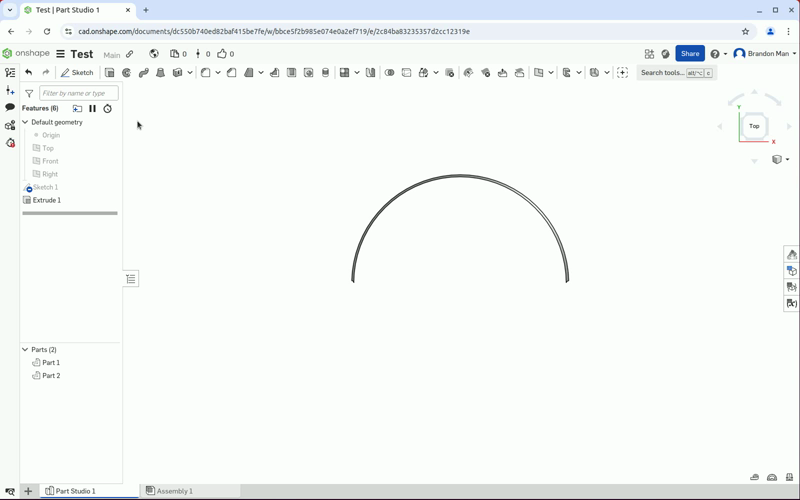
mouse_move(73, 189)
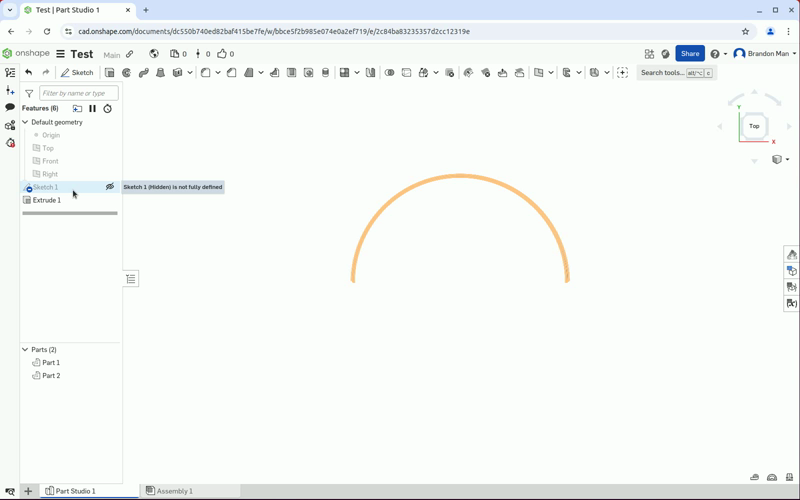
click(73, 189)
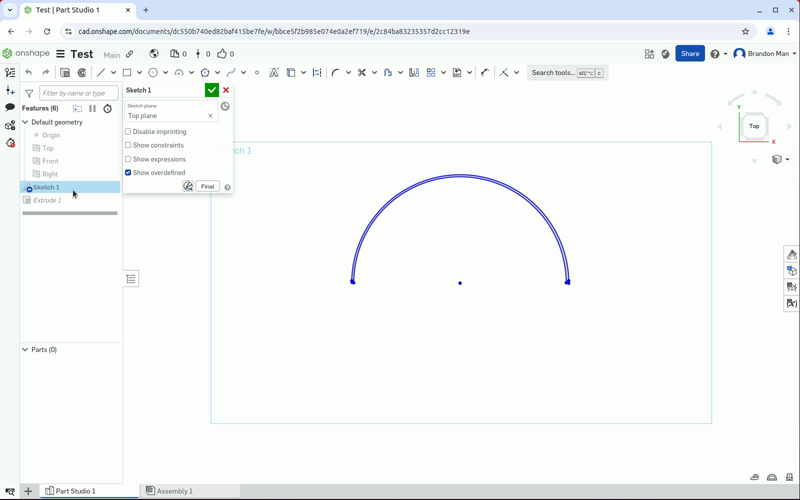
mouse_move(229, 92)
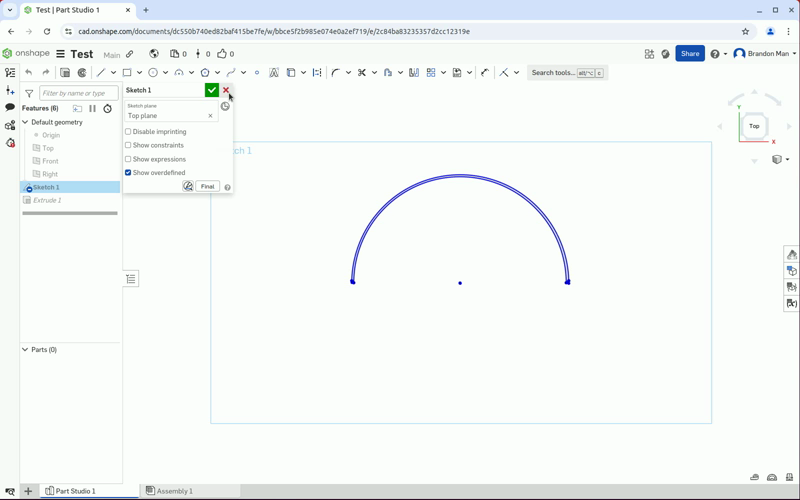
click(229, 92)
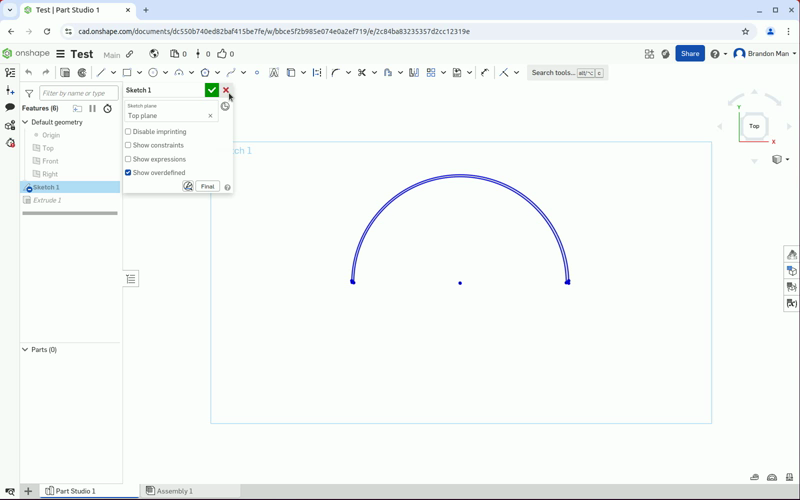
key(shift+s)
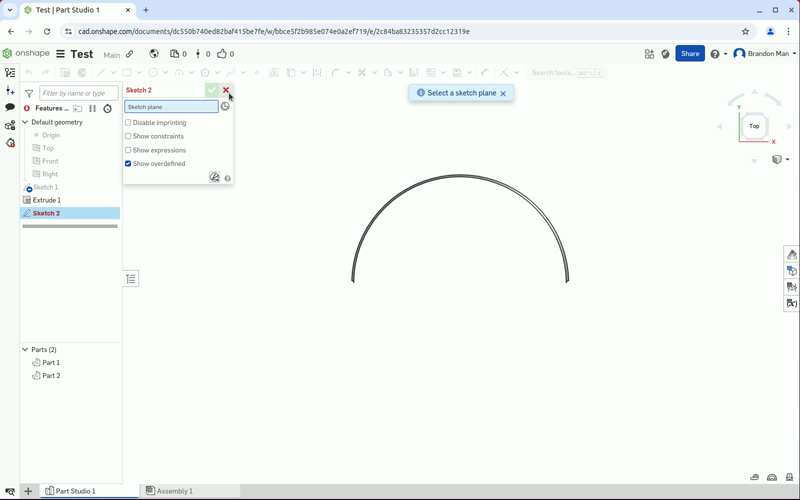
mouse_move(73, 150)
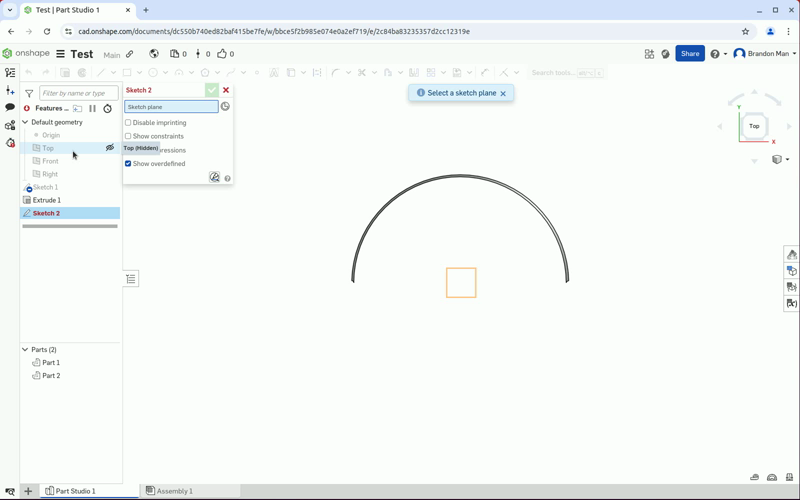
click(73, 150)
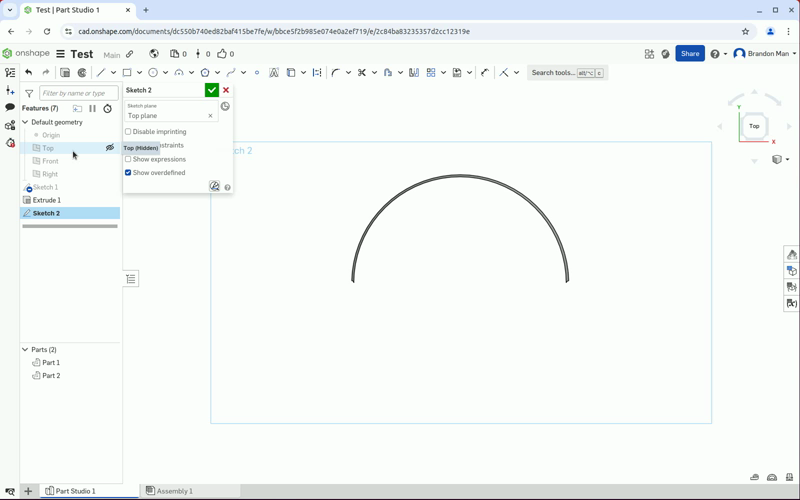
mouse_move(73, 352)
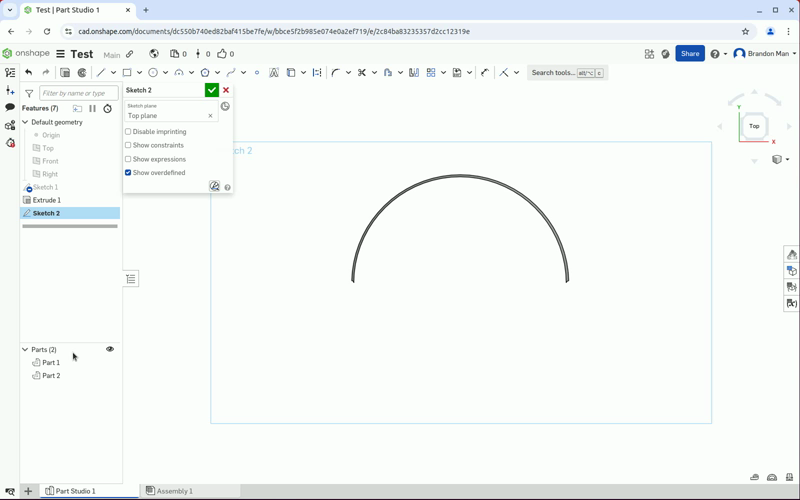
key(y)
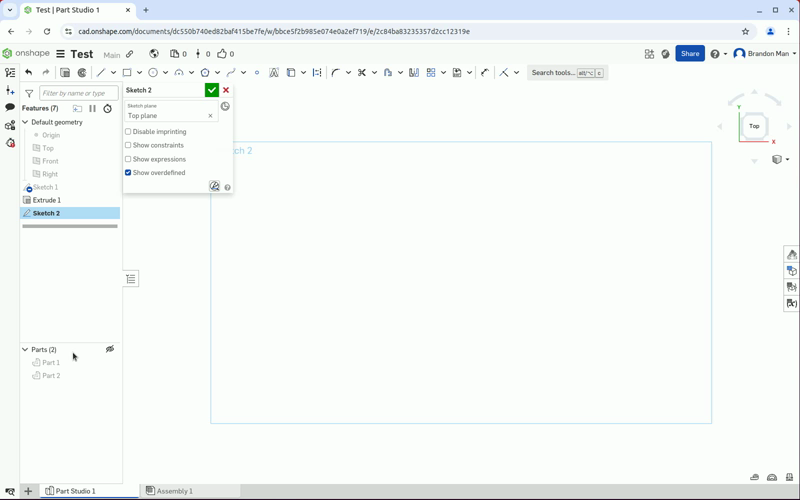
key(a)
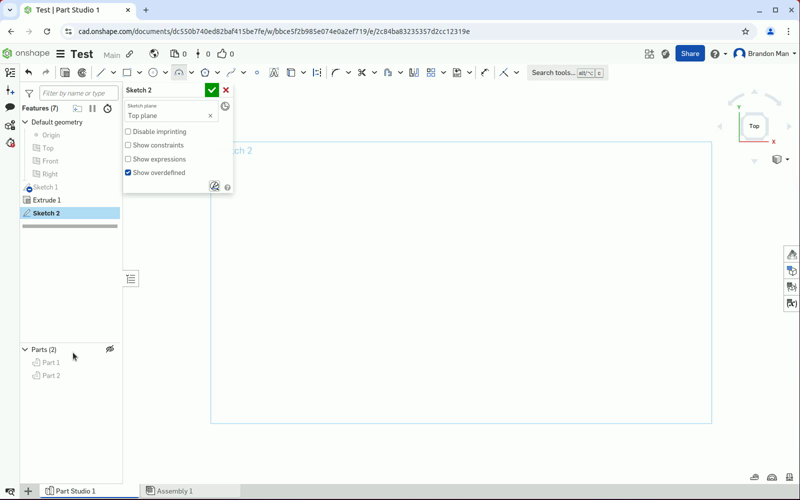
key_down(shift)
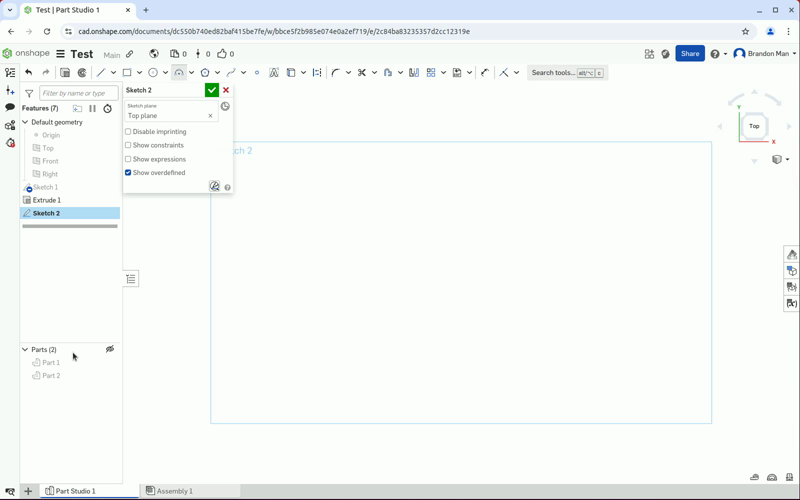
mouse_move(351, 285)
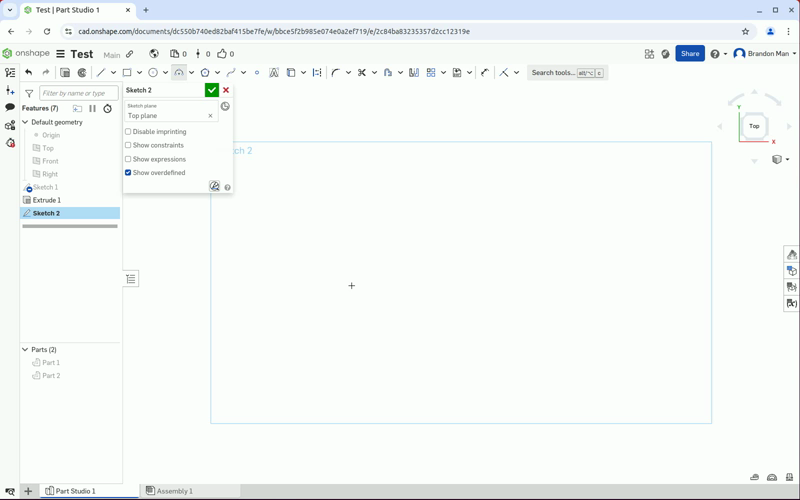
click(351, 285)
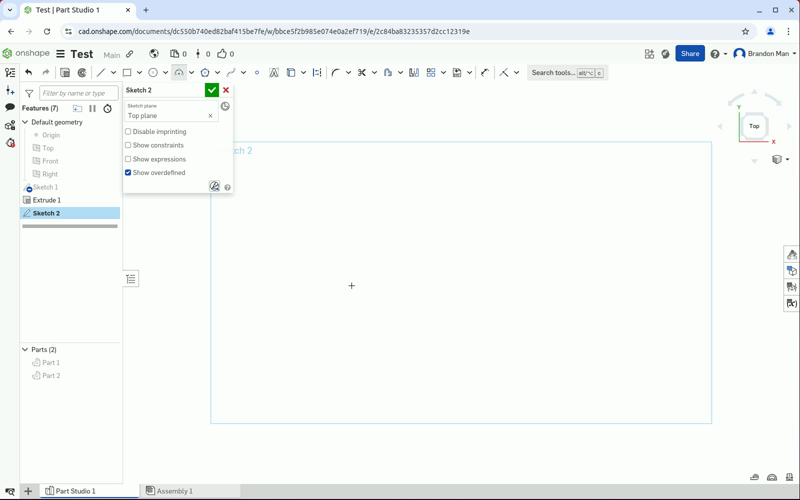
key_up(shift)
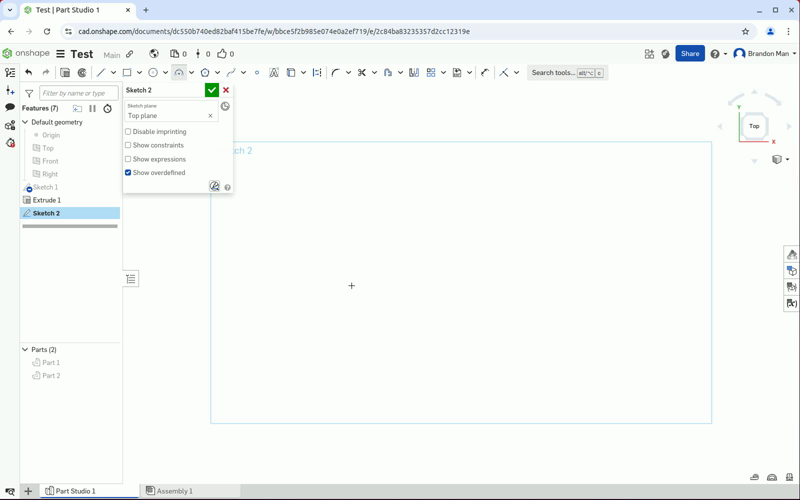
key_down(shift)
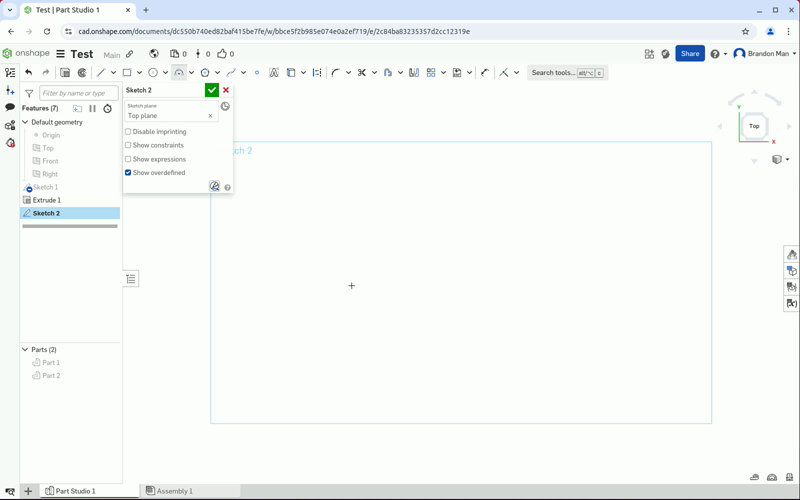
mouse_move(351, 279)
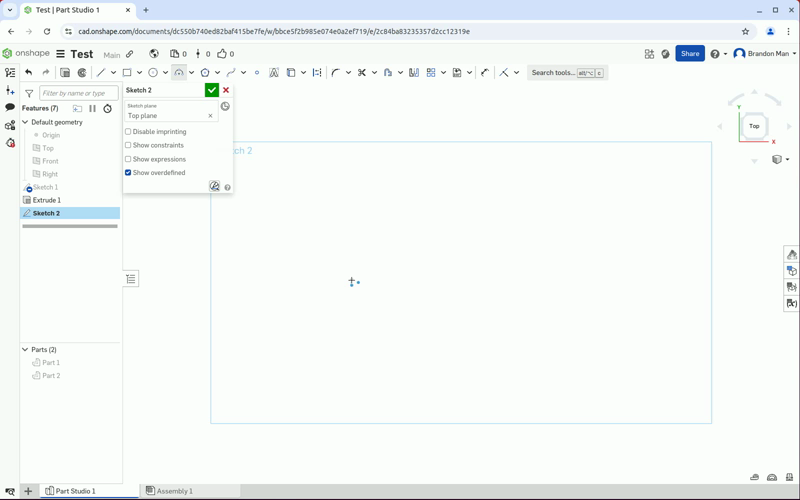
scroll(6)
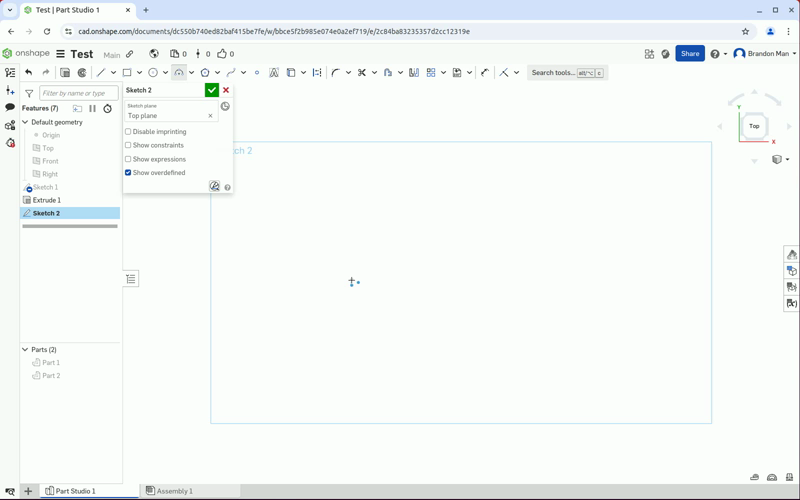
scroll(6)
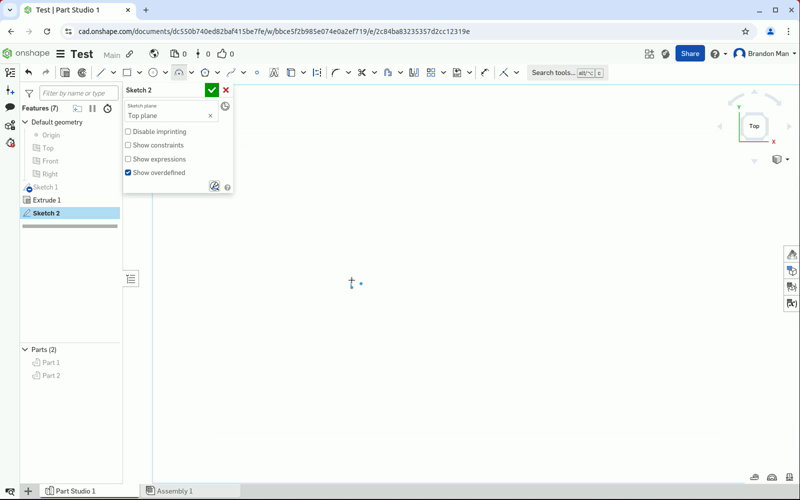
scroll(6)
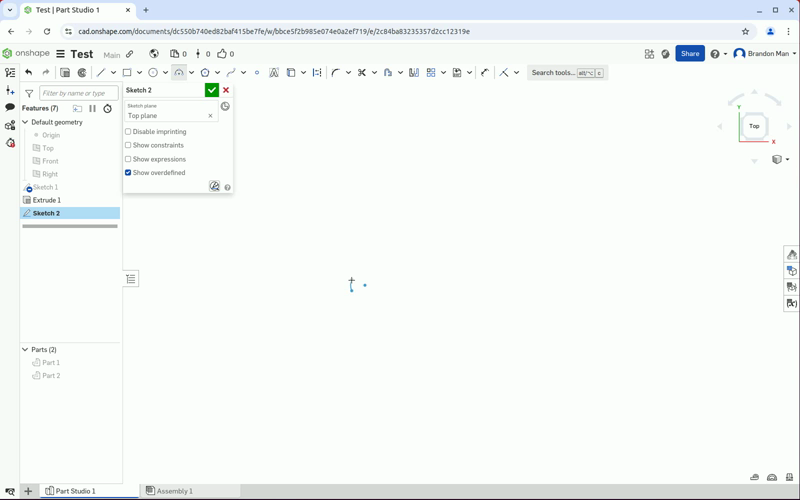
scroll(6)
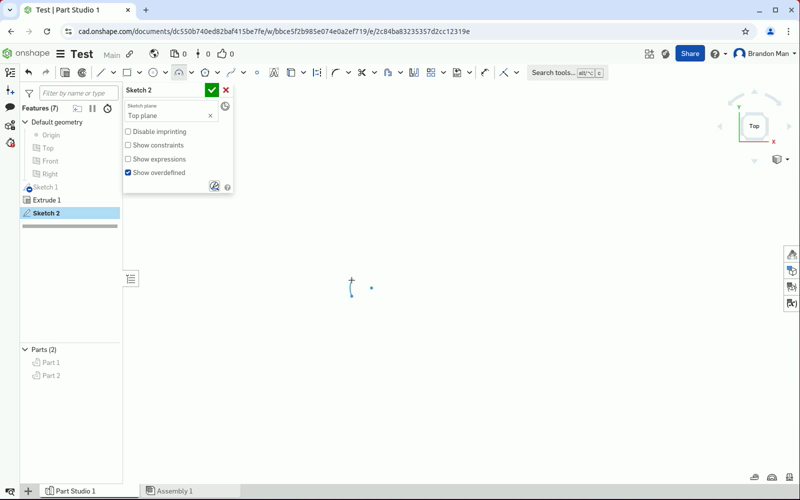
scroll(6)
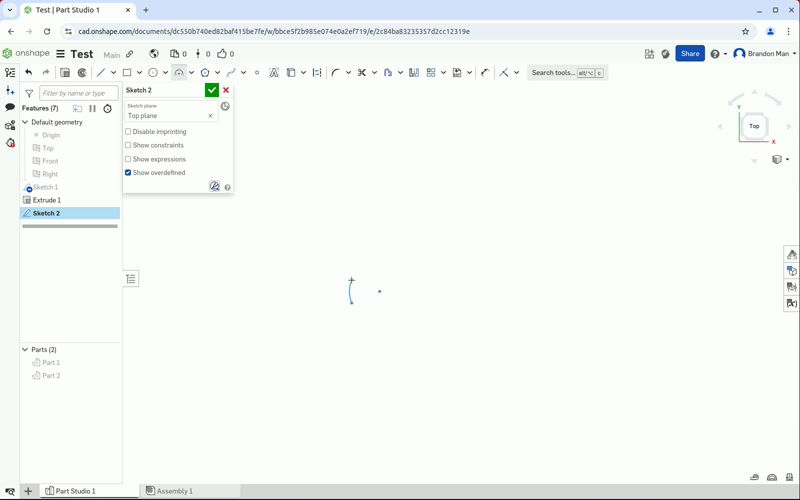
scroll(6)
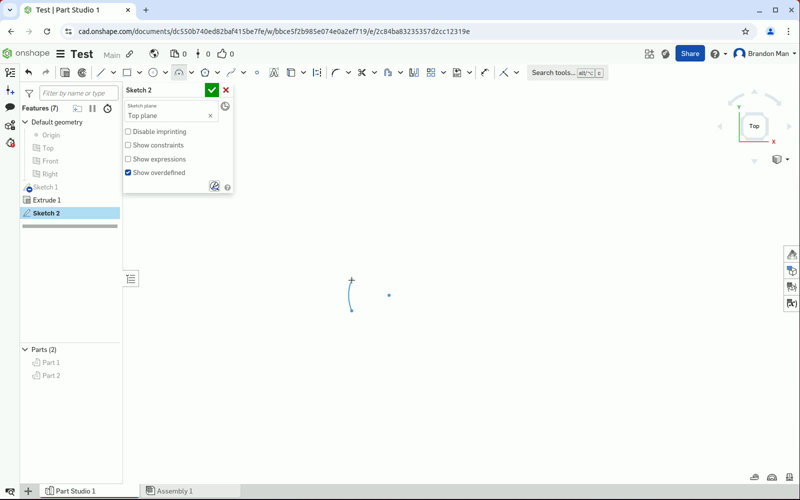
scroll(6)
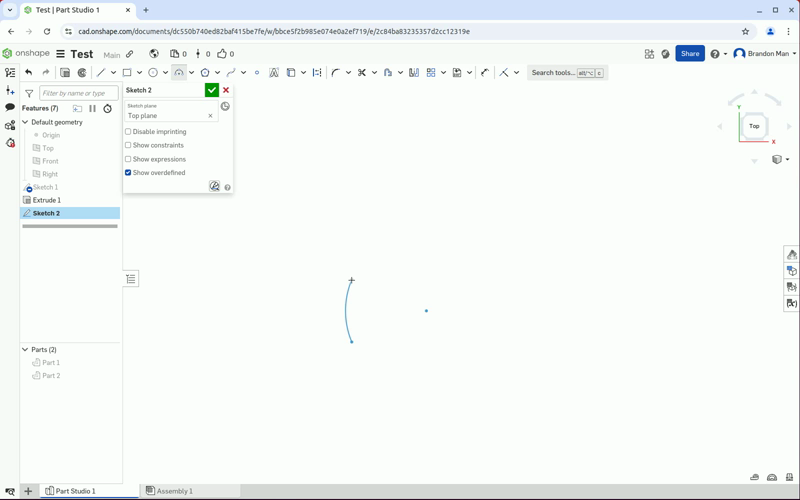
click(351, 279)
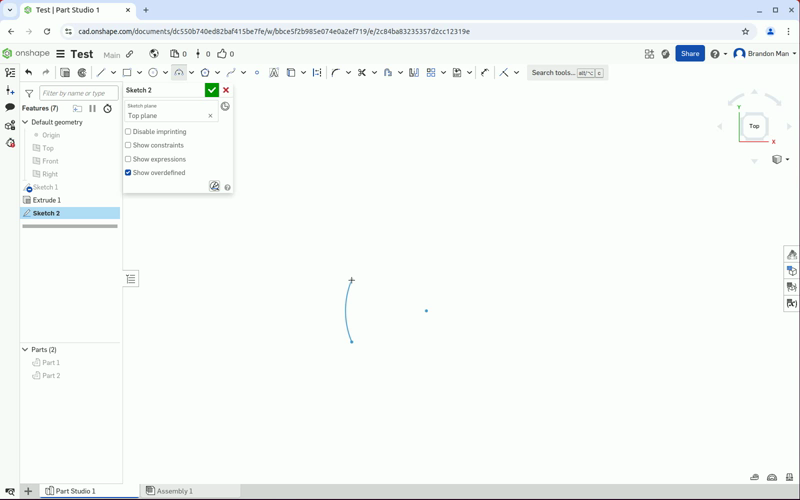
scroll(-6)
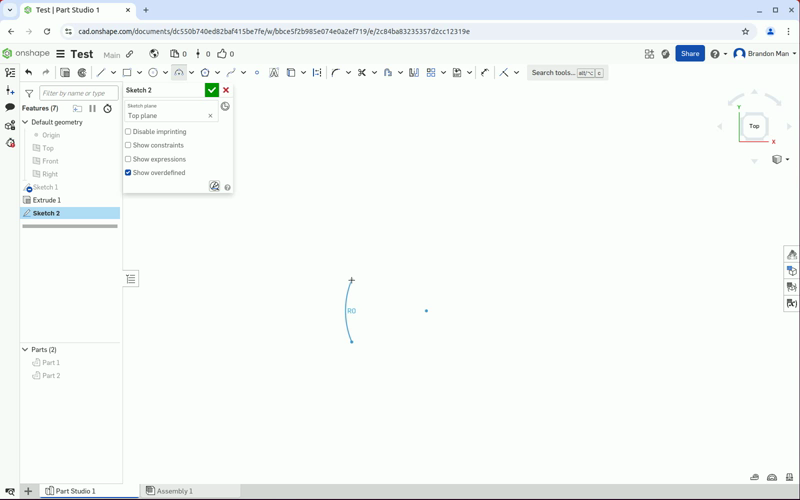
scroll(-6)
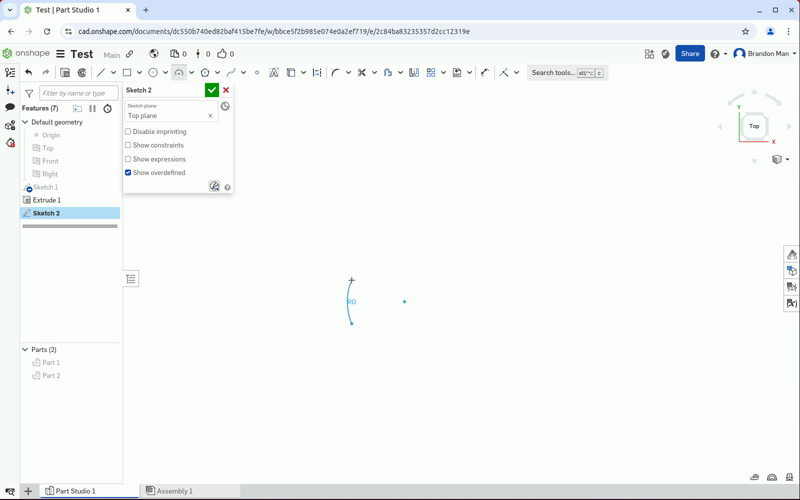
scroll(-6)
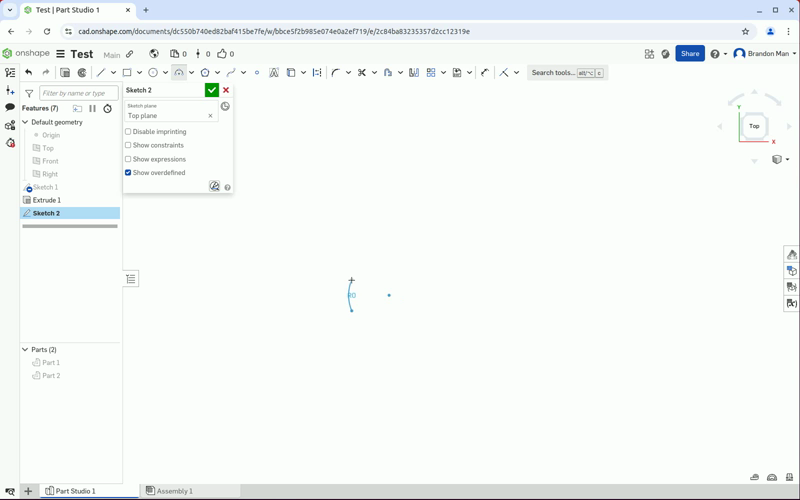
scroll(-6)
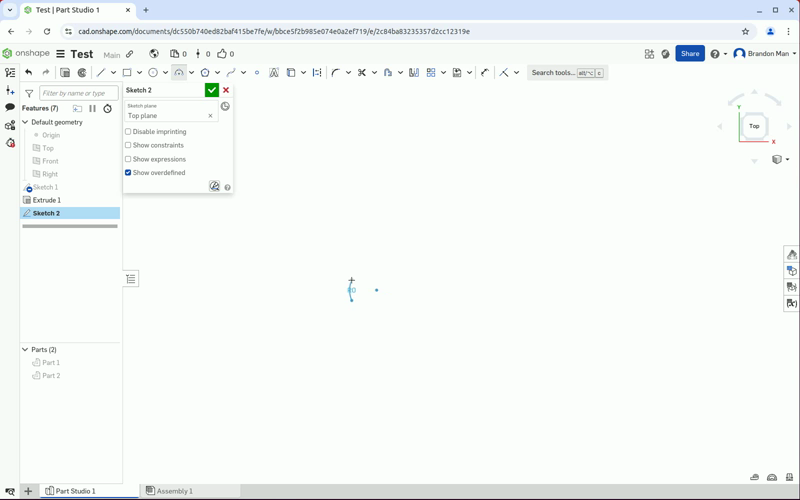
scroll(-6)
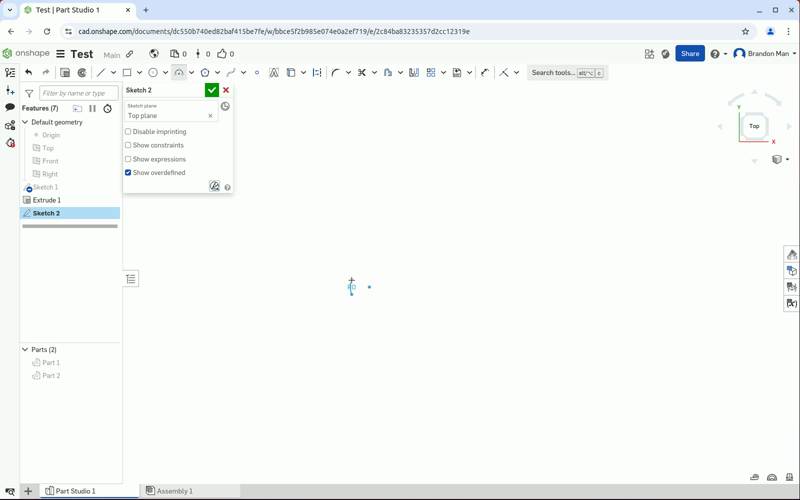
scroll(-6)
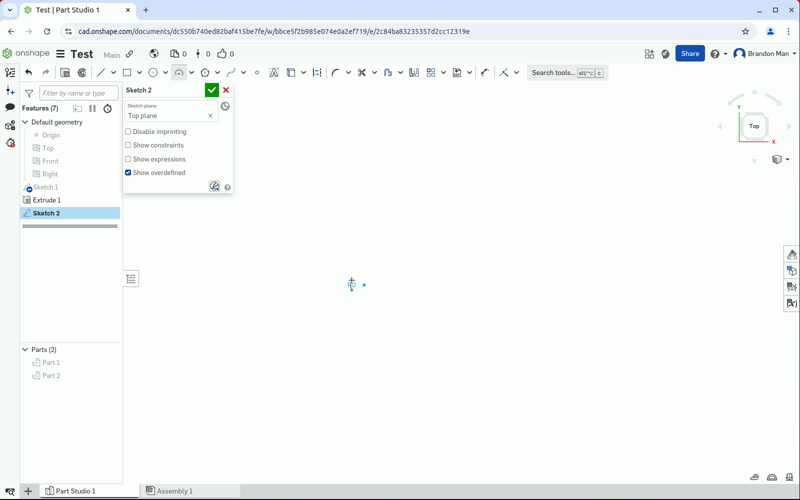
scroll(-6)
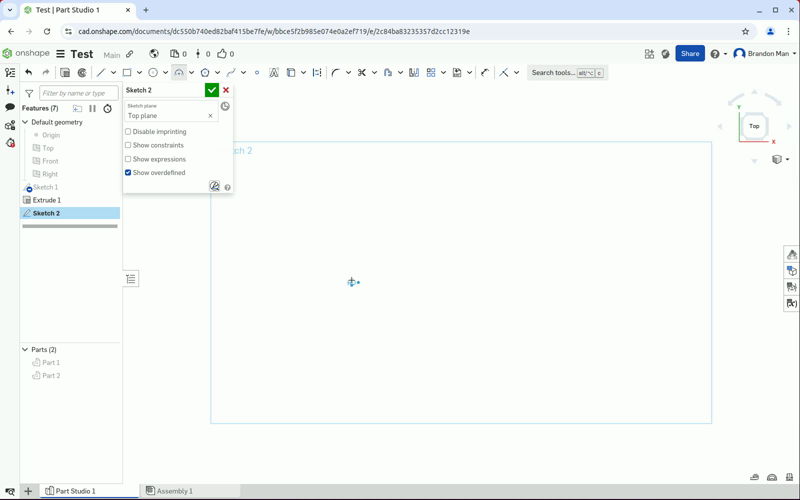
mouse_move(353, 282)
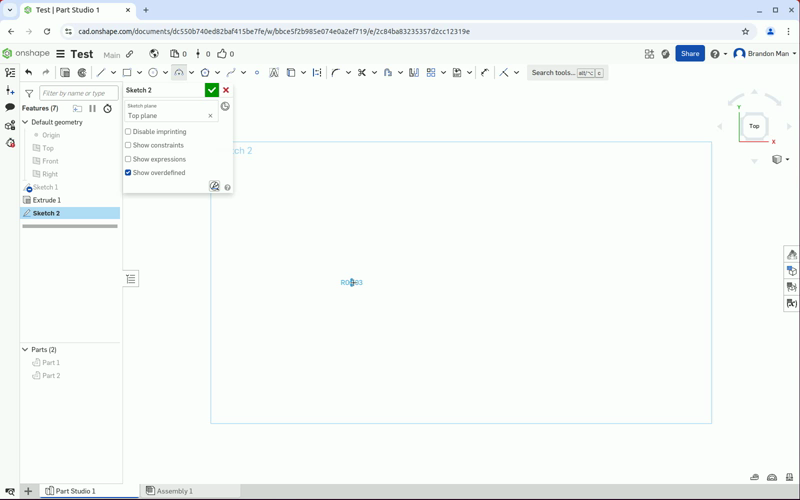
scroll(6)
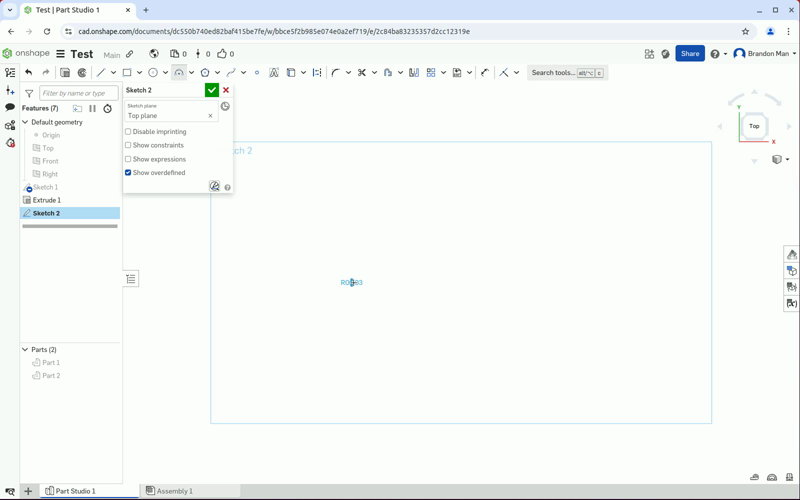
scroll(6)
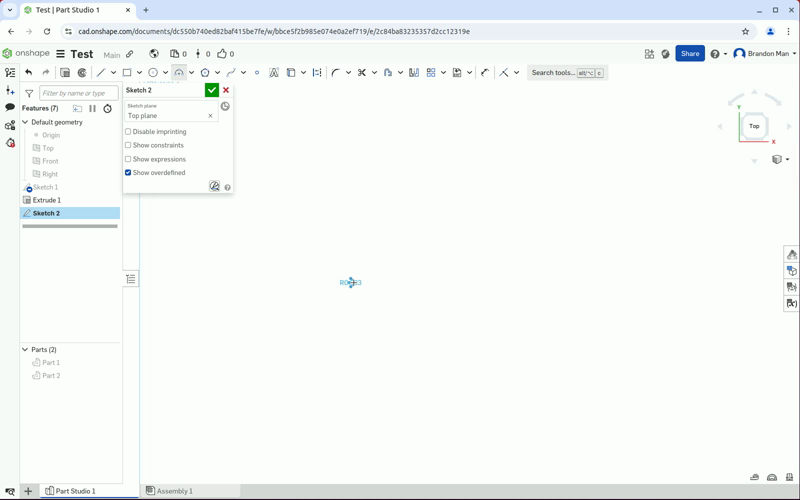
scroll(6)
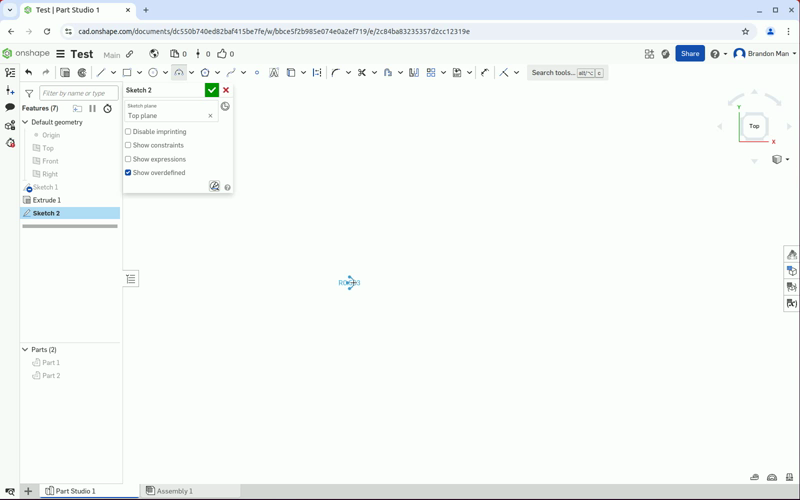
scroll(6)
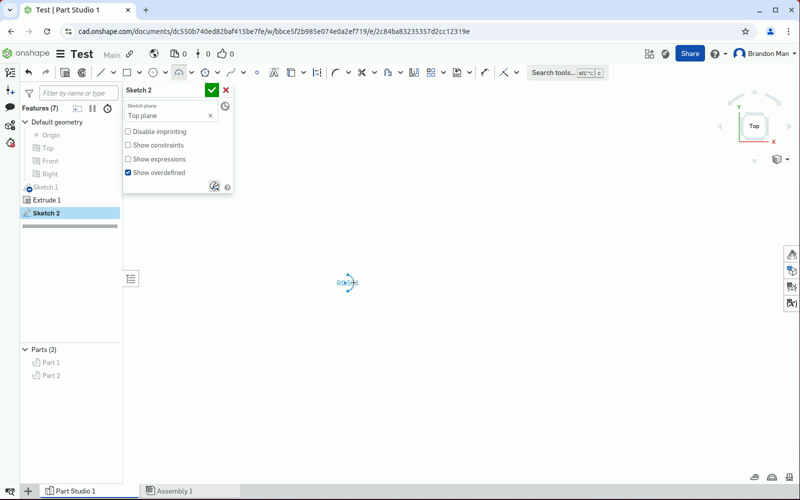
scroll(6)
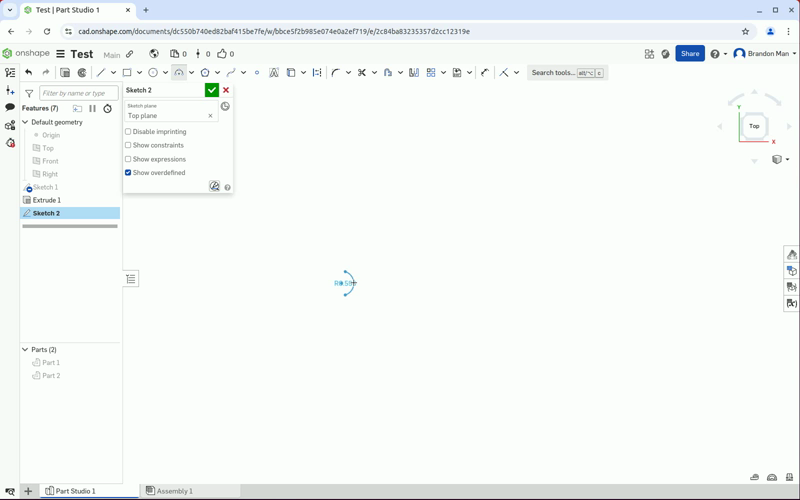
scroll(6)
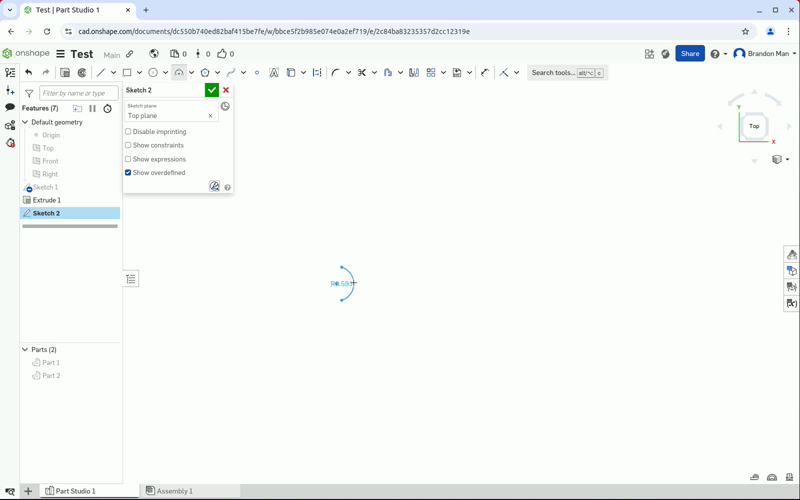
scroll(6)
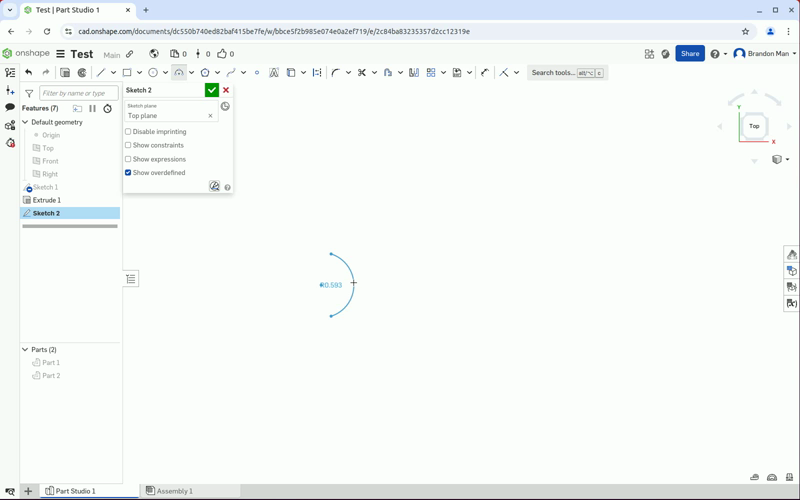
click(353, 282)
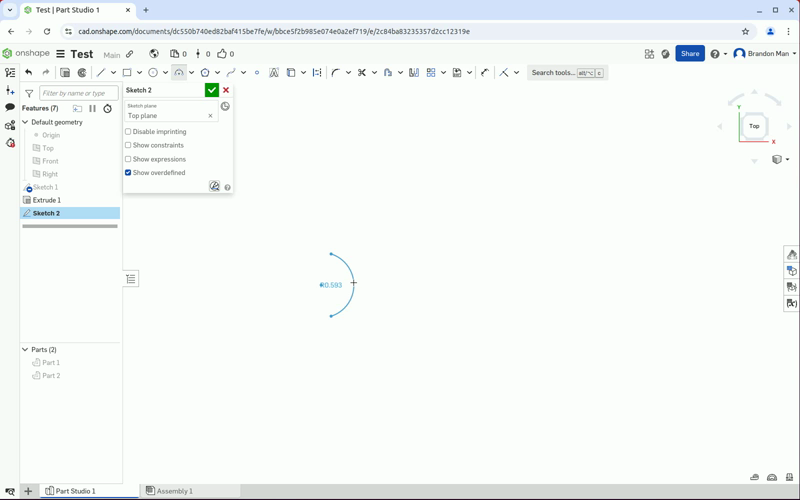
scroll(-6)
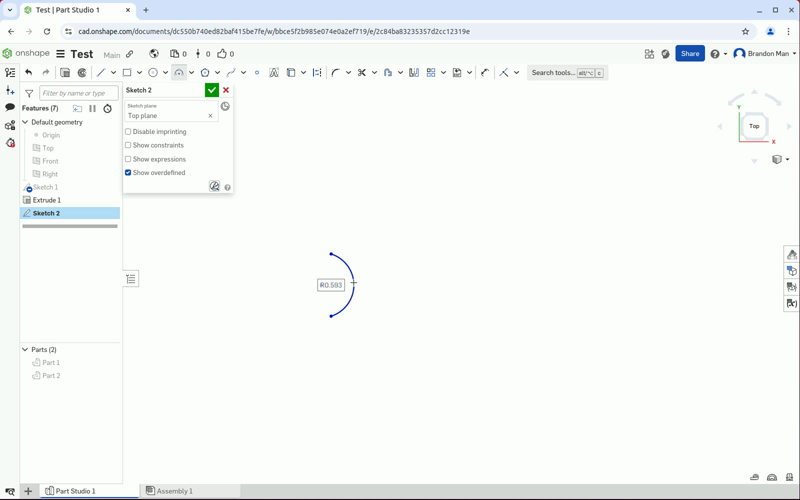
scroll(-6)
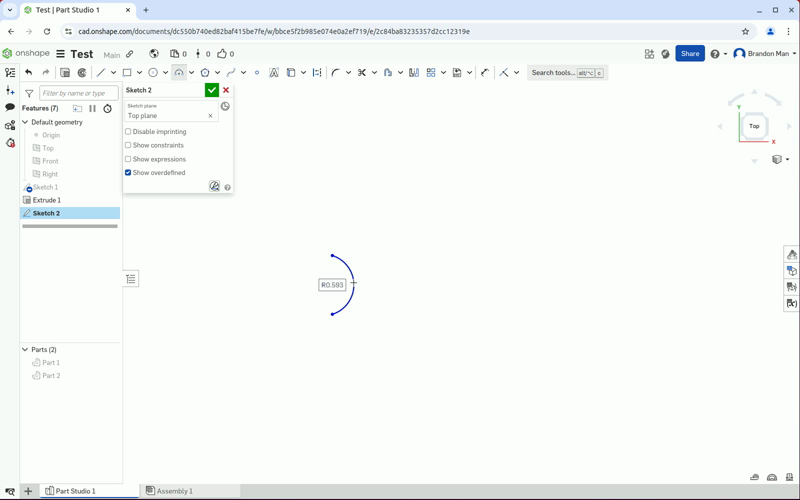
scroll(-6)
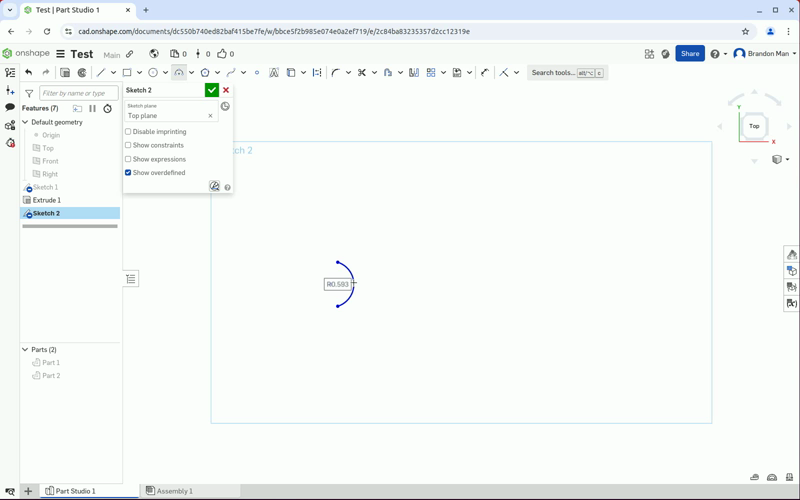
scroll(-6)
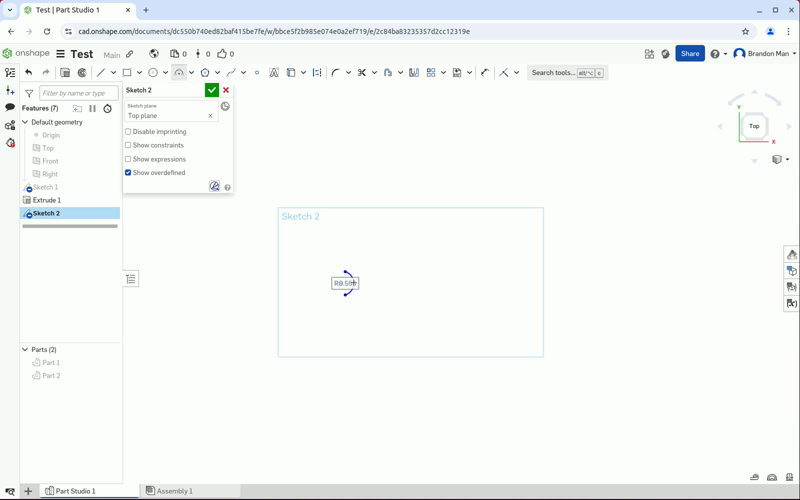
scroll(-6)
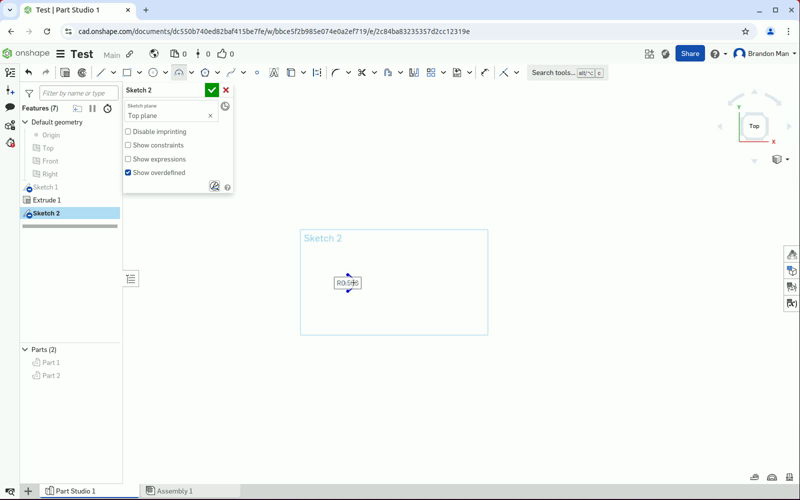
scroll(-6)
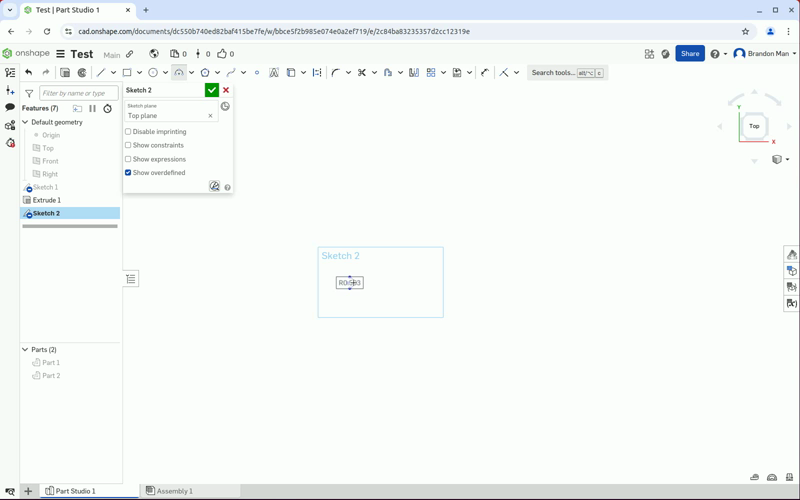
scroll(-6)
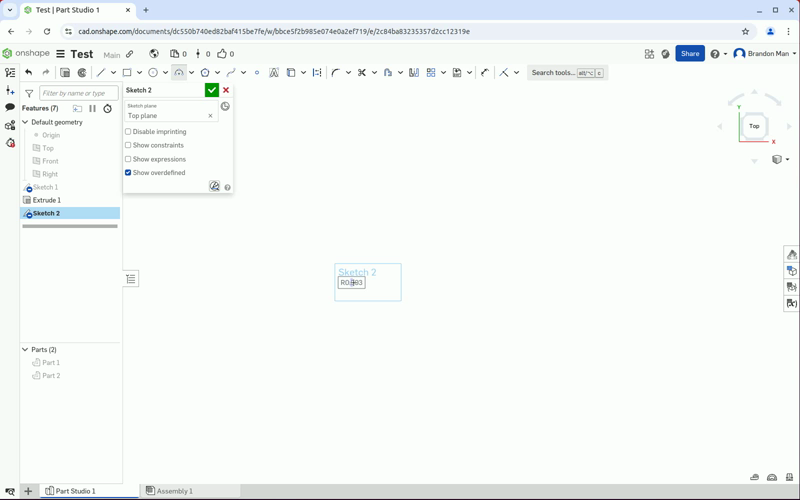
key_up(shift)
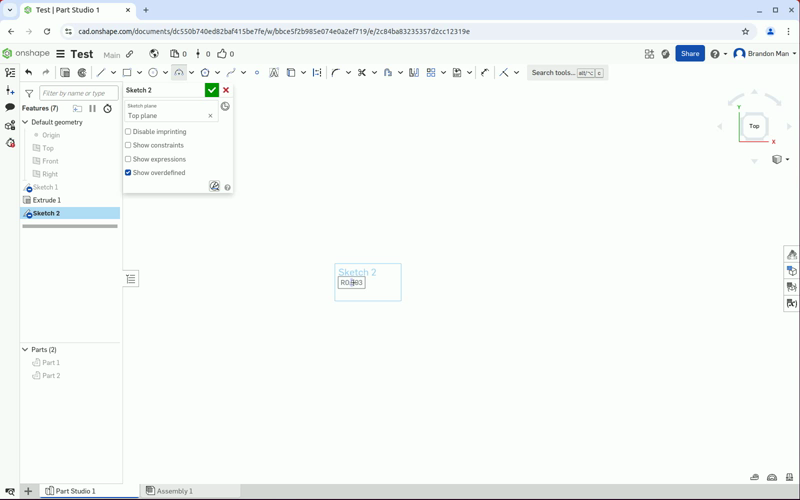
mouse_move(351, 279)
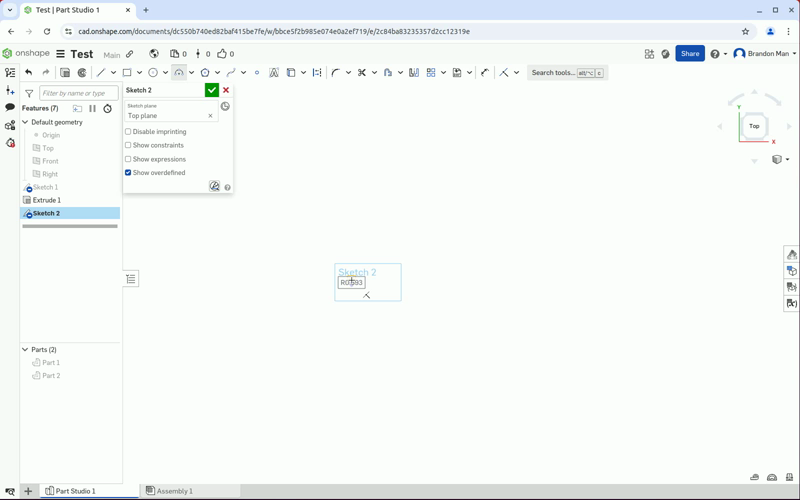
scroll(6)
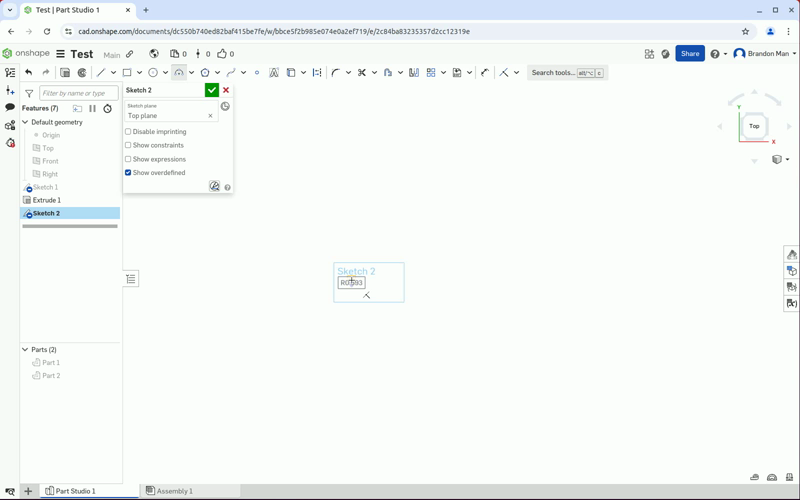
scroll(6)
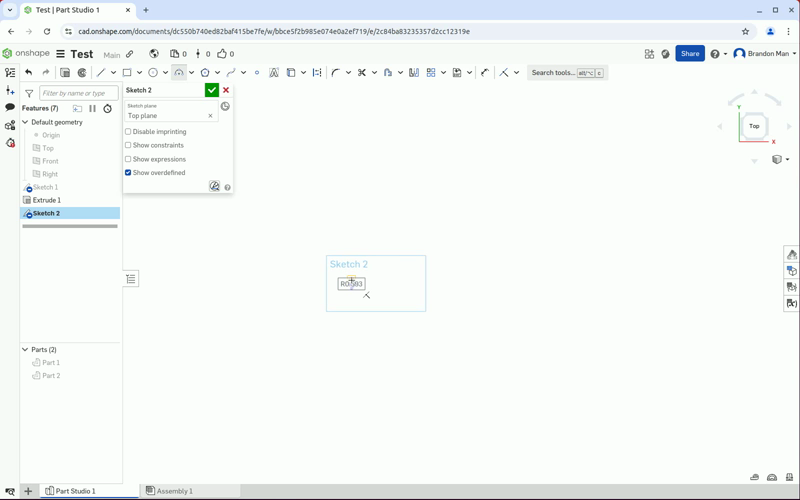
scroll(6)
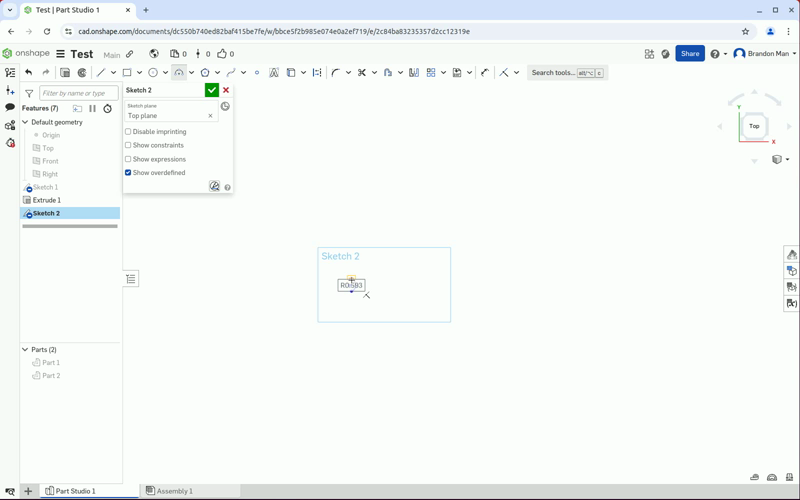
scroll(6)
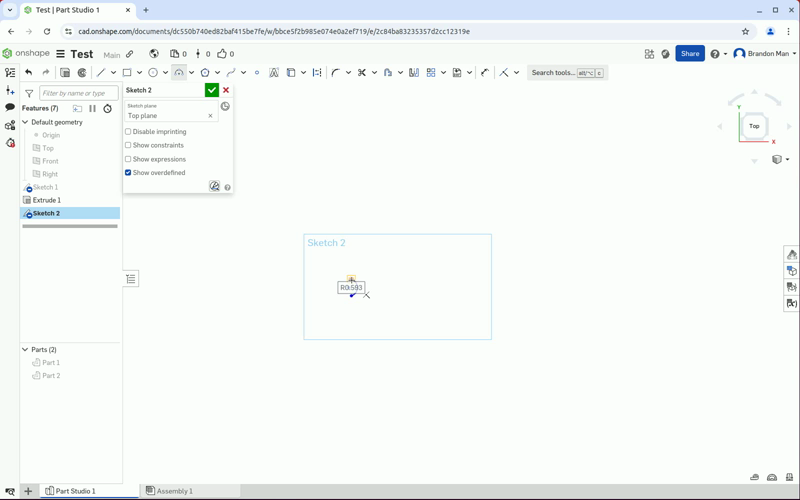
scroll(6)
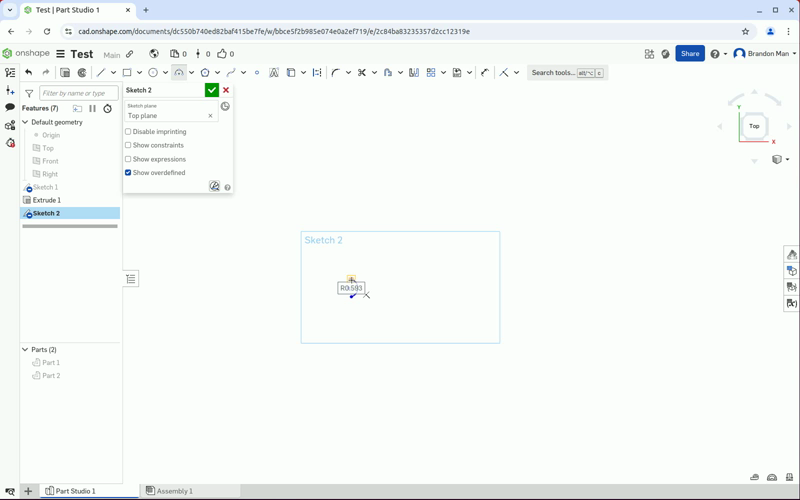
scroll(6)
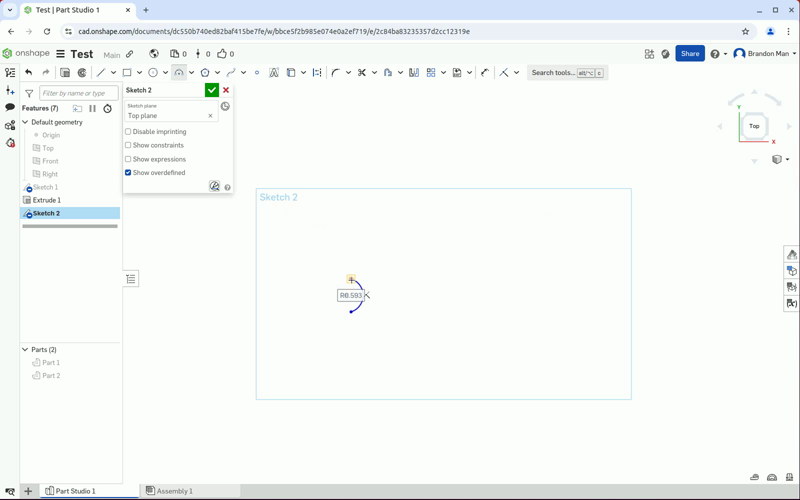
scroll(6)
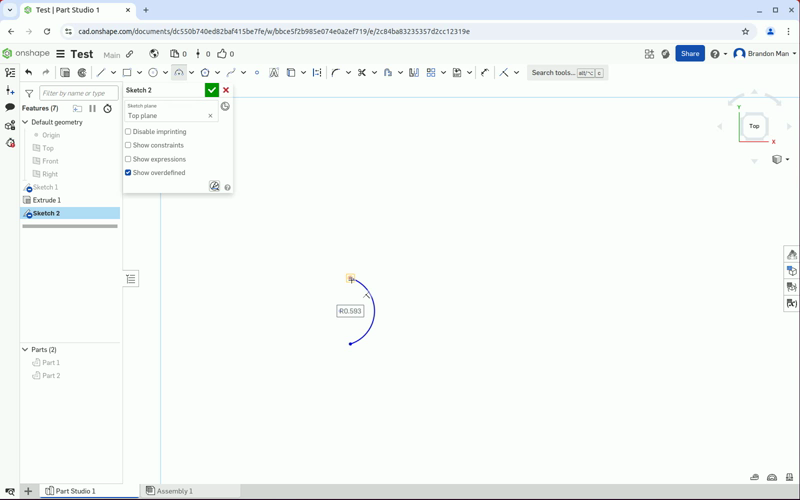
click(351, 279)
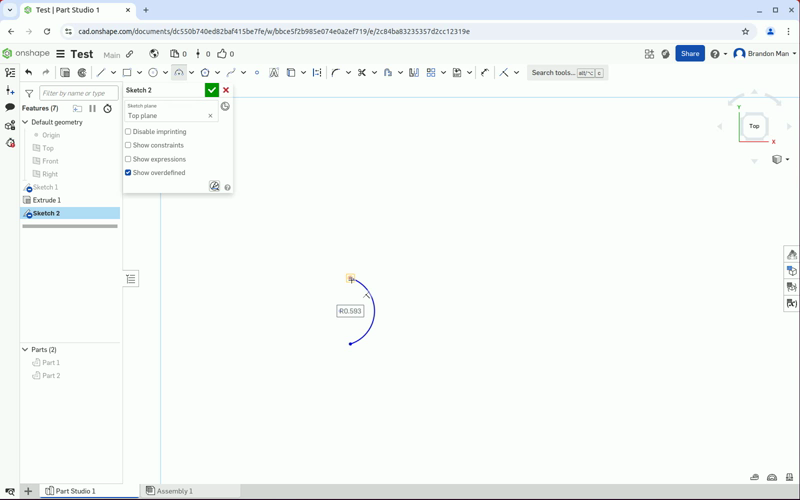
scroll(-6)
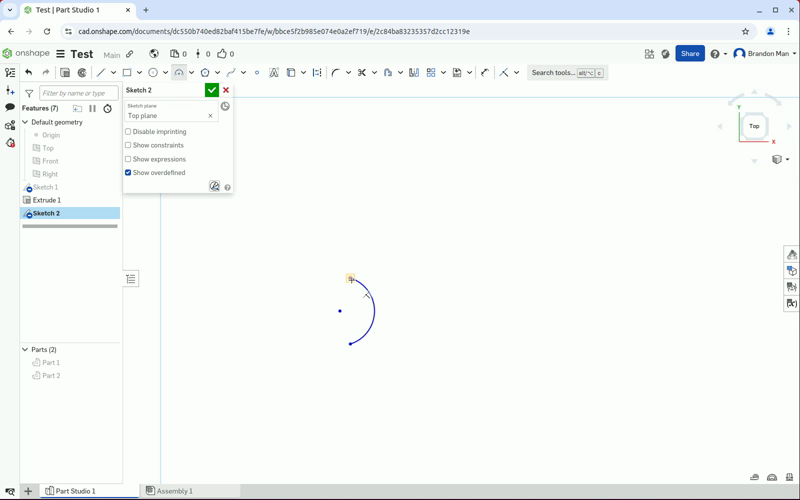
scroll(-6)
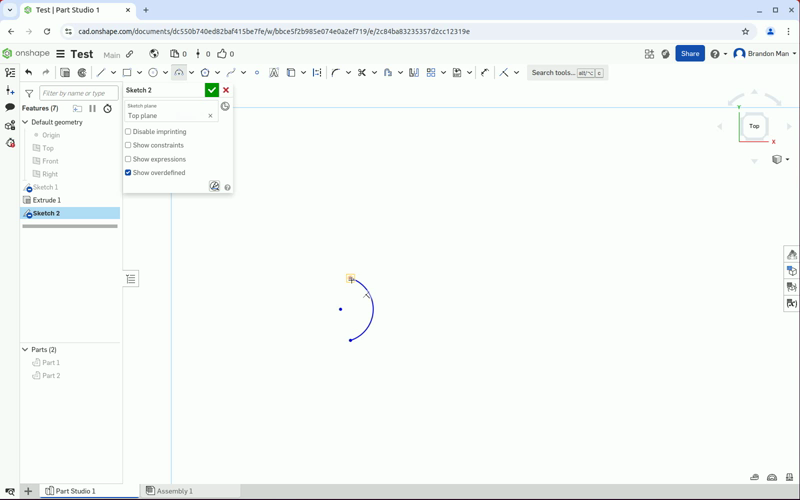
scroll(-6)
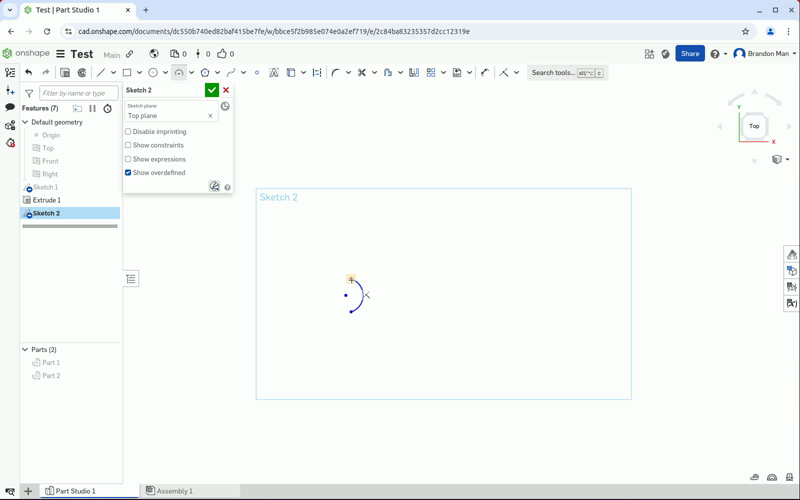
scroll(-6)
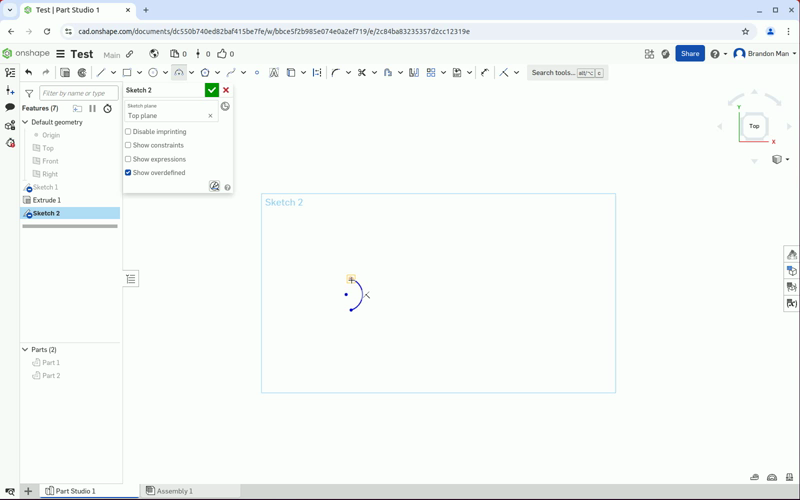
scroll(-6)
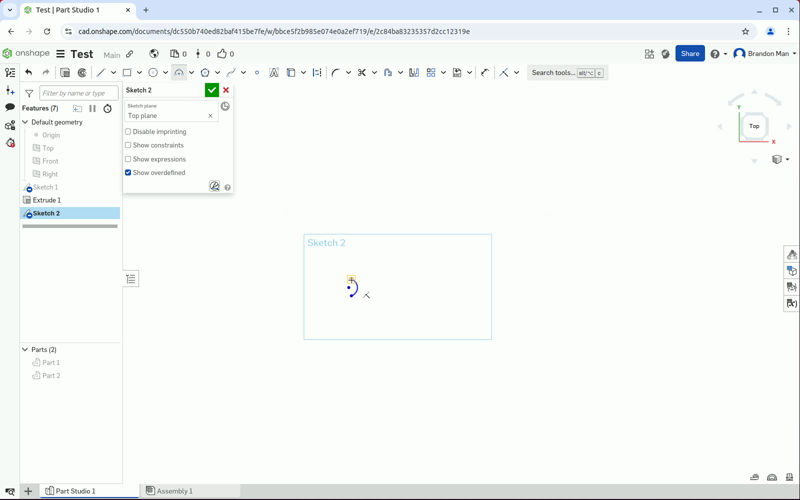
scroll(-6)
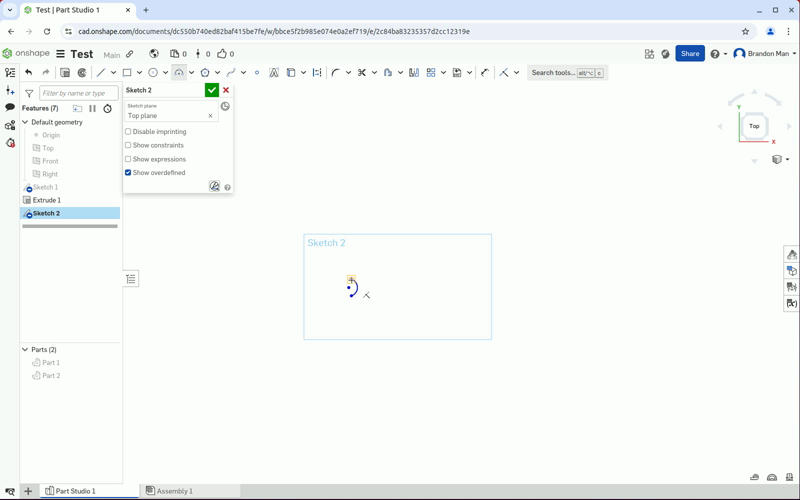
scroll(-6)
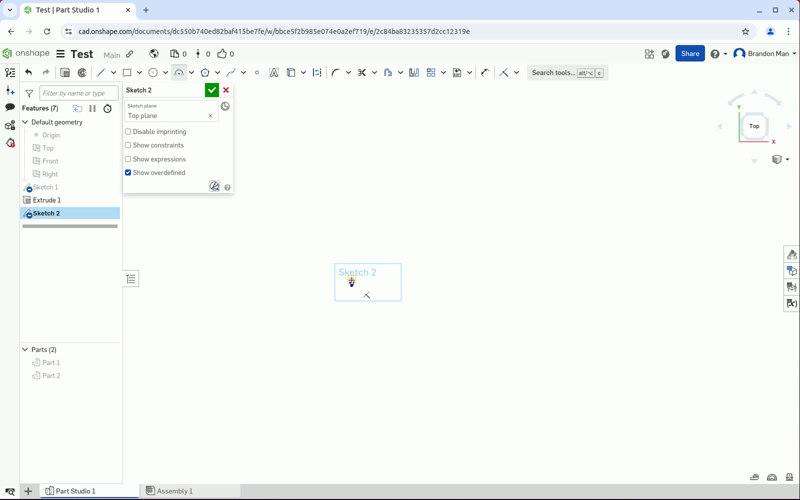
mouse_move(351, 285)
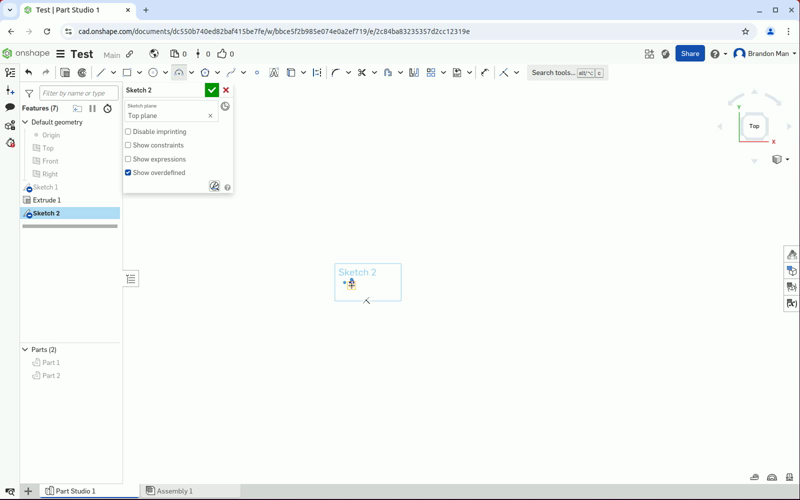
scroll(6)
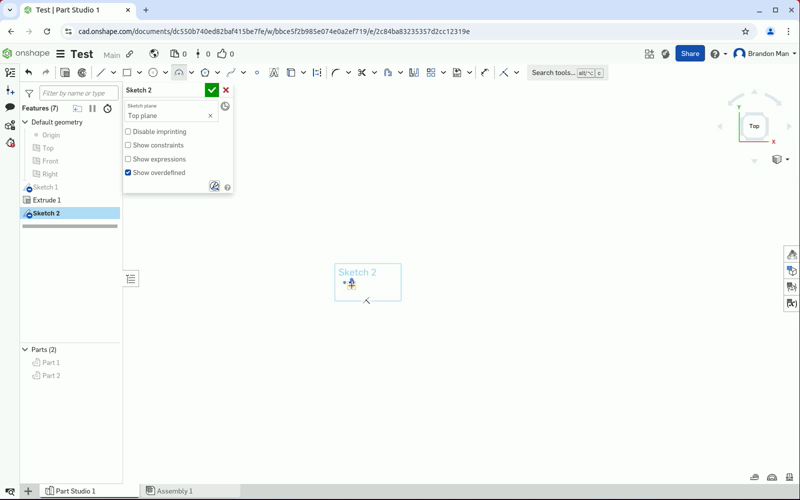
scroll(6)
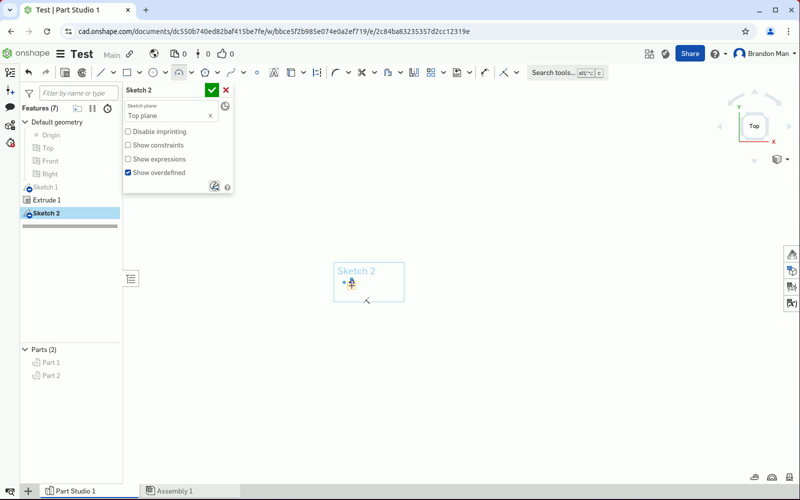
scroll(6)
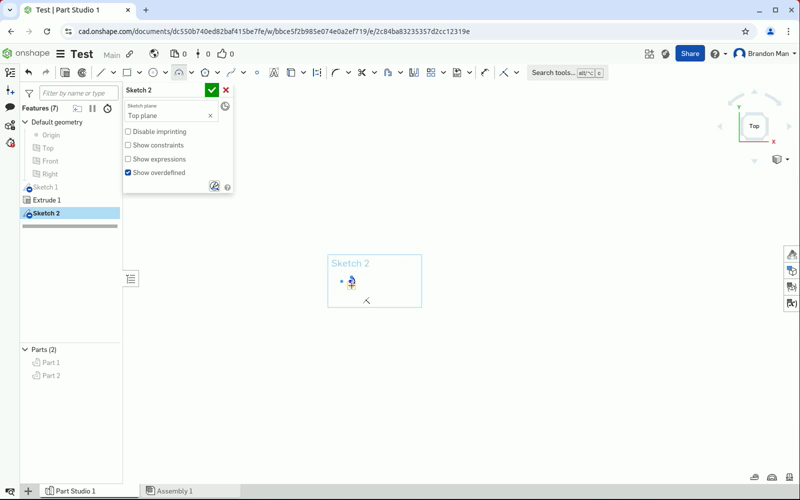
scroll(6)
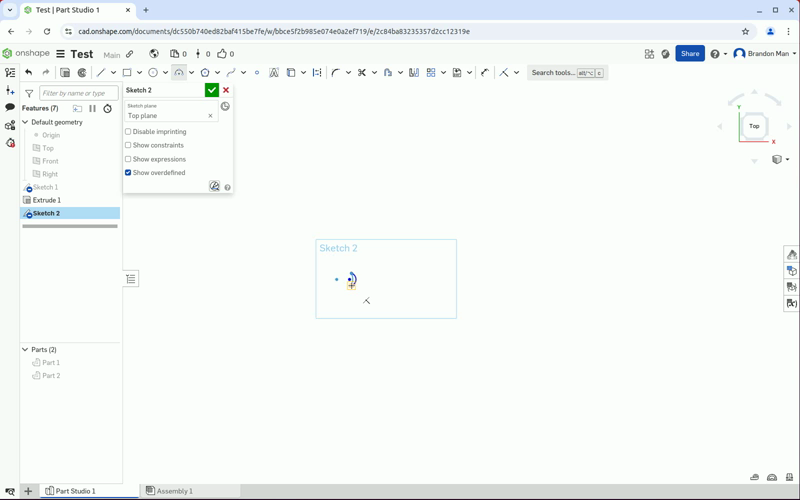
scroll(6)
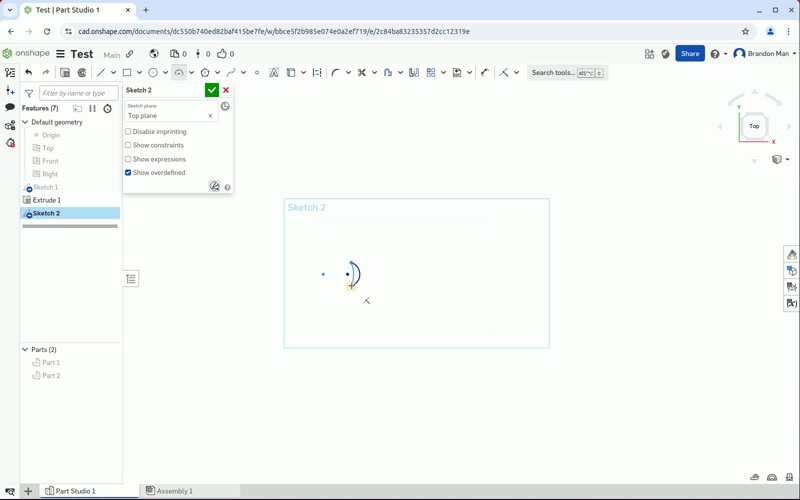
scroll(6)
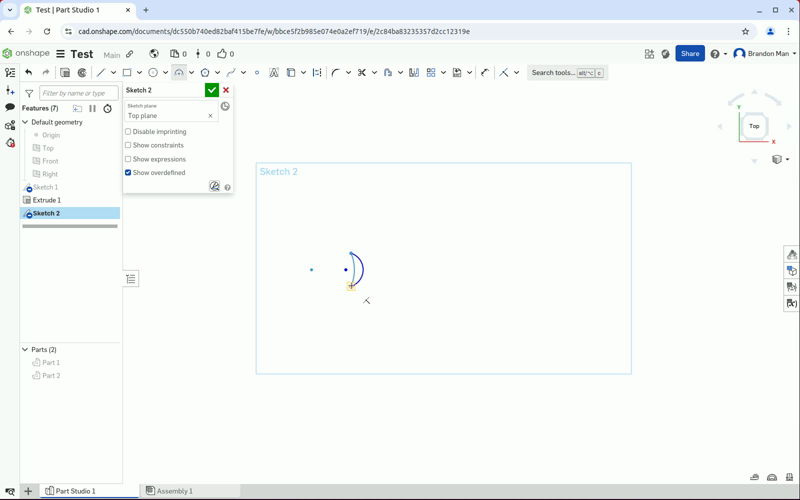
scroll(6)
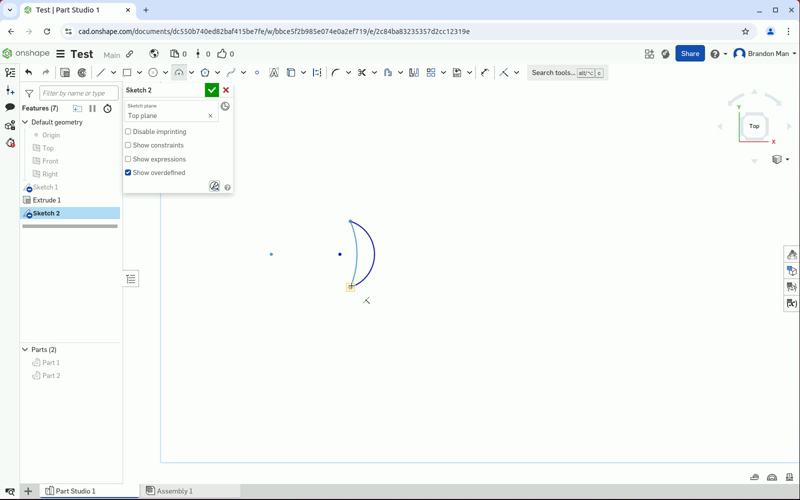
click(351, 285)
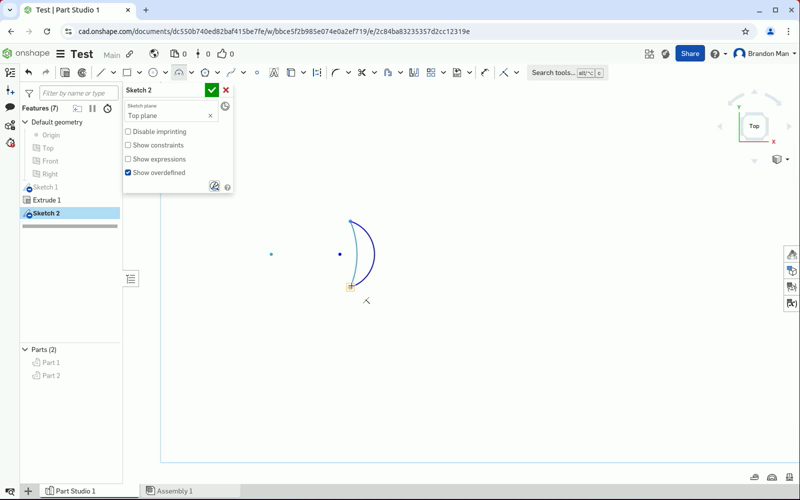
scroll(-6)
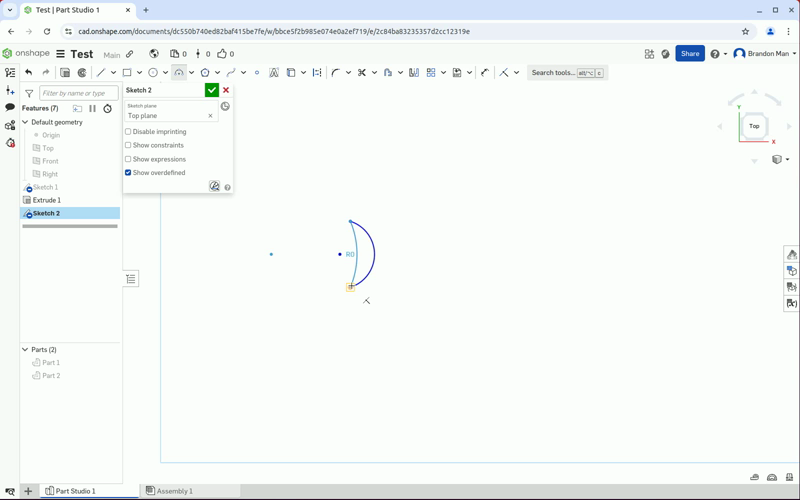
scroll(-6)
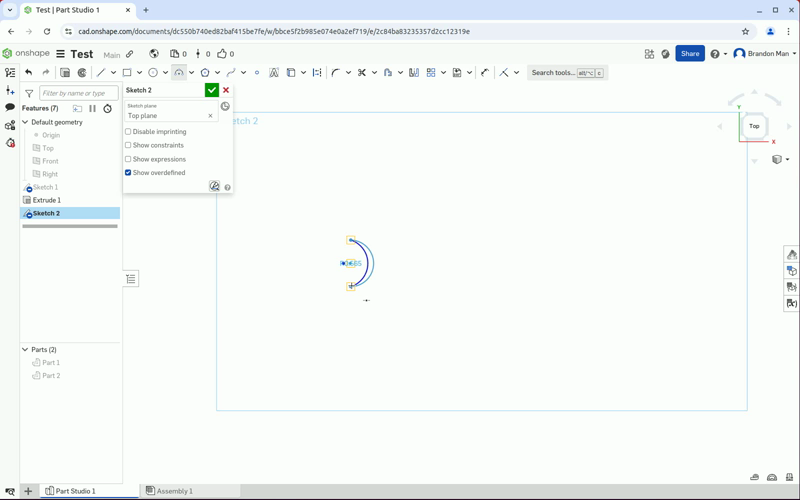
scroll(-6)
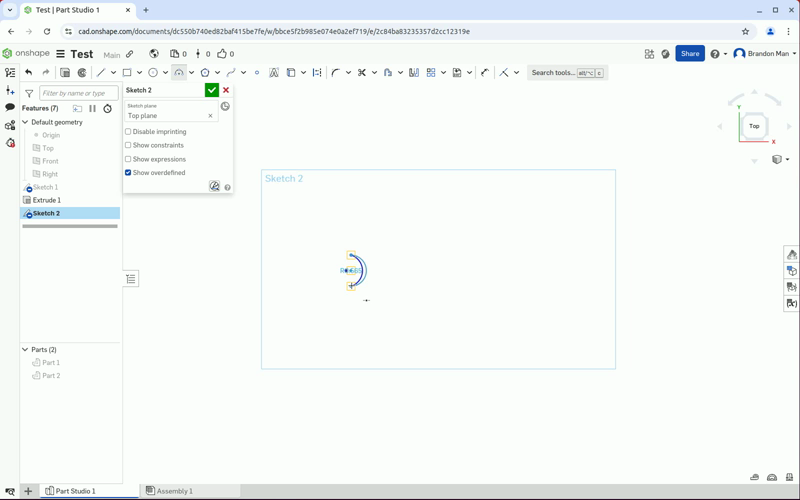
scroll(-6)
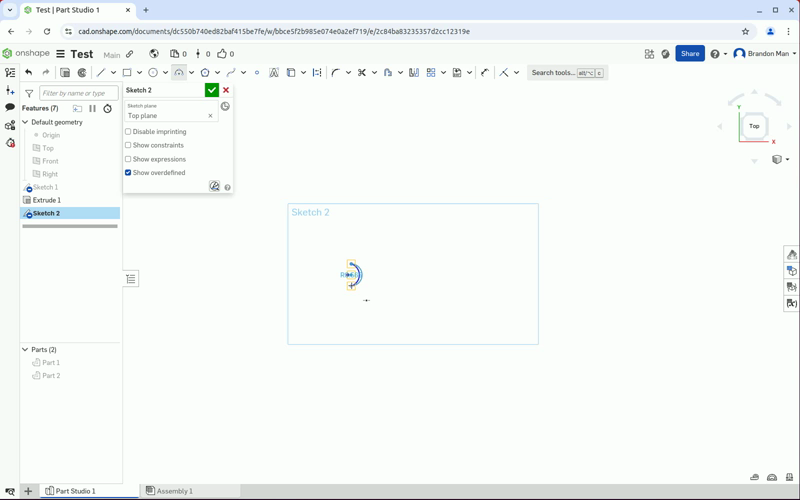
scroll(-6)
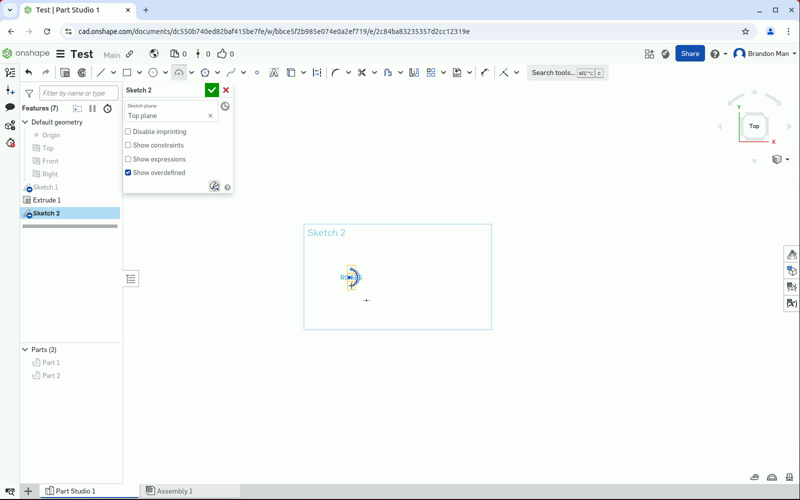
scroll(-6)
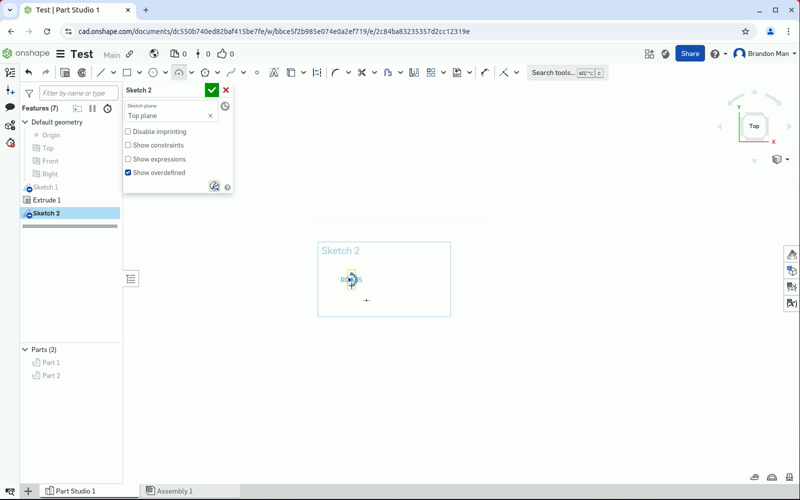
scroll(-6)
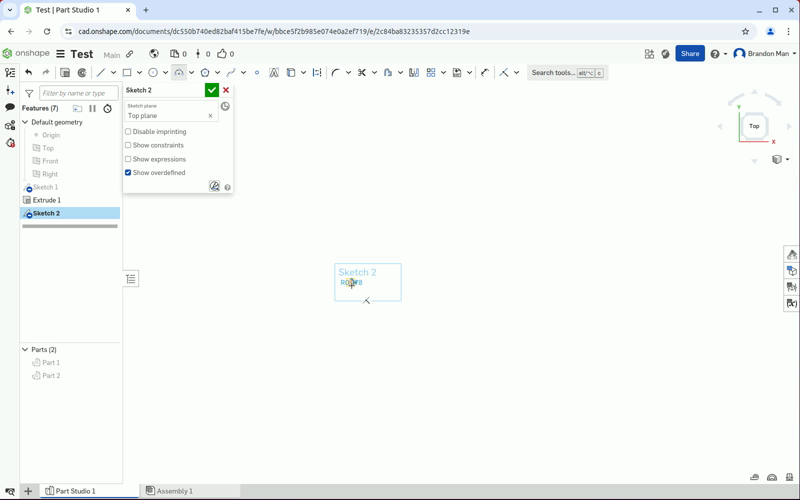
key_down(shift)
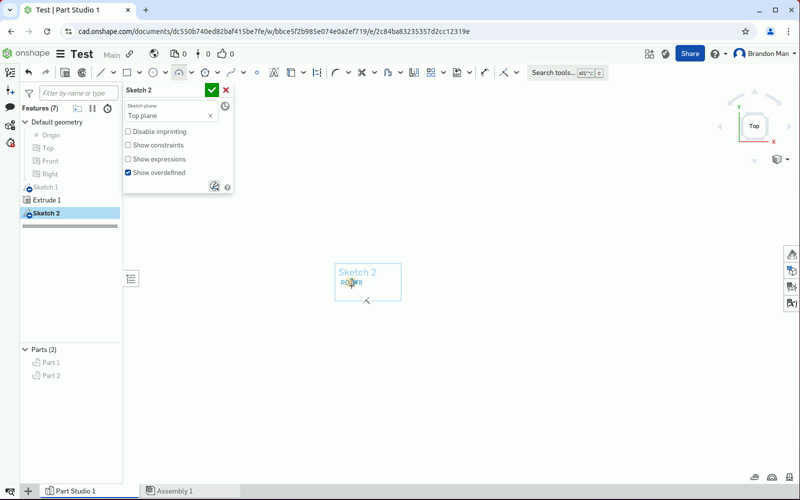
mouse_move(350, 282)
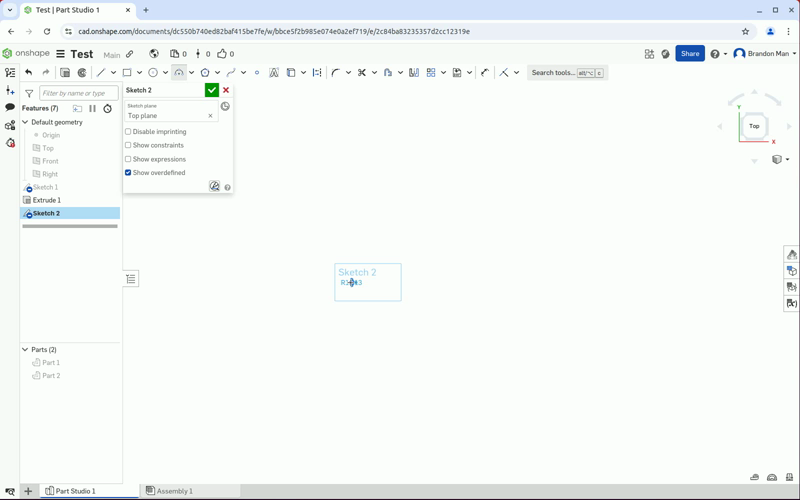
scroll(6)
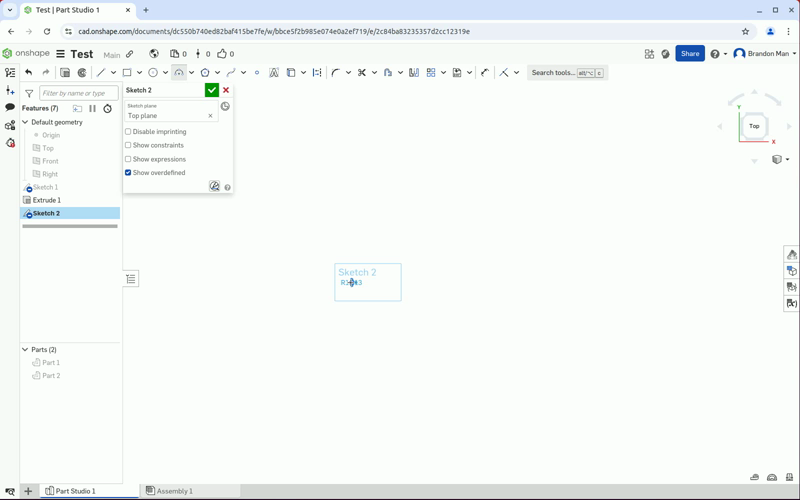
scroll(6)
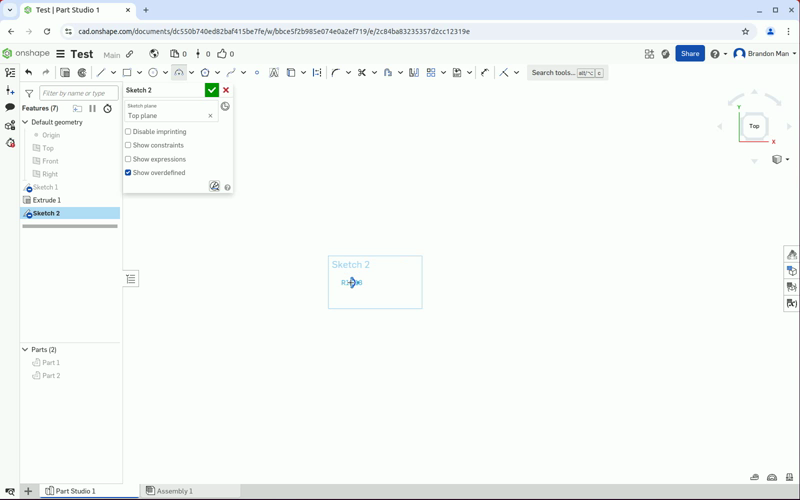
scroll(6)
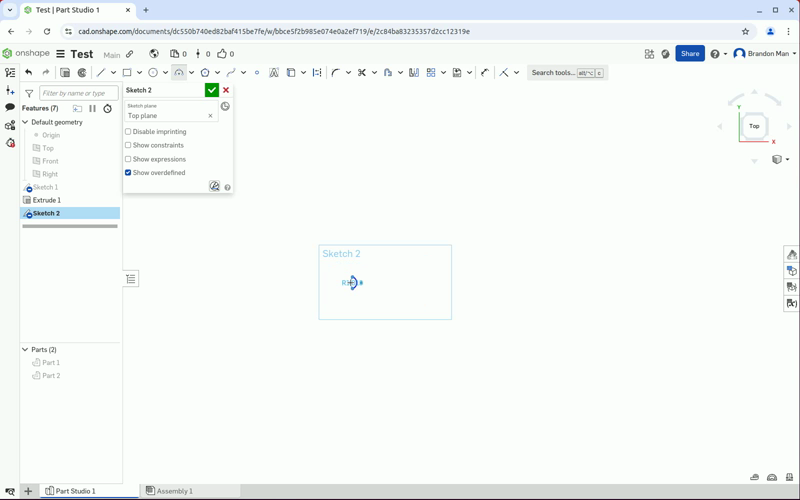
scroll(6)
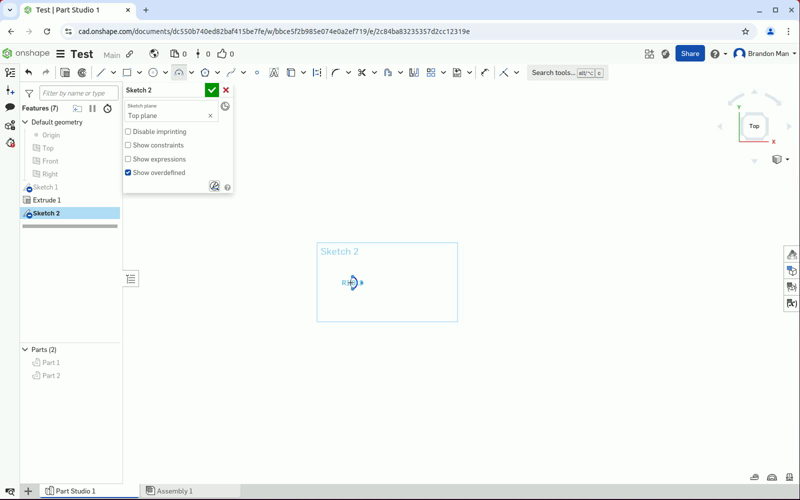
scroll(6)
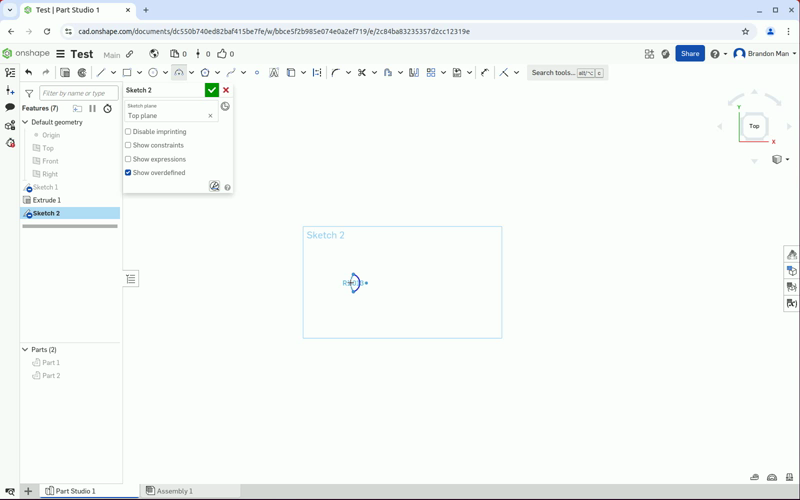
scroll(6)
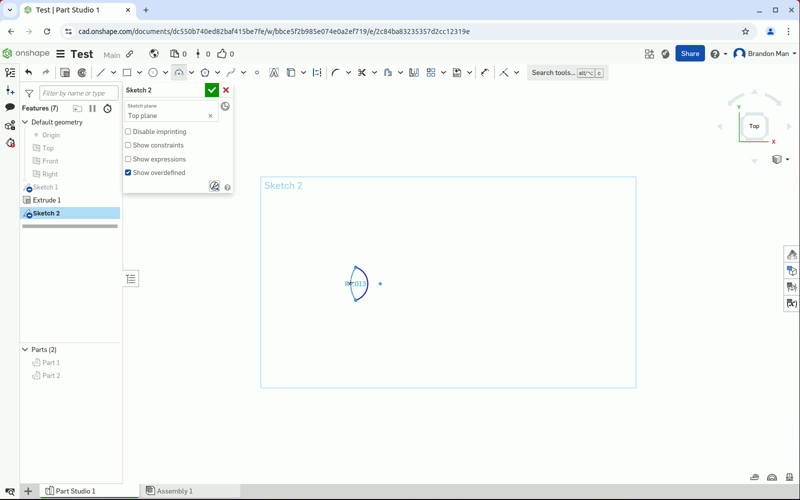
scroll(6)
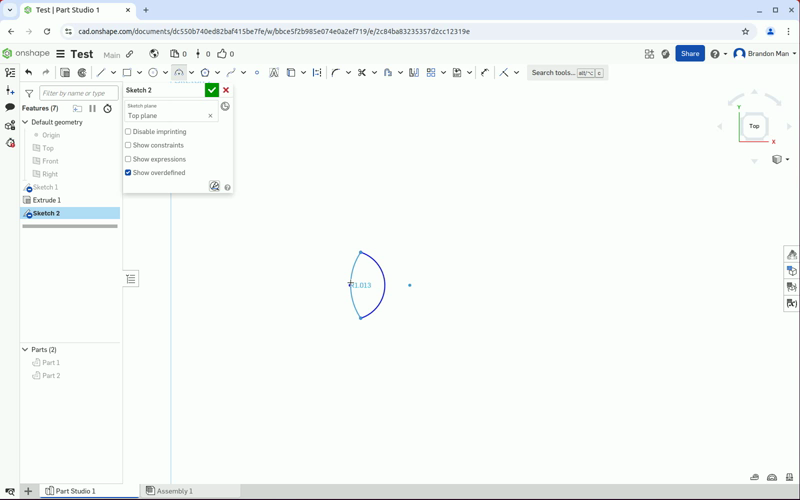
click(350, 282)
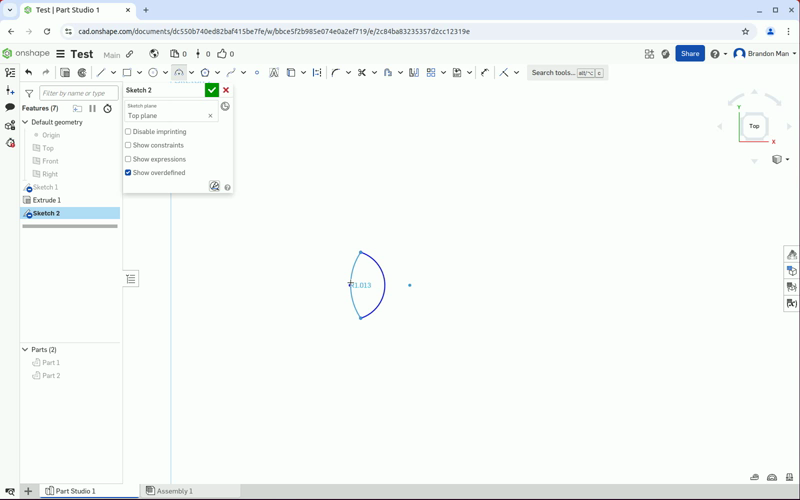
scroll(-6)
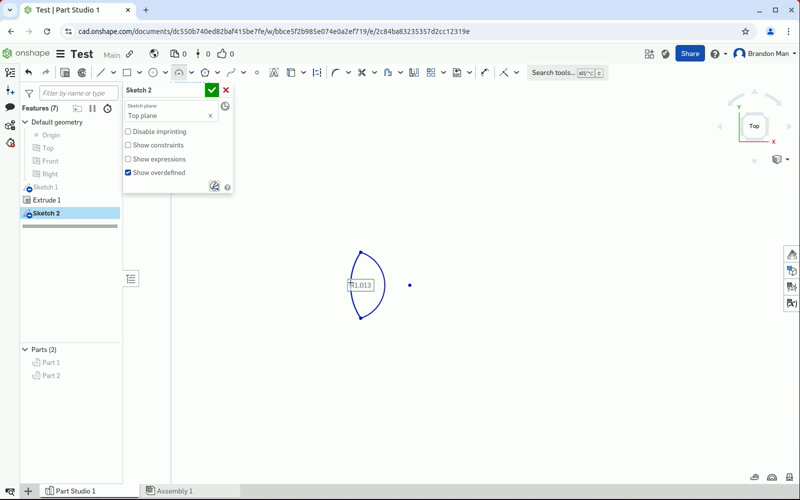
scroll(-6)
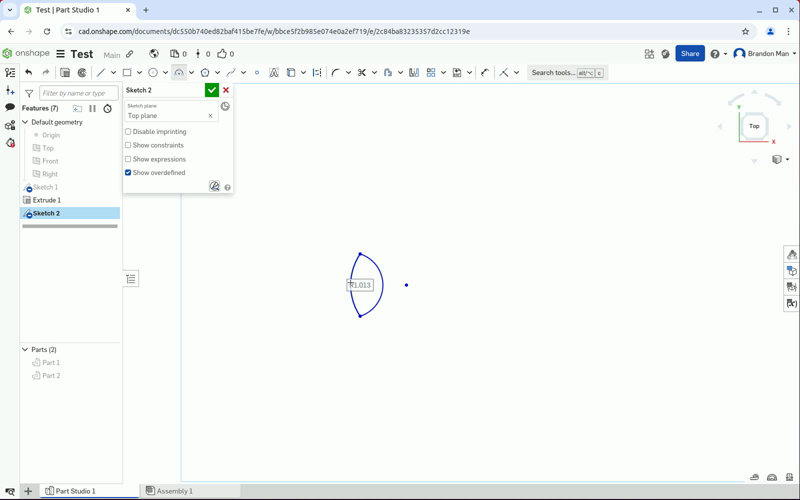
scroll(-6)
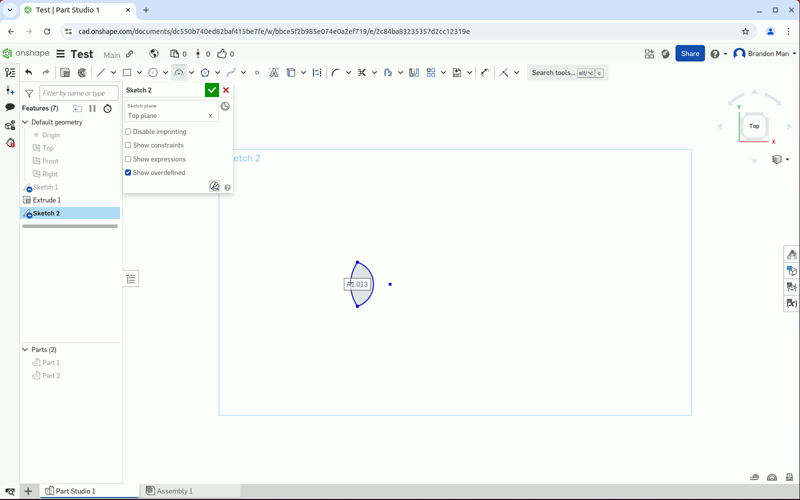
scroll(-6)
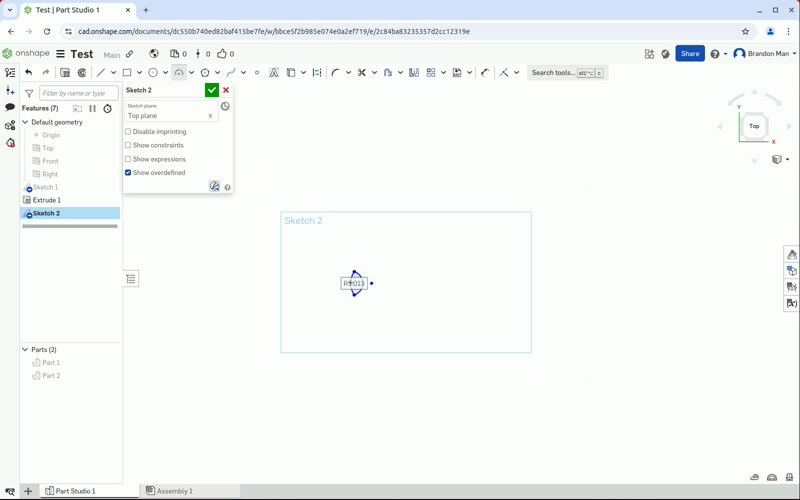
scroll(-6)
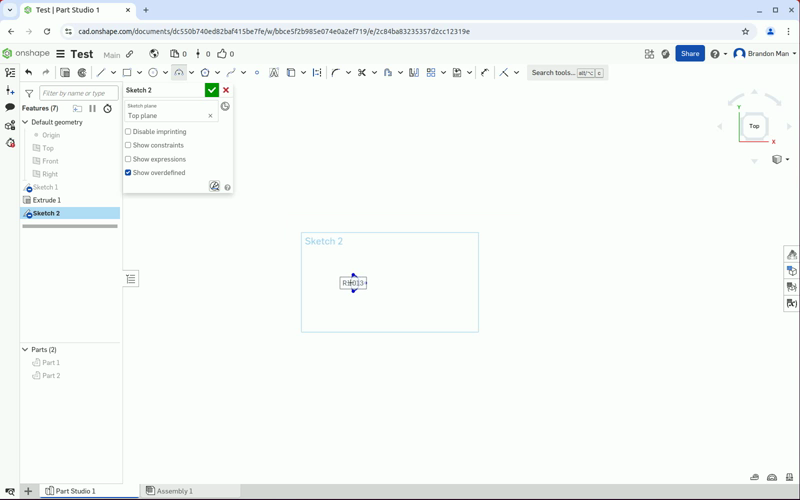
scroll(-6)
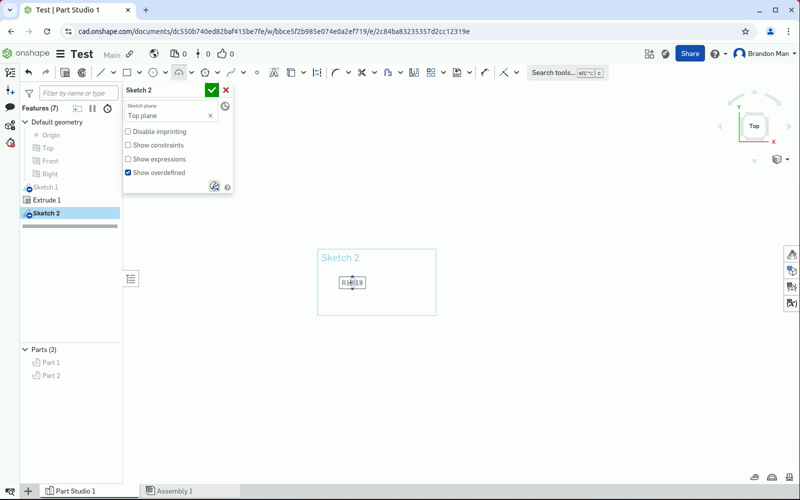
scroll(-6)
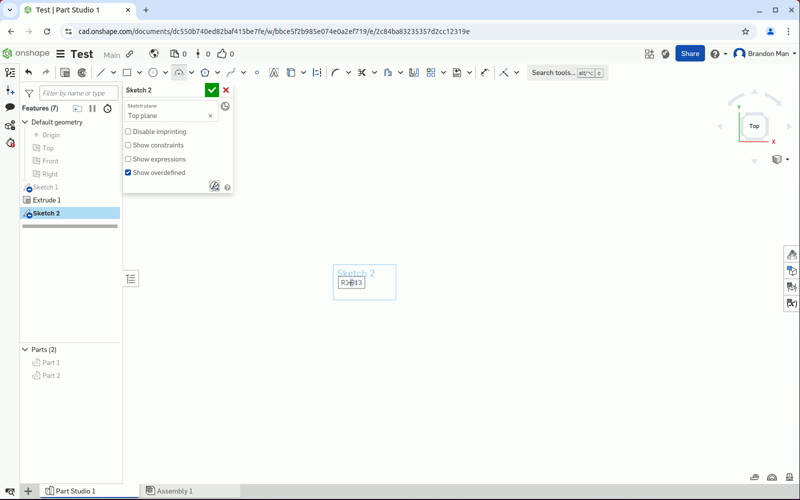
key_up(shift)
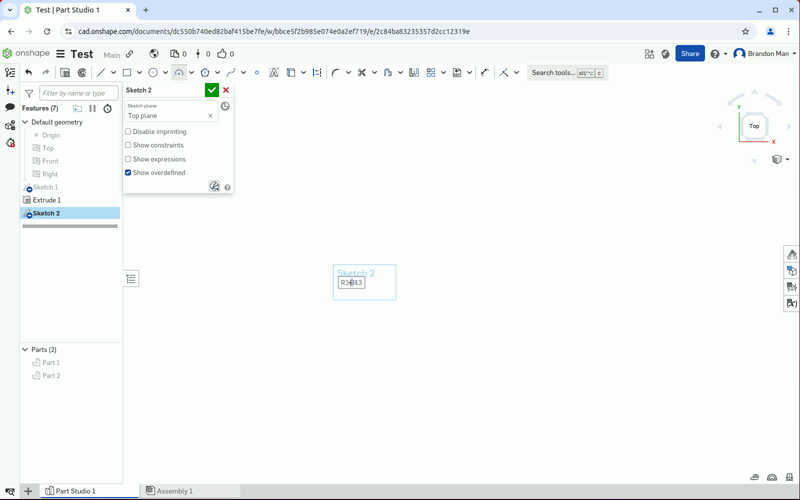
key(esc)
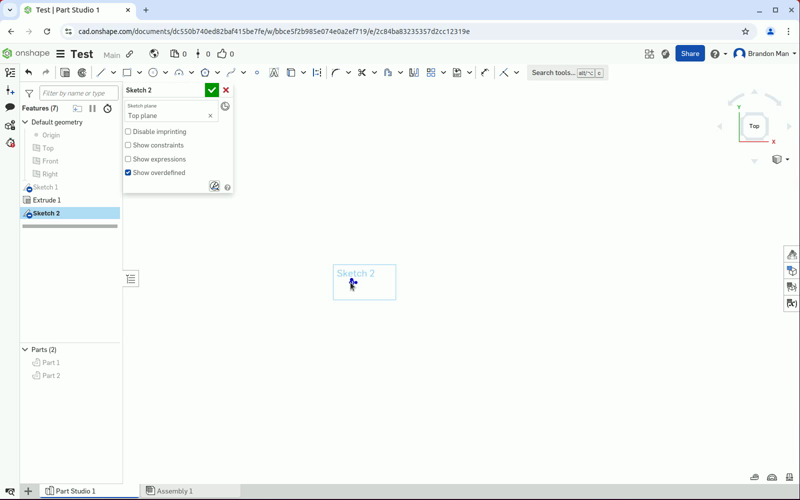
mouse_move(351, 283)
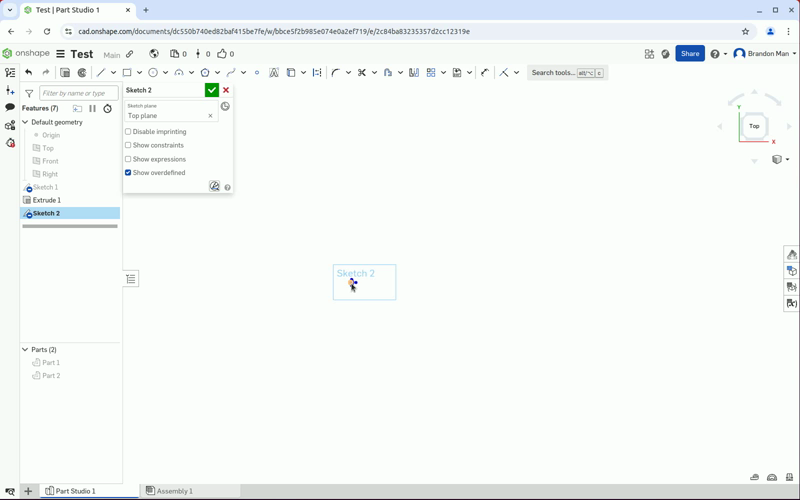
scroll(6)
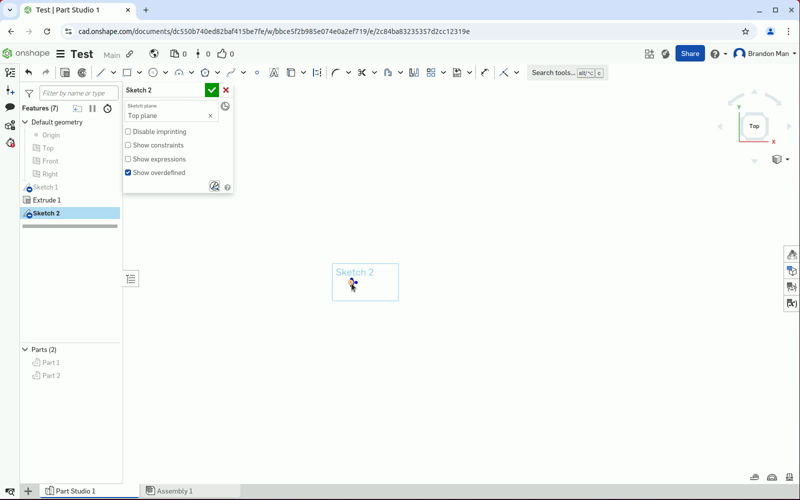
scroll(6)
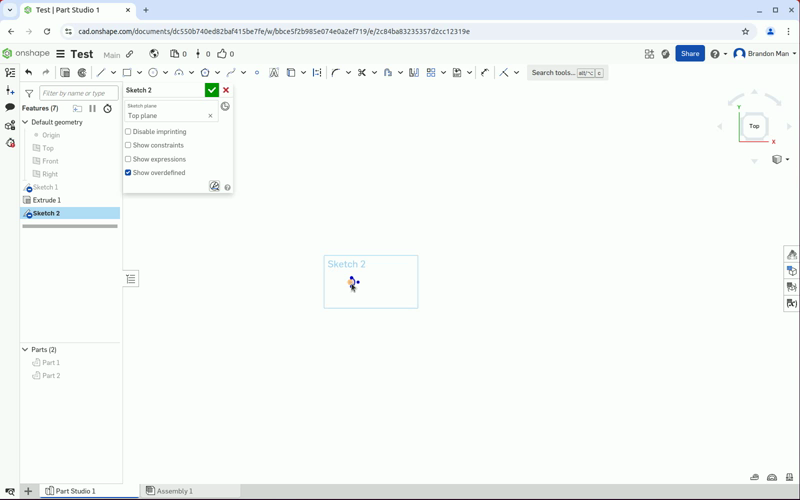
scroll(6)
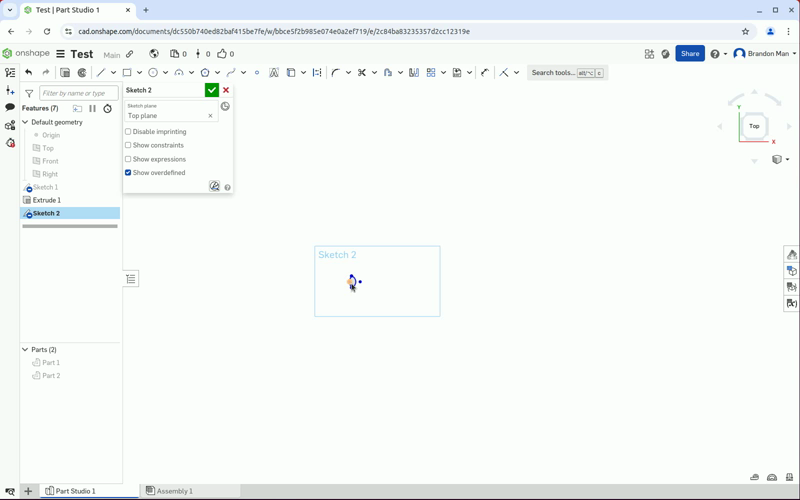
scroll(6)
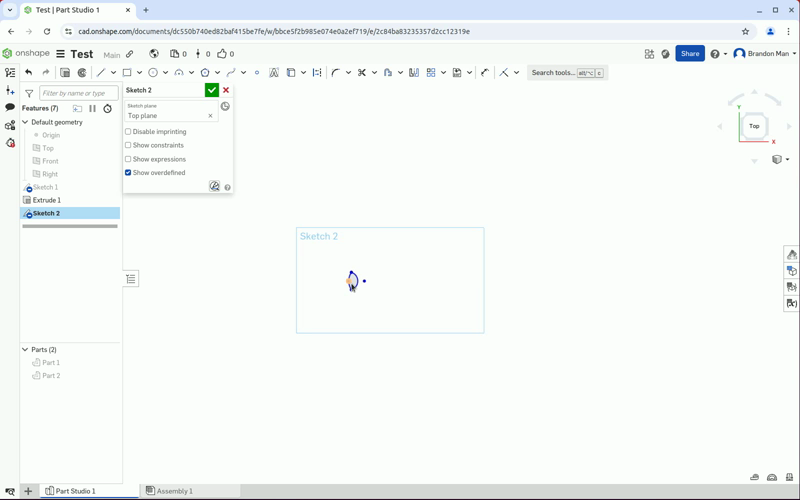
scroll(6)
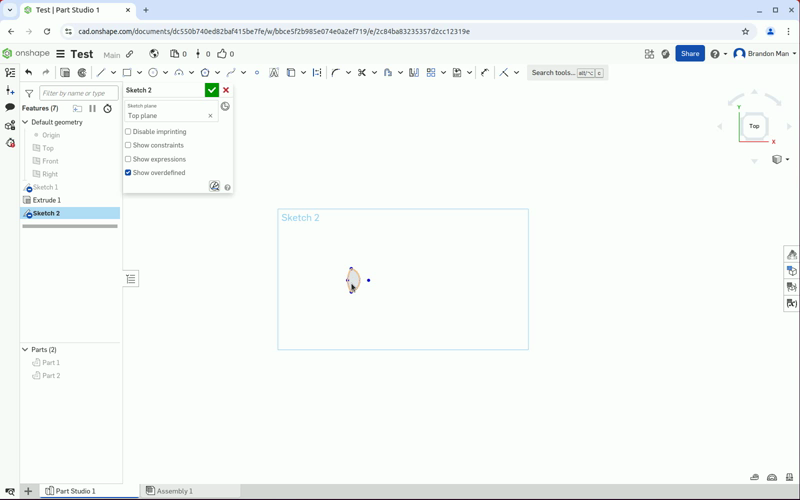
scroll(6)
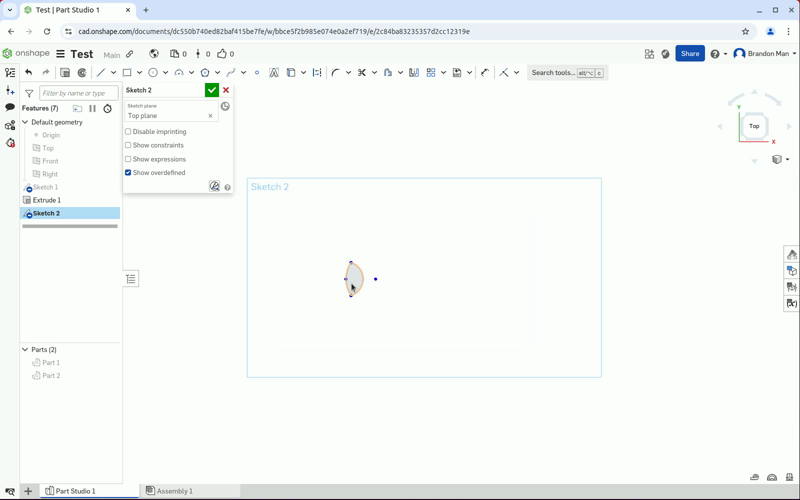
scroll(6)
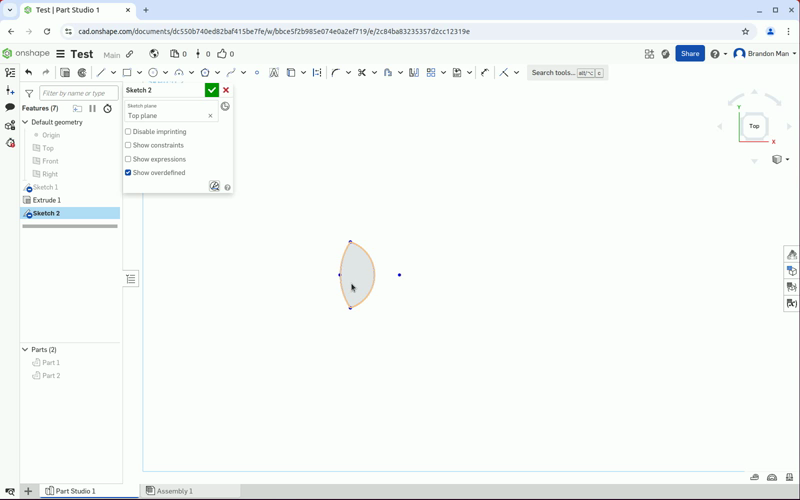
click(351, 283)
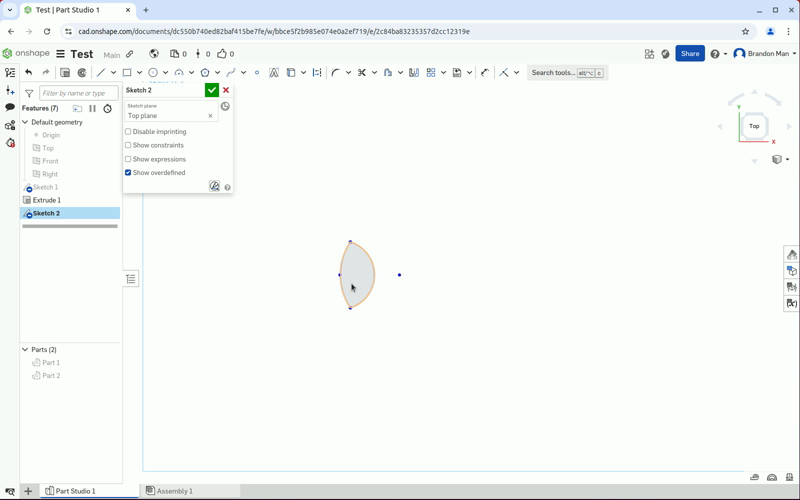
scroll(-6)
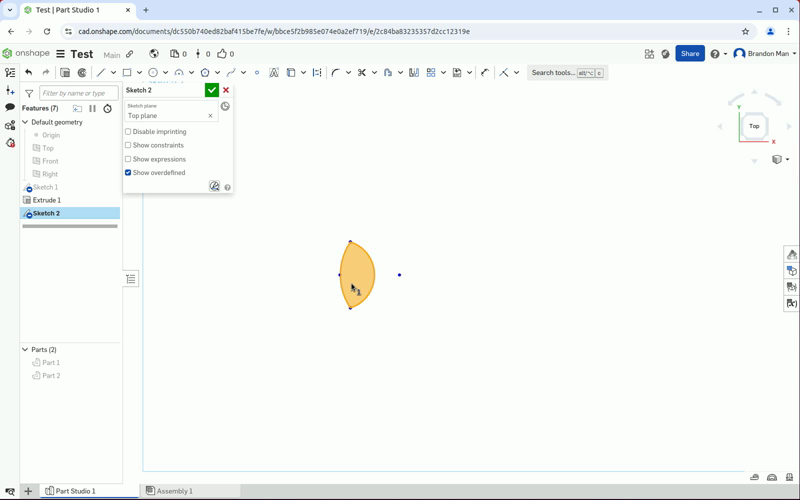
scroll(-6)
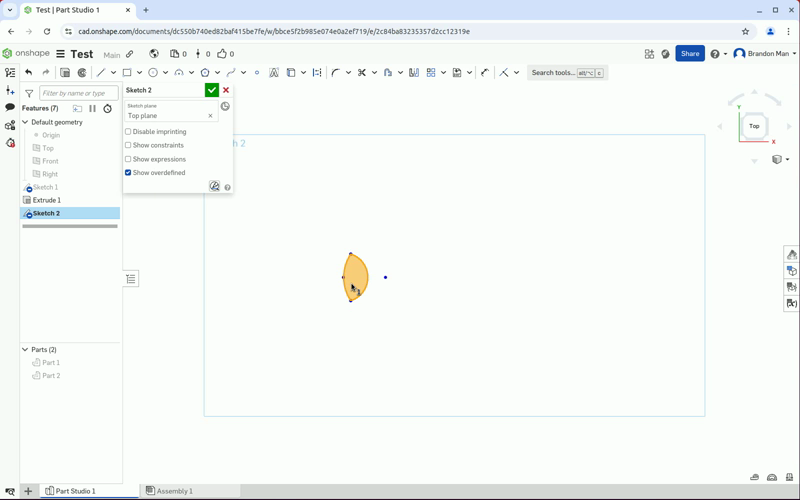
scroll(-6)
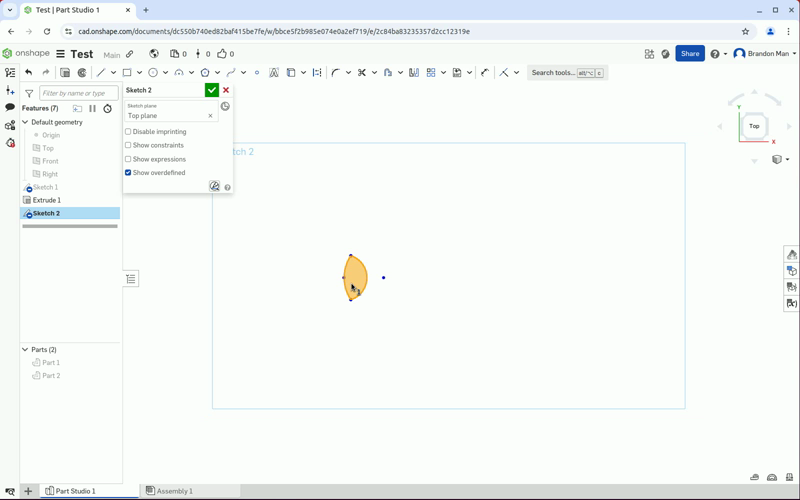
scroll(-6)
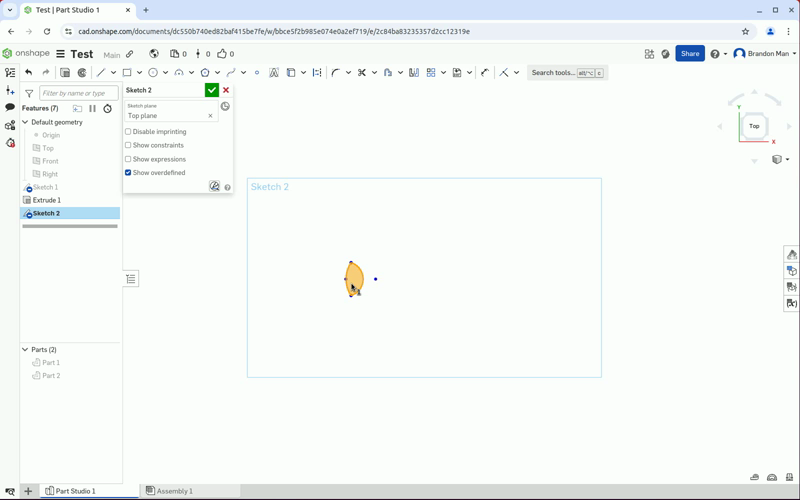
scroll(-6)
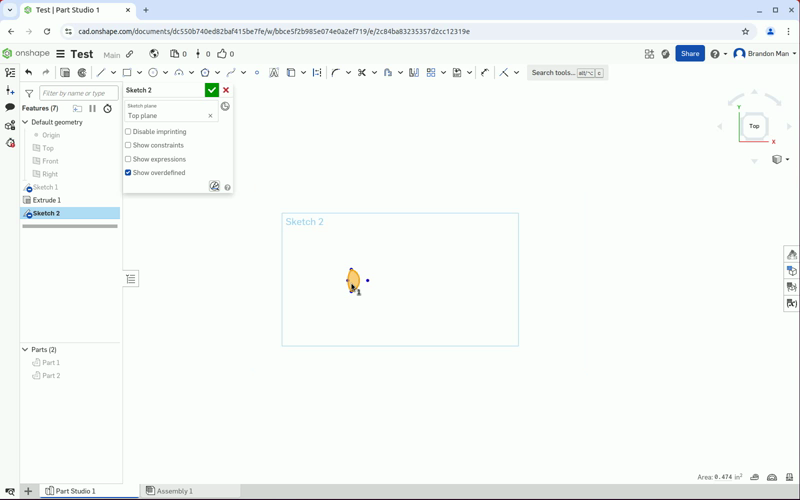
scroll(-6)
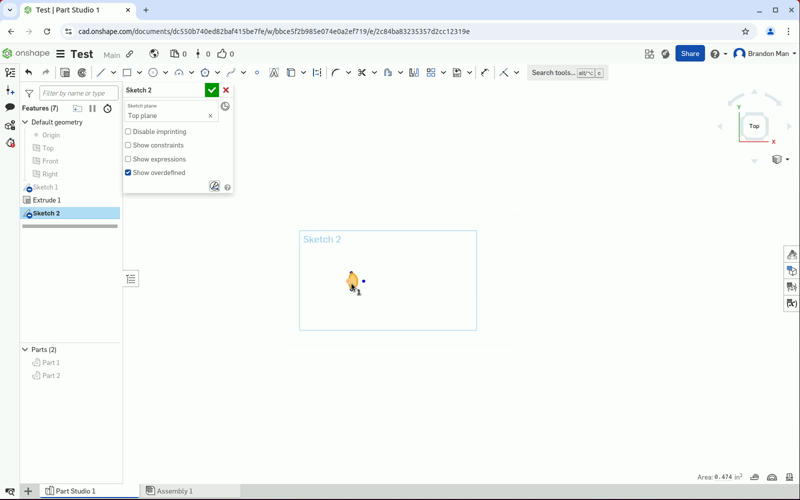
scroll(-6)
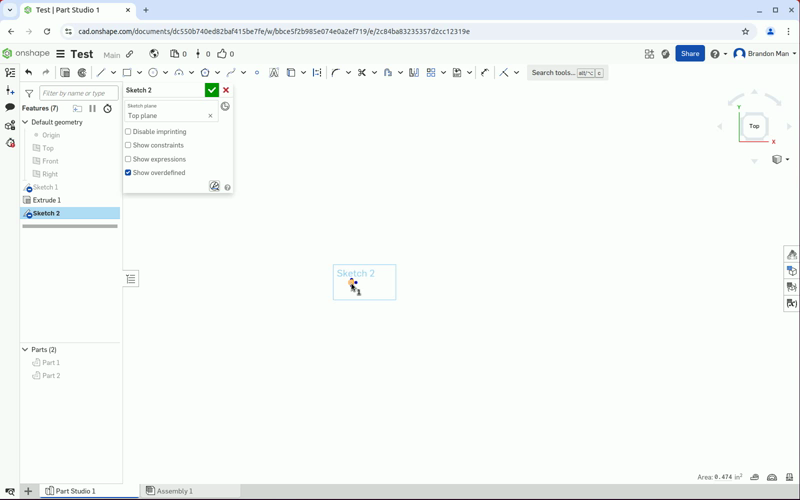
mouse_move(73, 352)
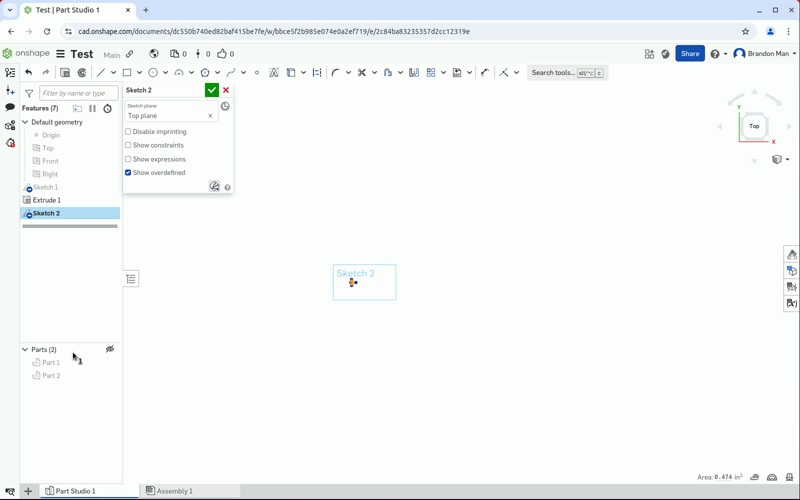
key(shift+y)
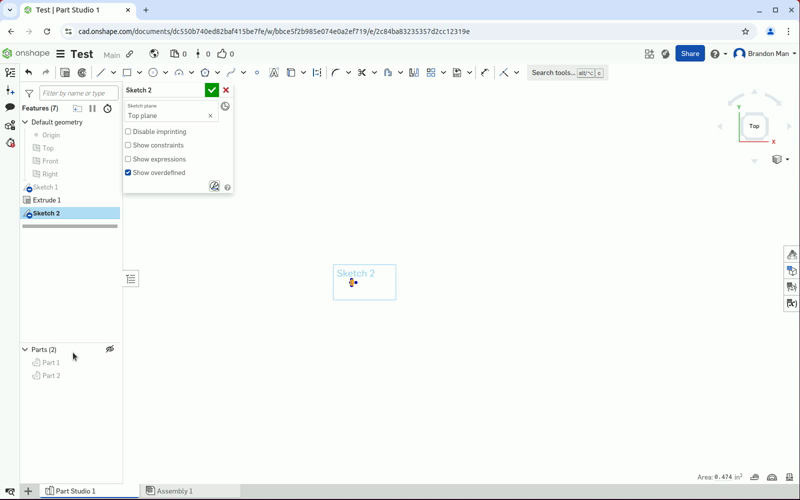
key(shift+e)
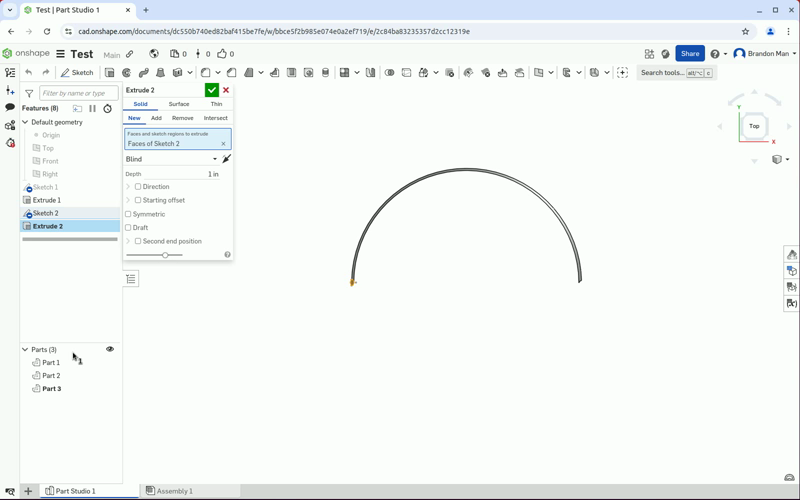
mouse_move(143, 106)
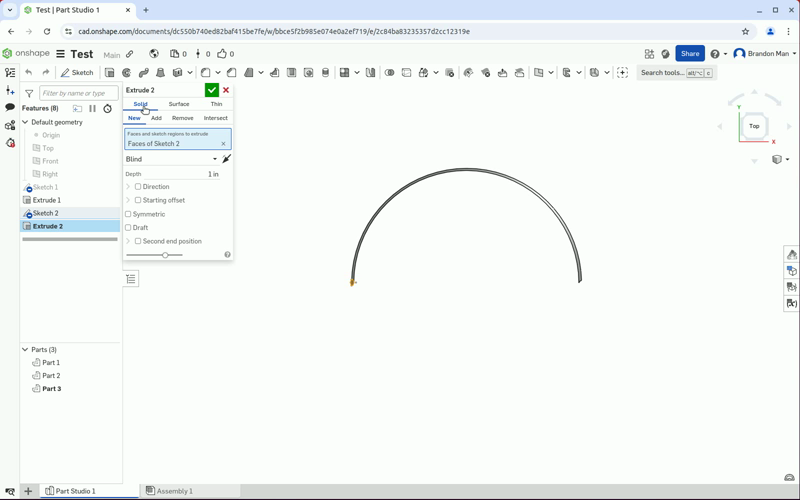
click(143, 106)
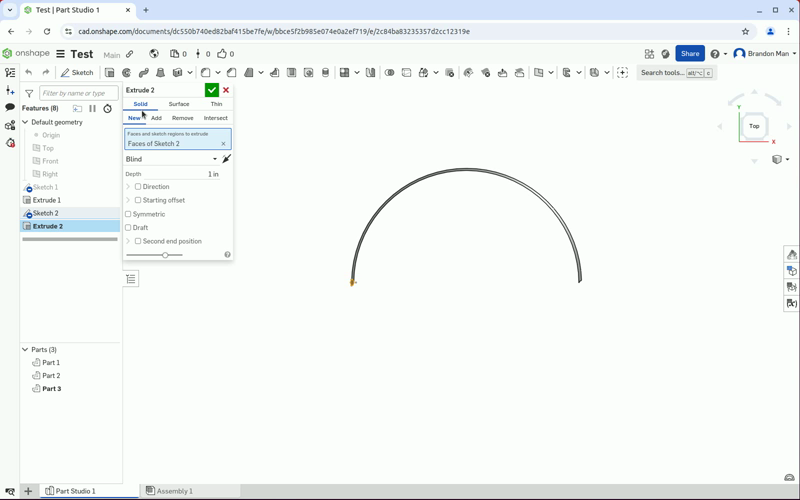
mouse_move(137, 120)
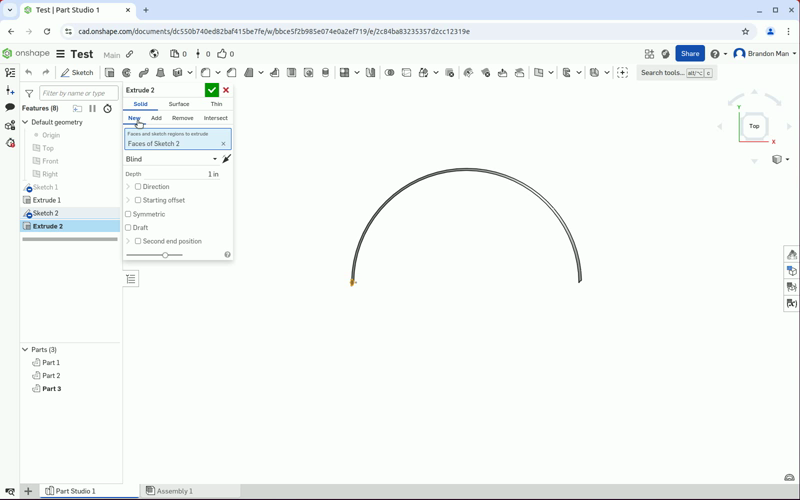
click(137, 120)
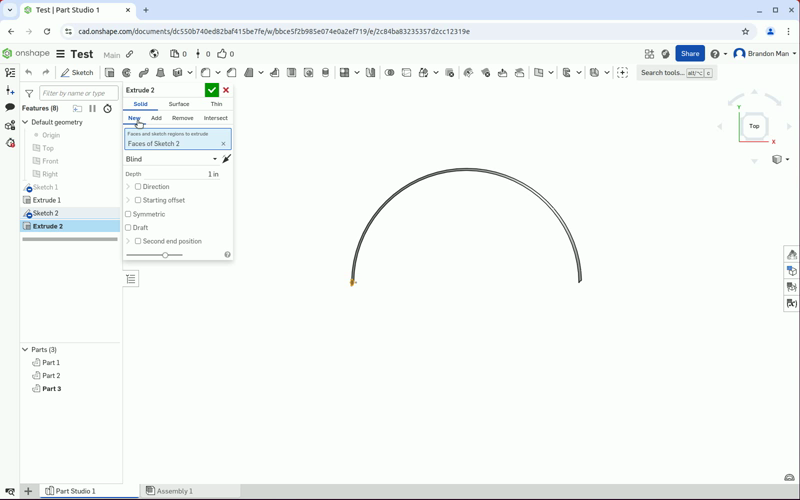
key(tab, 4)
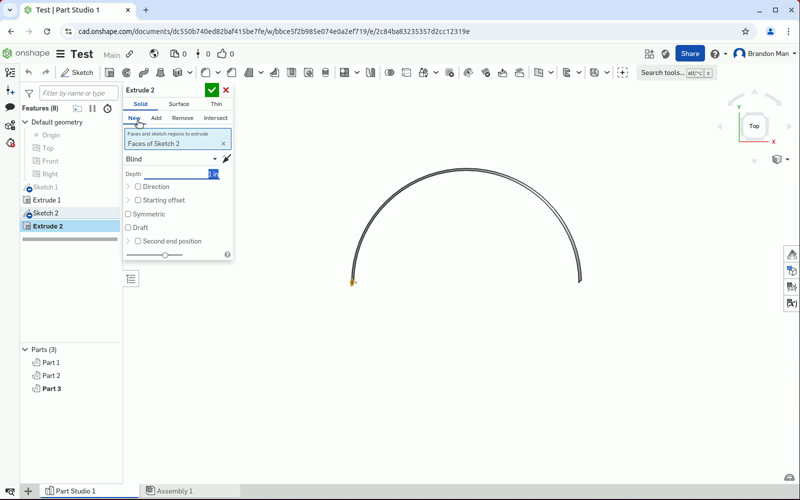
text(8.666)
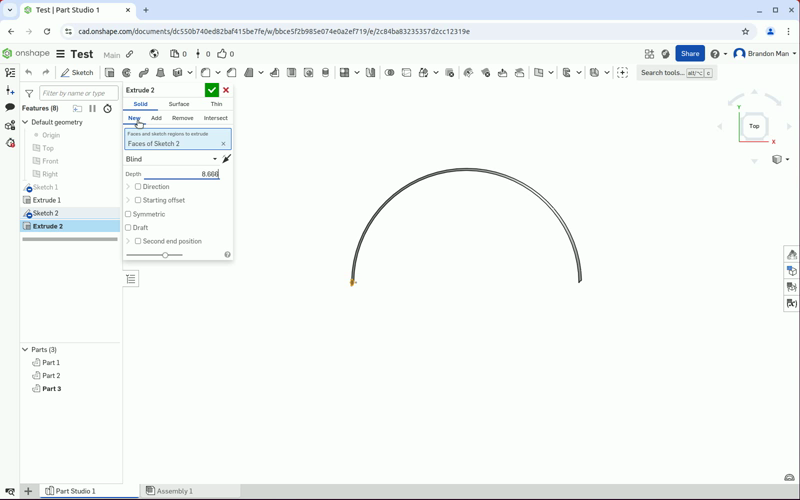
key(enter)
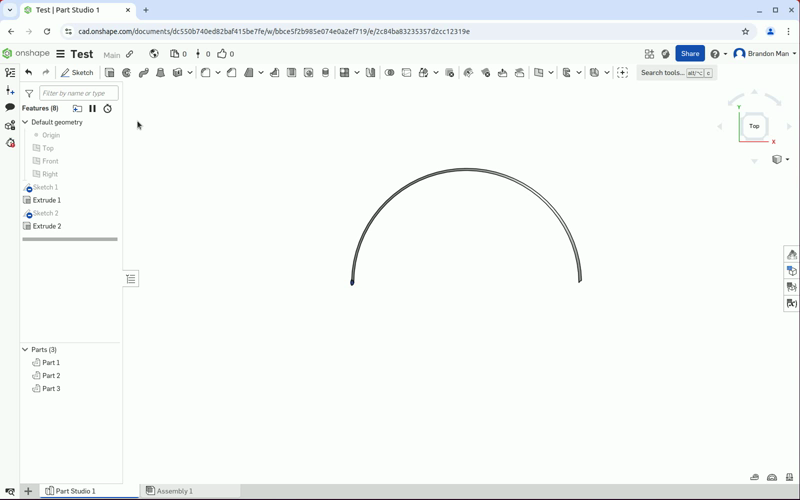
key(shift+h)
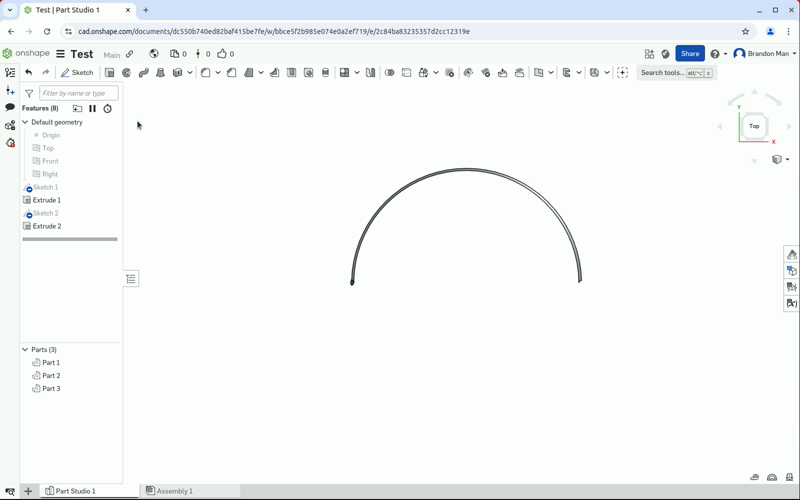
key(shift+h)
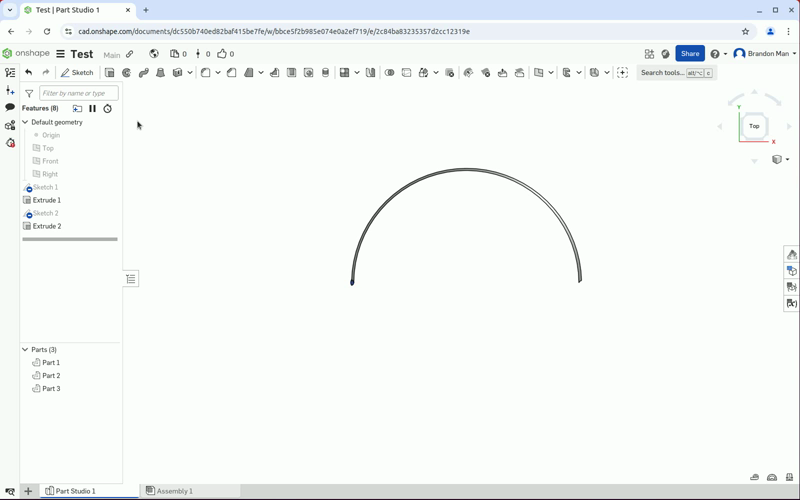
mouse_move(73, 189)
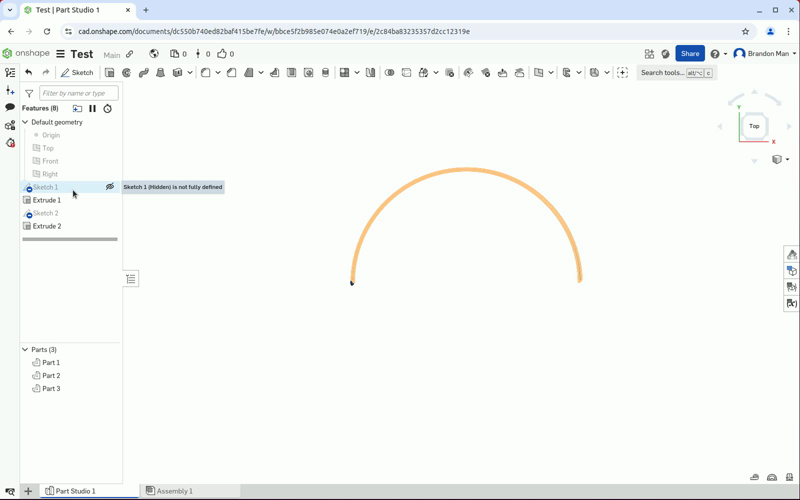
click(73, 189)
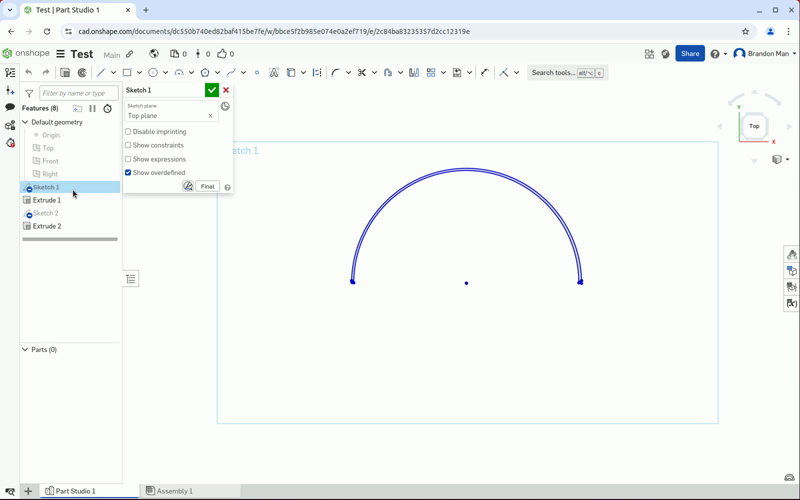
mouse_move(229, 92)
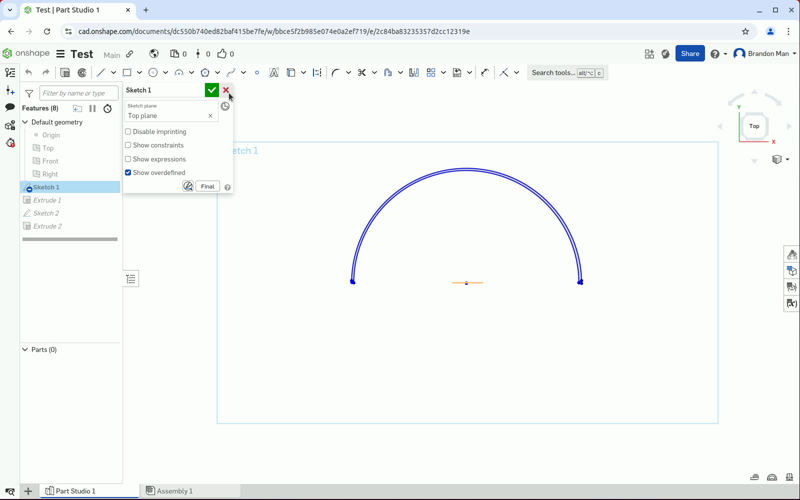
click(229, 92)
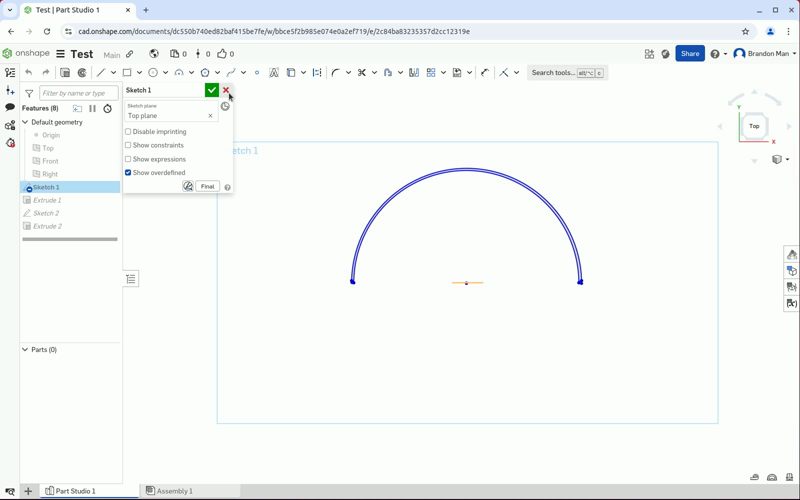
key(shift+s)
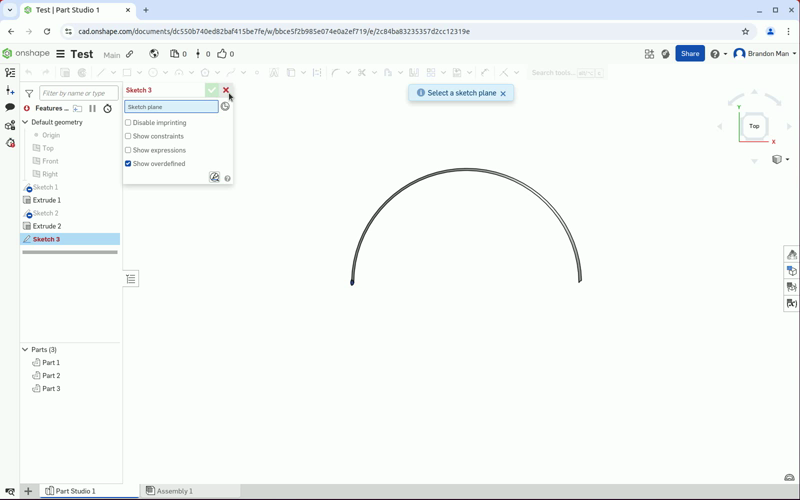
mouse_move(73, 150)
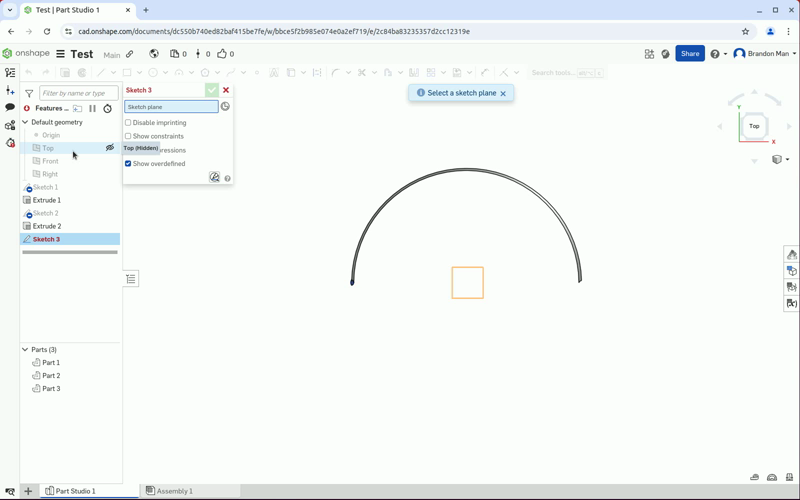
click(73, 150)
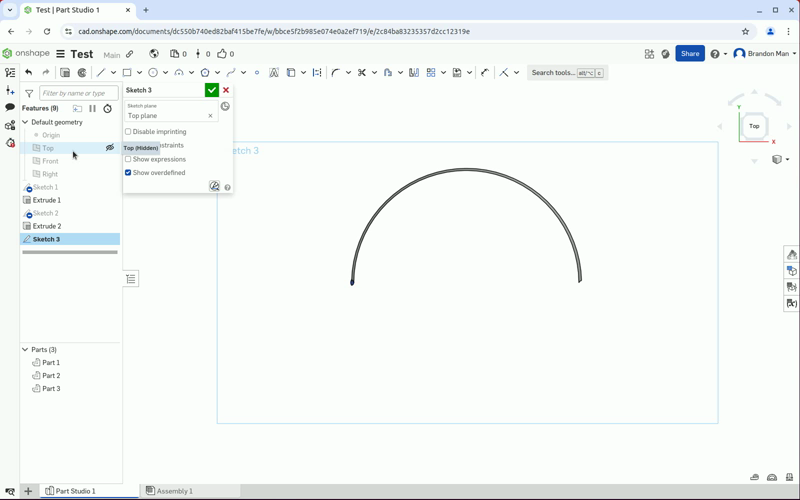
mouse_move(73, 352)
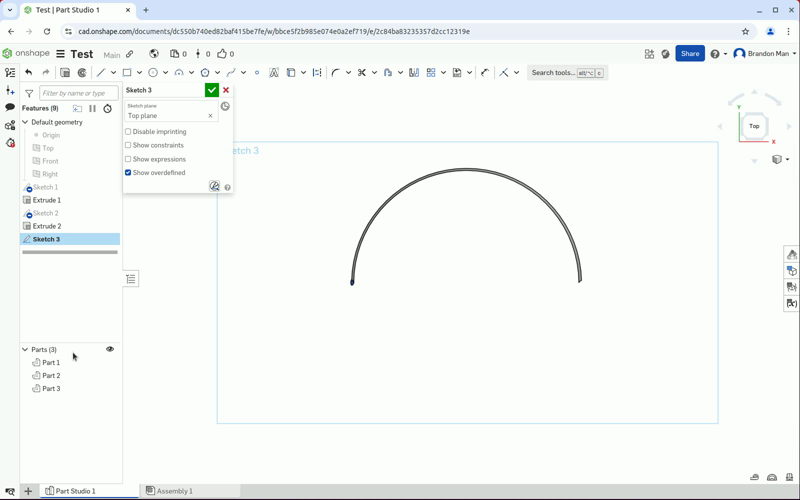
key(y)
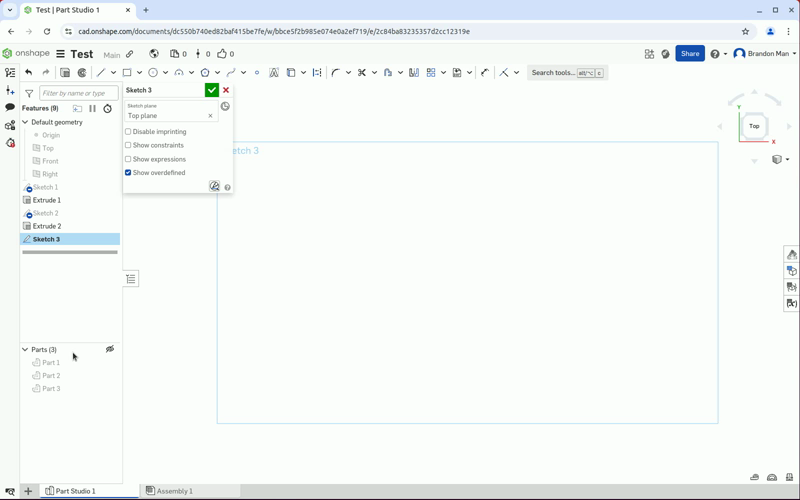
key(a)
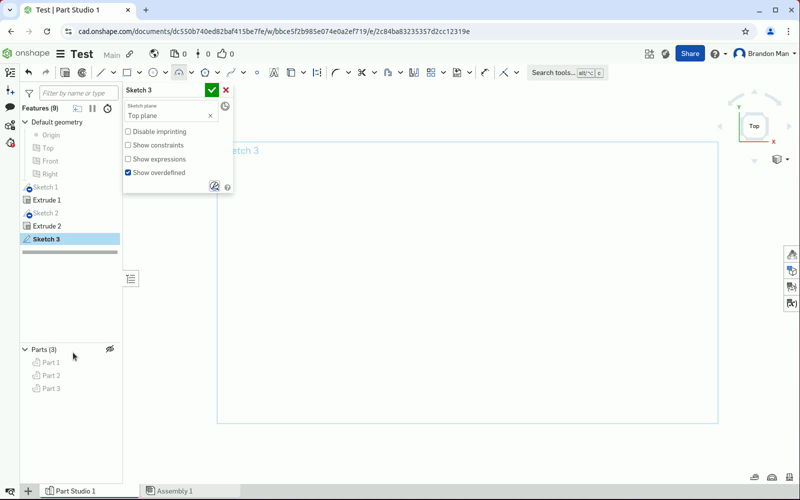
key_down(shift)
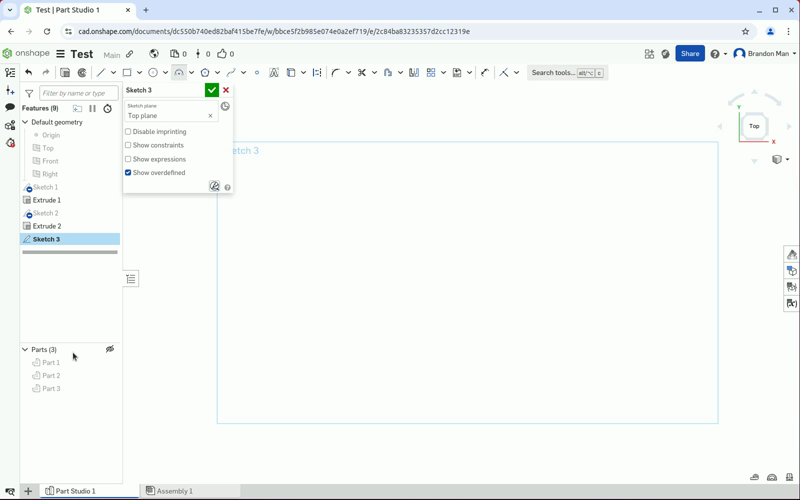
mouse_move(351, 285)
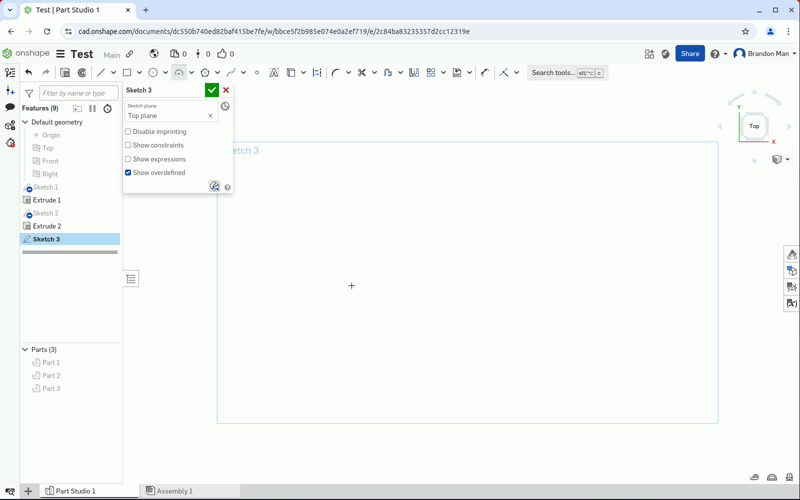
click(351, 285)
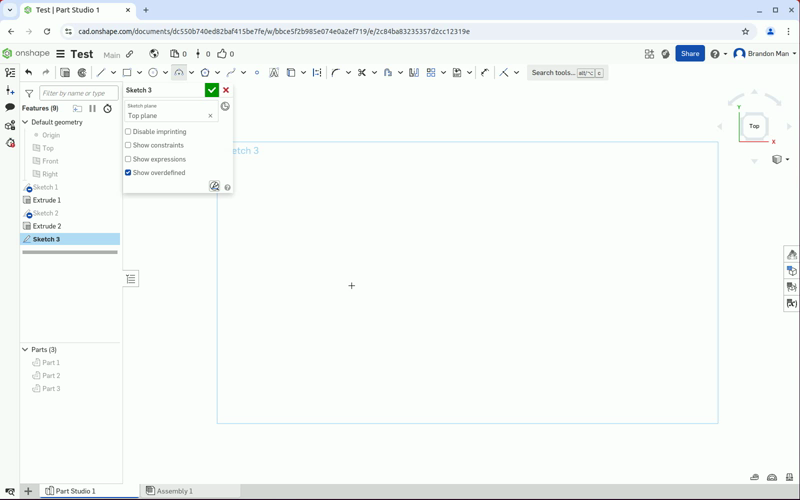
key_up(shift)
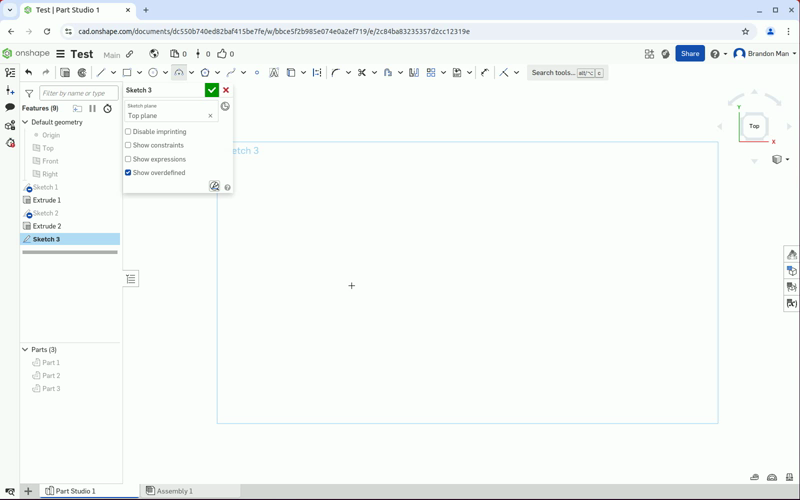
key_down(shift)
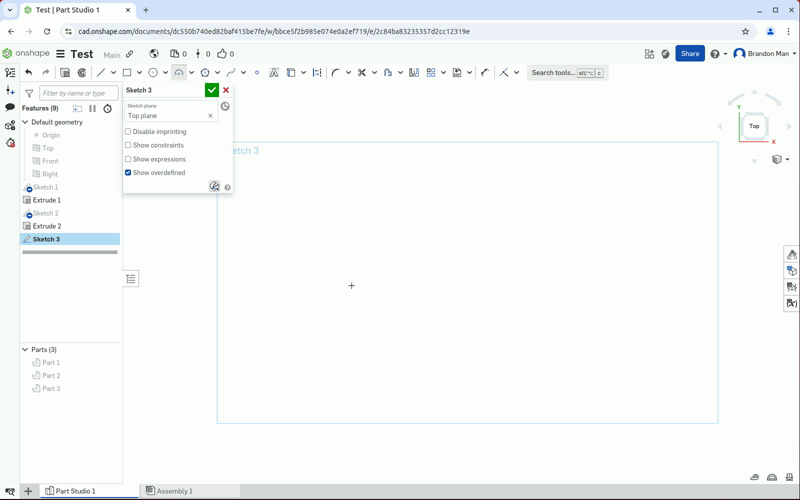
mouse_move(351, 279)
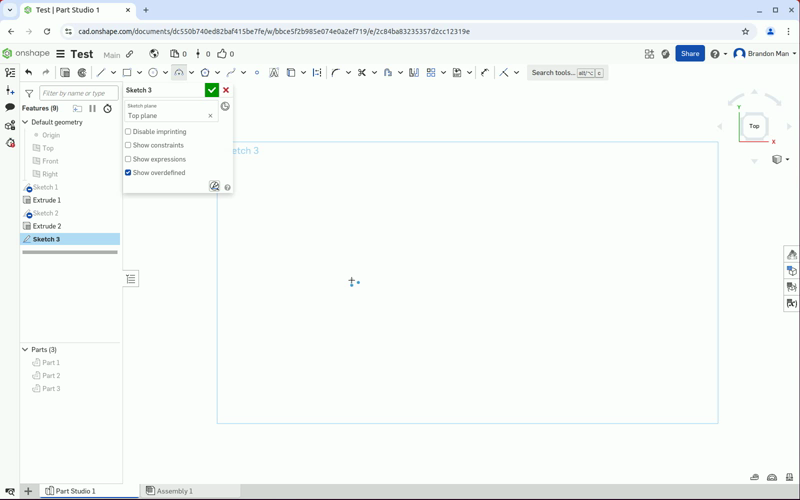
scroll(6)
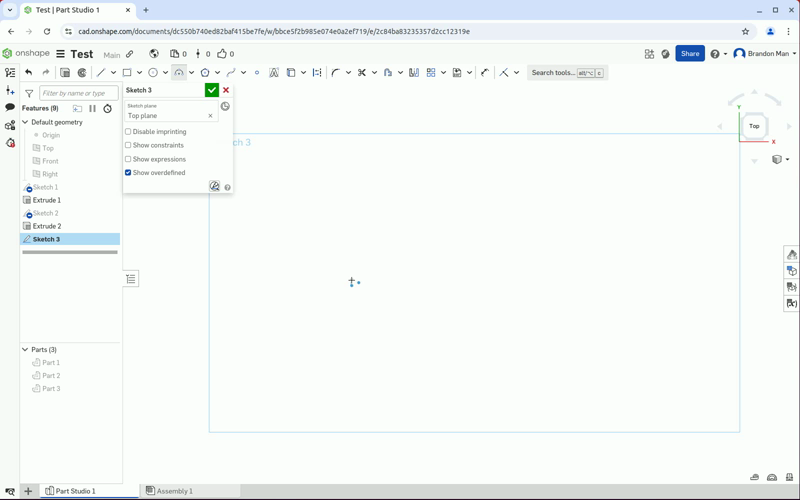
scroll(6)
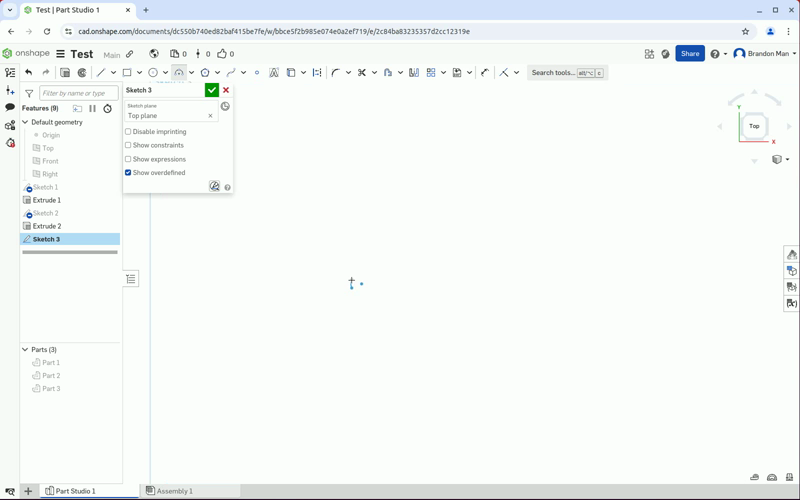
scroll(6)
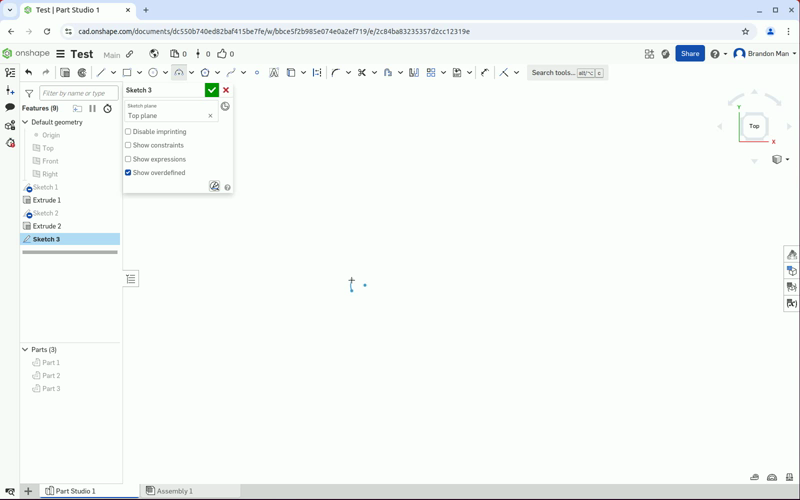
scroll(6)
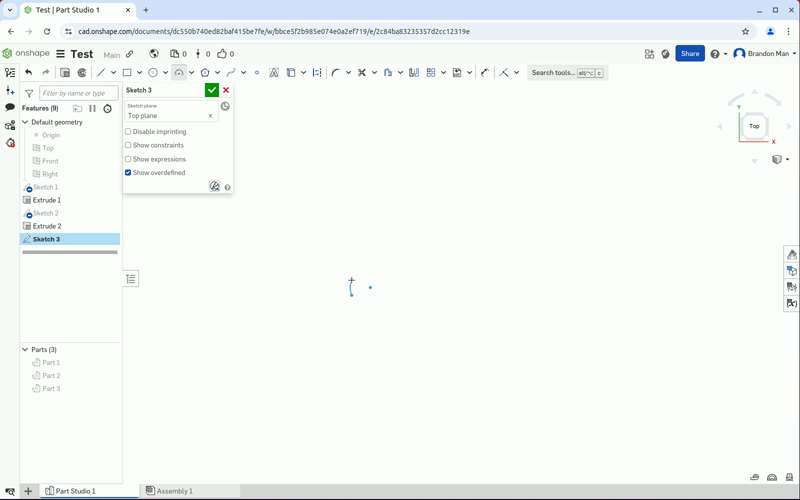
scroll(6)
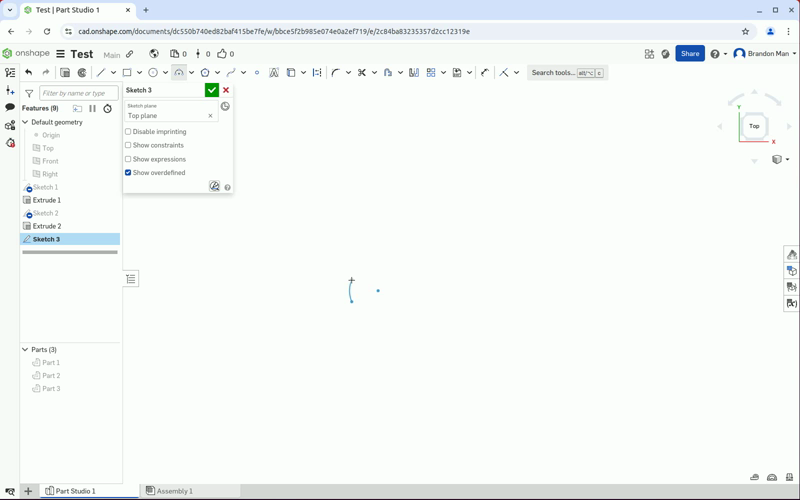
scroll(6)
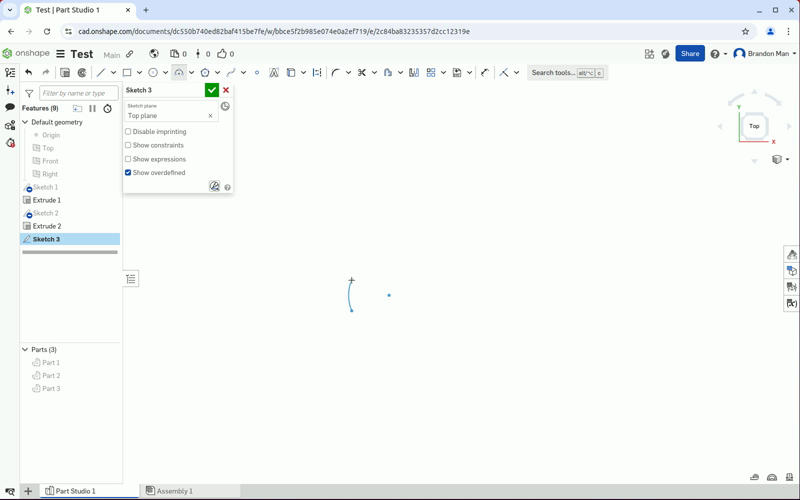
scroll(6)
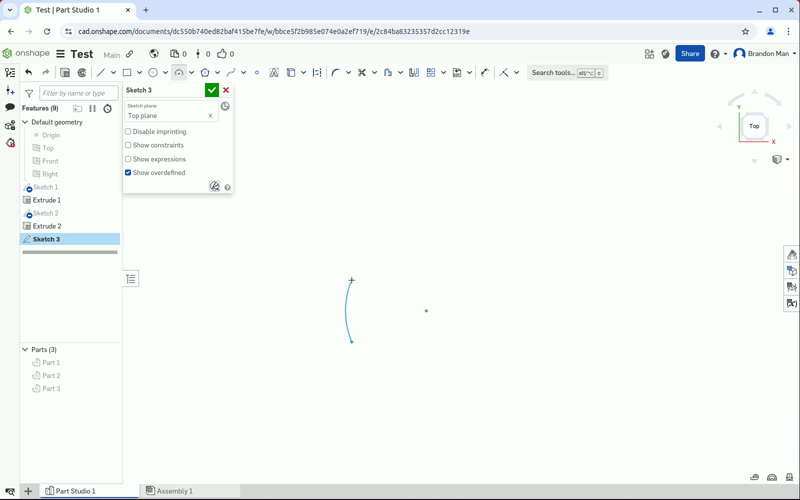
click(351, 279)
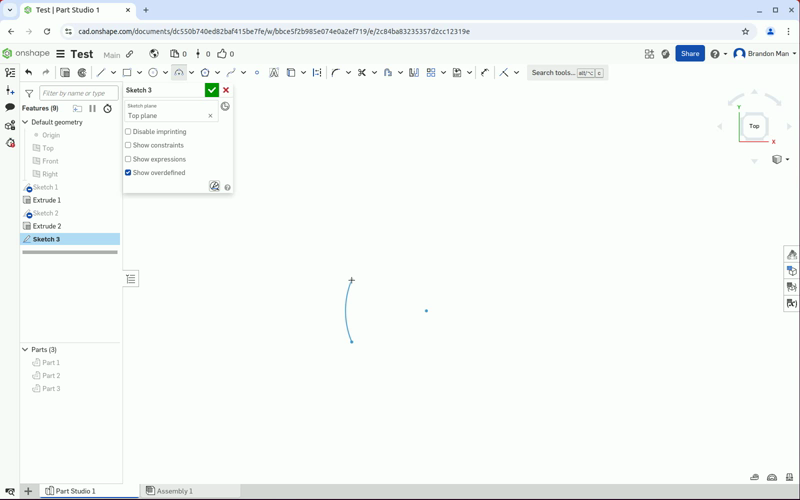
scroll(-6)
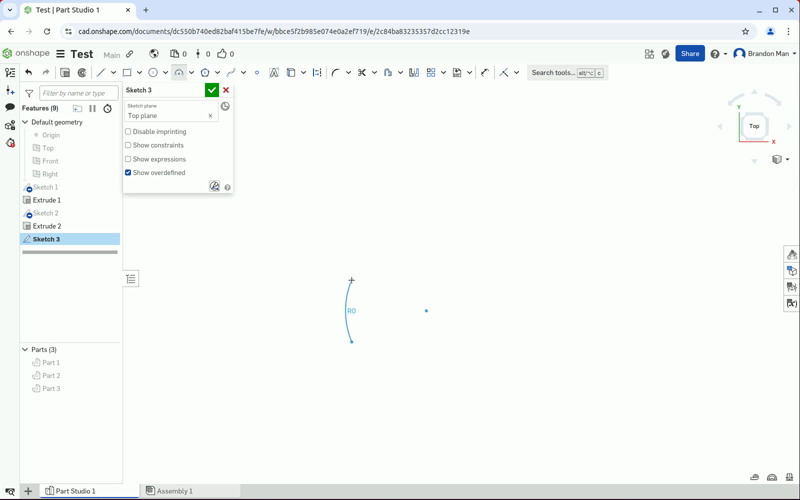
scroll(-6)
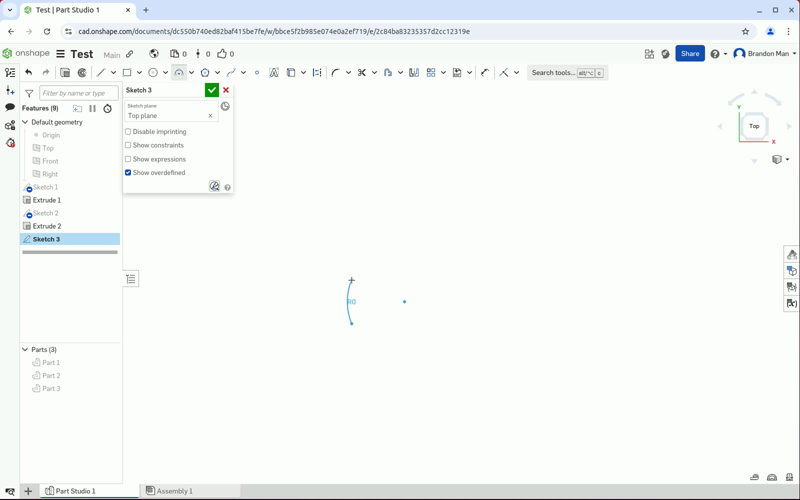
scroll(-6)
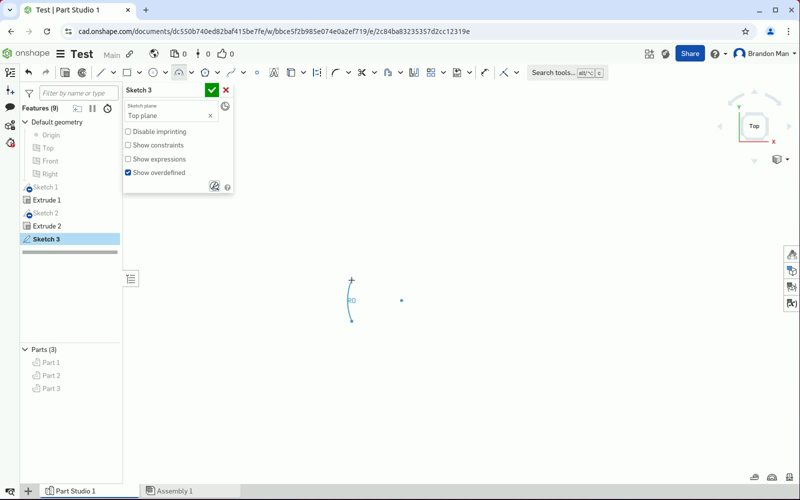
scroll(-6)
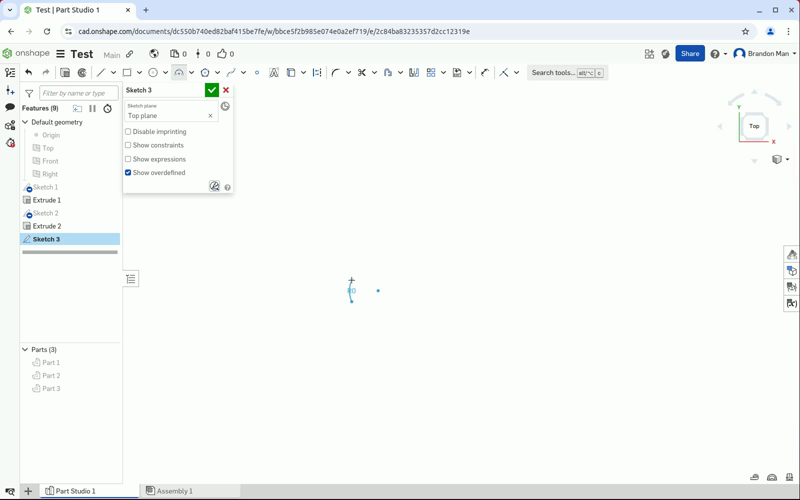
scroll(-6)
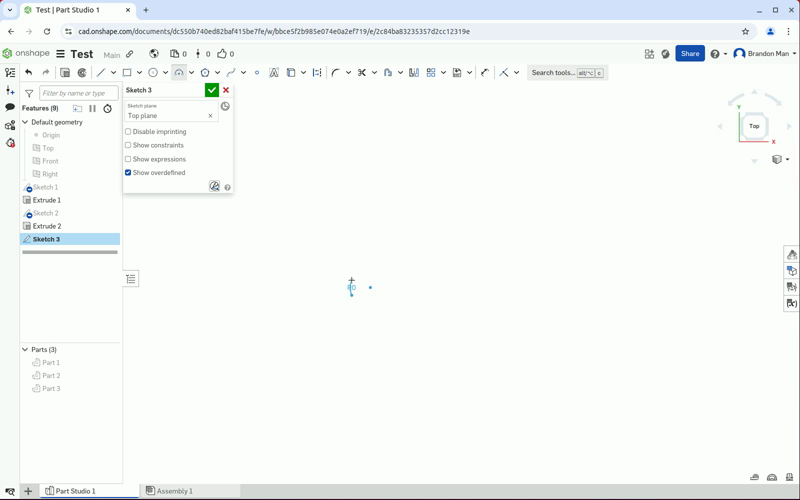
scroll(-6)
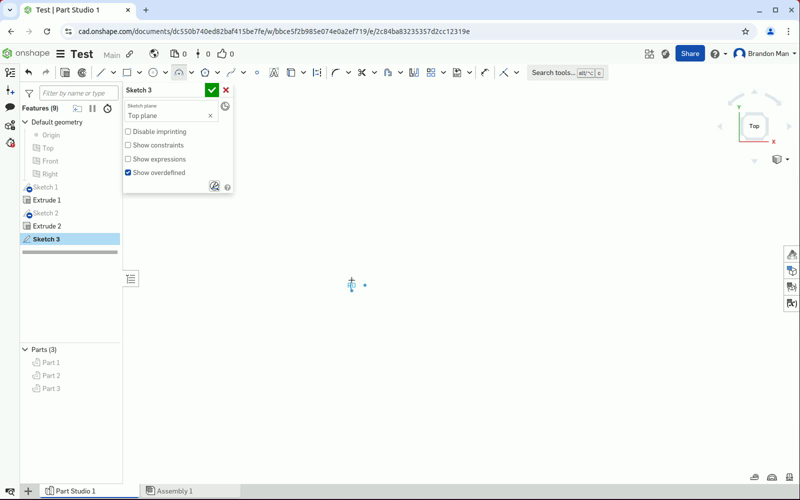
scroll(-6)
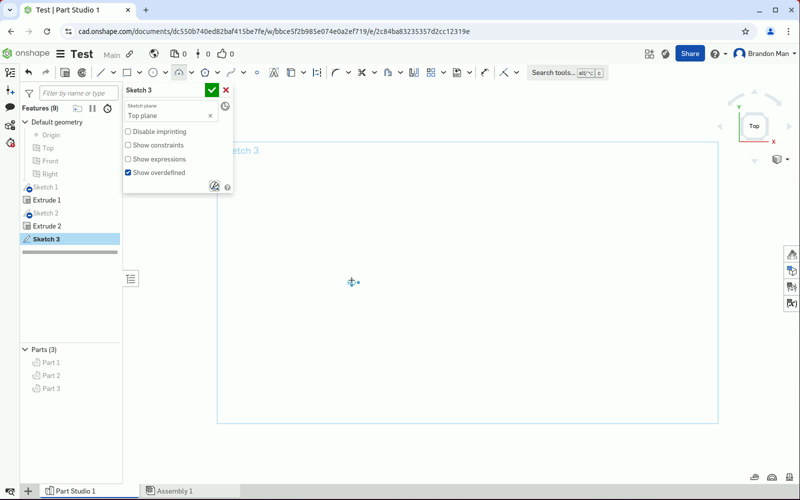
mouse_move(352, 282)
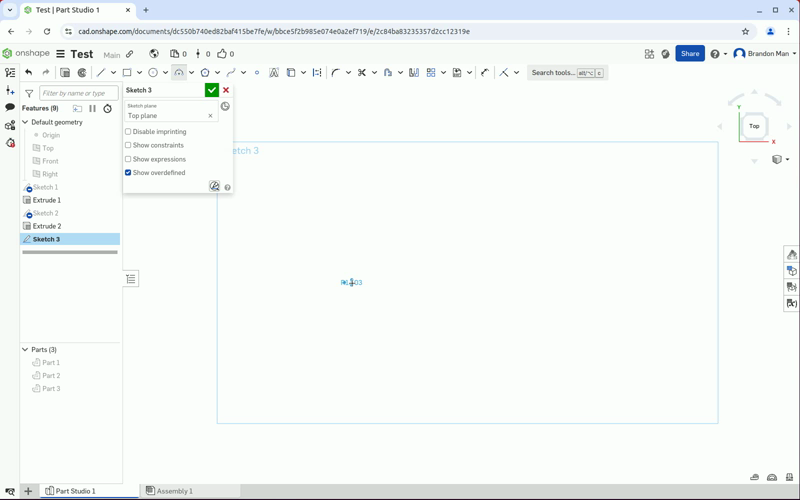
scroll(6)
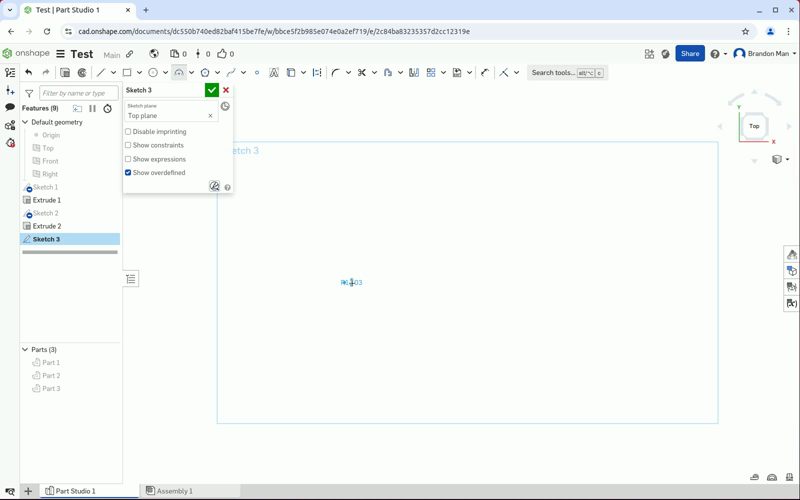
scroll(6)
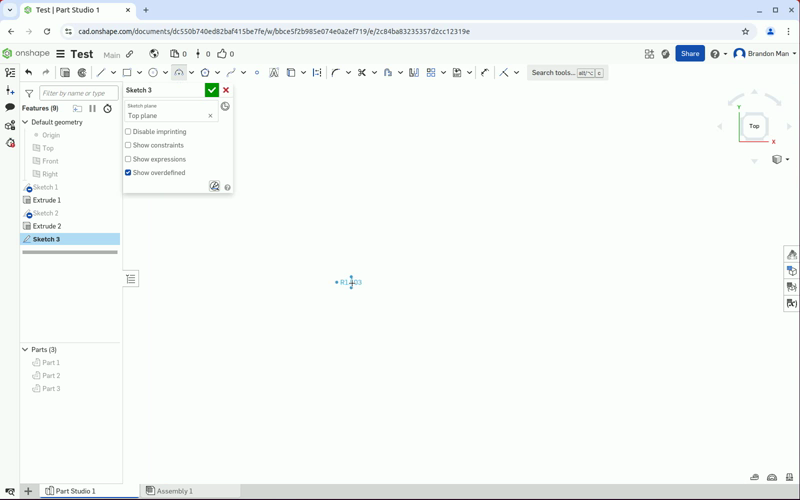
scroll(6)
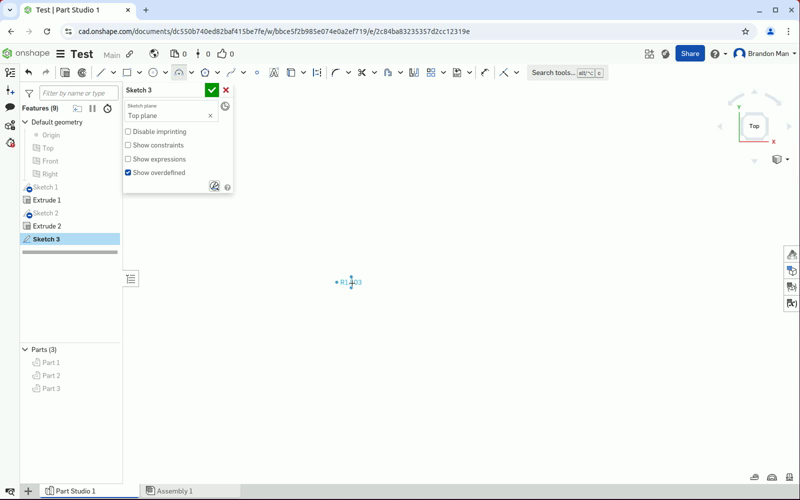
scroll(6)
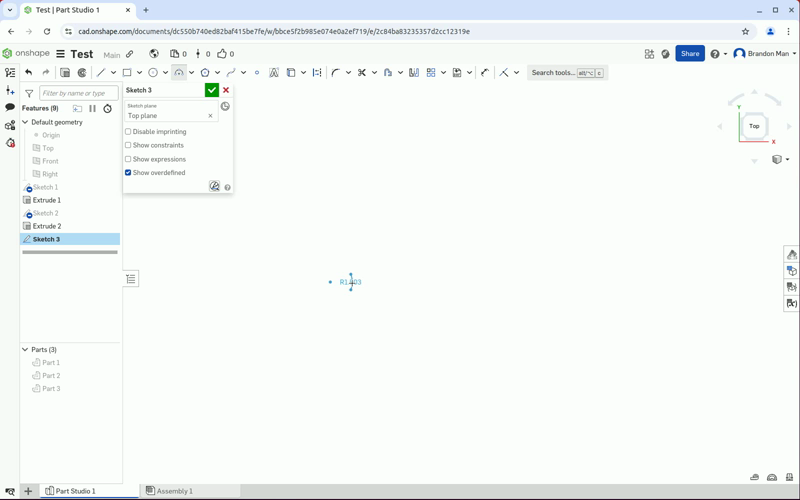
scroll(6)
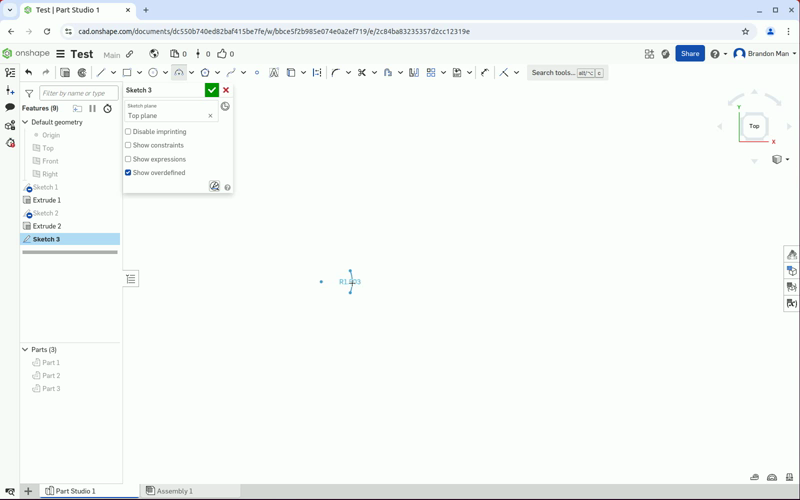
scroll(6)
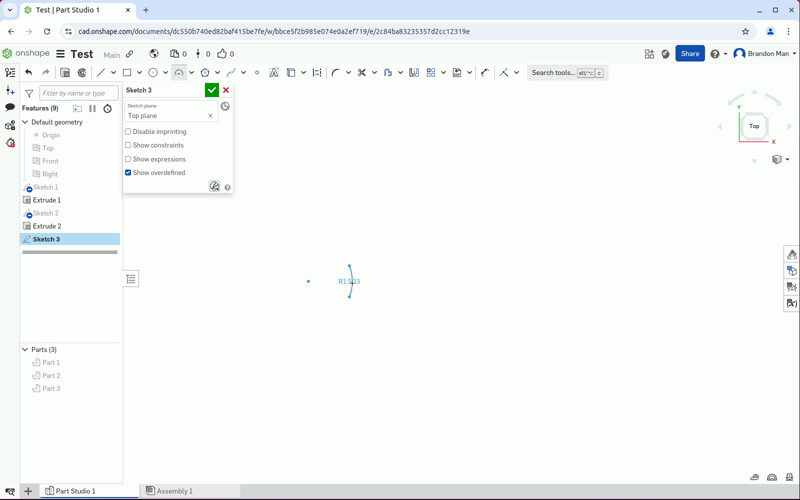
scroll(6)
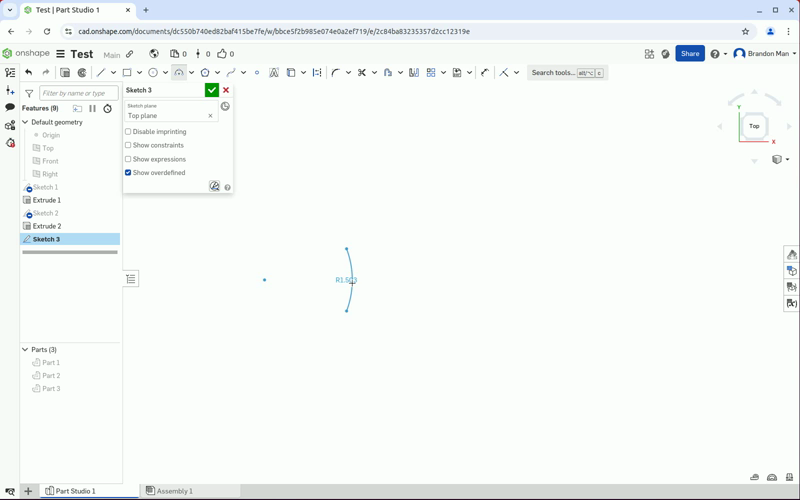
click(352, 282)
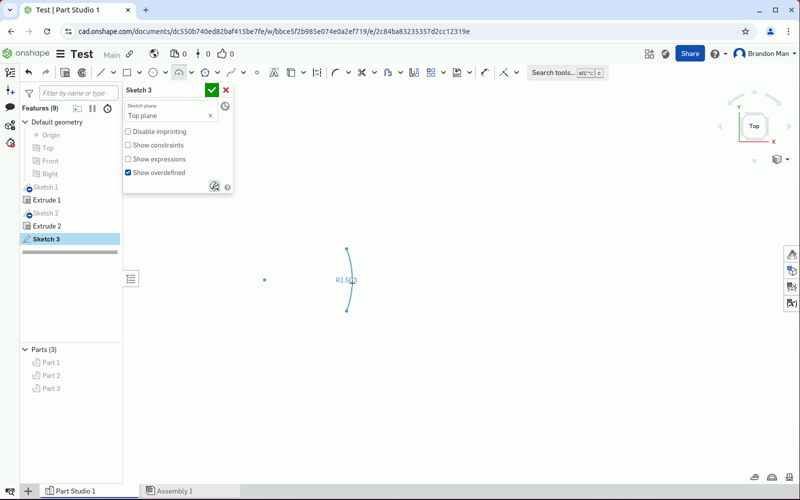
scroll(-6)
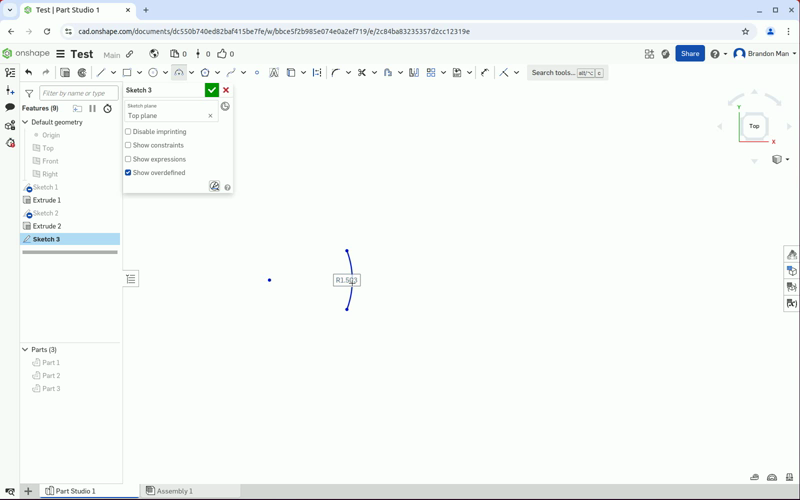
scroll(-6)
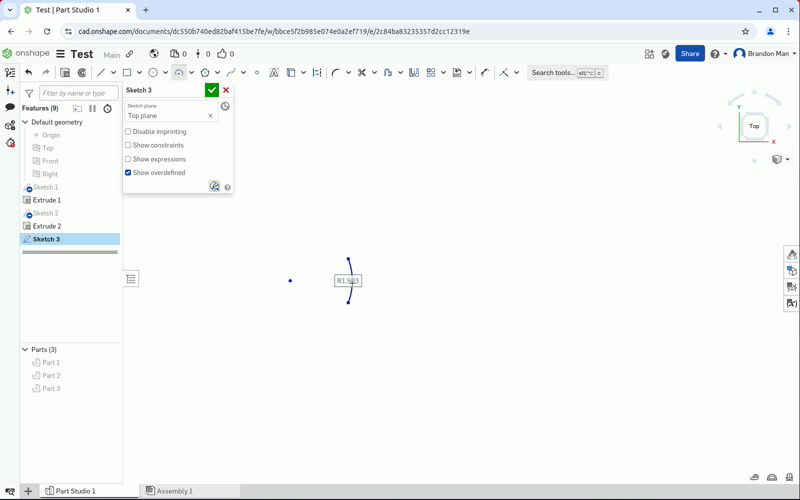
scroll(-6)
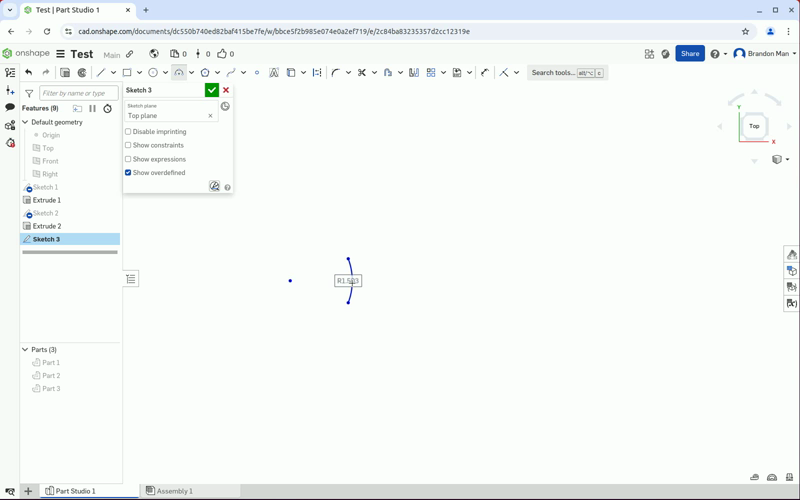
scroll(-6)
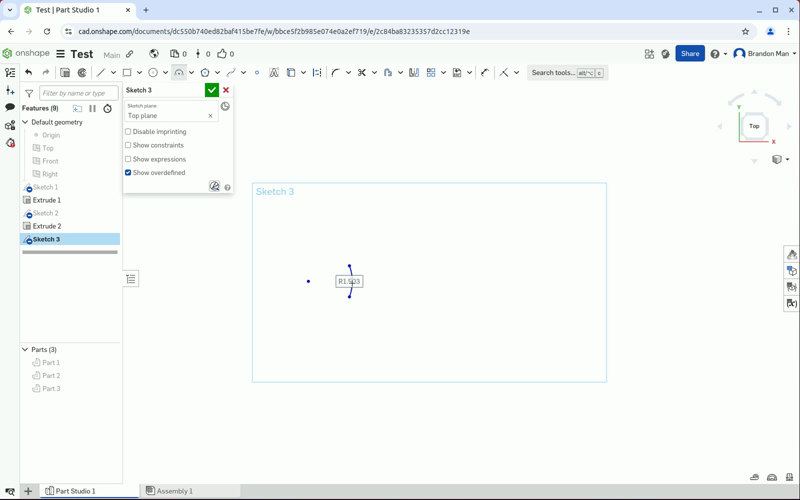
scroll(-6)
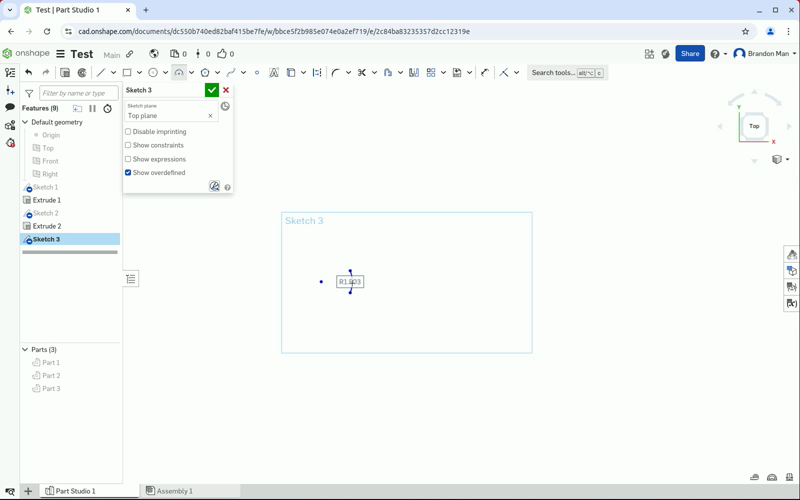
scroll(-6)
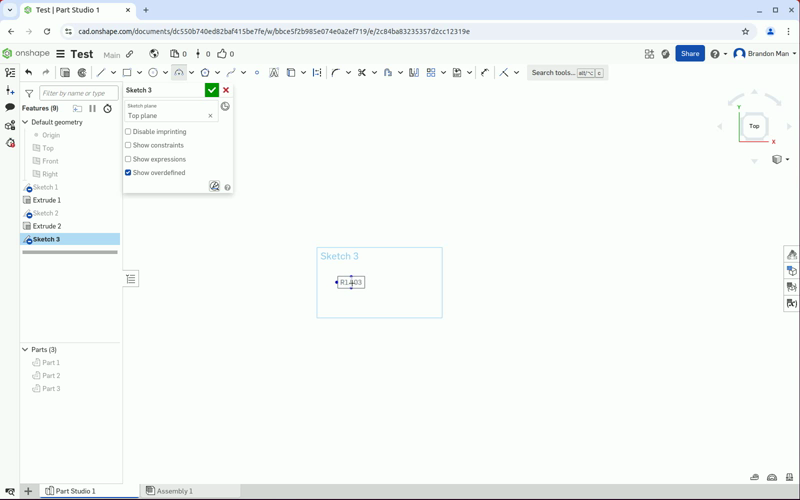
scroll(-6)
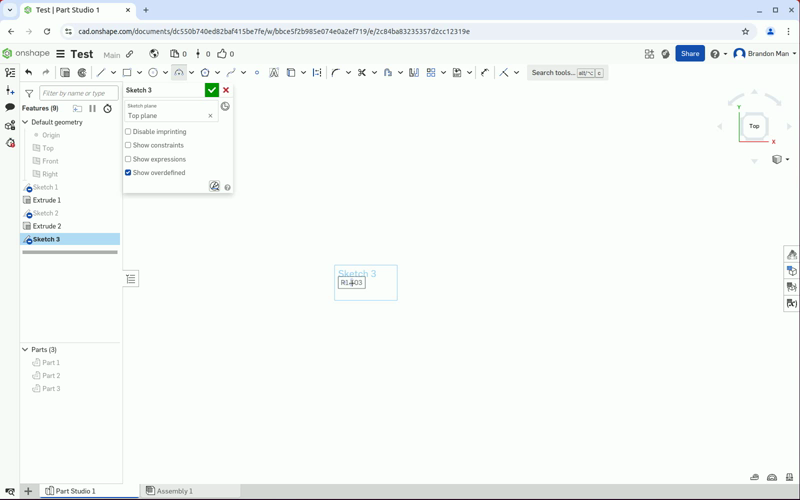
key_up(shift)
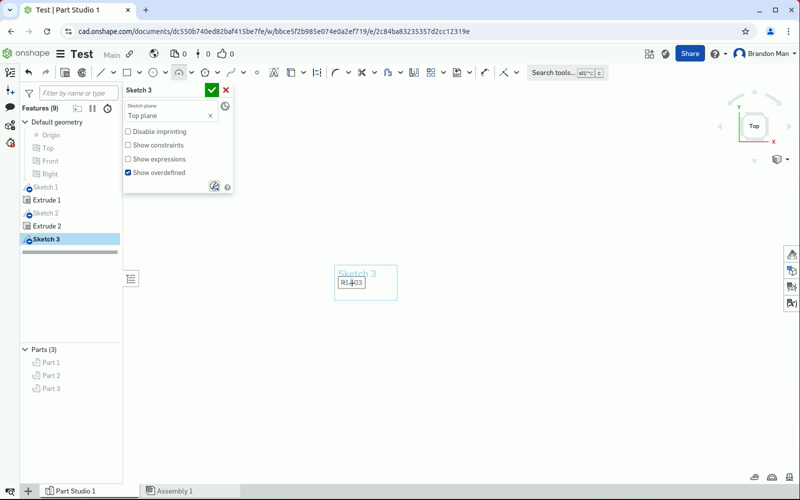
mouse_move(351, 279)
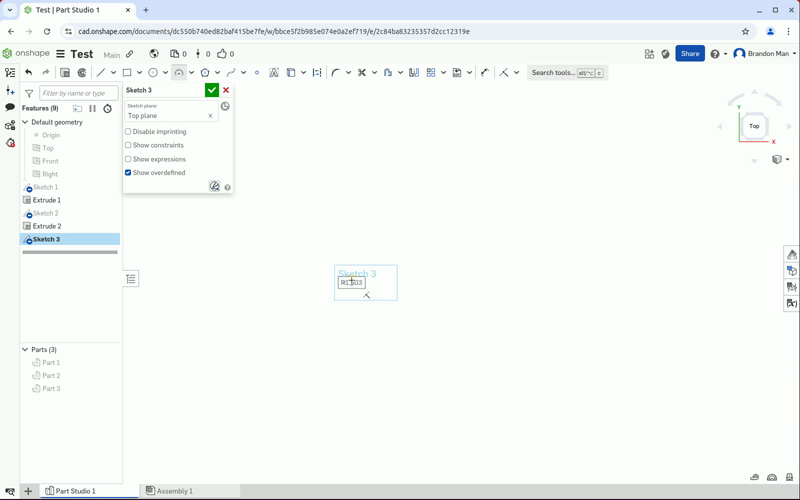
scroll(6)
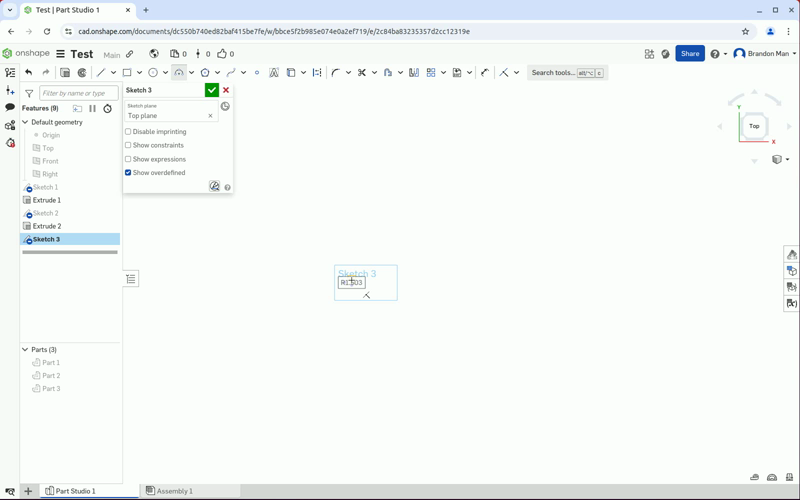
scroll(6)
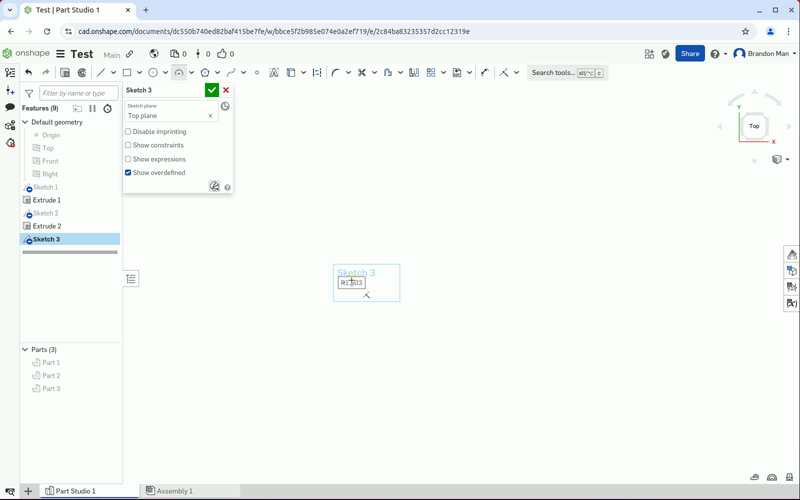
scroll(6)
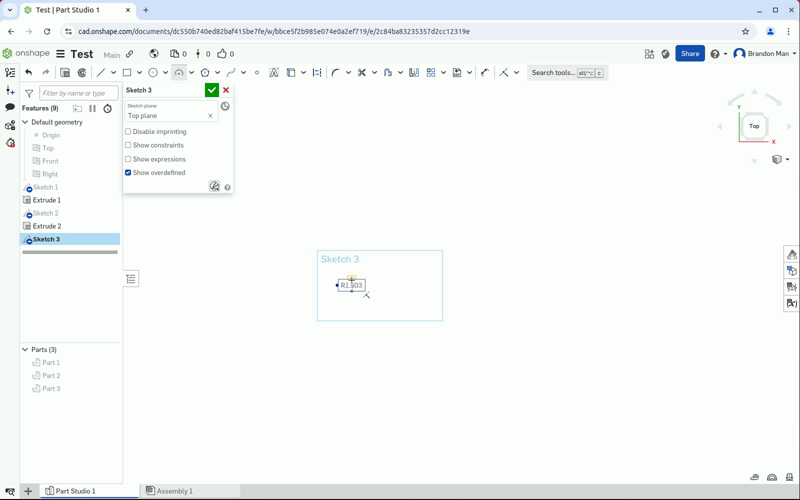
scroll(6)
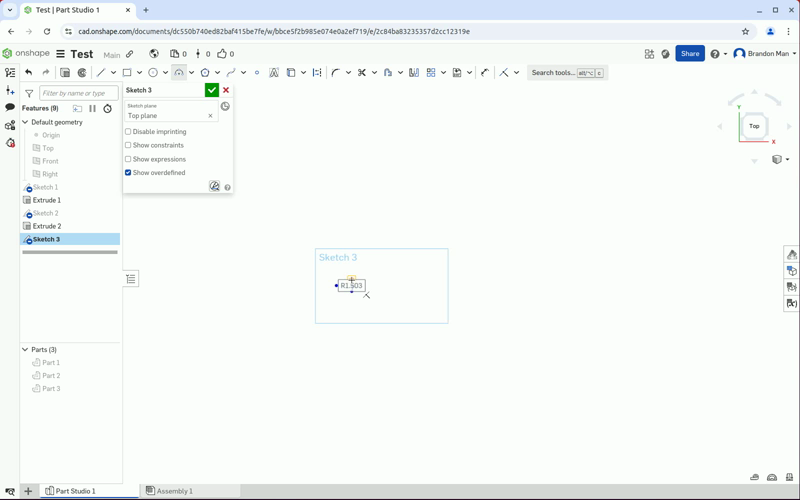
scroll(6)
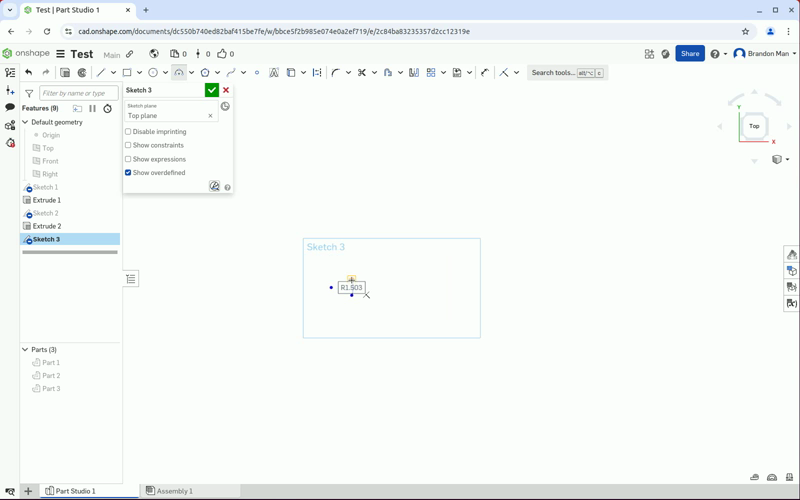
scroll(6)
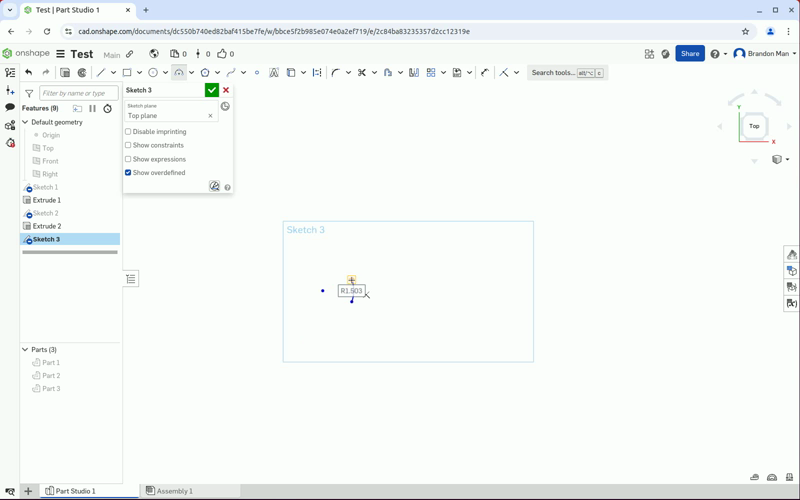
scroll(6)
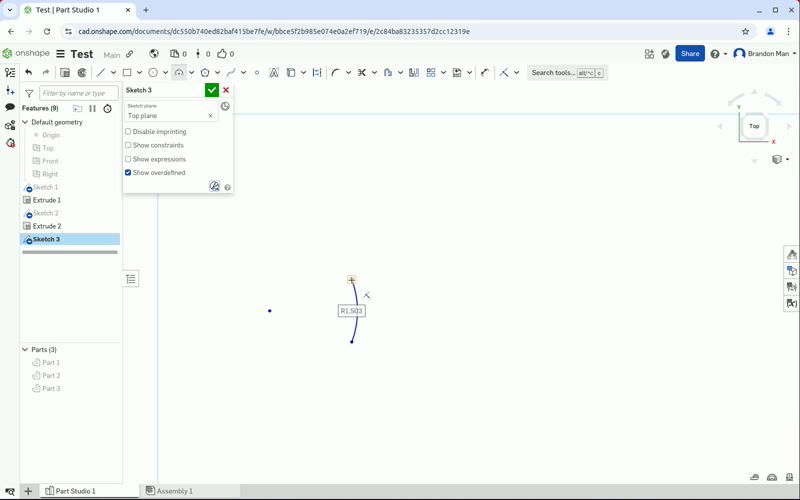
click(351, 279)
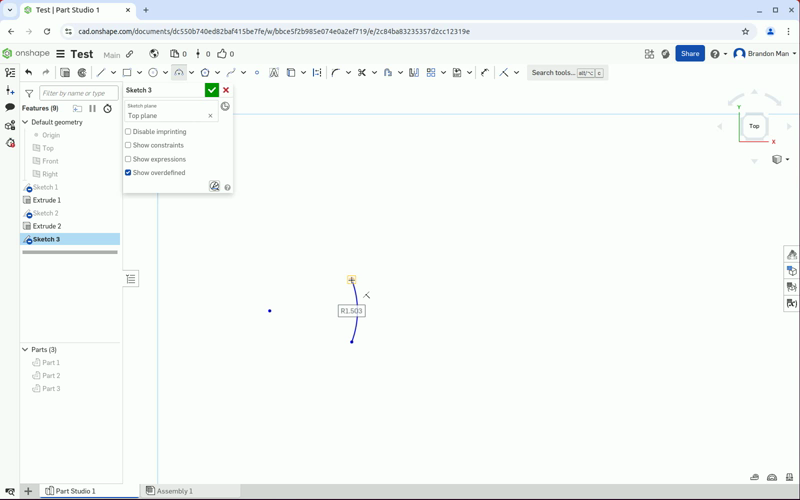
scroll(-6)
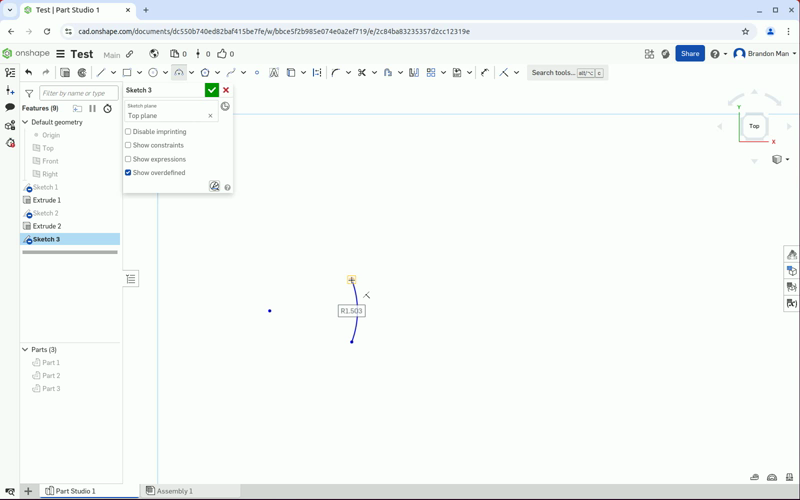
scroll(-6)
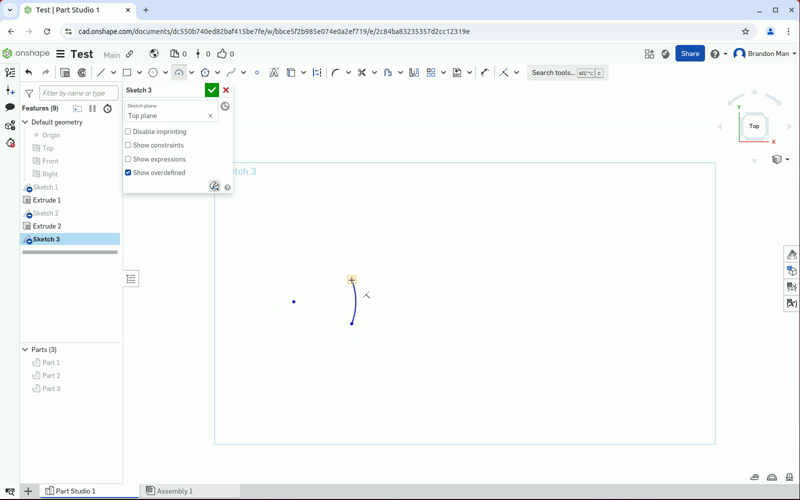
scroll(-6)
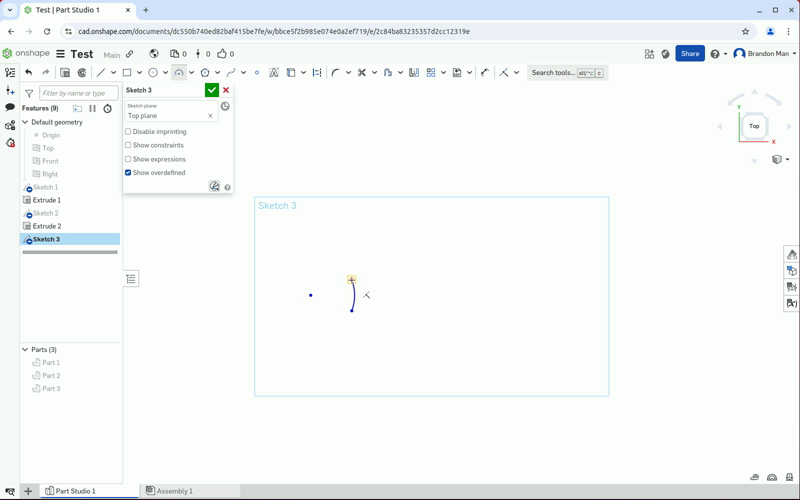
scroll(-6)
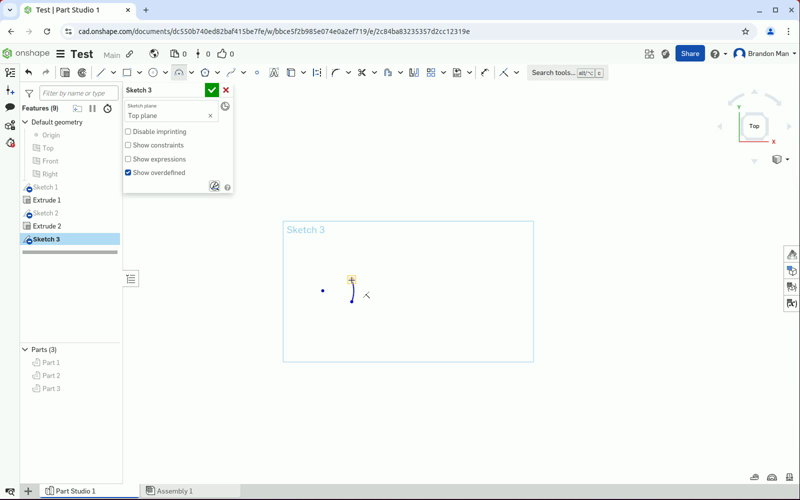
scroll(-6)
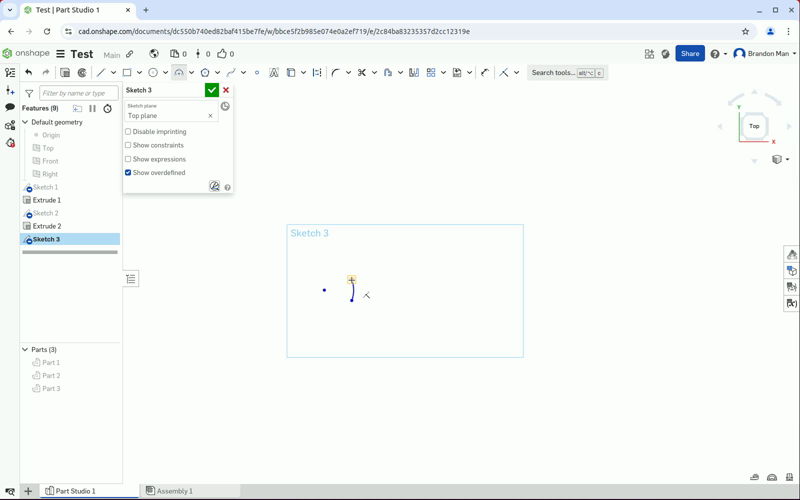
scroll(-6)
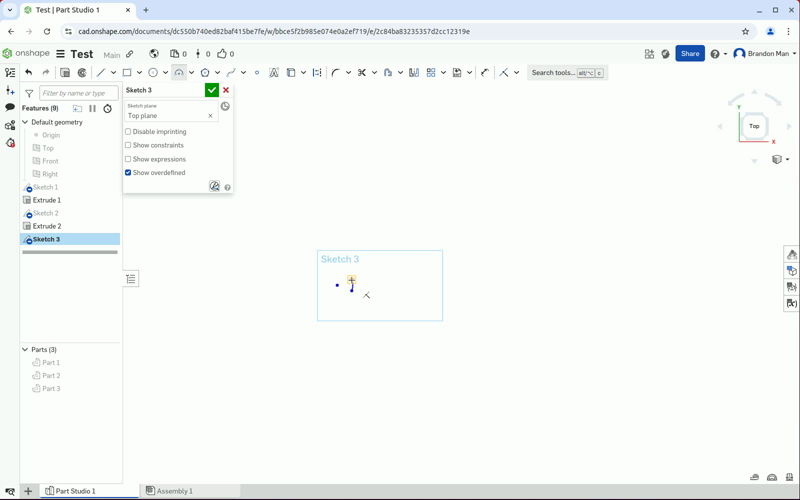
scroll(-6)
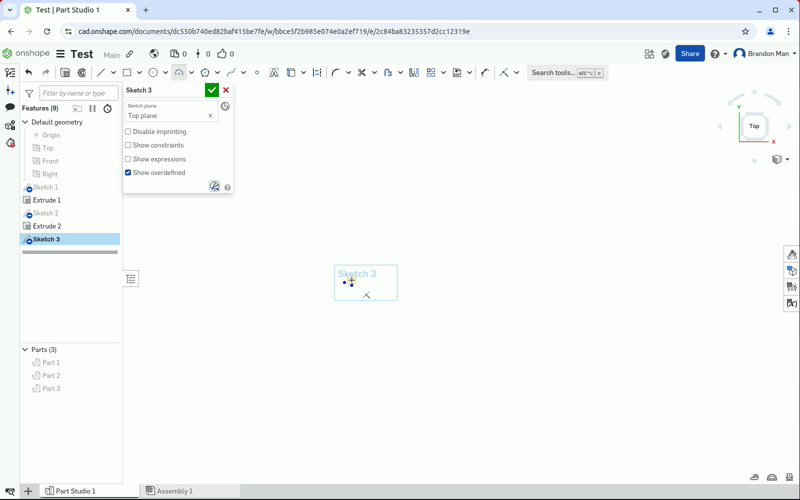
mouse_move(351, 285)
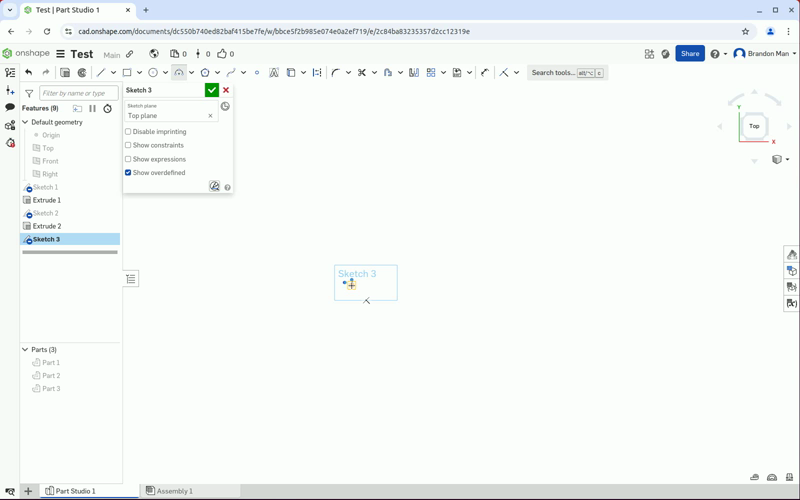
scroll(6)
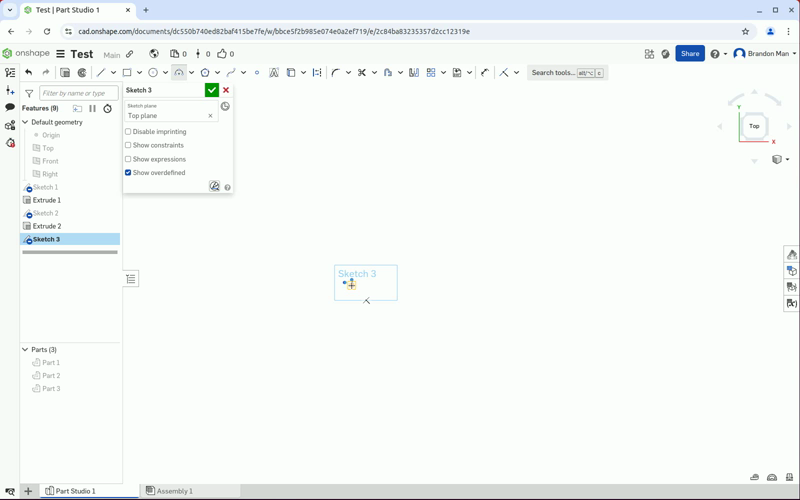
scroll(6)
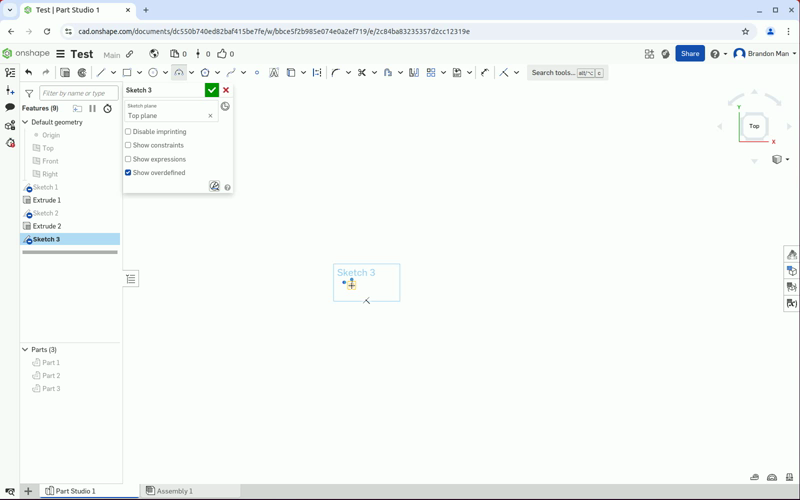
scroll(6)
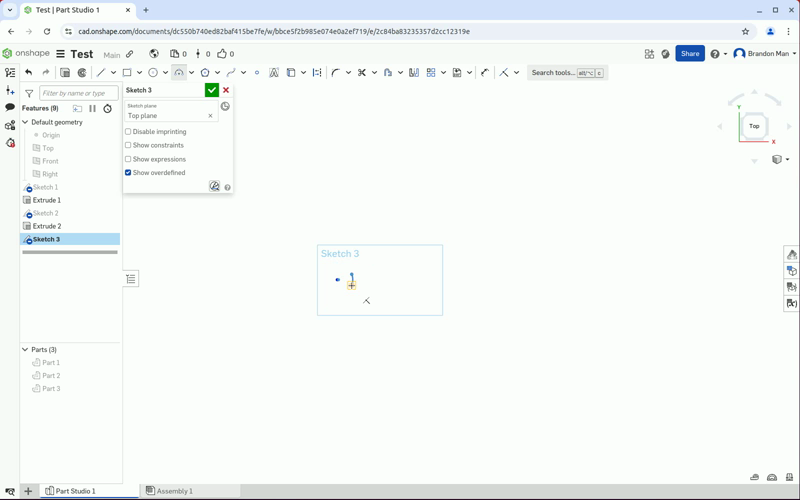
scroll(6)
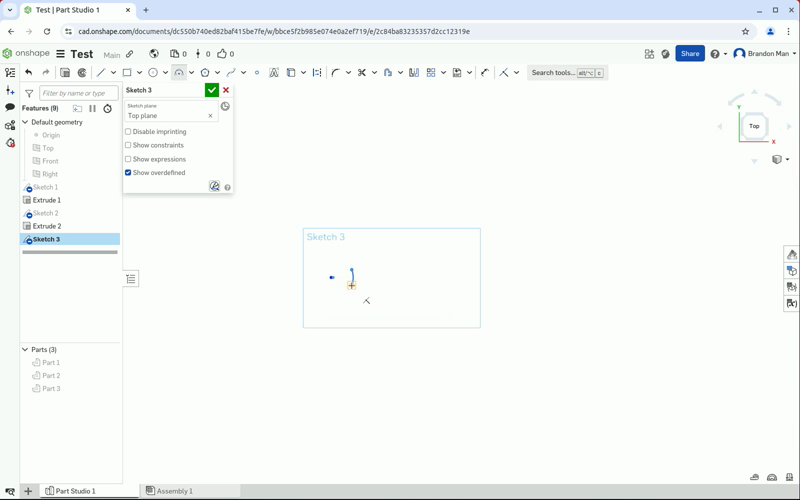
scroll(6)
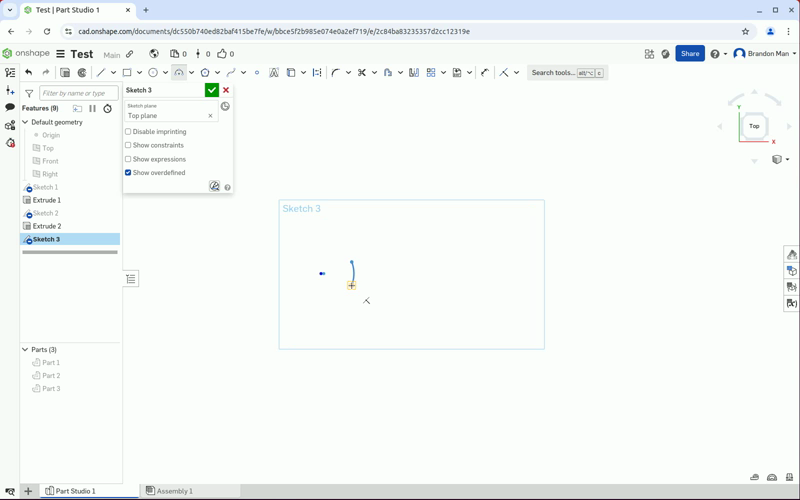
scroll(6)
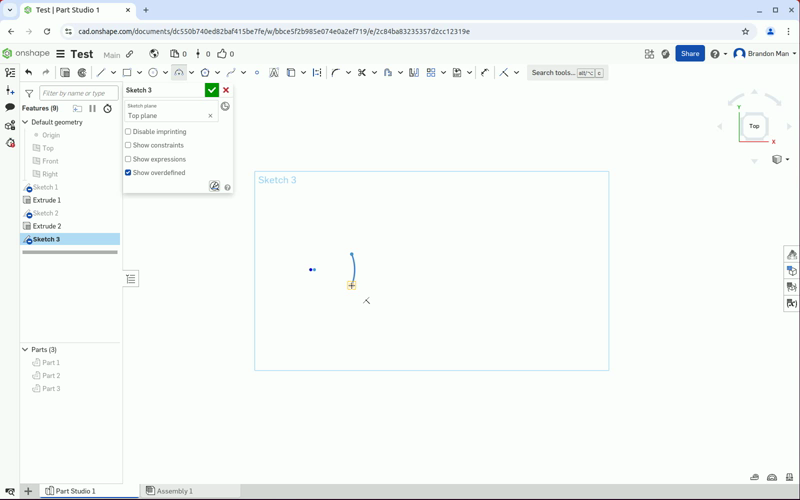
scroll(6)
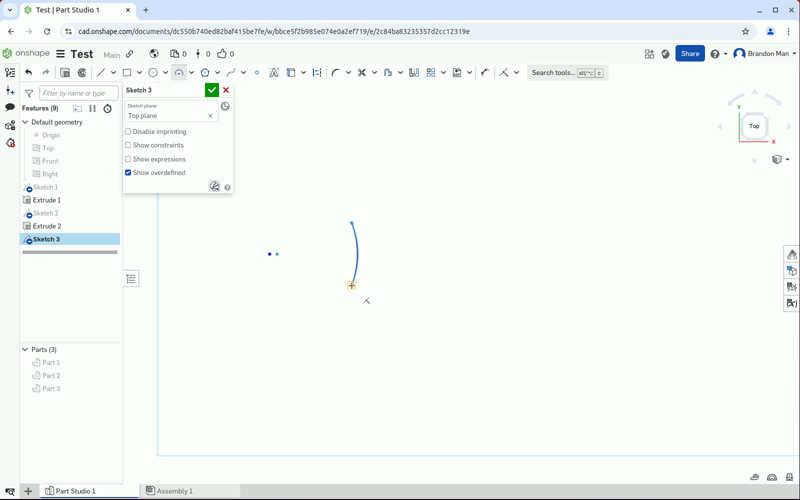
click(351, 285)
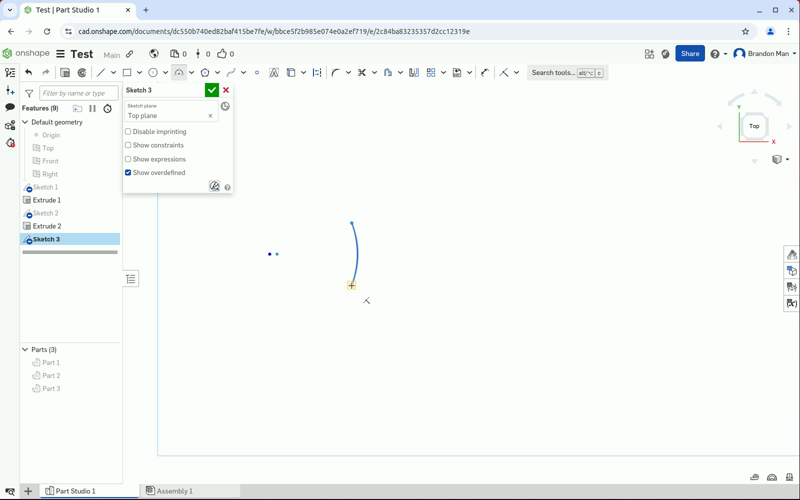
scroll(-6)
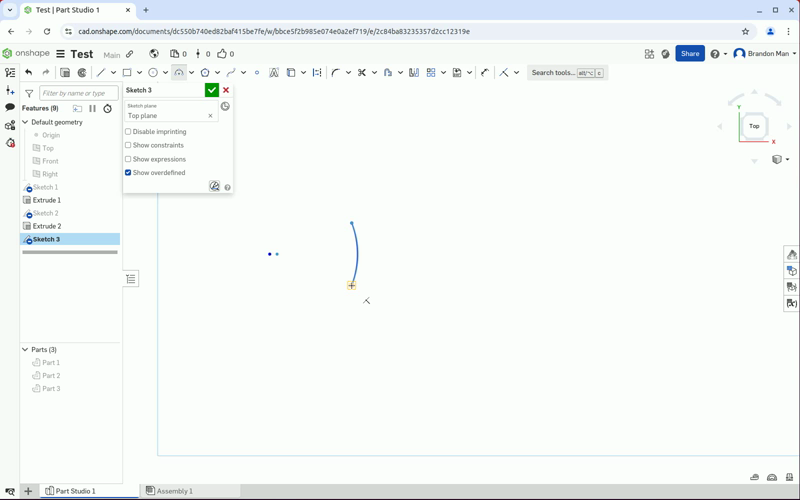
scroll(-6)
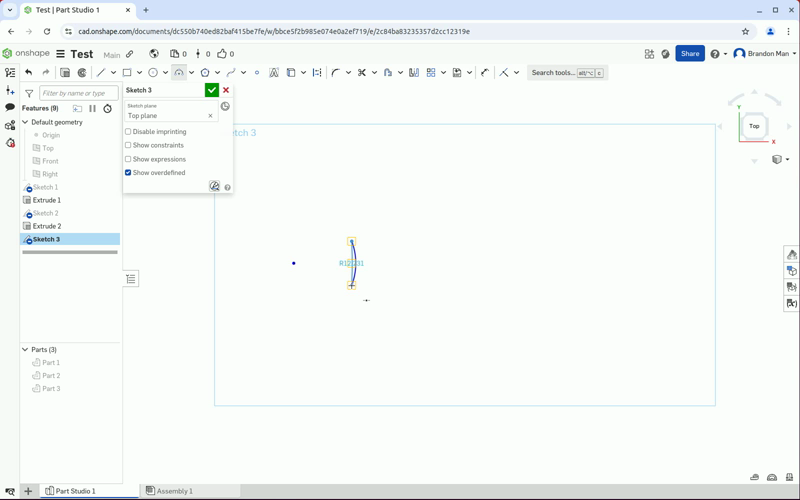
scroll(-6)
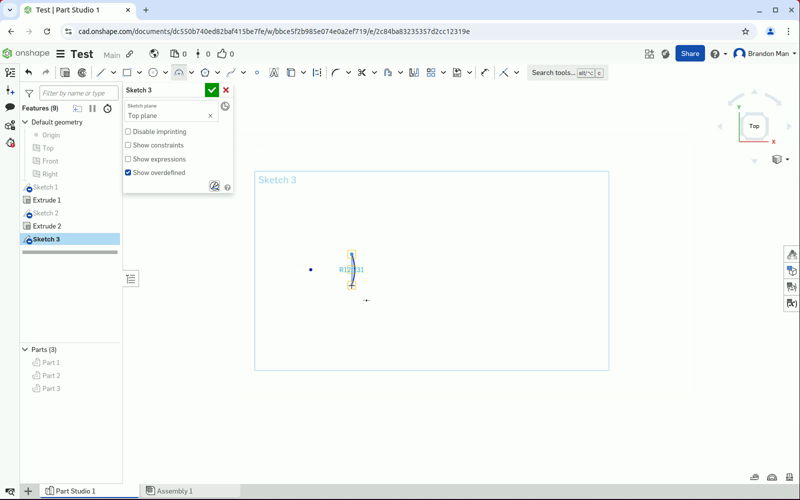
scroll(-6)
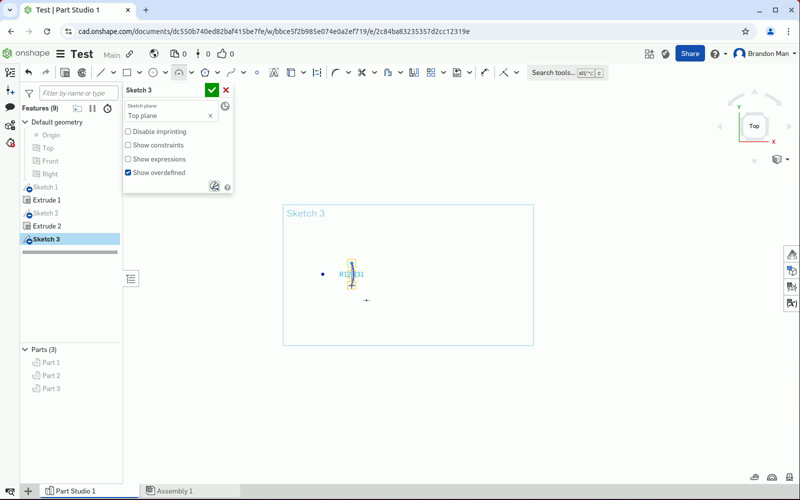
scroll(-6)
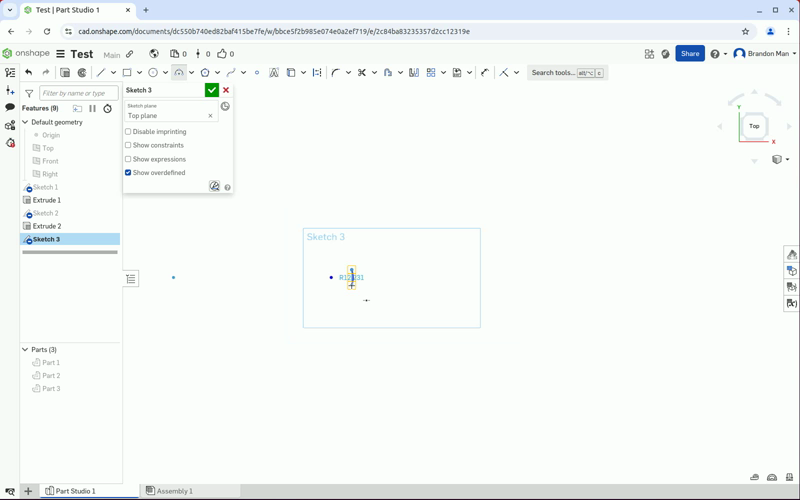
scroll(-6)
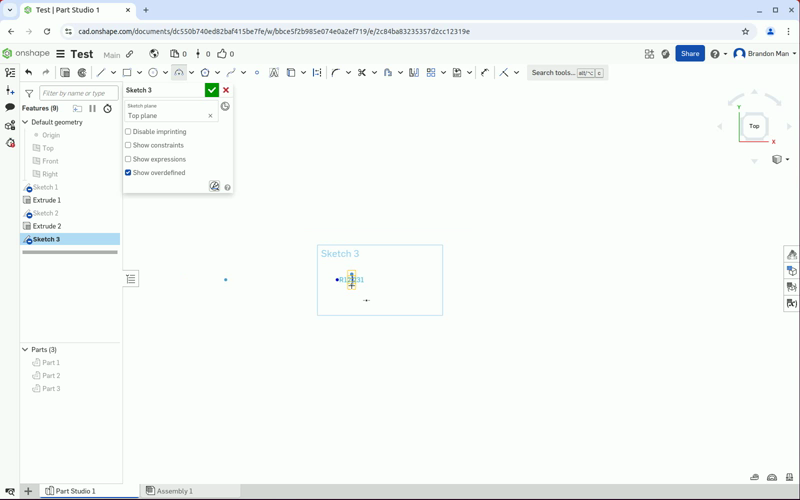
scroll(-6)
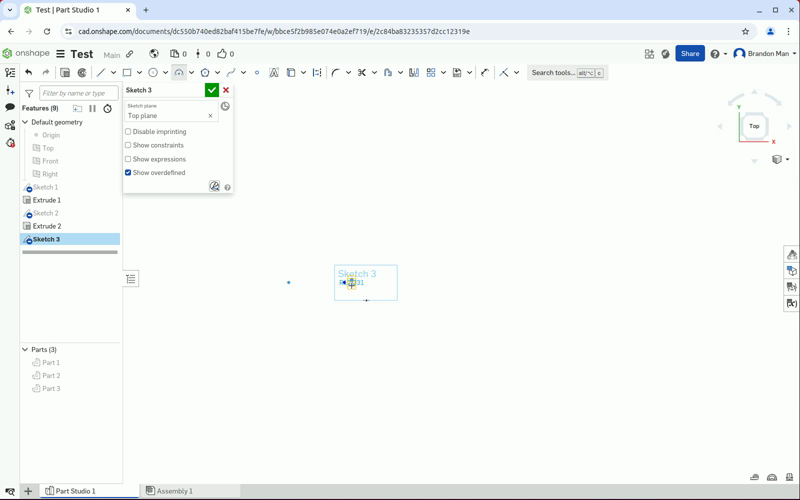
key_down(shift)
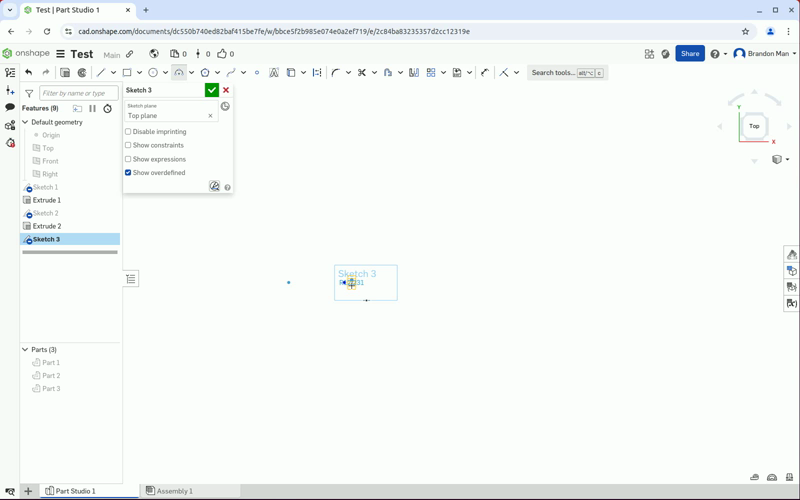
mouse_move(347, 282)
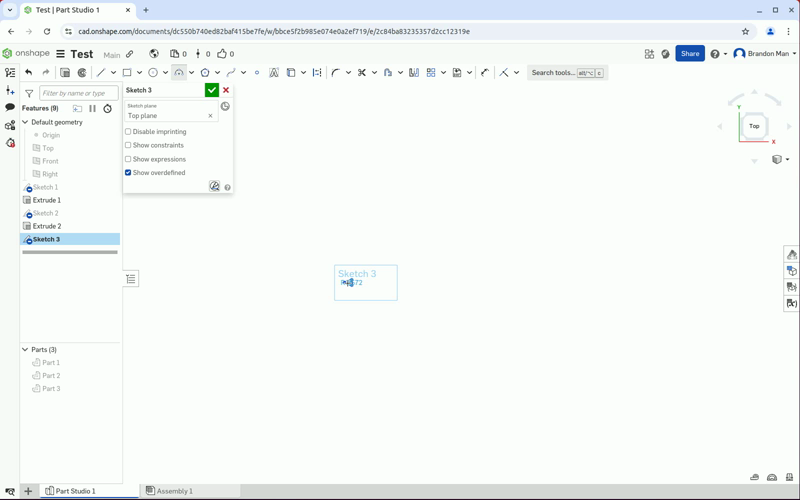
scroll(6)
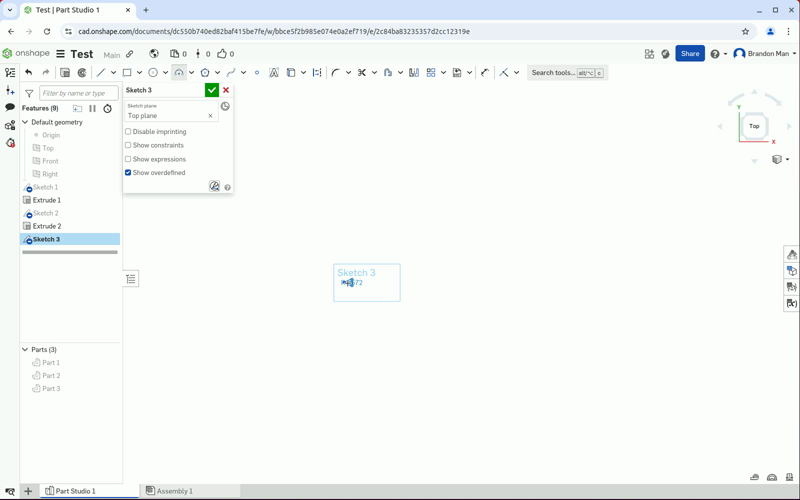
scroll(6)
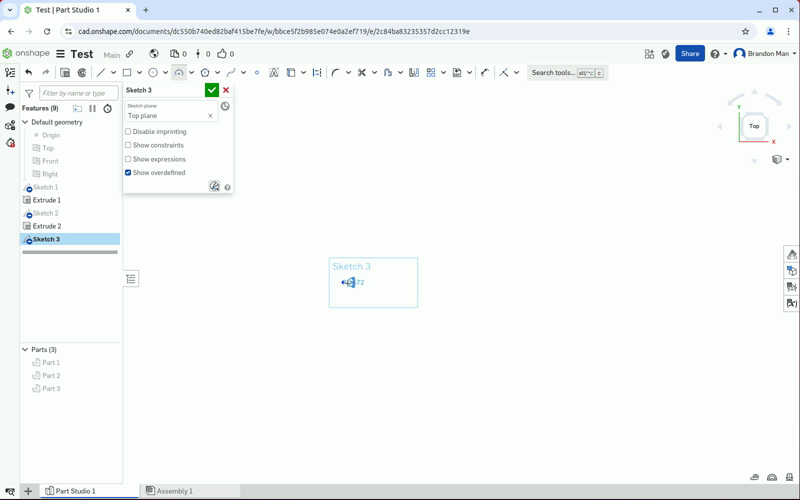
scroll(6)
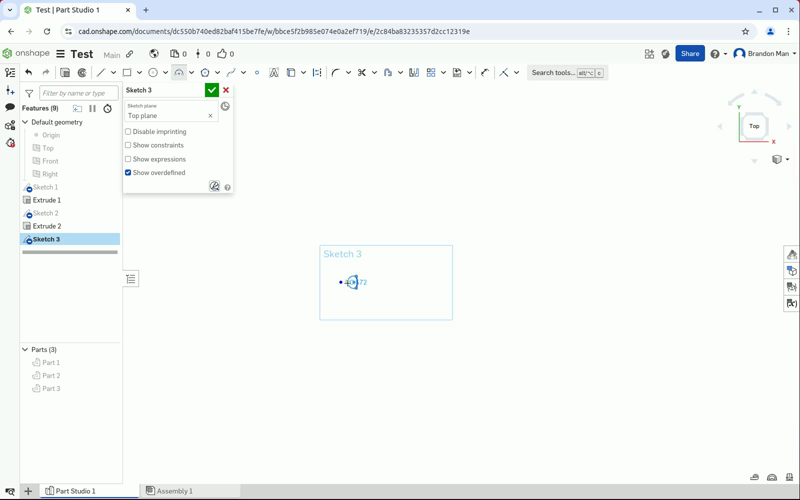
scroll(6)
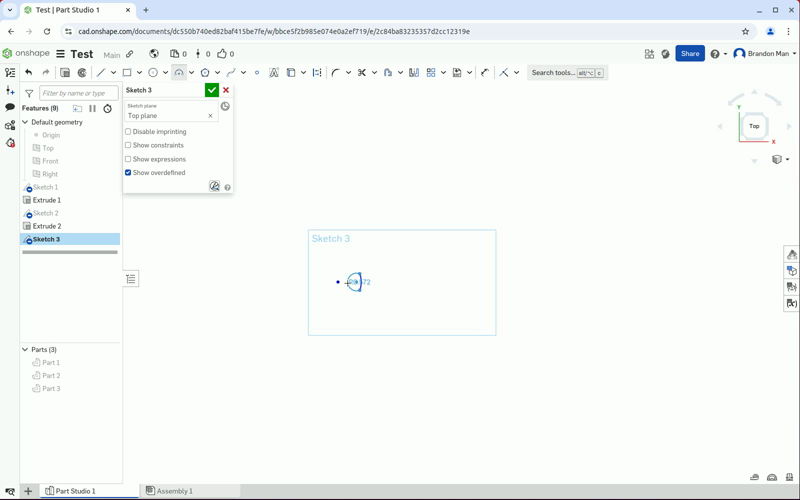
scroll(6)
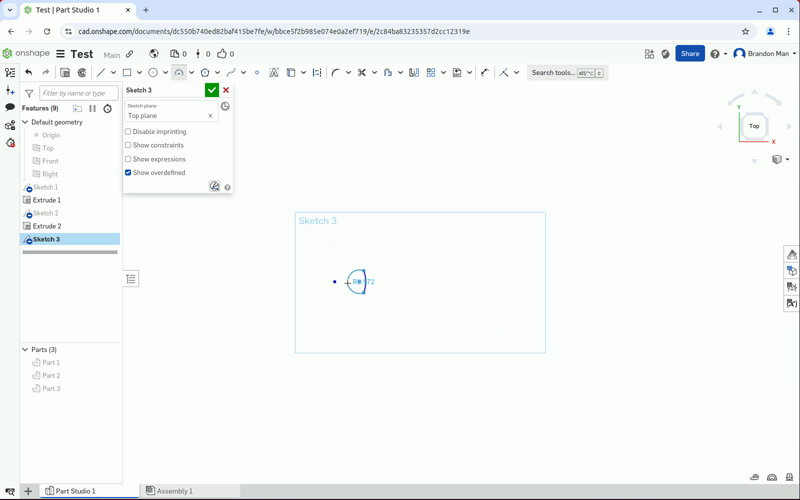
scroll(6)
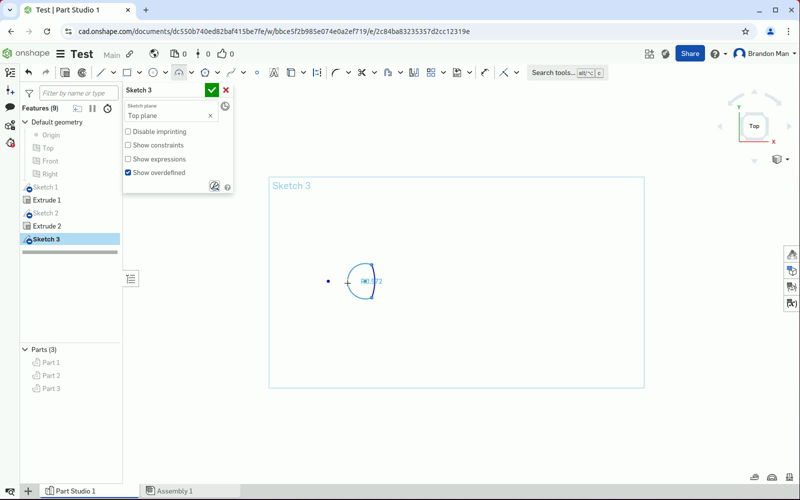
scroll(6)
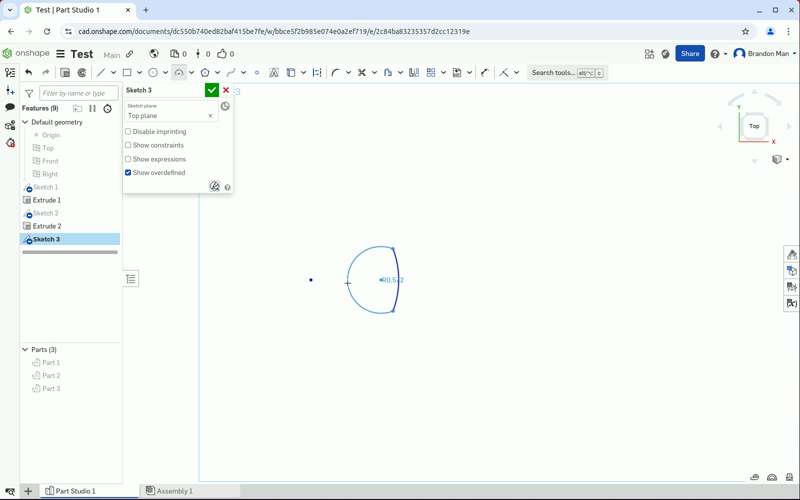
click(347, 282)
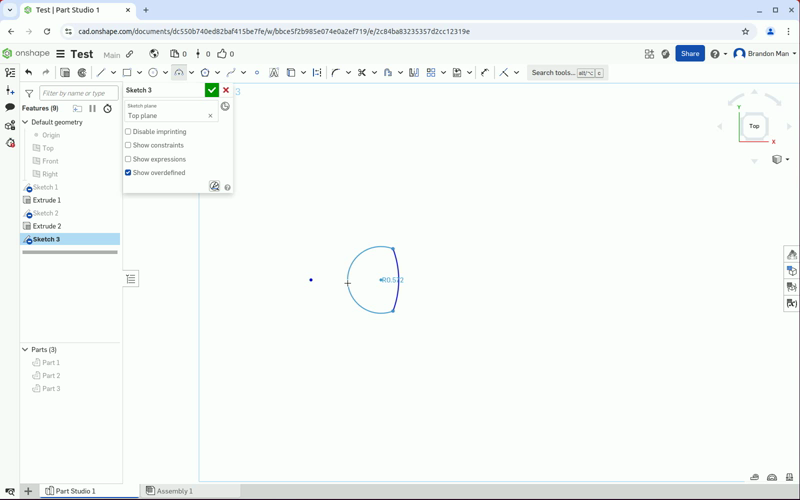
scroll(-6)
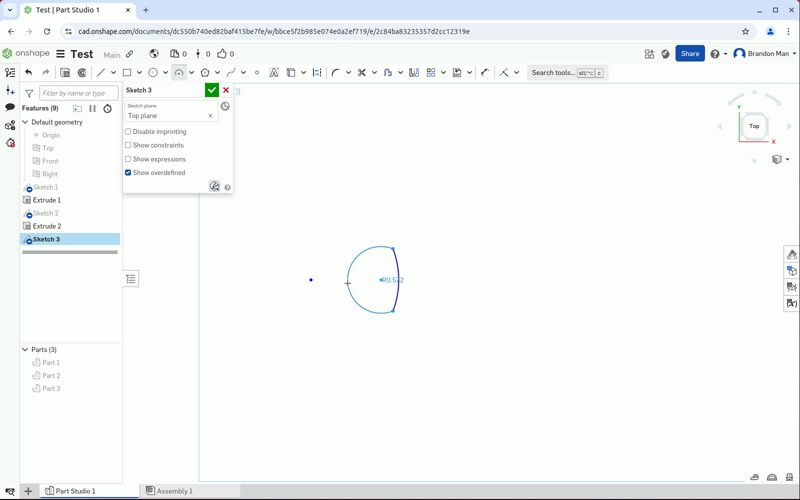
scroll(-6)
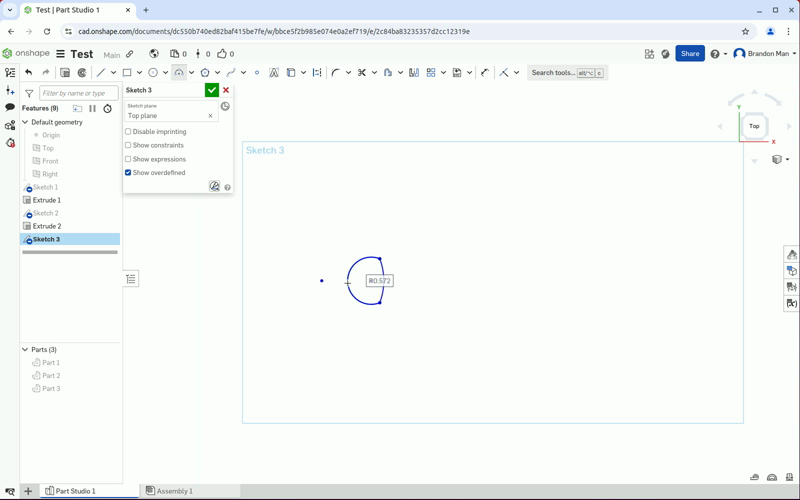
scroll(-6)
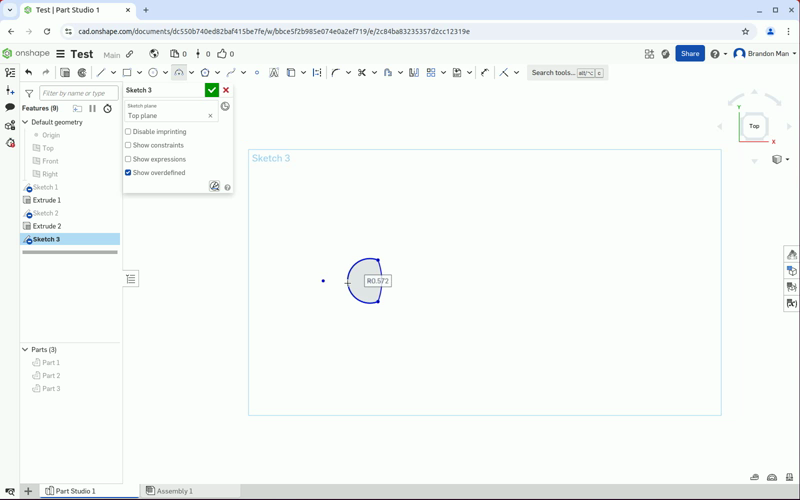
scroll(-6)
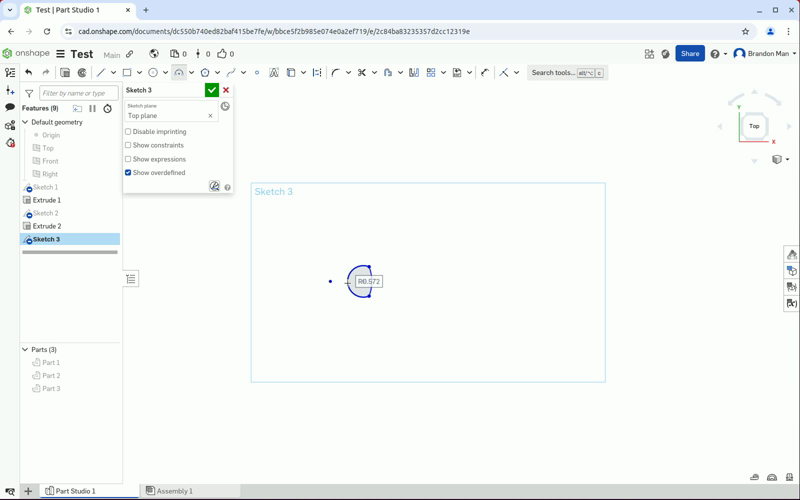
scroll(-6)
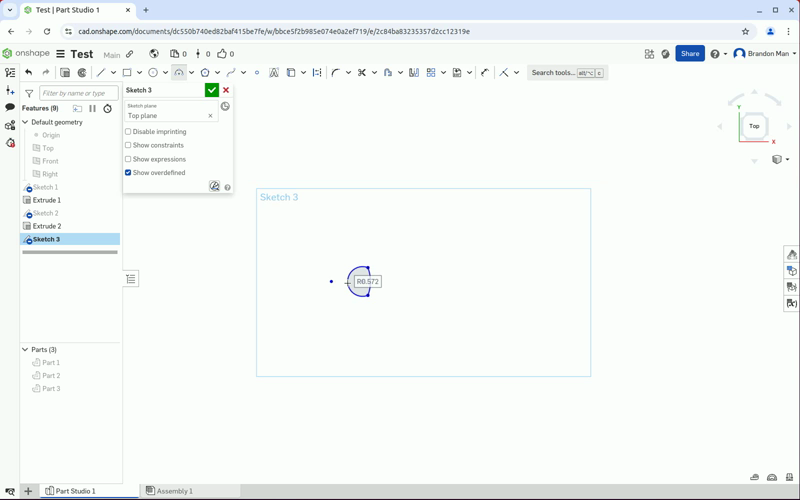
scroll(-6)
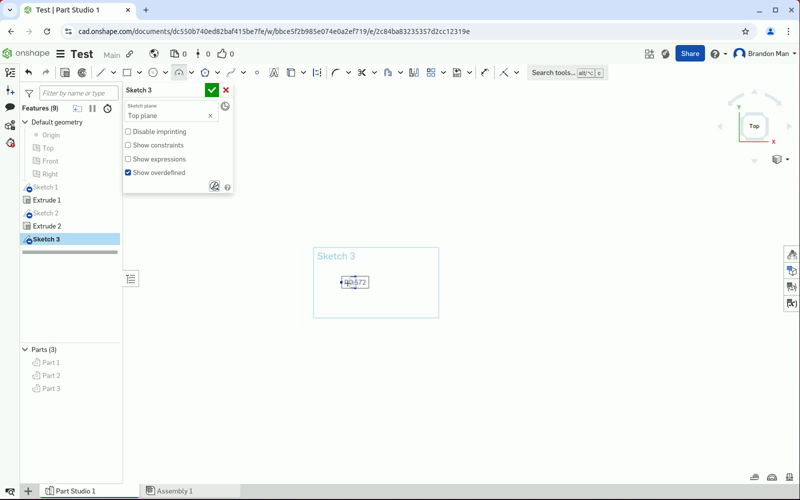
scroll(-6)
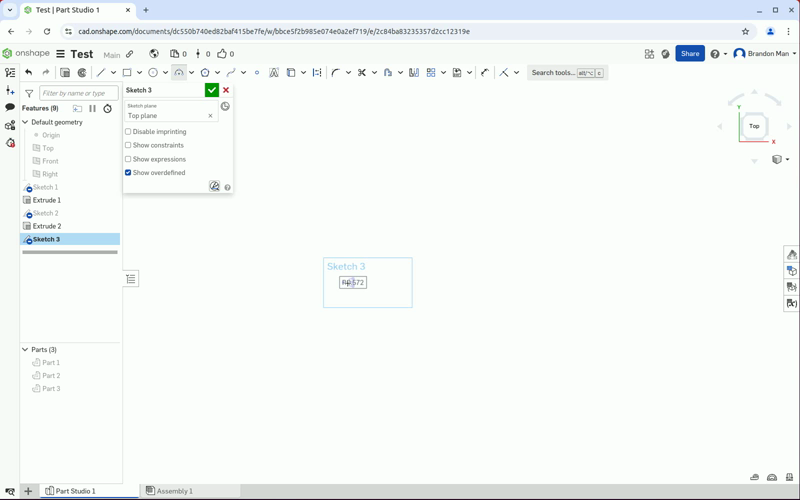
key_up(shift)
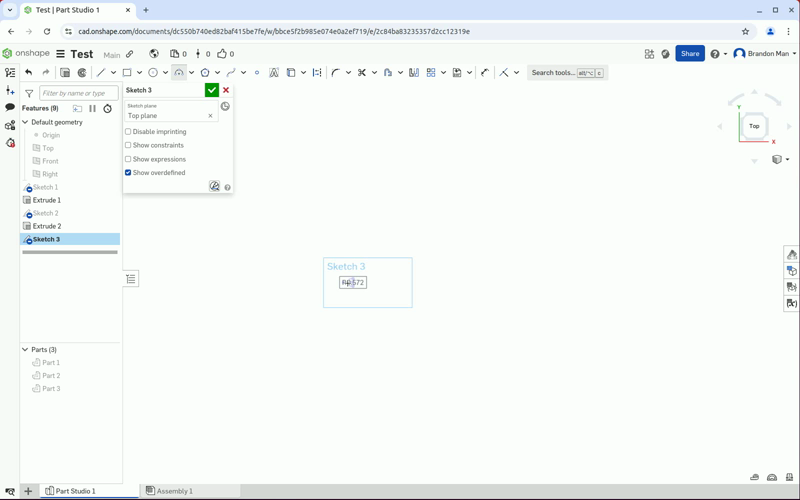
key(esc)
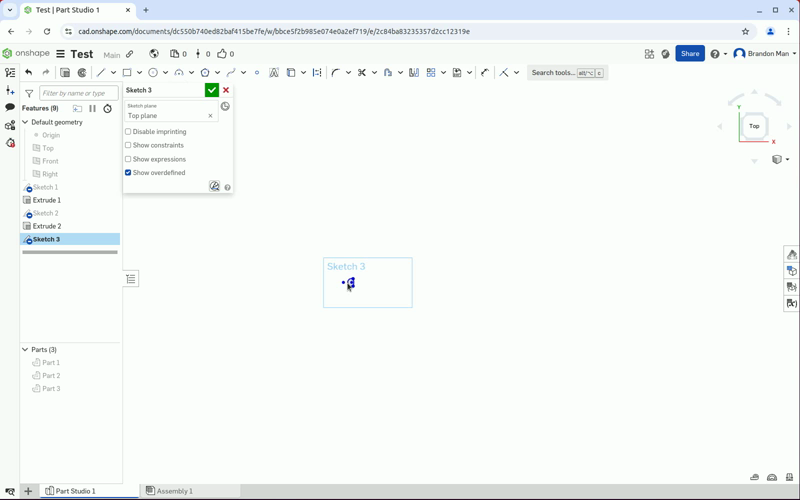
mouse_move(349, 284)
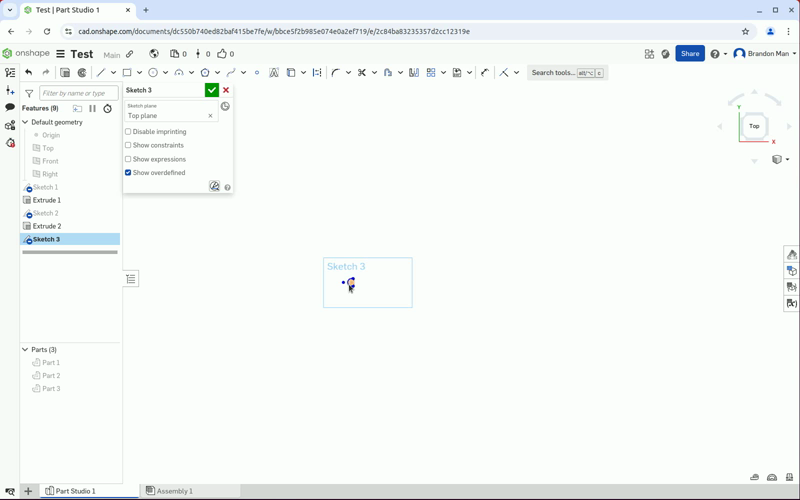
scroll(6)
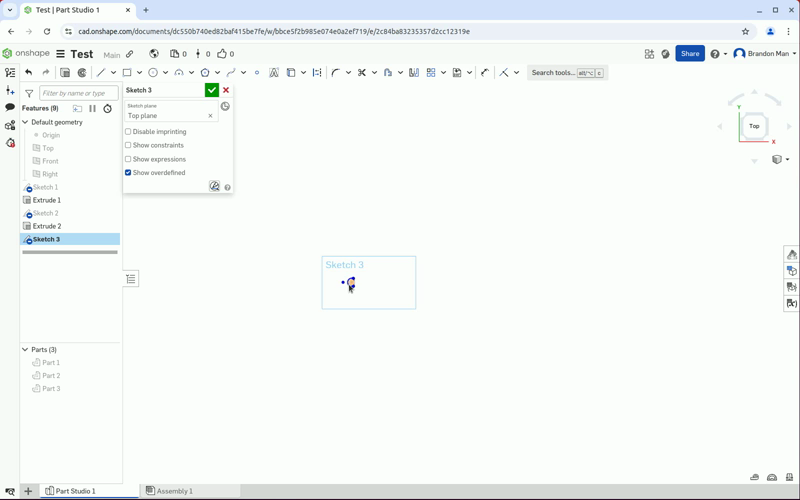
scroll(6)
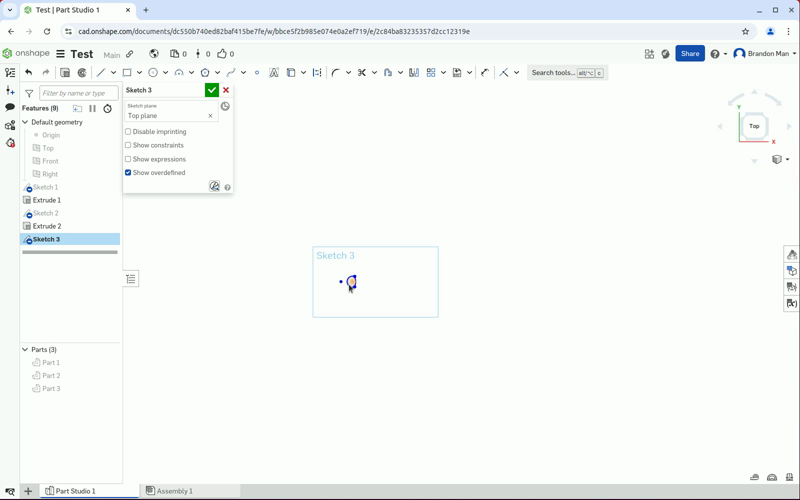
scroll(6)
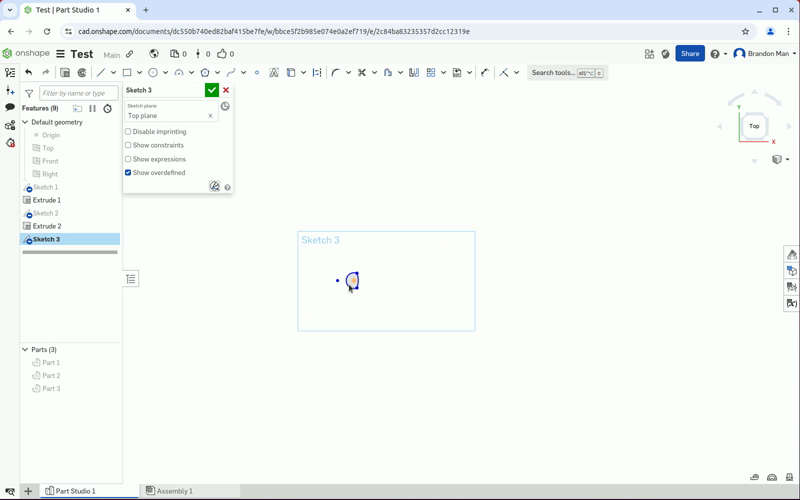
scroll(6)
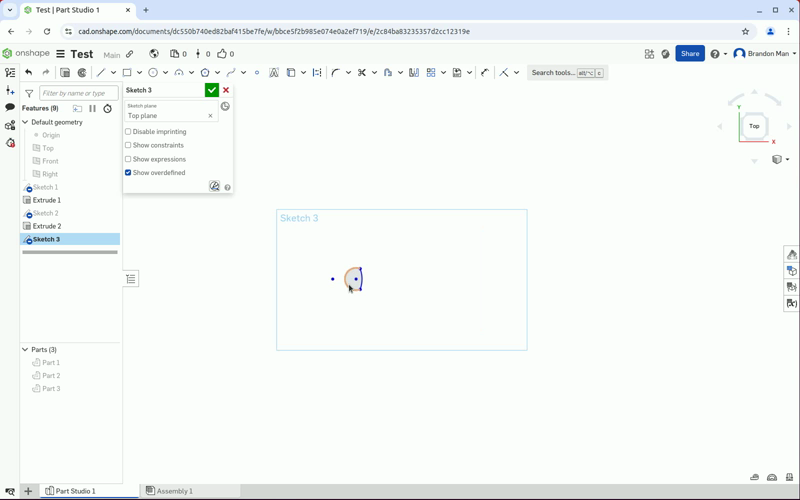
scroll(6)
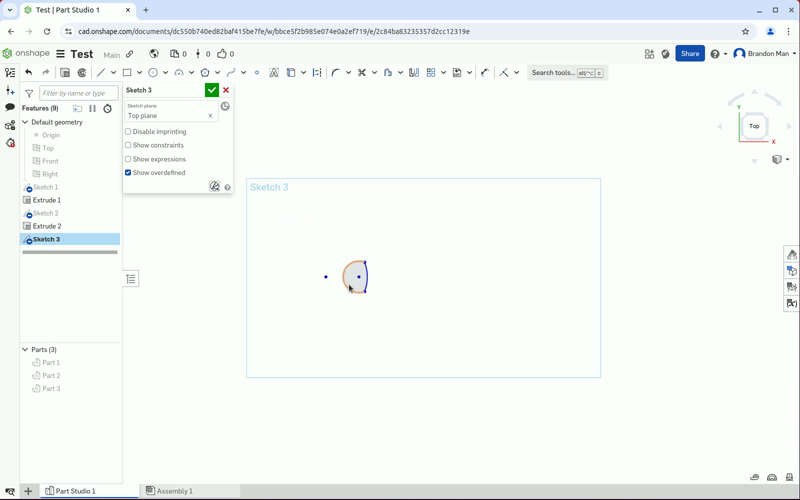
scroll(6)
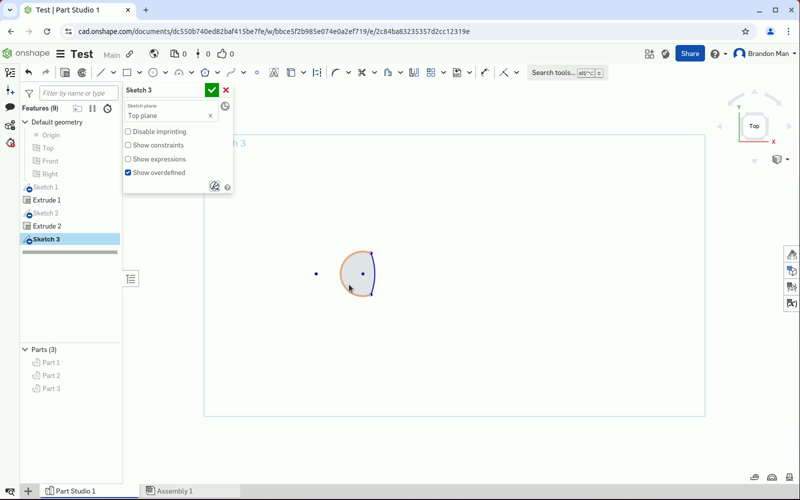
scroll(6)
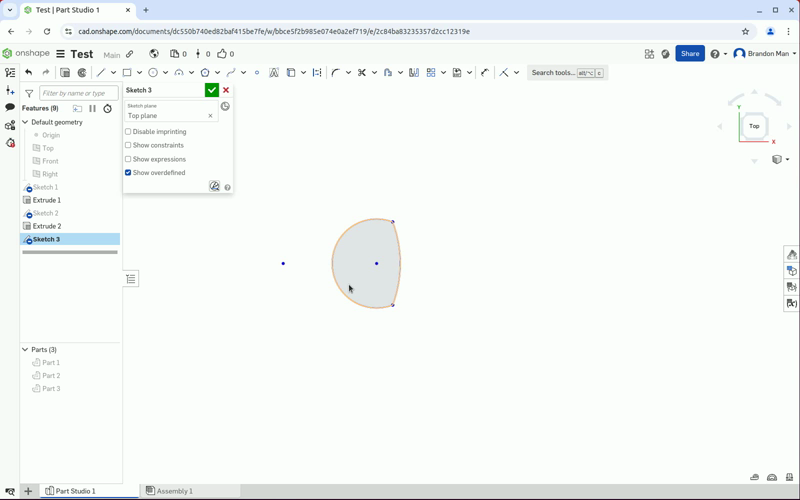
click(349, 284)
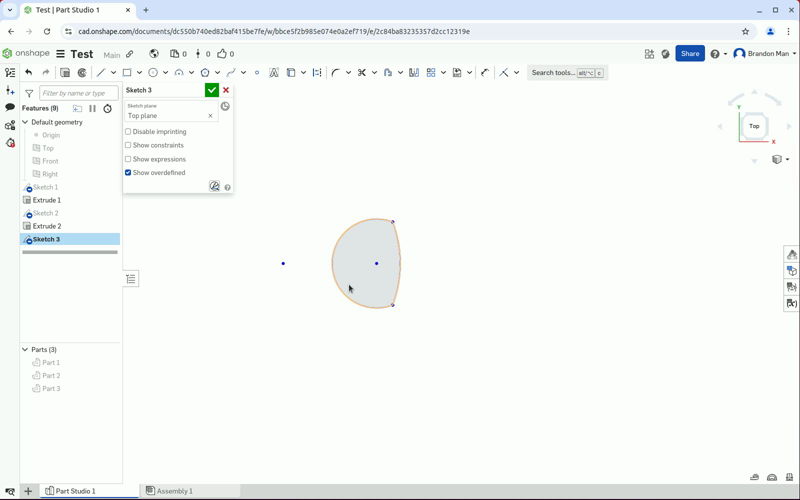
scroll(-6)
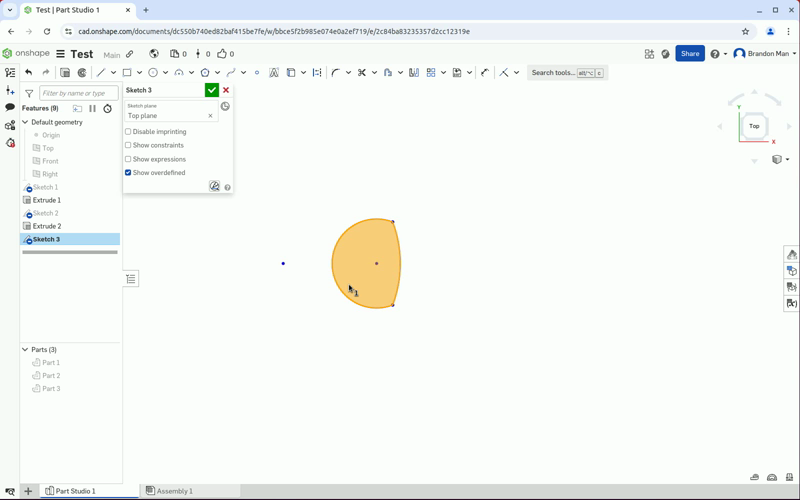
scroll(-6)
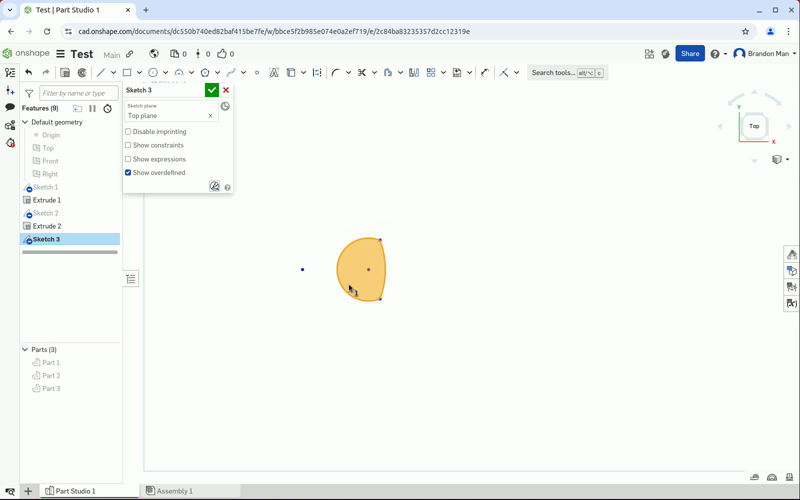
scroll(-6)
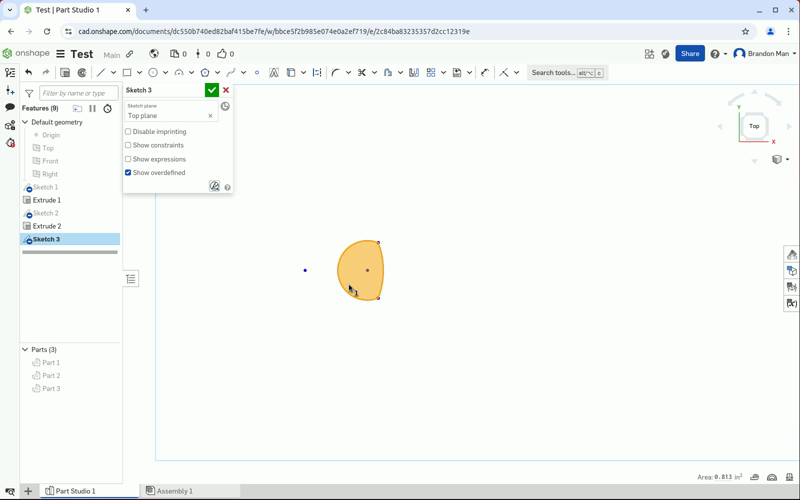
scroll(-6)
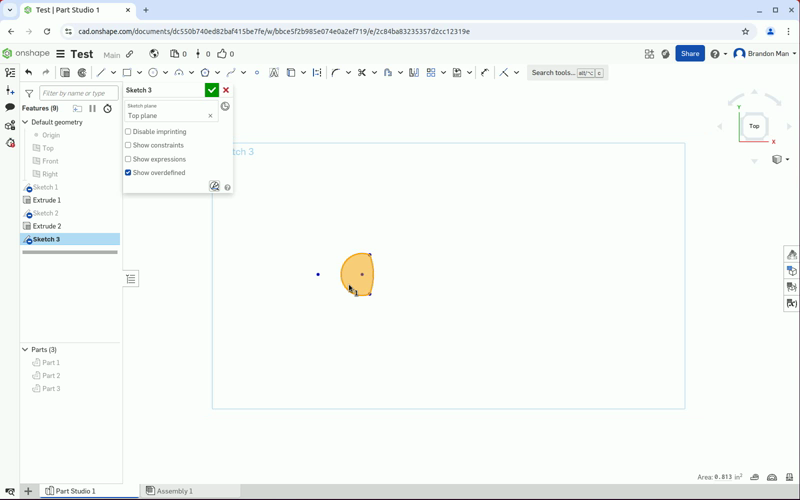
scroll(-6)
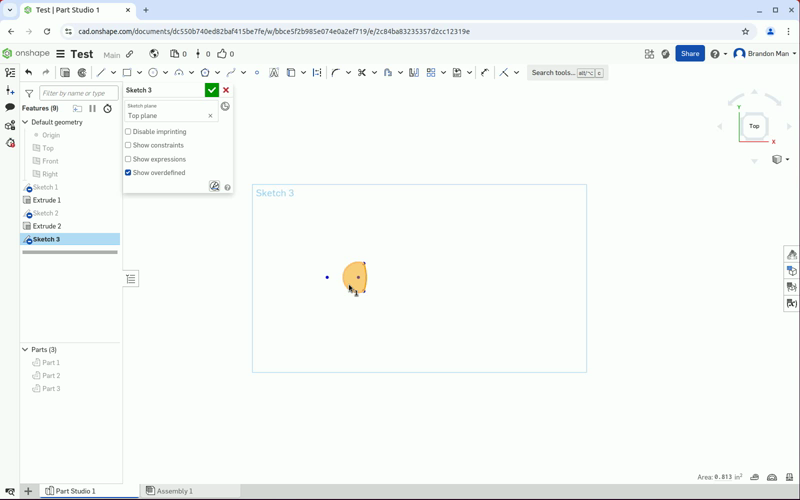
scroll(-6)
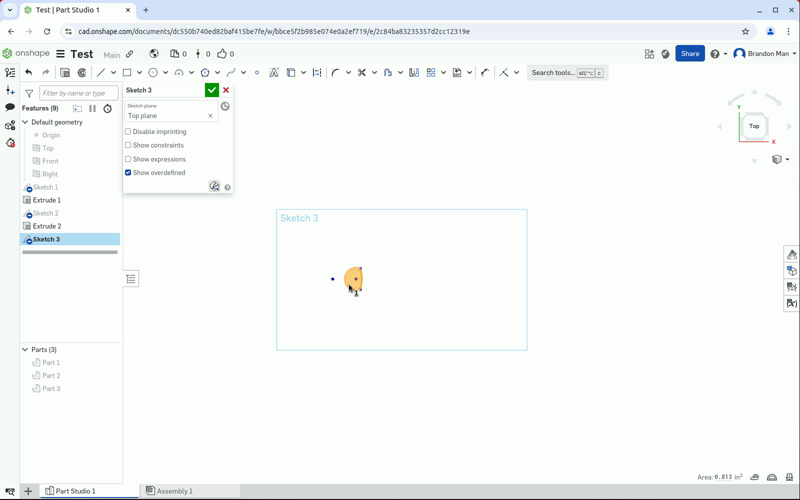
scroll(-6)
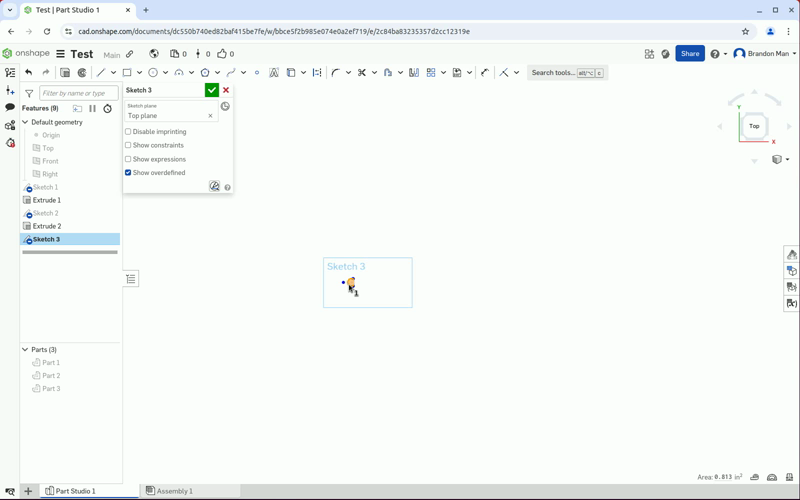
mouse_move(73, 352)
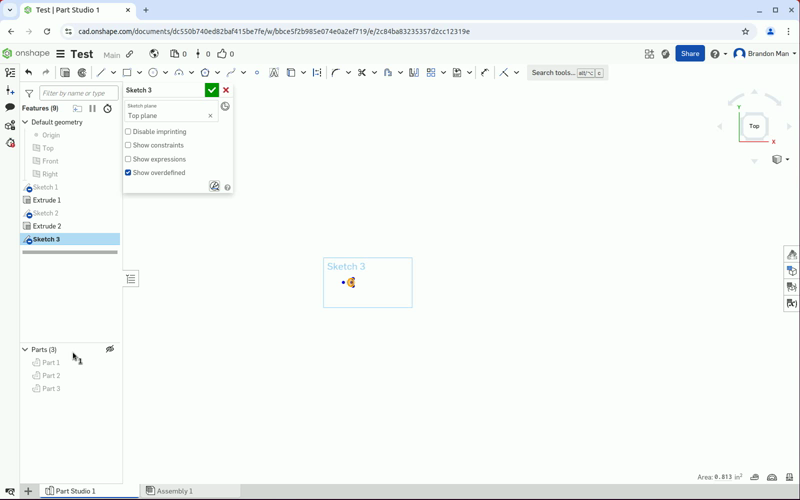
key(shift+y)
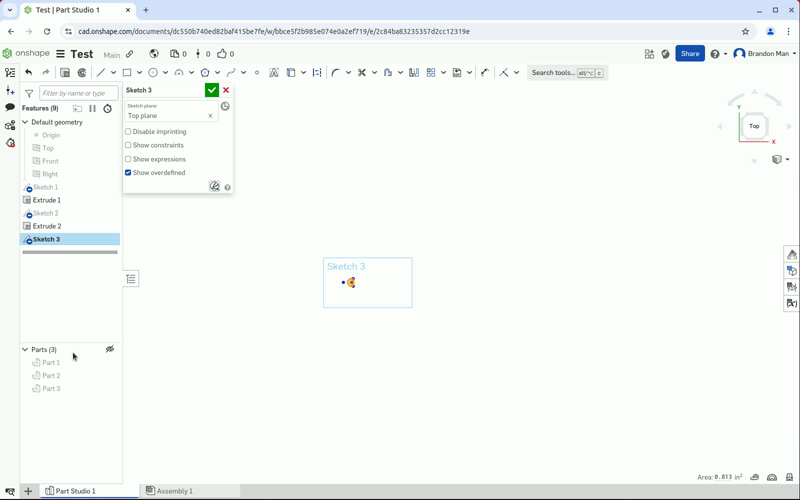
key(shift+e)
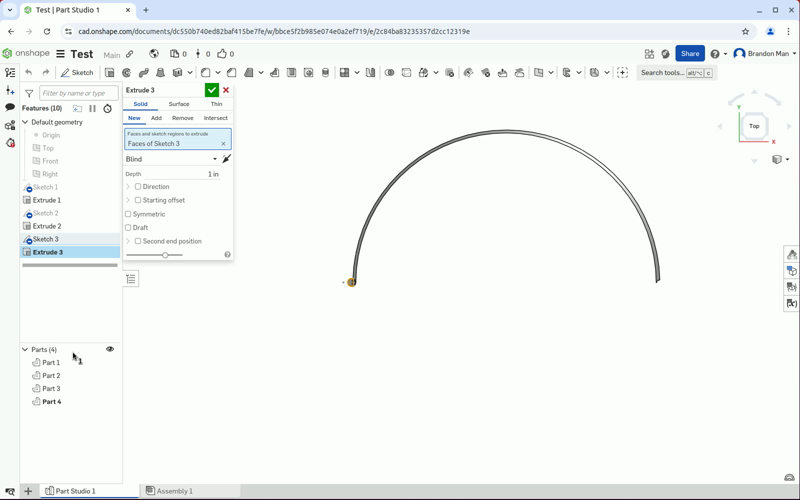
mouse_move(143, 106)
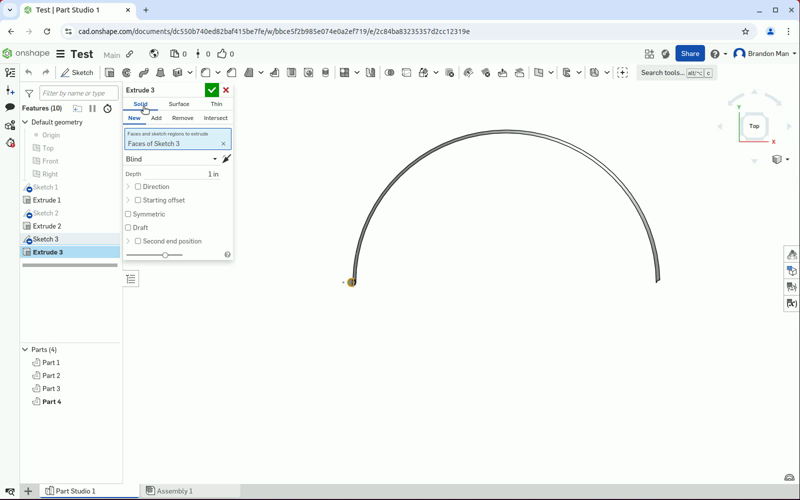
click(143, 106)
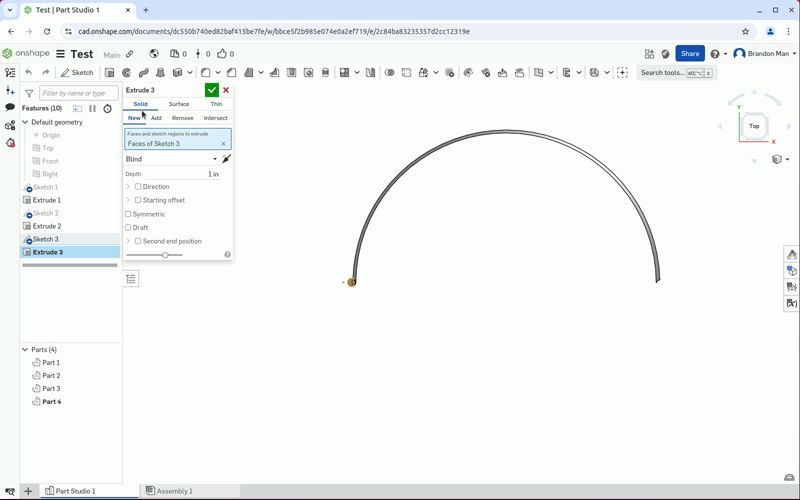
mouse_move(137, 120)
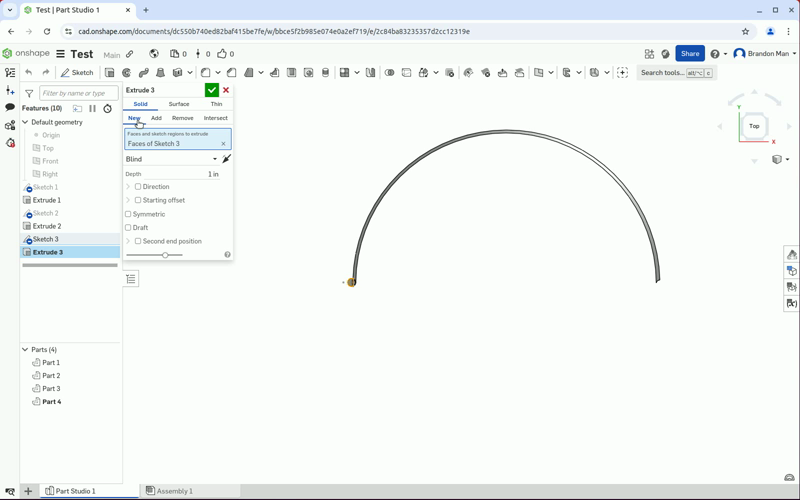
click(137, 120)
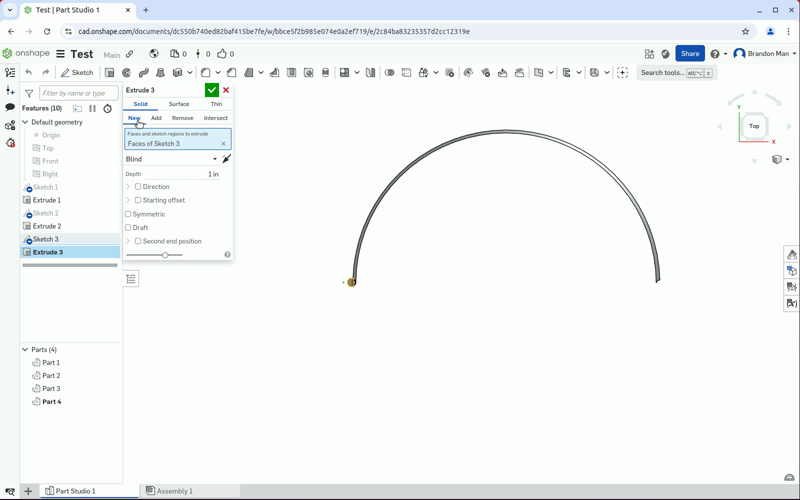
key(tab, 4)
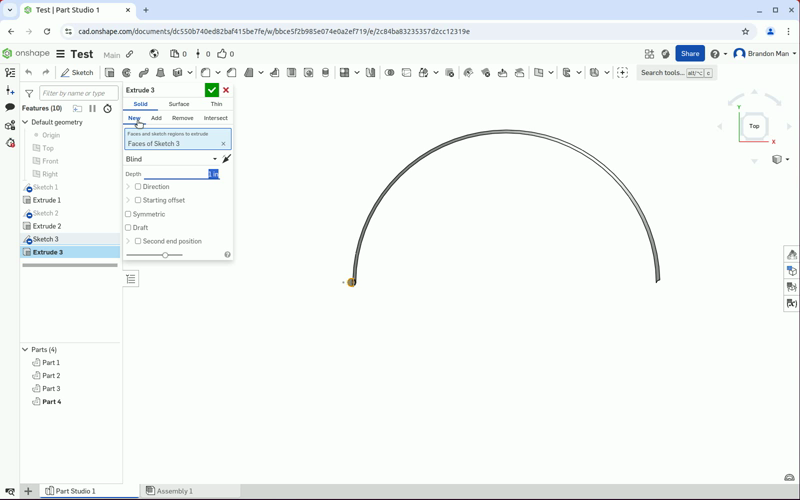
text(8.666)
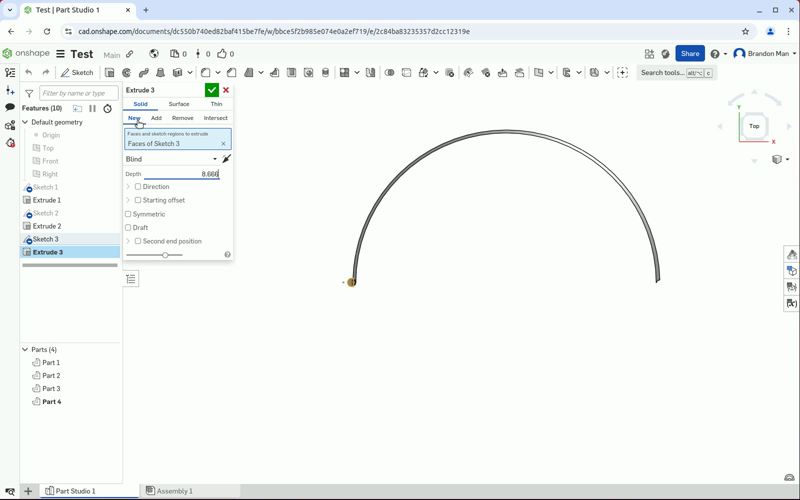
key(enter)
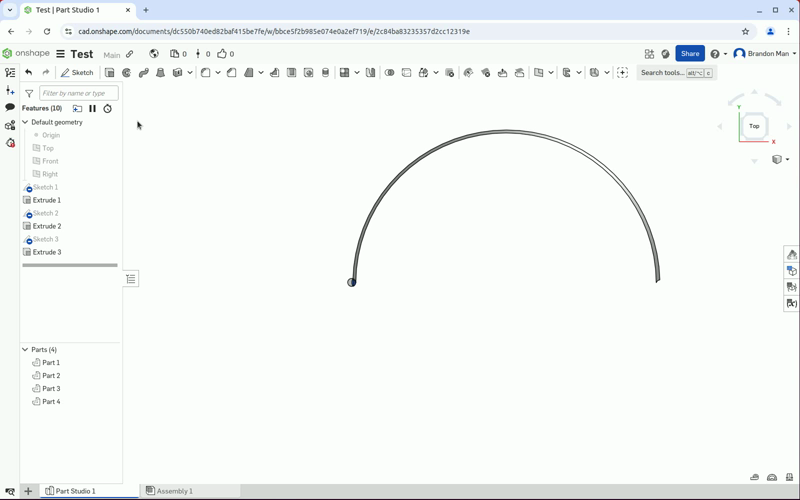
key(shift+h)
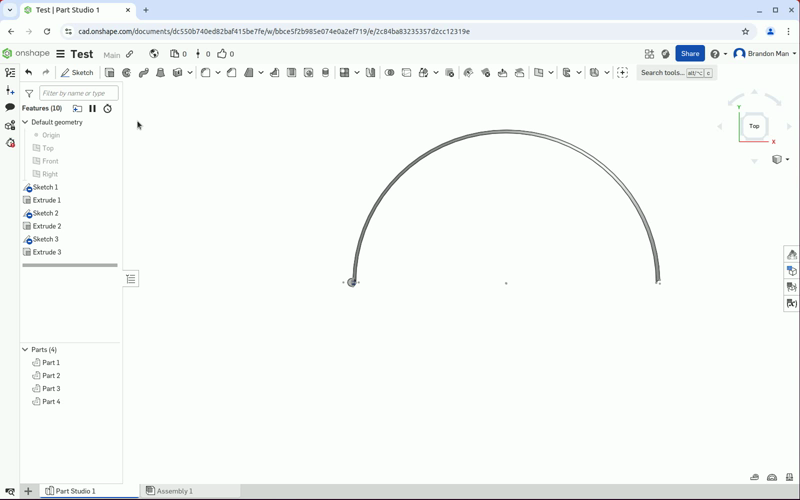
key(shift+h)
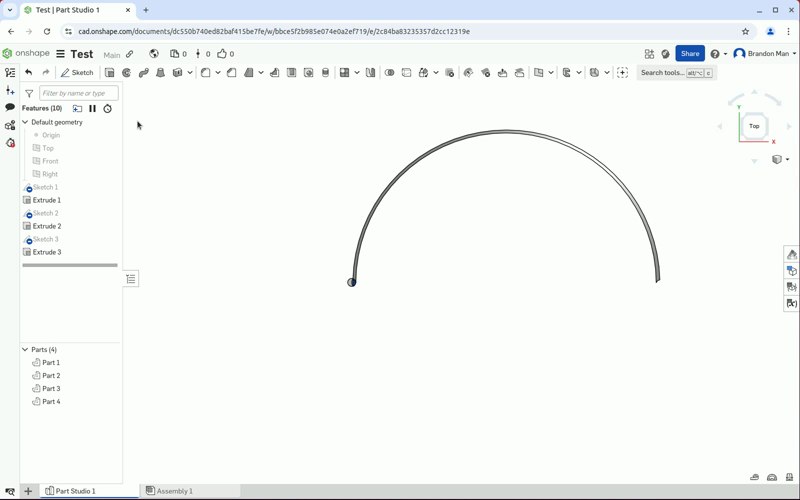
mouse_move(73, 189)
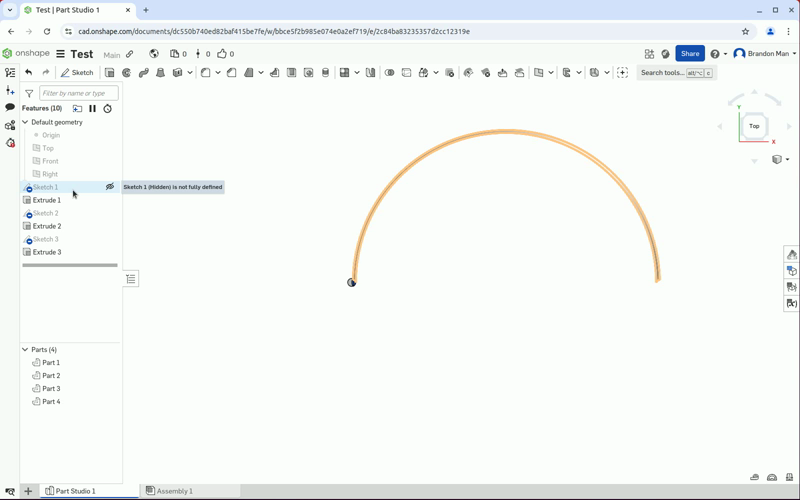
click(73, 189)
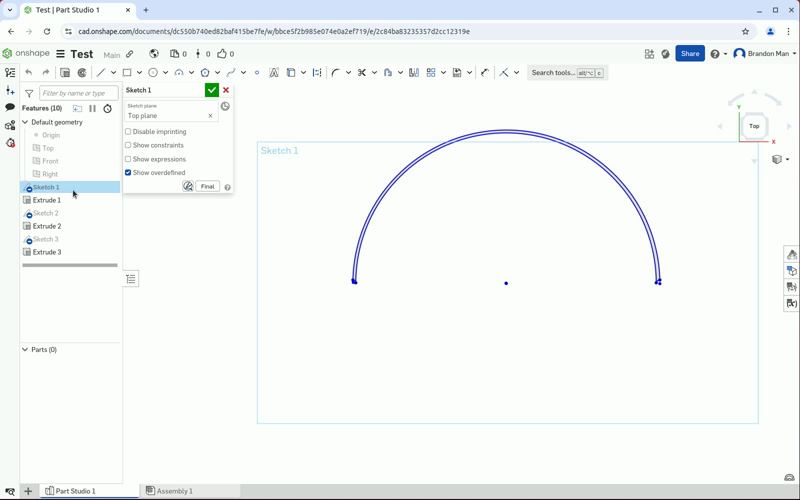
mouse_move(229, 92)
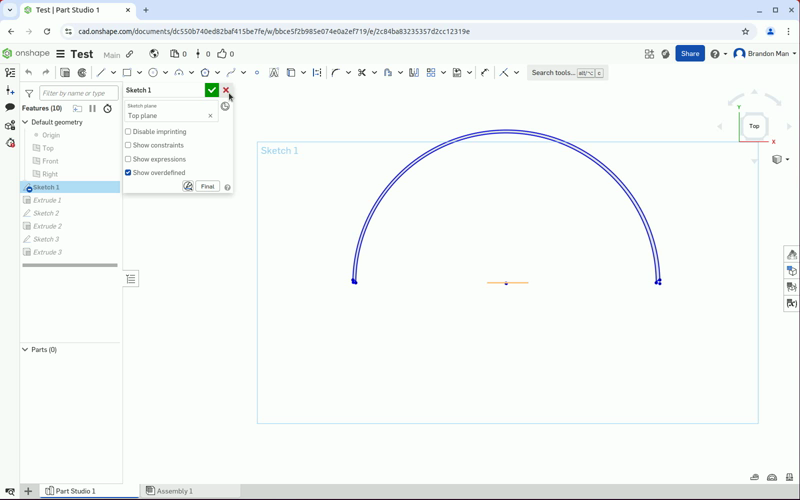
click(229, 92)
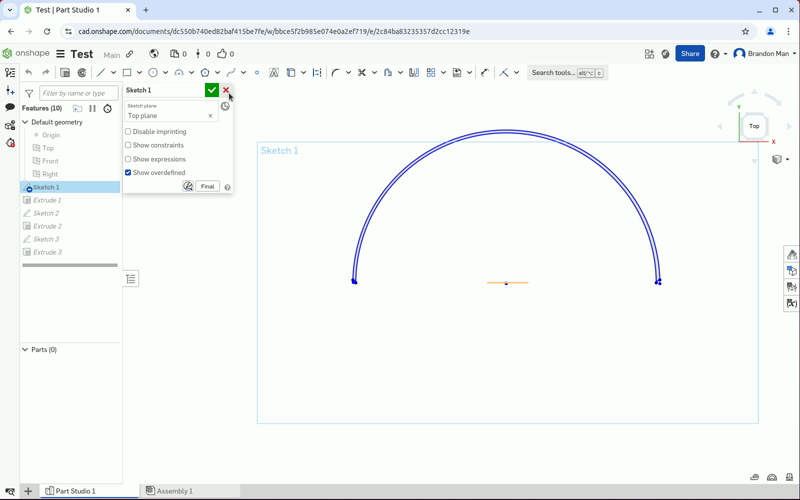
key(shift+s)
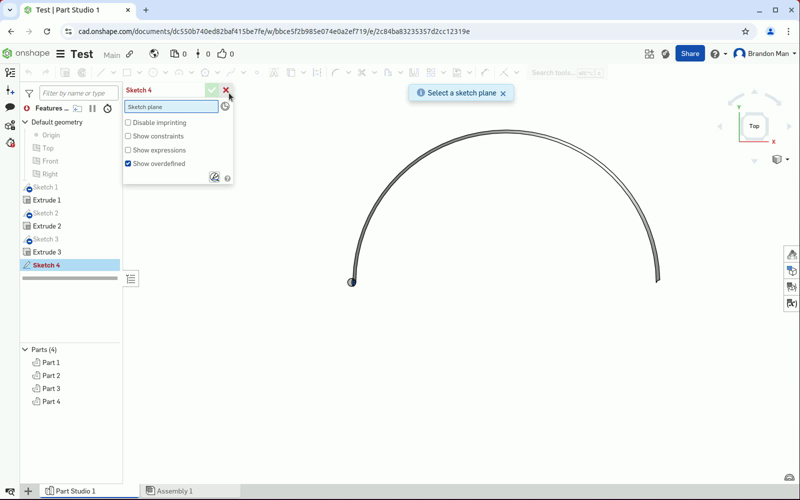
mouse_move(73, 150)
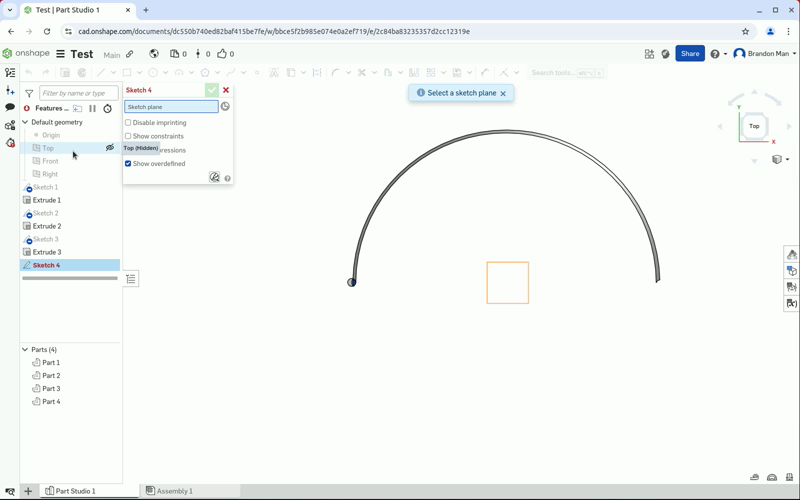
click(73, 150)
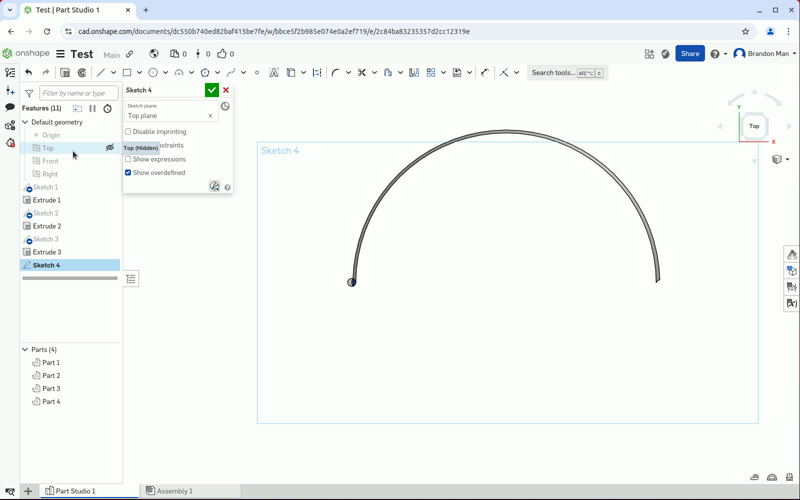
mouse_move(73, 352)
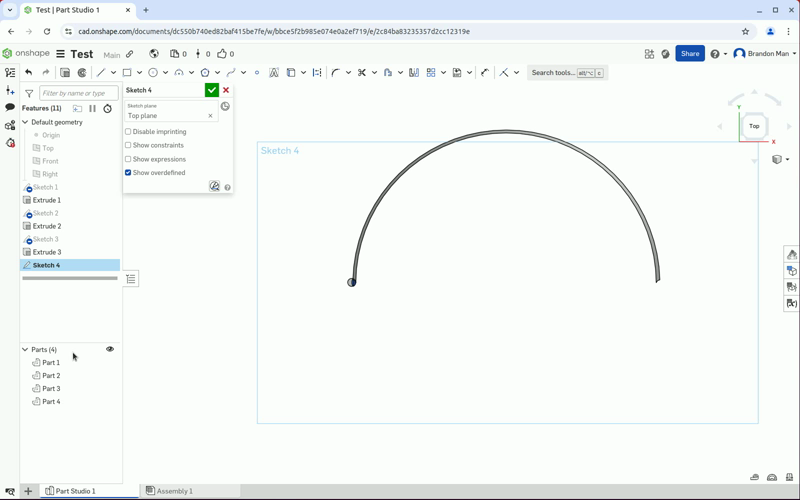
key(y)
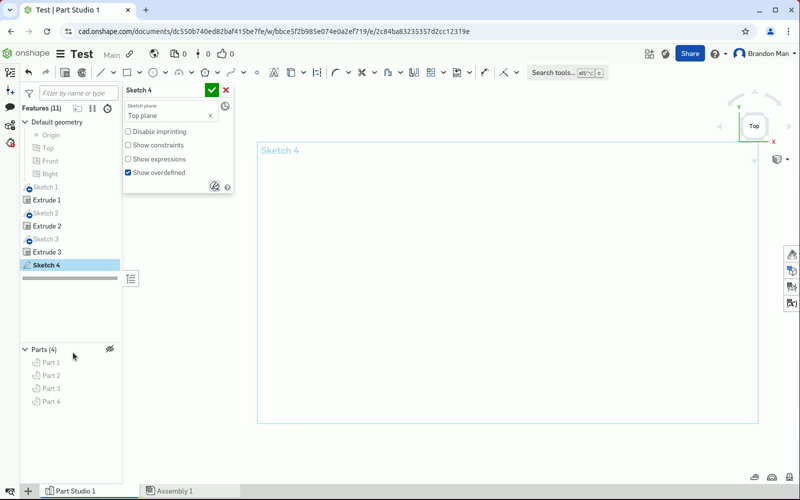
key(a)
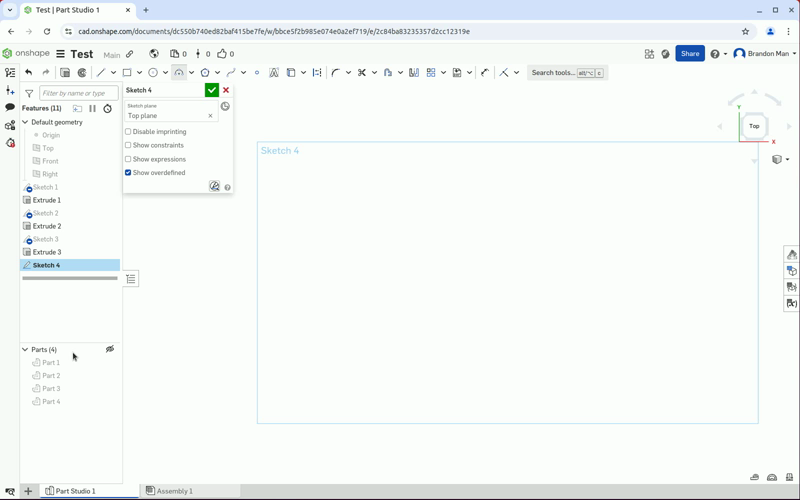
key_down(shift)
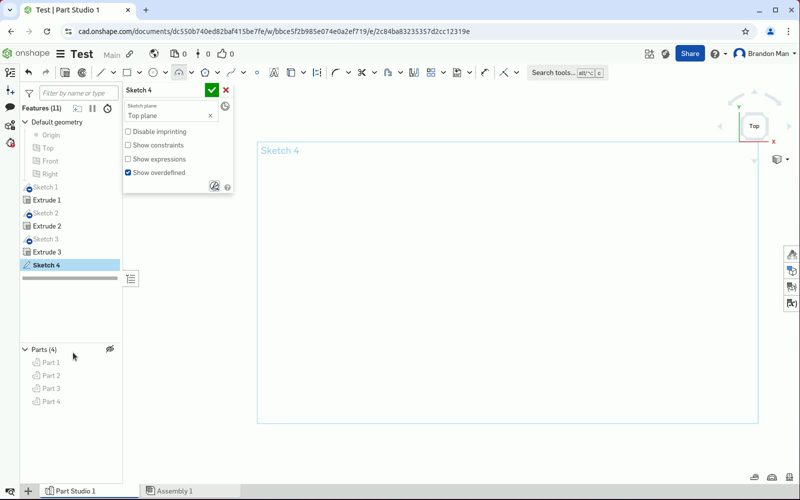
mouse_move(569, 285)
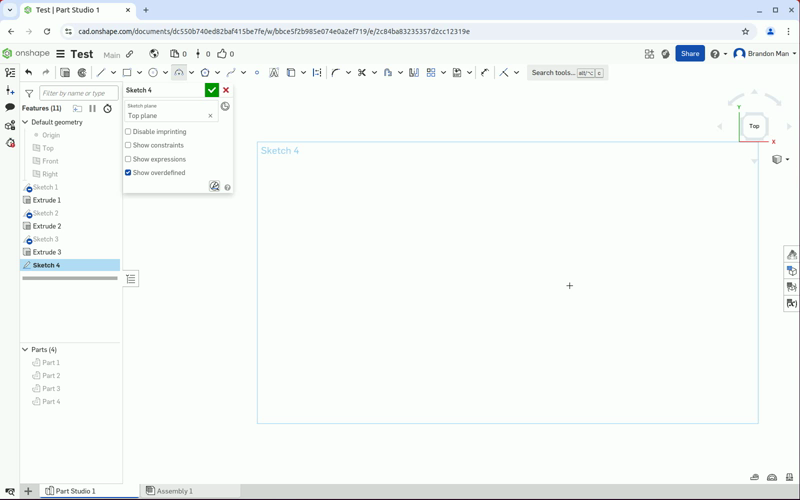
click(569, 285)
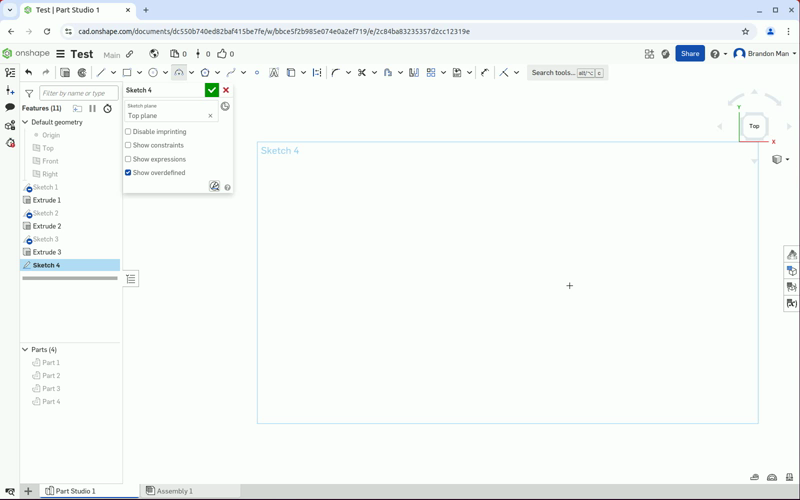
key_up(shift)
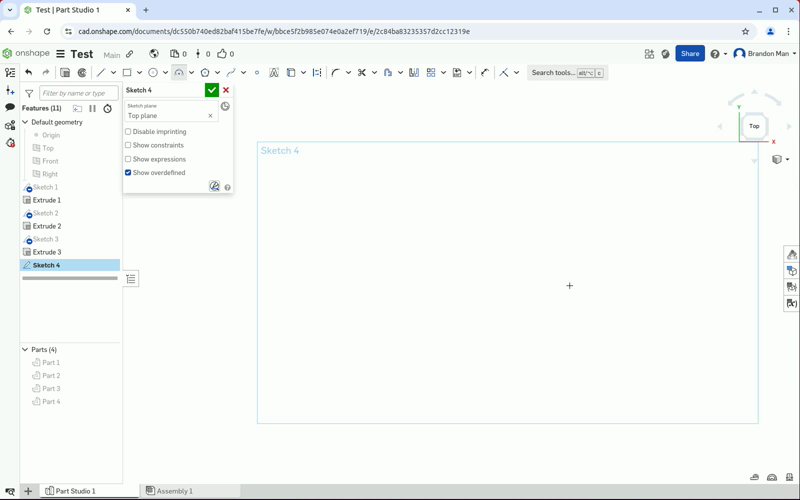
key_down(shift)
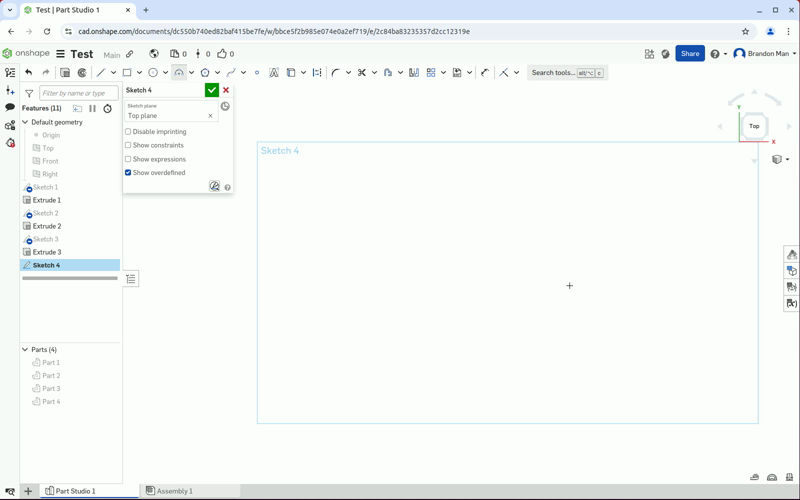
mouse_move(569, 279)
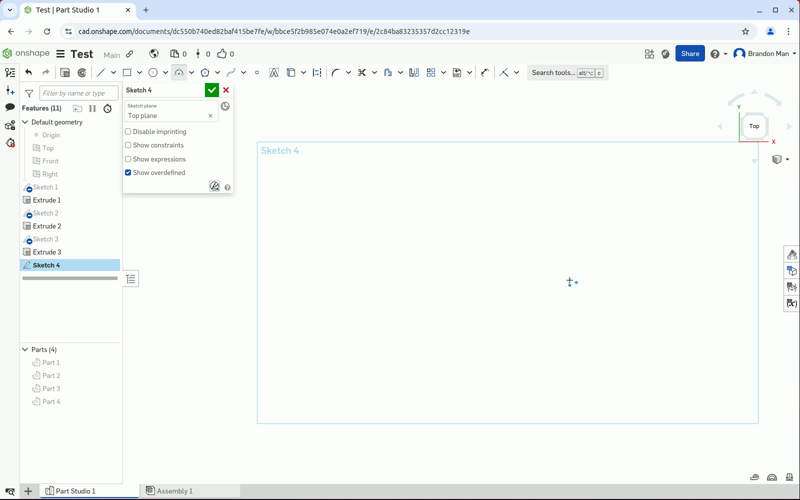
scroll(6)
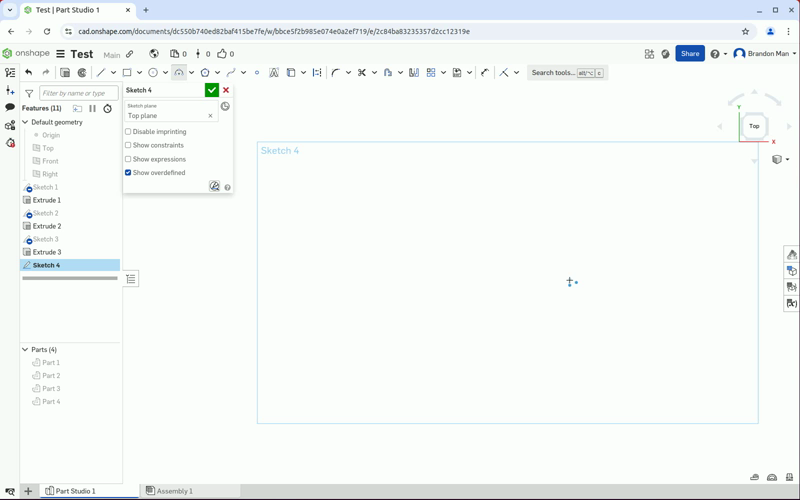
scroll(6)
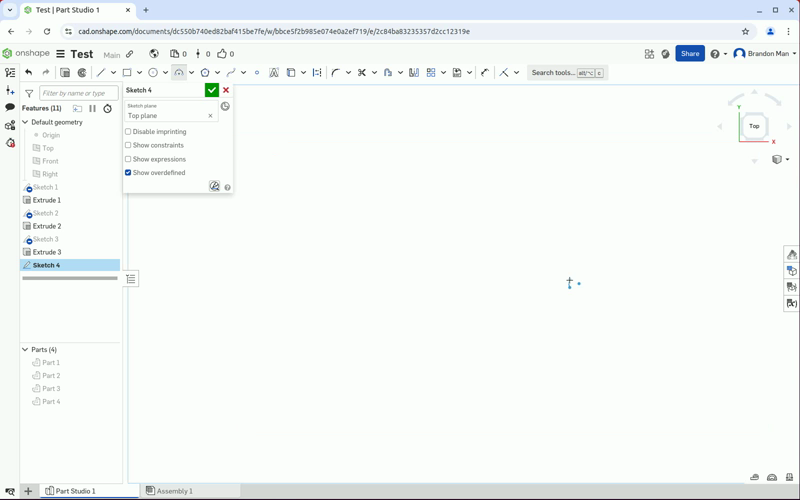
scroll(6)
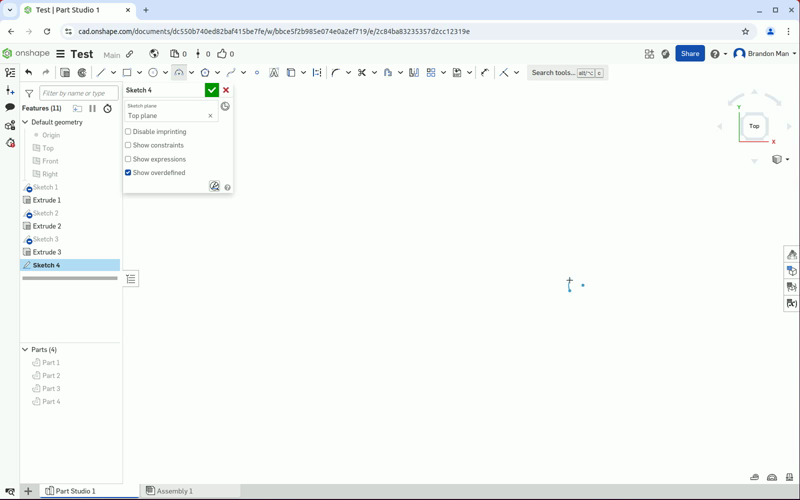
scroll(6)
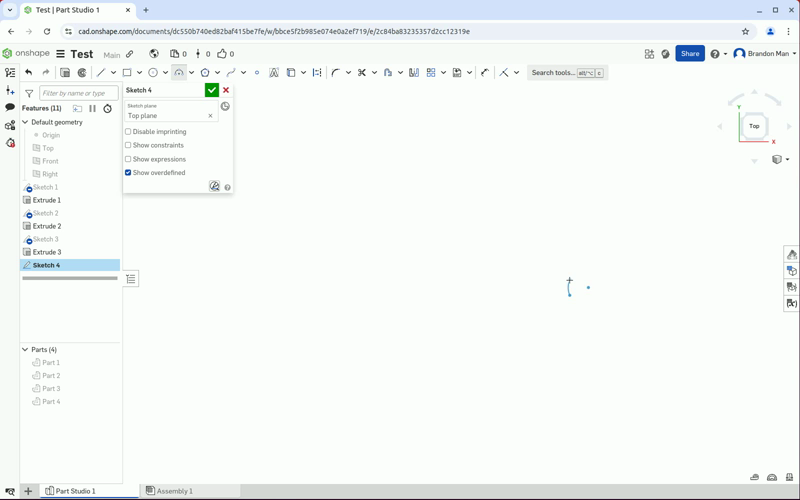
scroll(6)
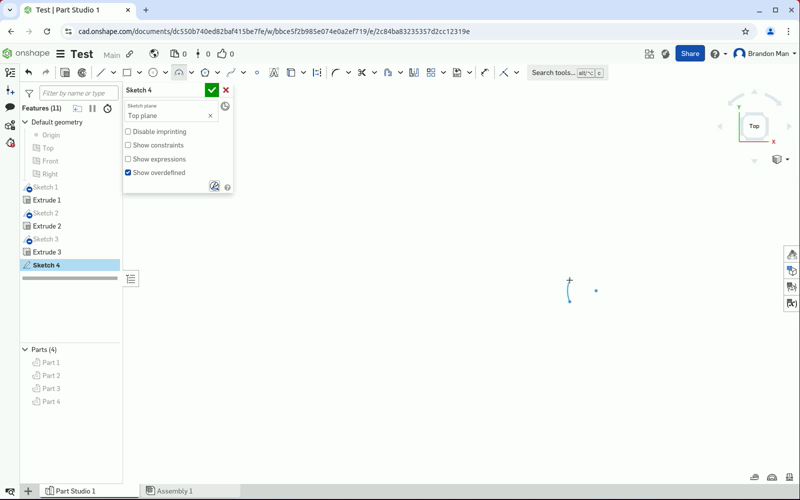
scroll(6)
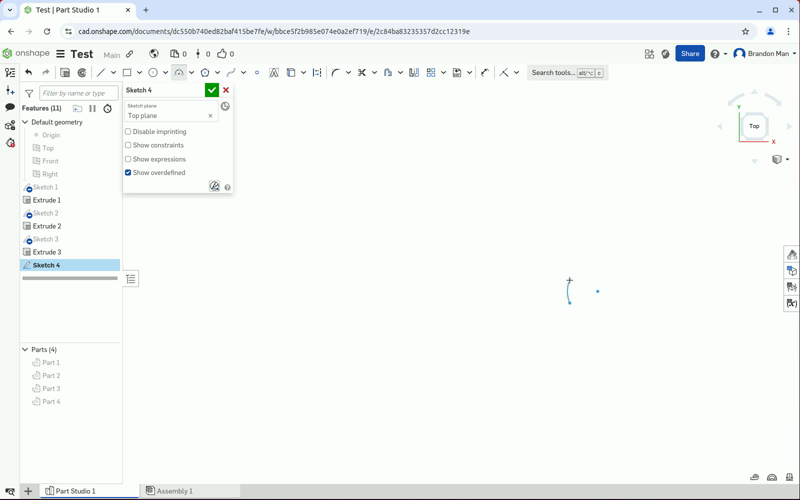
scroll(6)
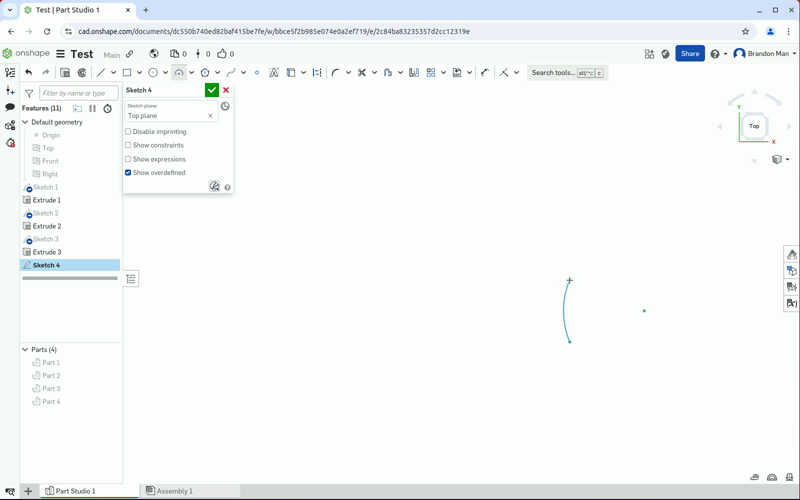
click(569, 279)
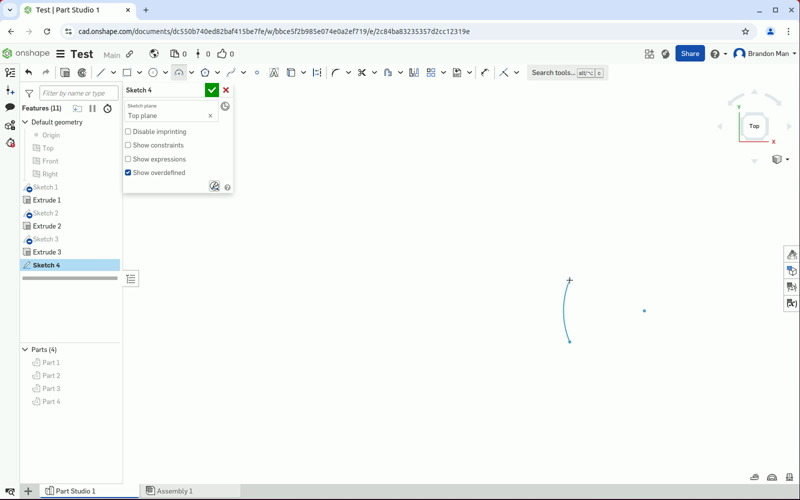
scroll(-6)
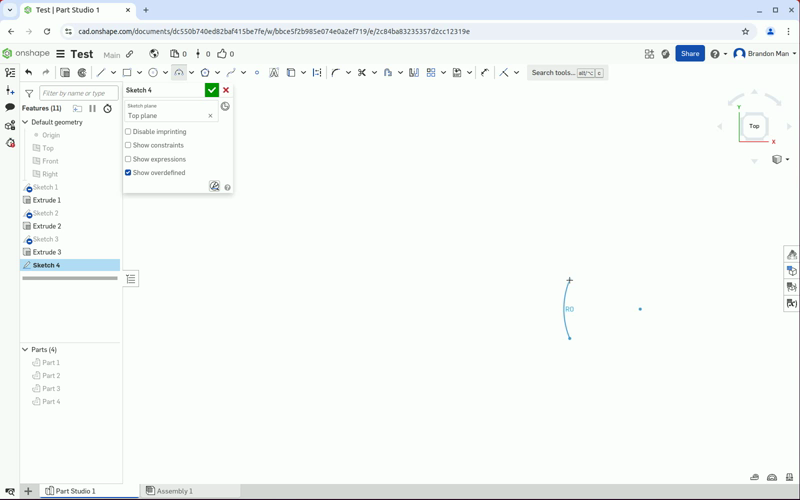
scroll(-6)
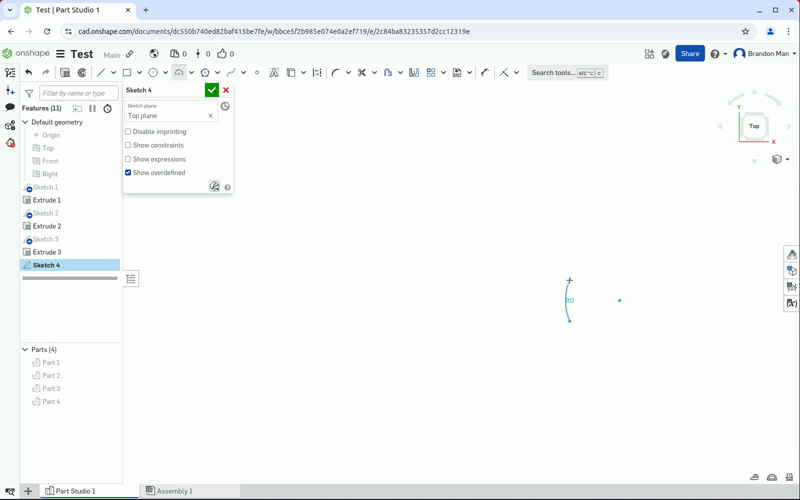
scroll(-6)
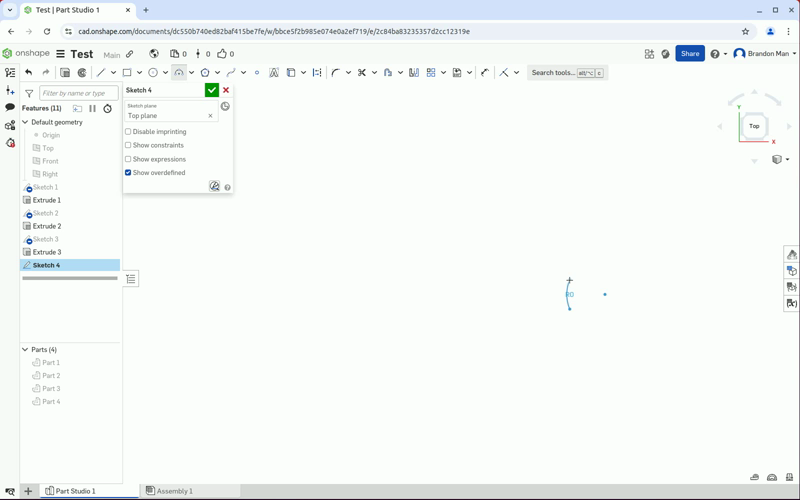
scroll(-6)
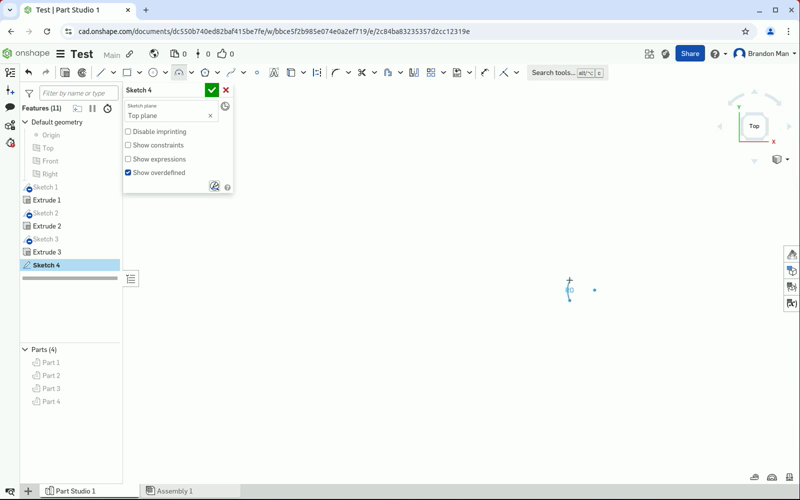
scroll(-6)
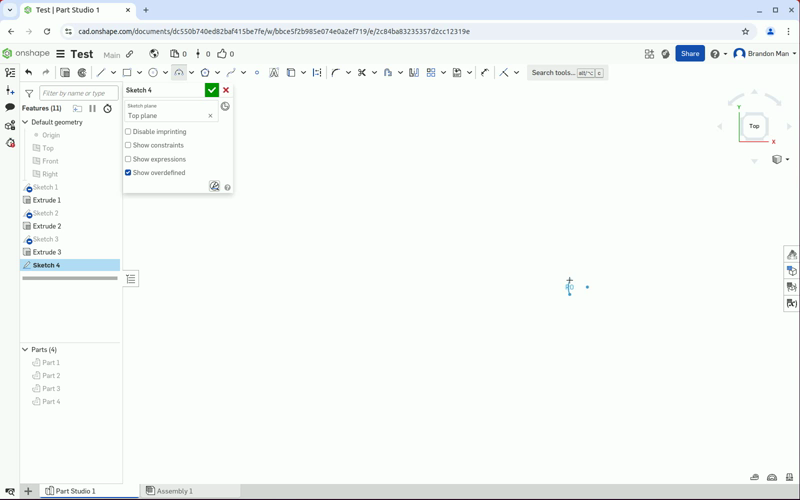
scroll(-6)
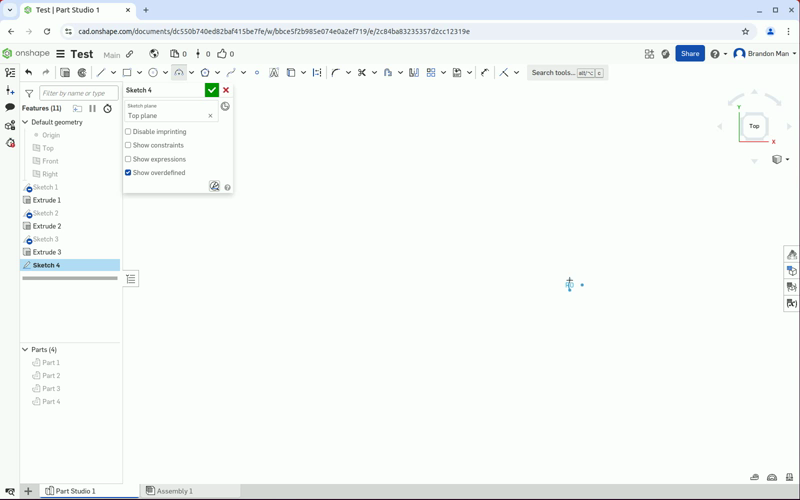
scroll(-6)
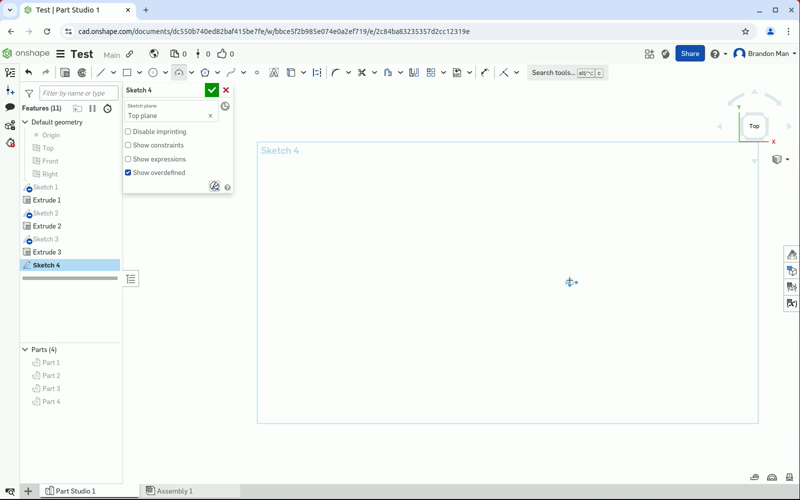
mouse_move(573, 282)
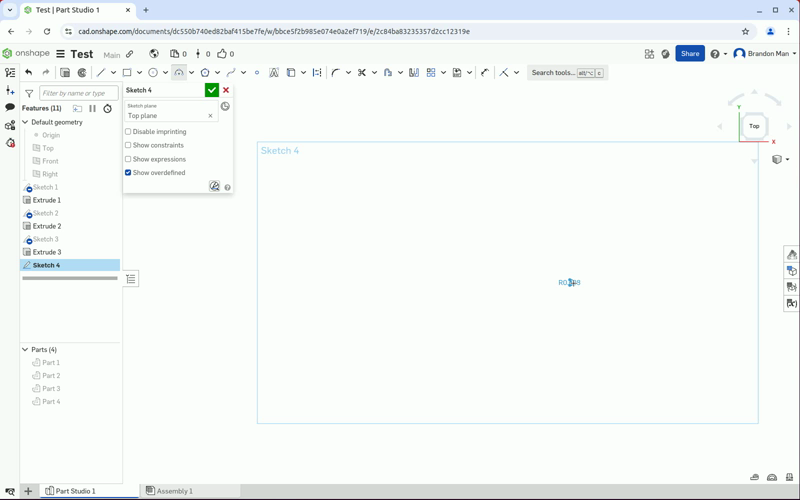
scroll(6)
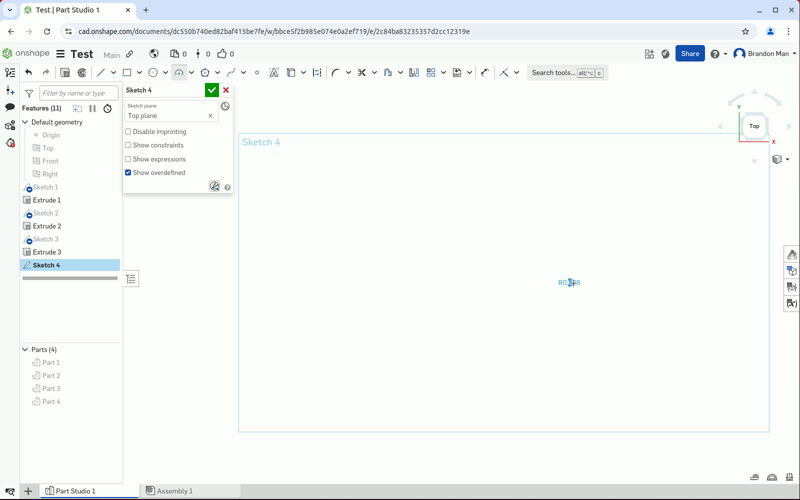
scroll(6)
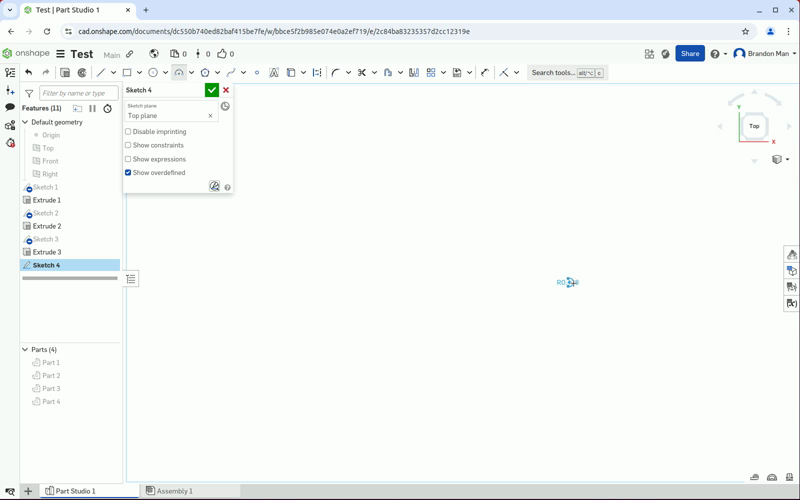
scroll(6)
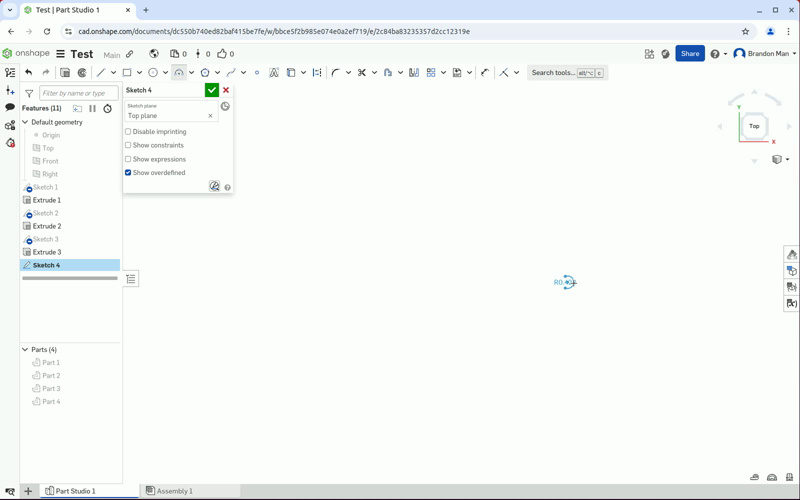
scroll(6)
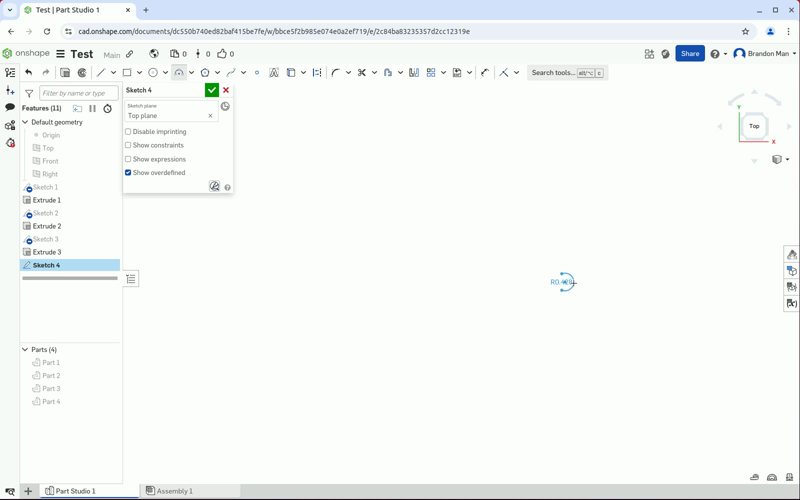
scroll(6)
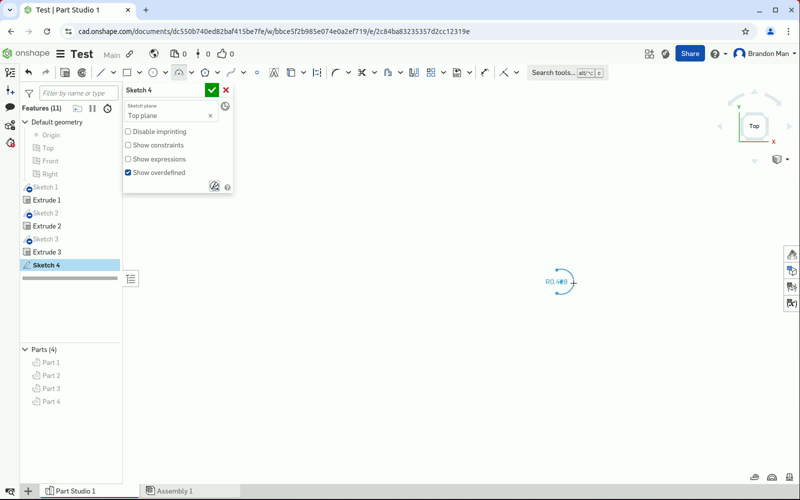
scroll(6)
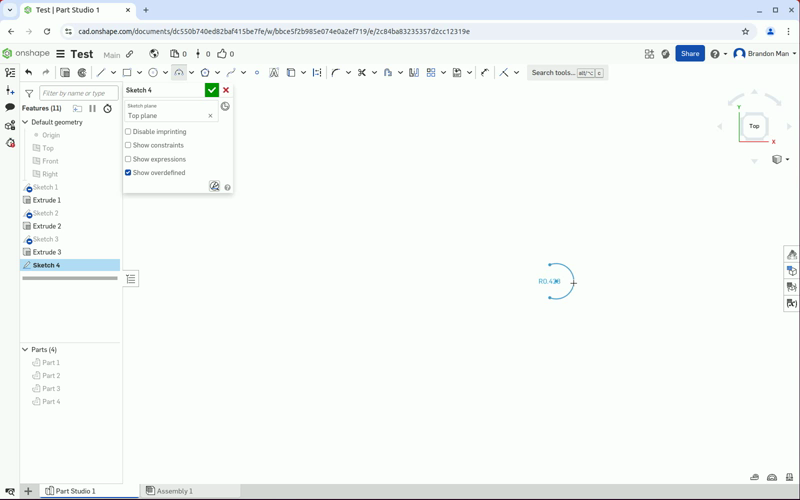
scroll(6)
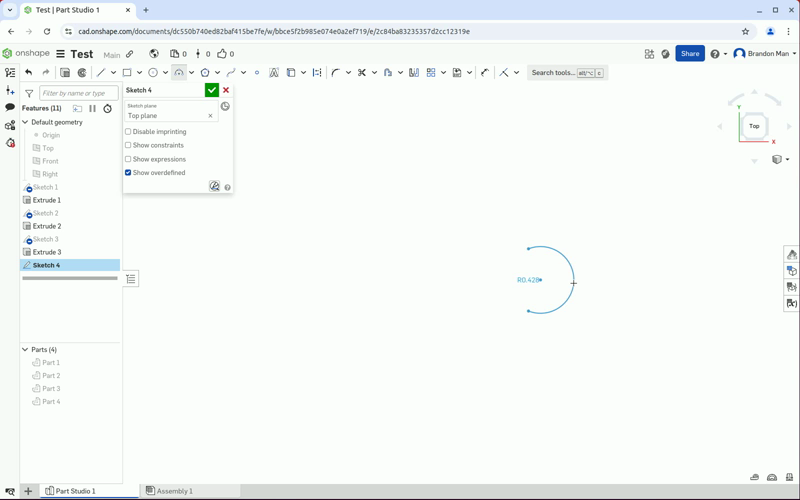
click(573, 282)
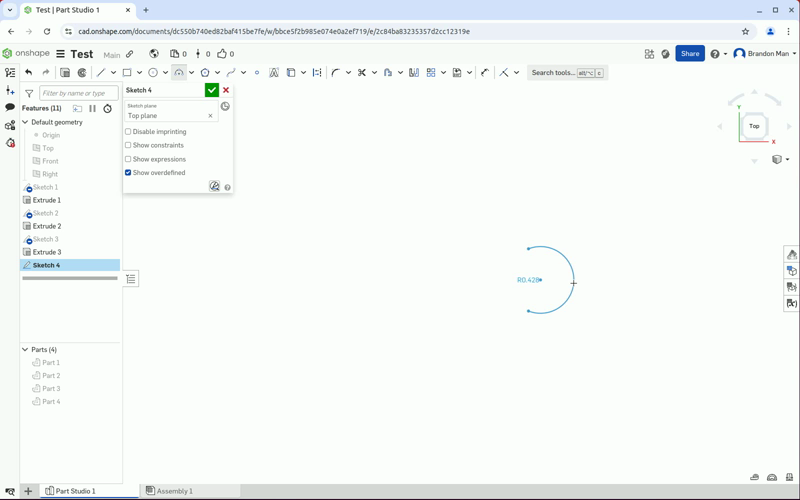
scroll(-6)
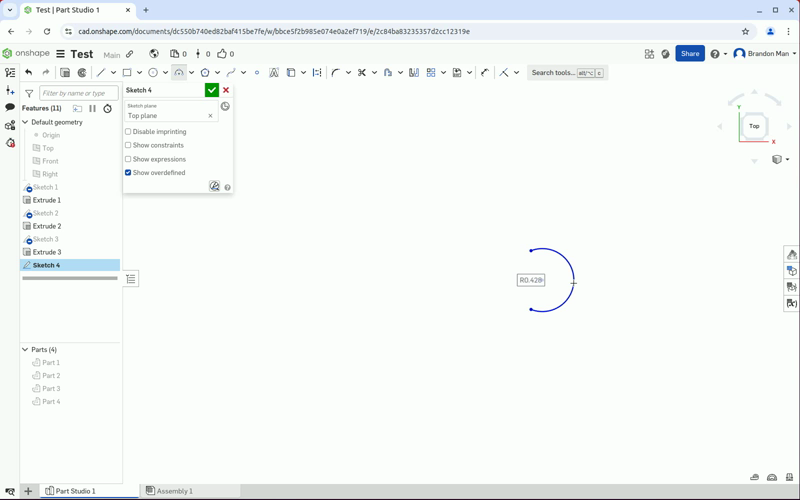
scroll(-6)
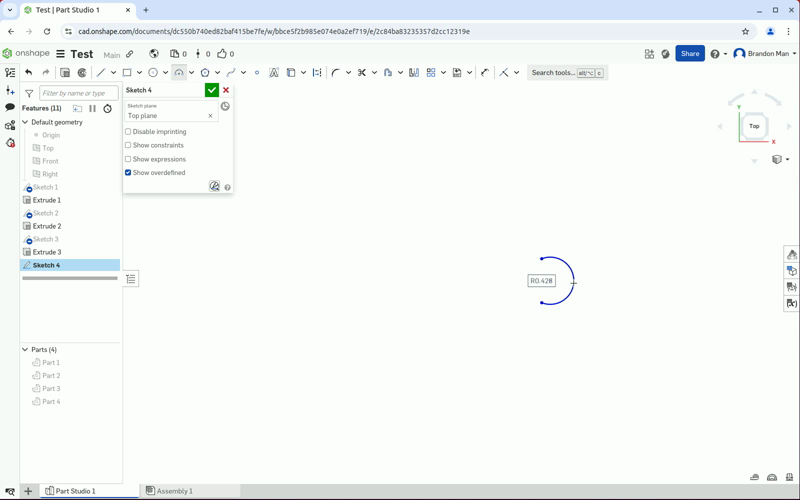
scroll(-6)
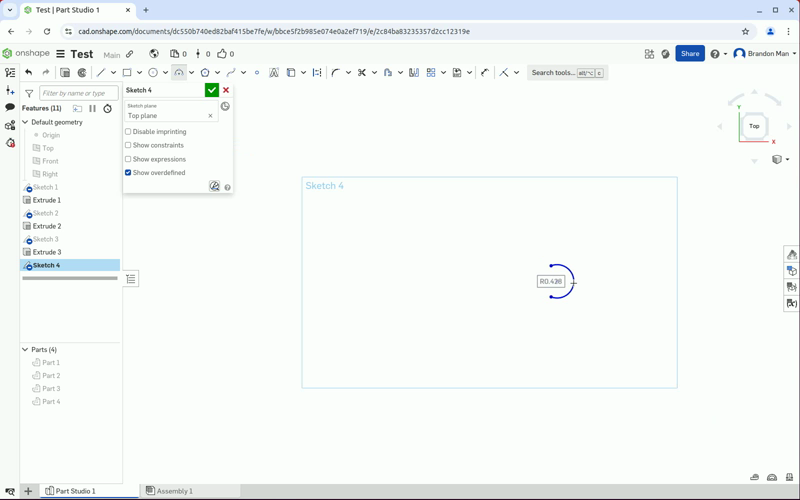
scroll(-6)
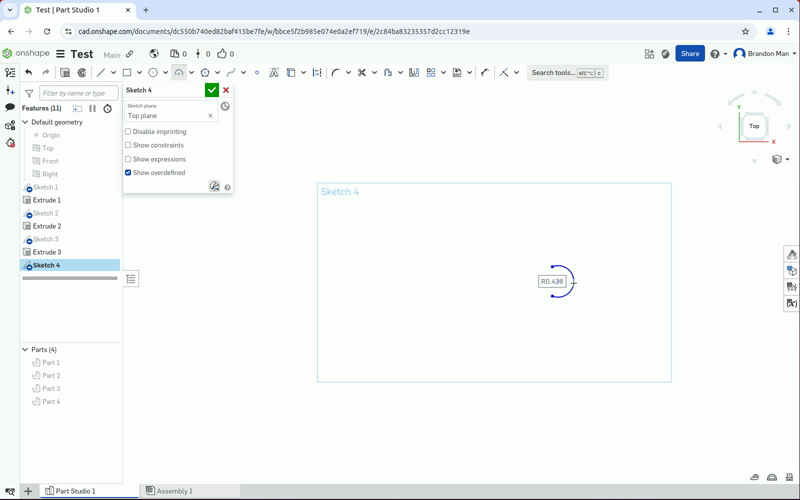
scroll(-6)
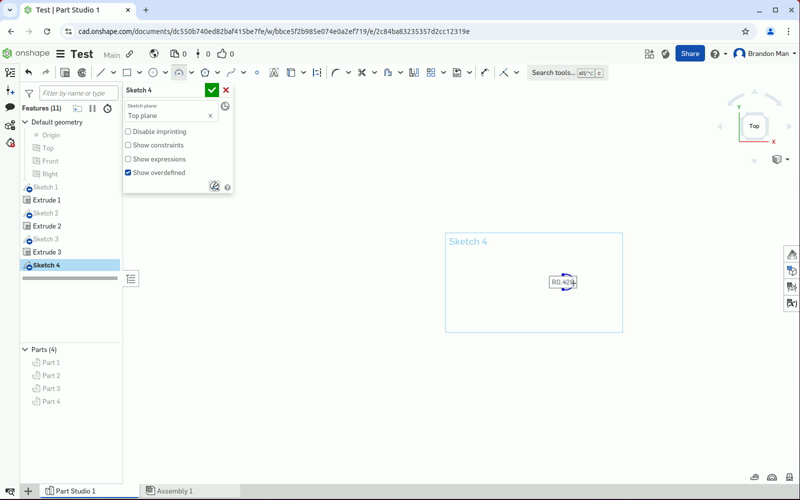
scroll(-6)
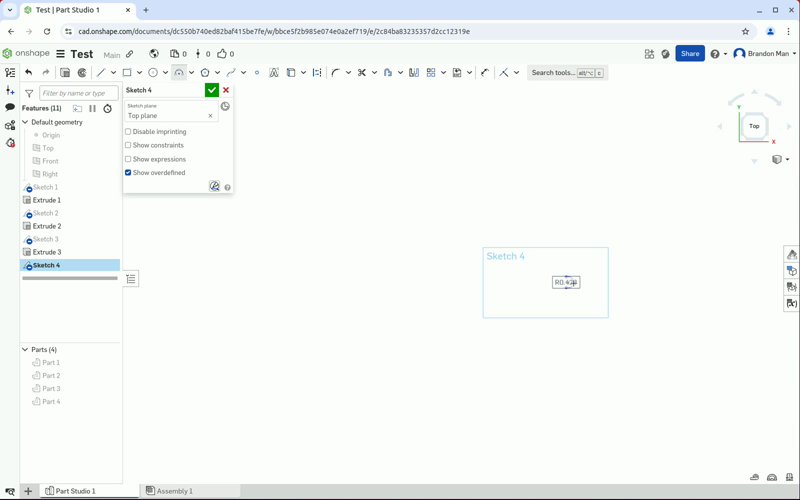
scroll(-6)
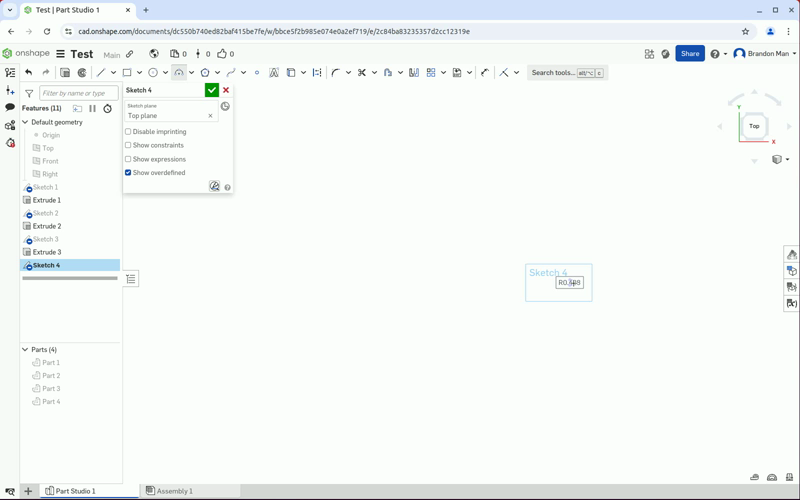
key_up(shift)
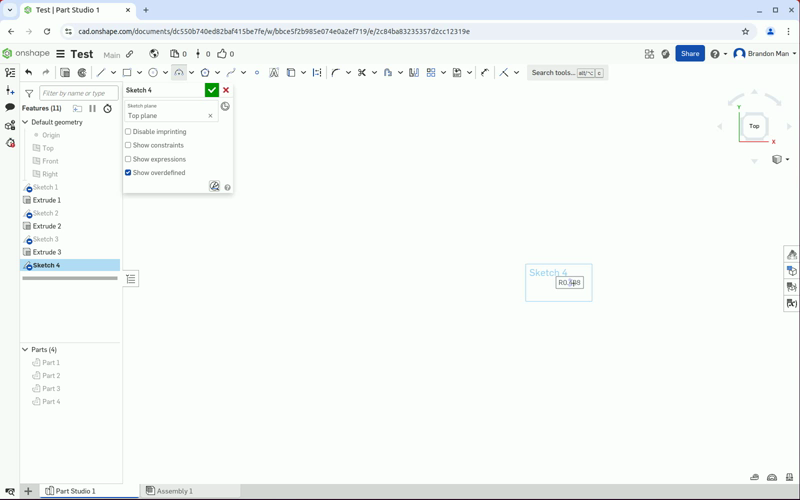
mouse_move(569, 279)
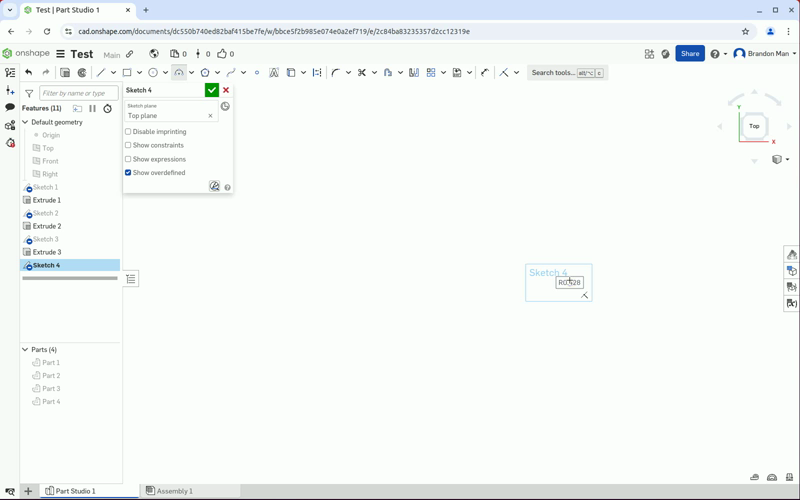
scroll(6)
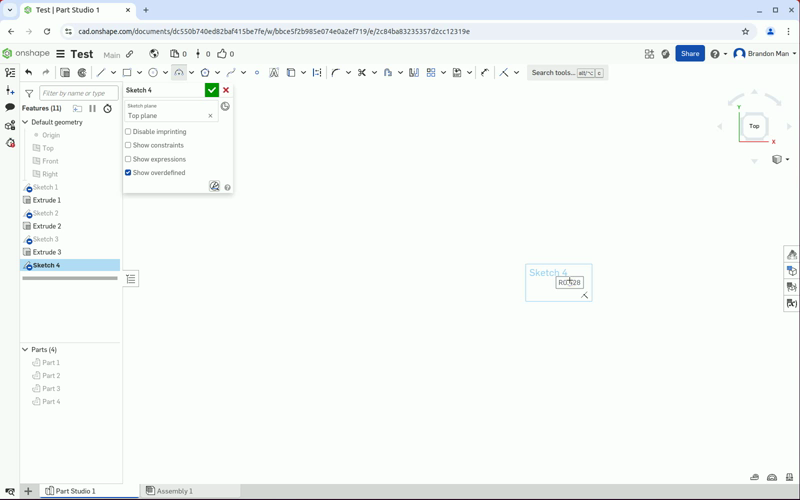
scroll(6)
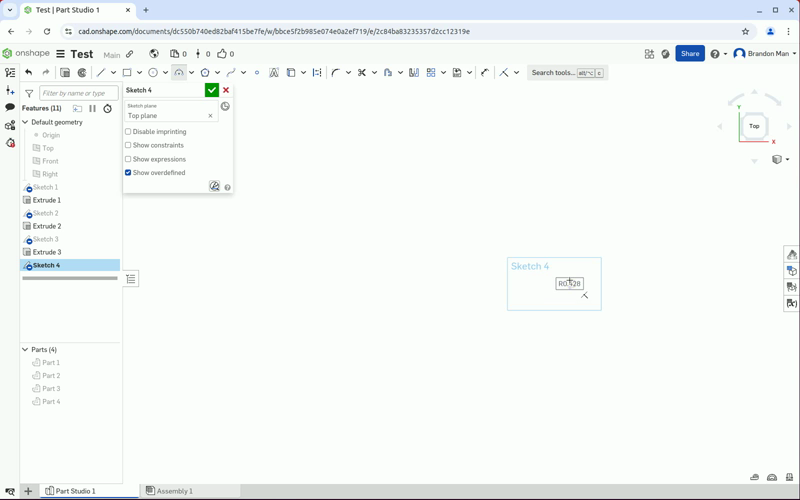
scroll(6)
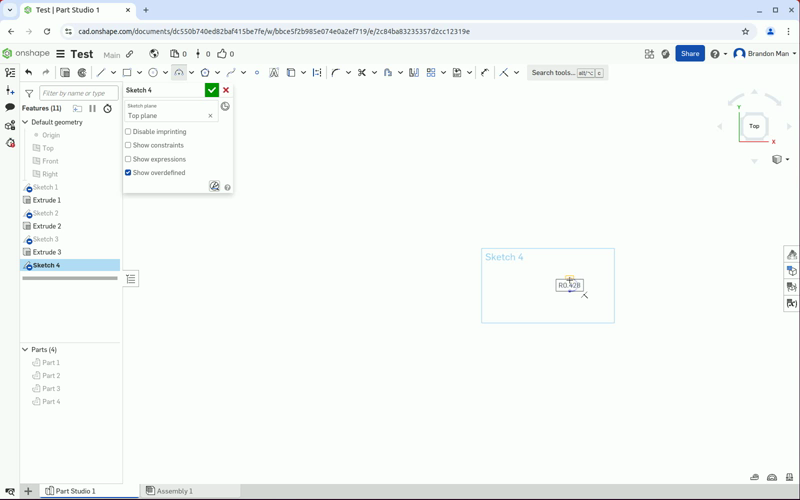
scroll(6)
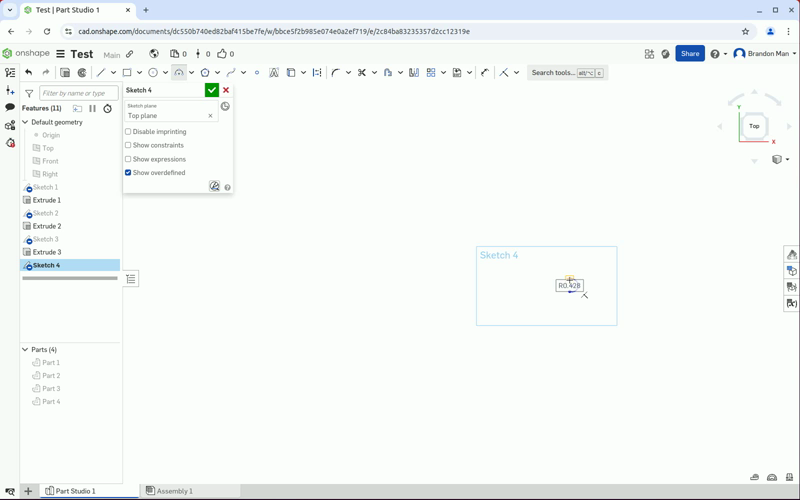
scroll(6)
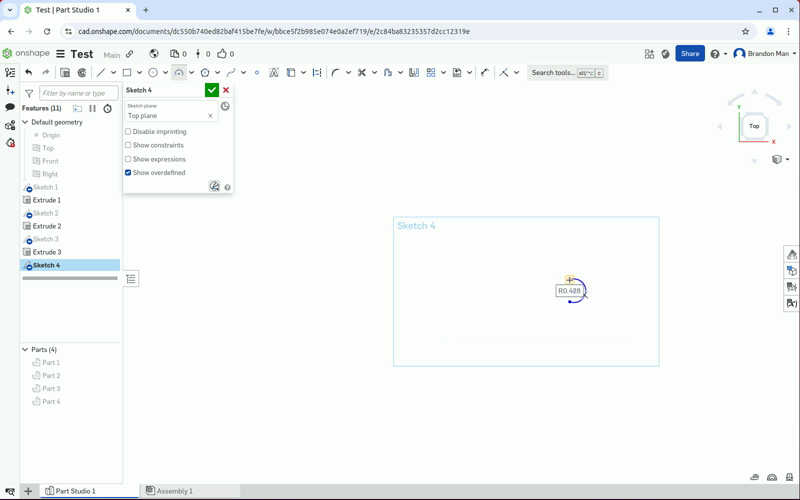
scroll(6)
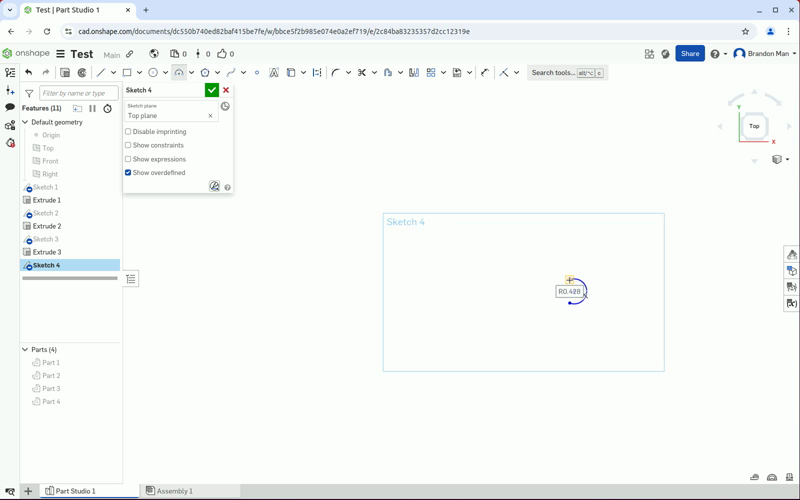
scroll(6)
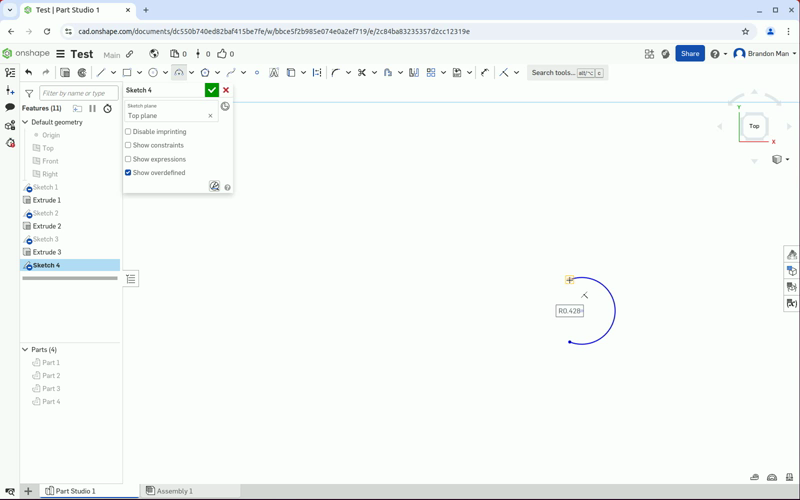
click(569, 279)
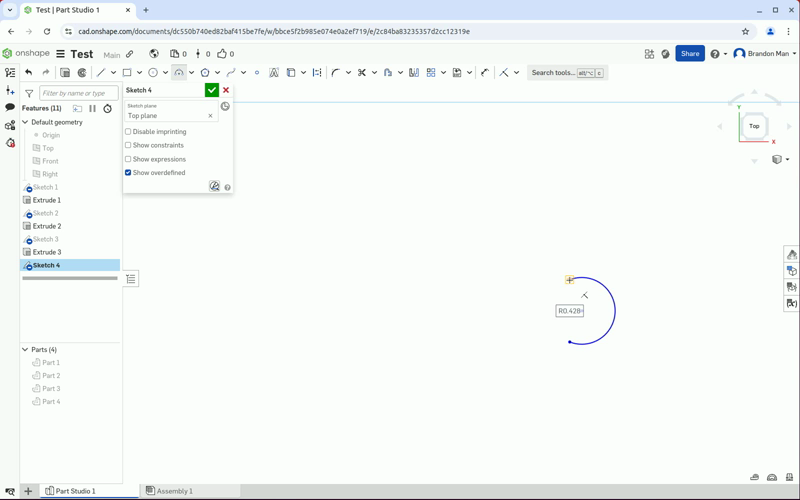
scroll(-6)
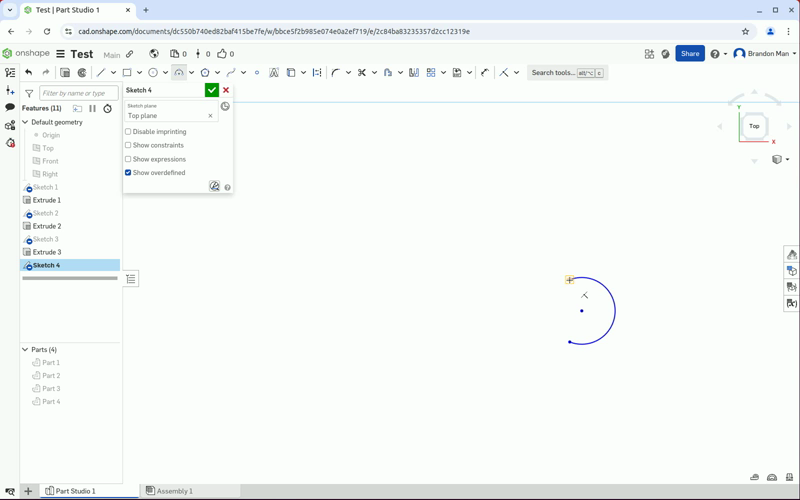
scroll(-6)
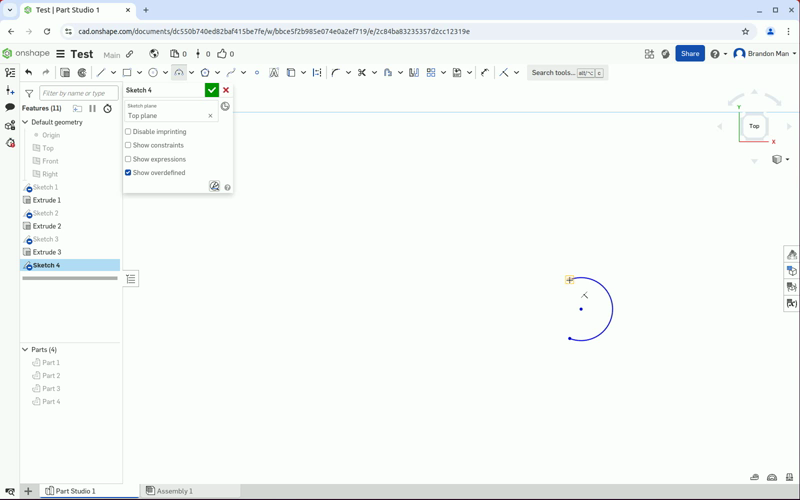
scroll(-6)
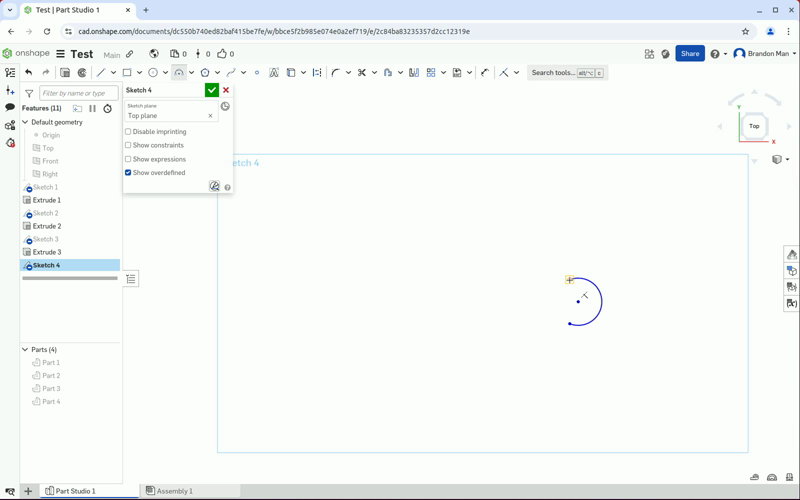
scroll(-6)
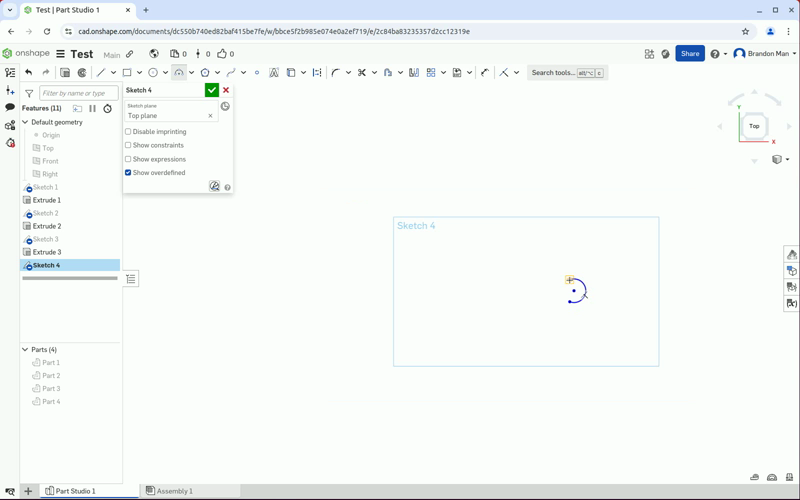
scroll(-6)
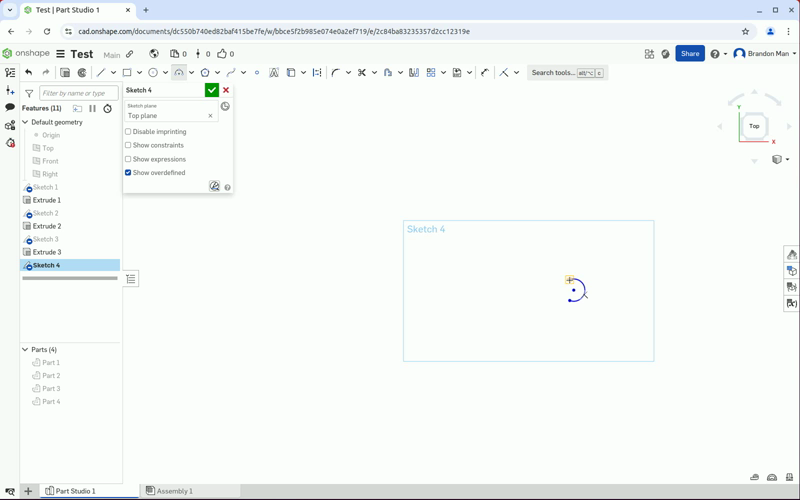
scroll(-6)
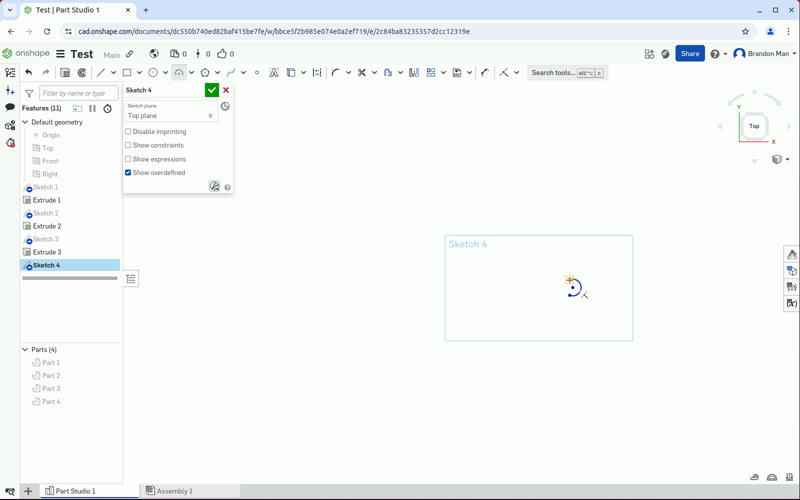
scroll(-6)
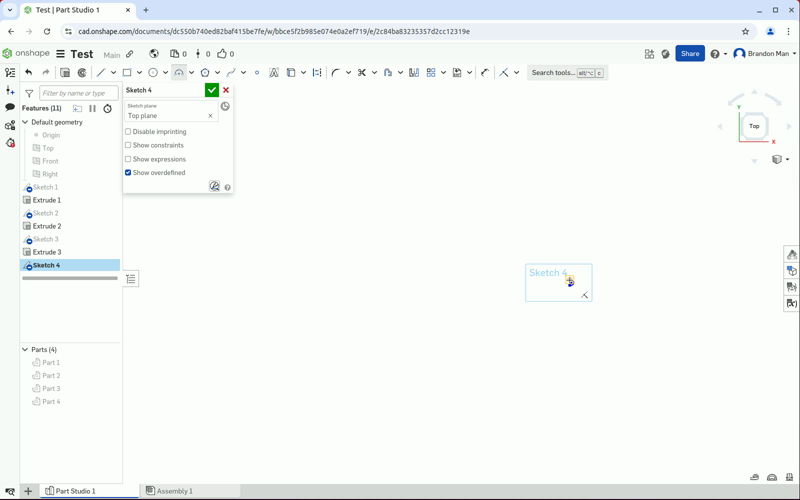
mouse_move(569, 285)
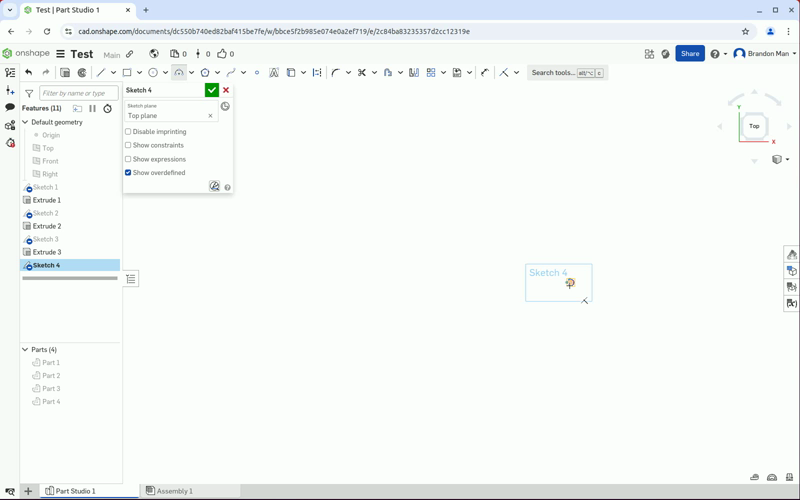
scroll(6)
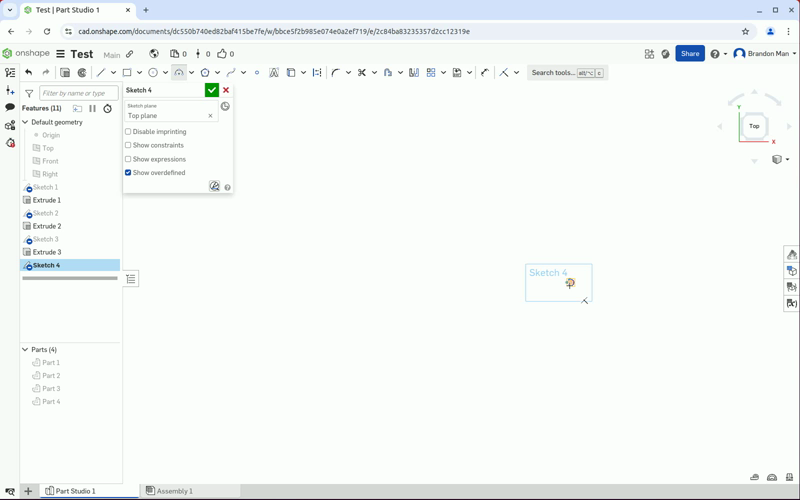
scroll(6)
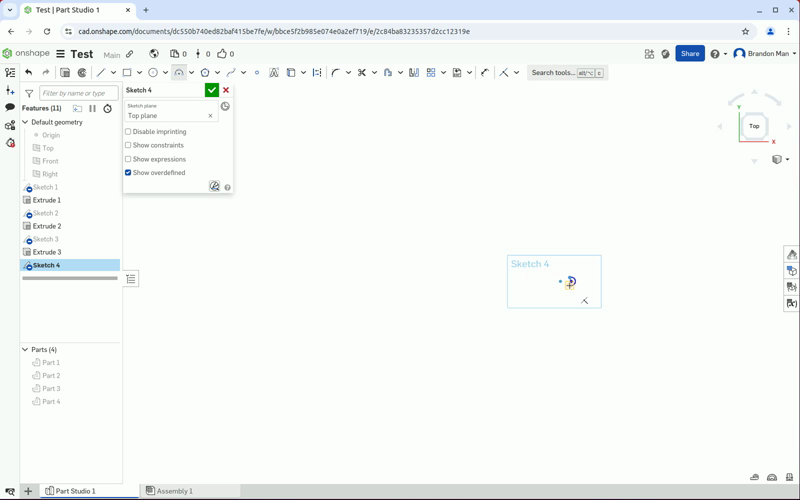
scroll(6)
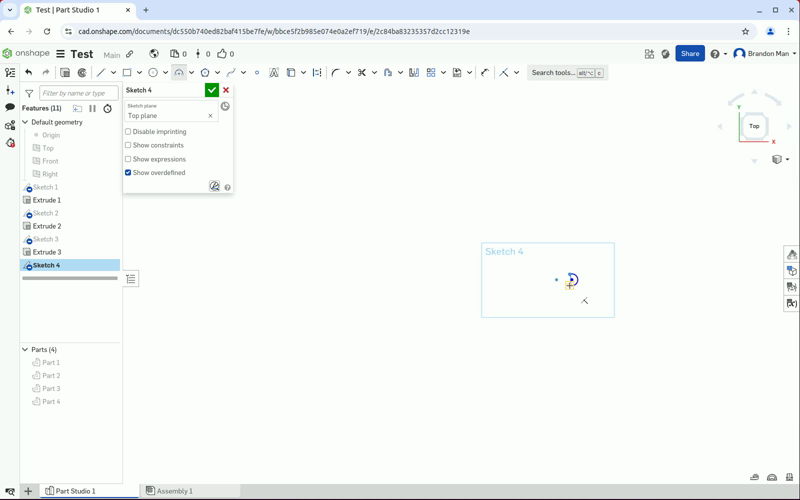
scroll(6)
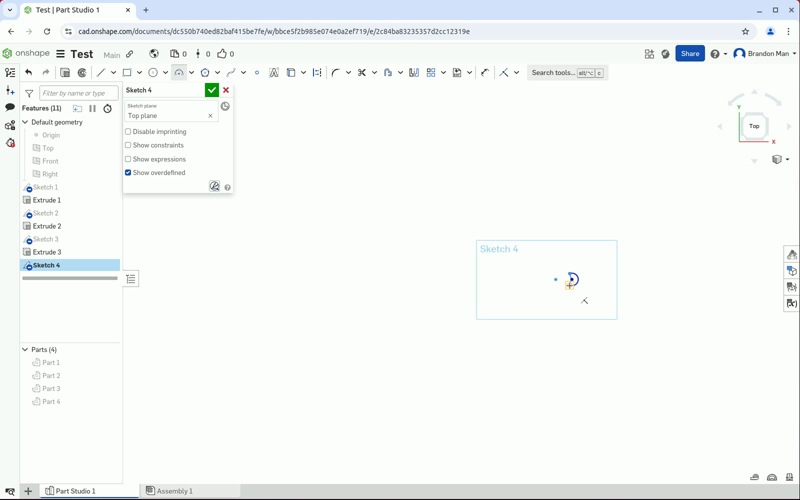
scroll(6)
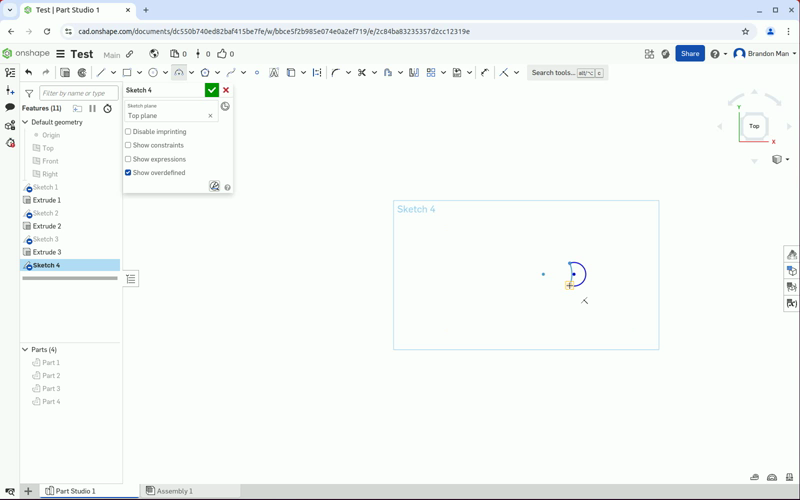
scroll(6)
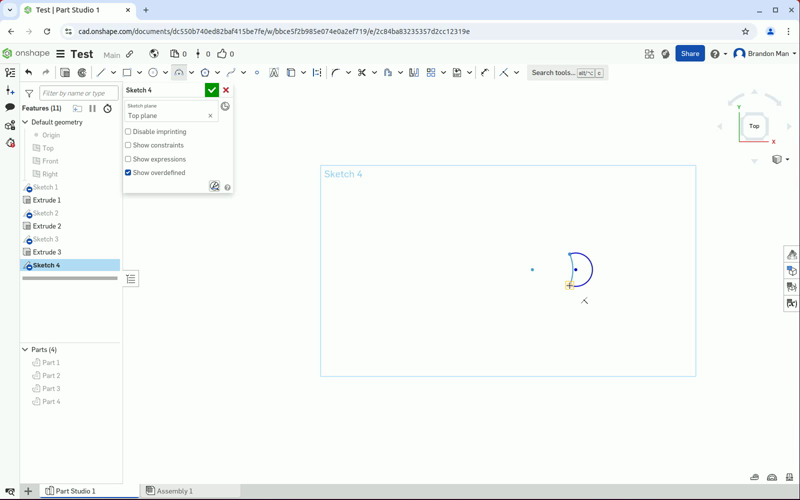
scroll(6)
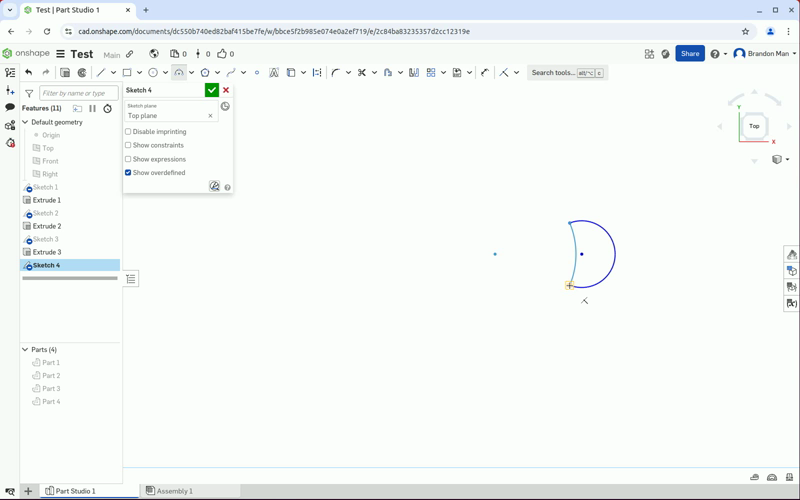
click(569, 285)
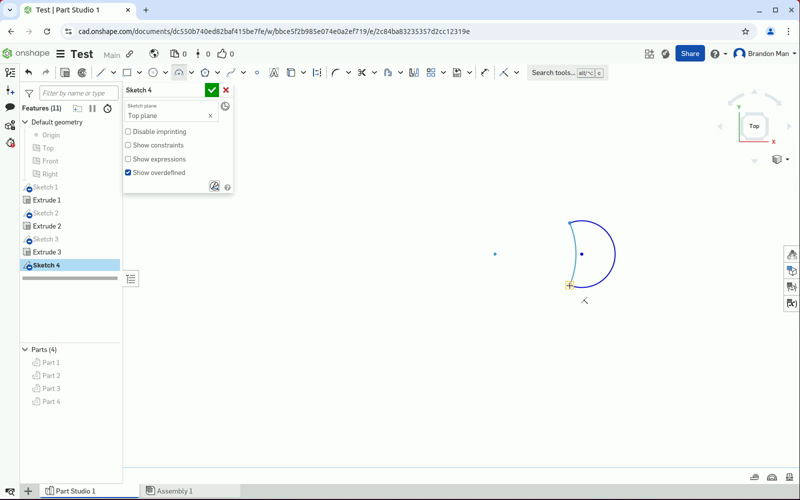
scroll(-6)
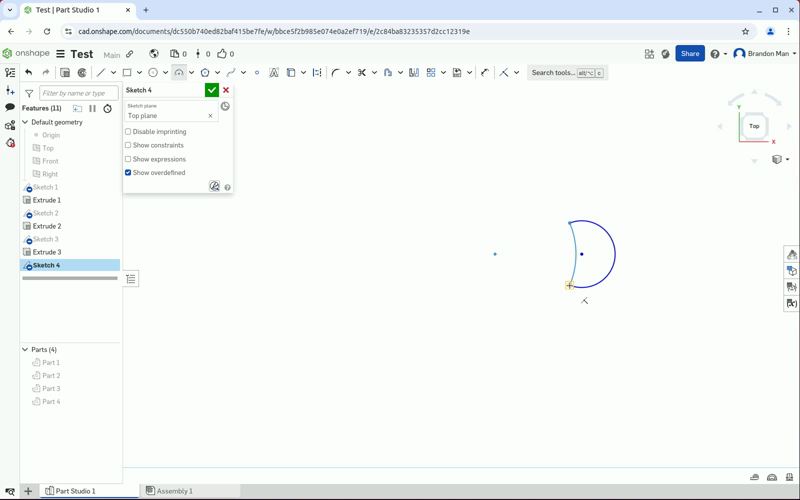
scroll(-6)
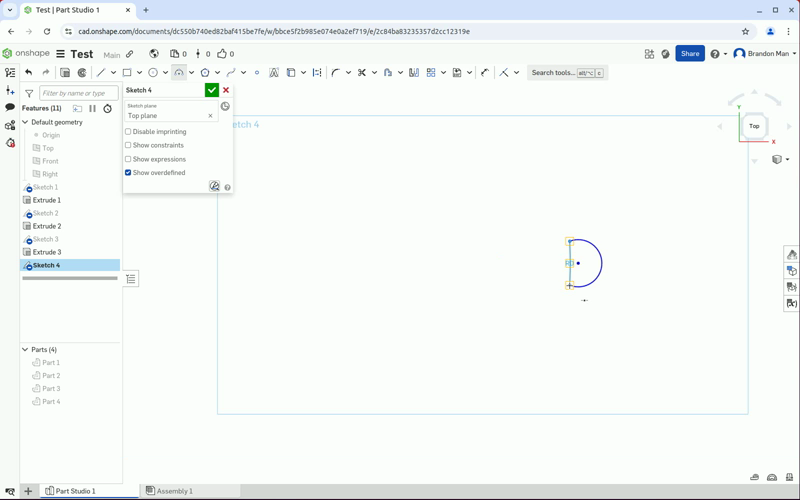
scroll(-6)
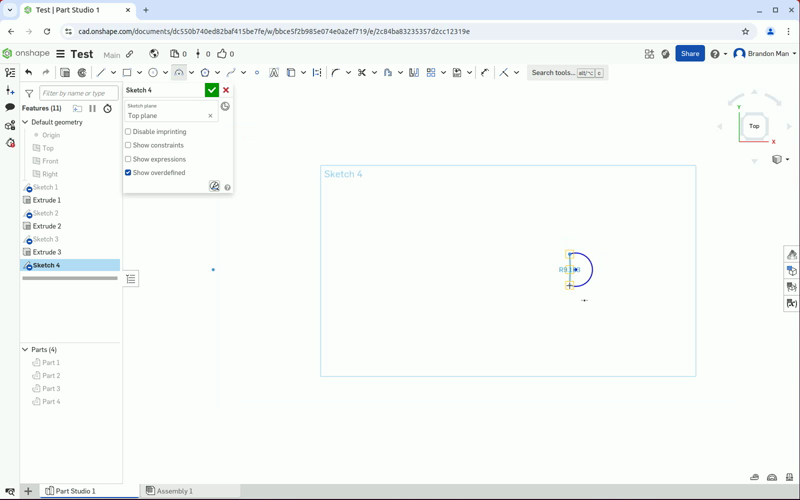
scroll(-6)
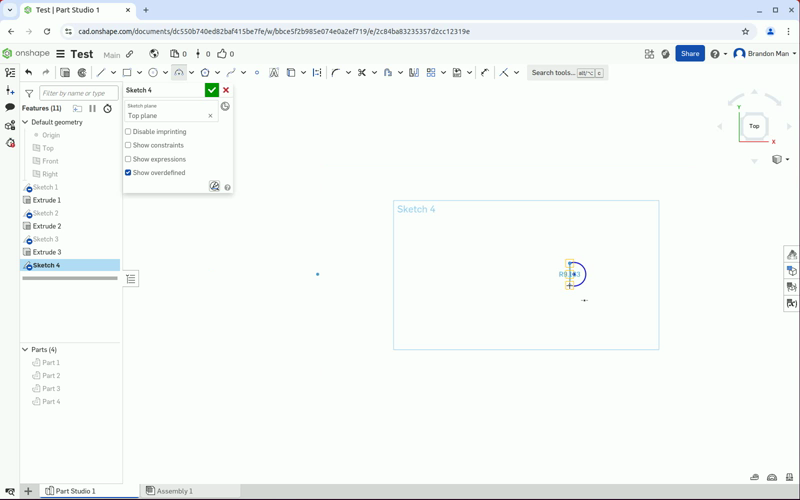
scroll(-6)
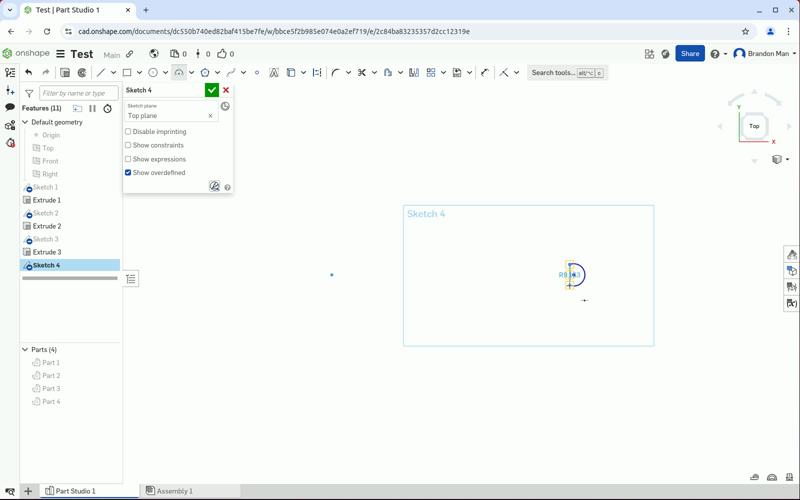
scroll(-6)
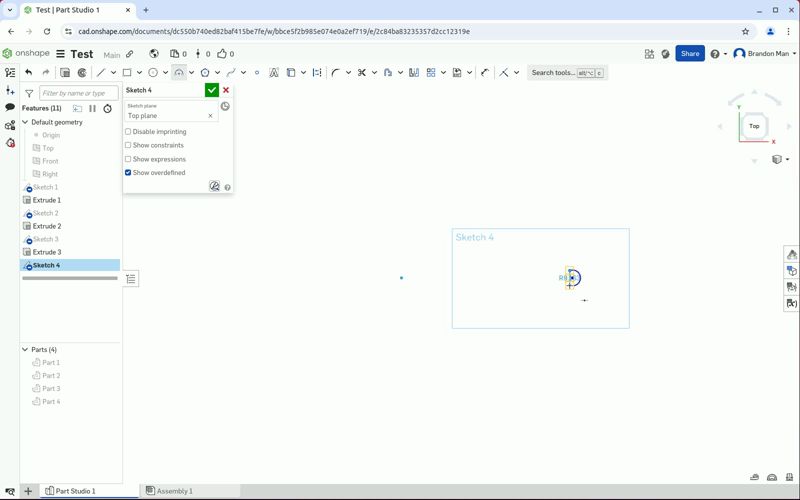
scroll(-6)
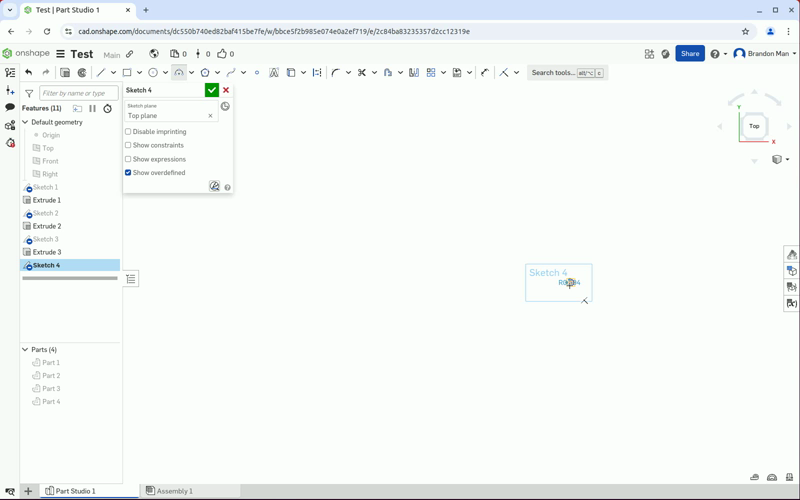
key_down(shift)
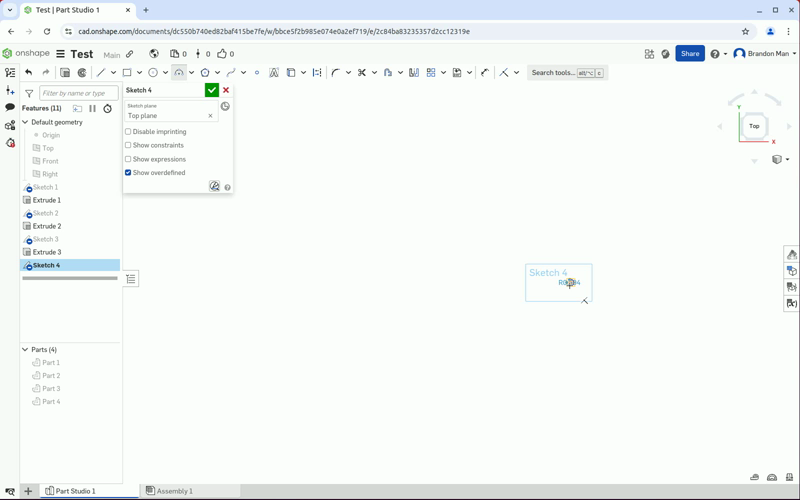
mouse_move(569, 282)
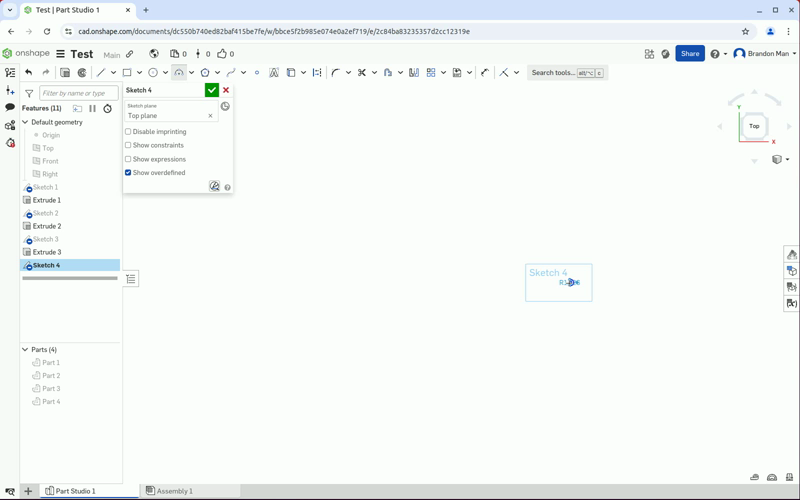
scroll(6)
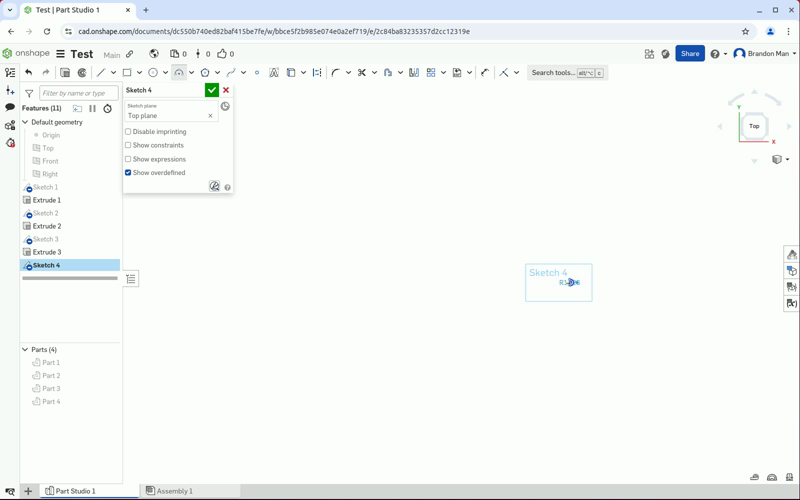
scroll(6)
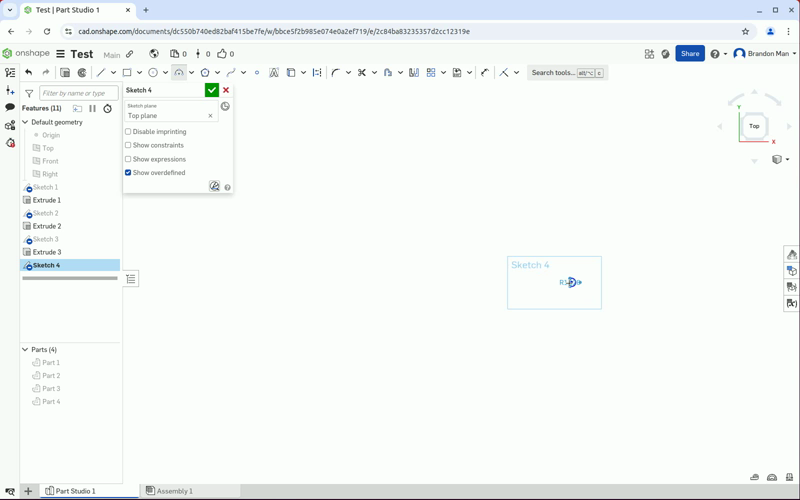
scroll(6)
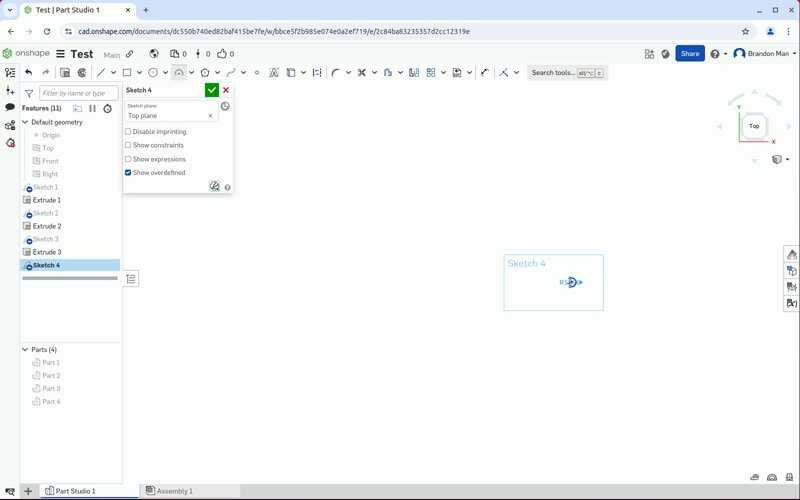
scroll(6)
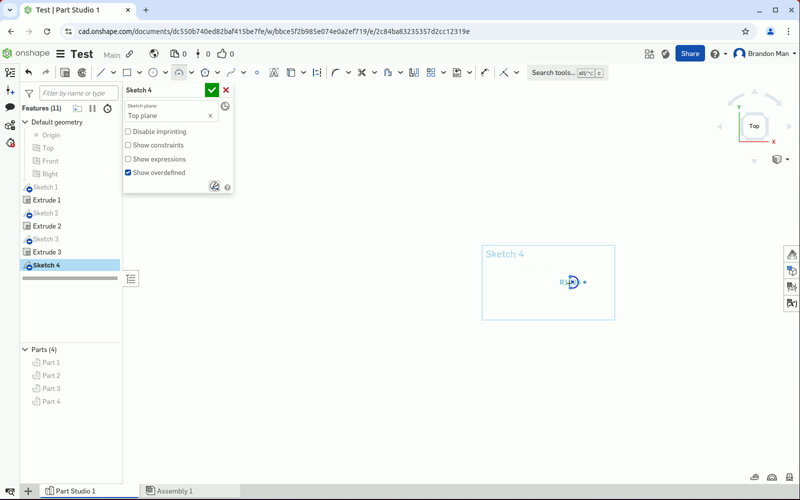
scroll(6)
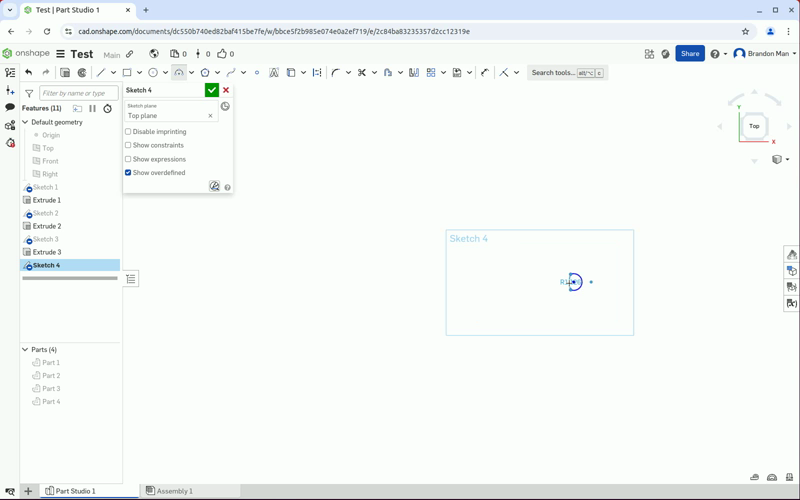
scroll(6)
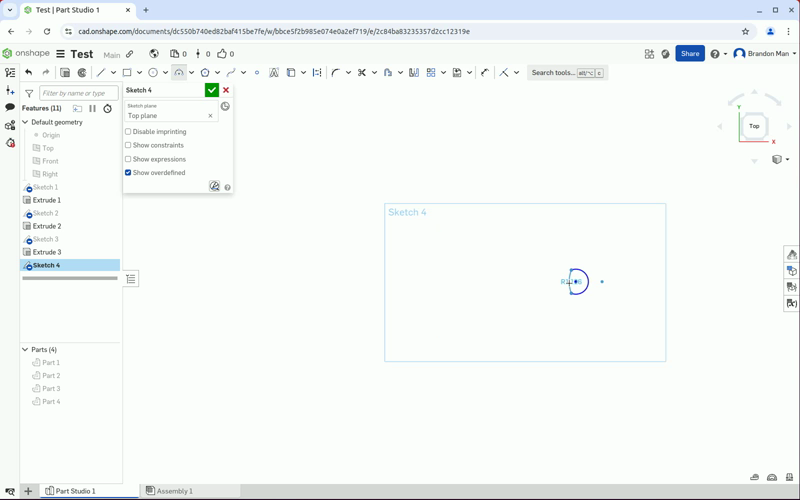
scroll(6)
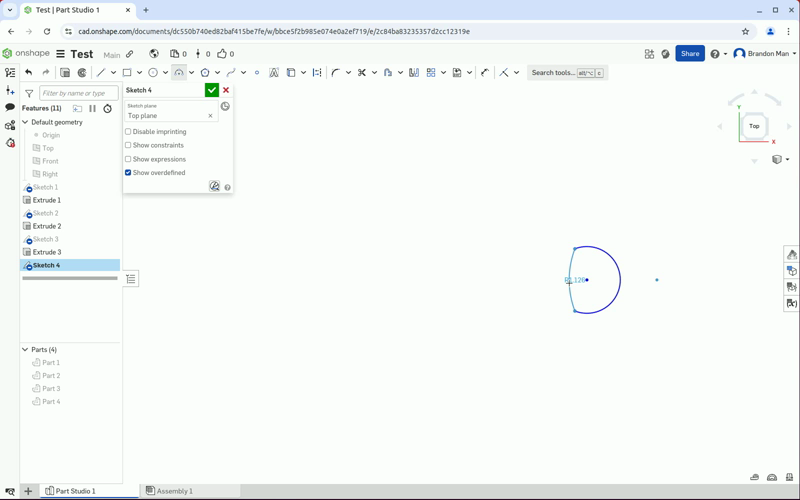
click(569, 282)
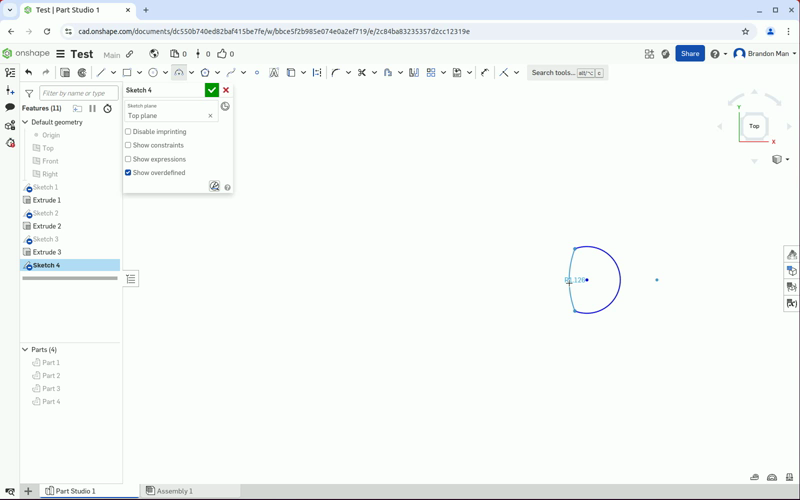
scroll(-6)
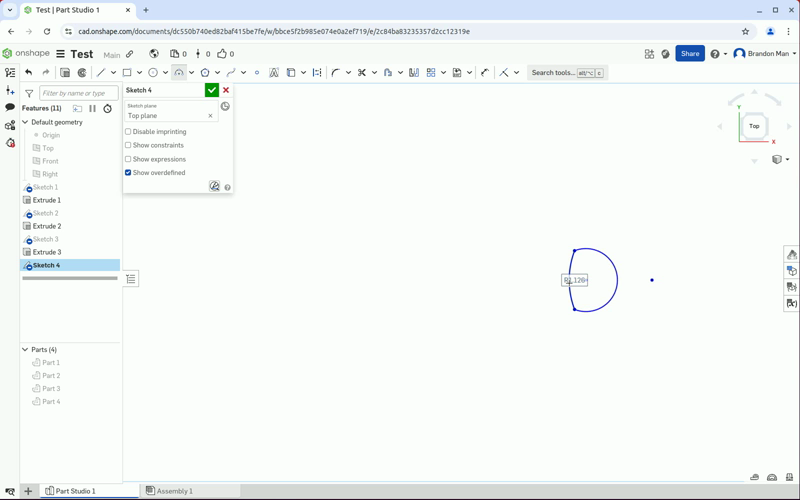
scroll(-6)
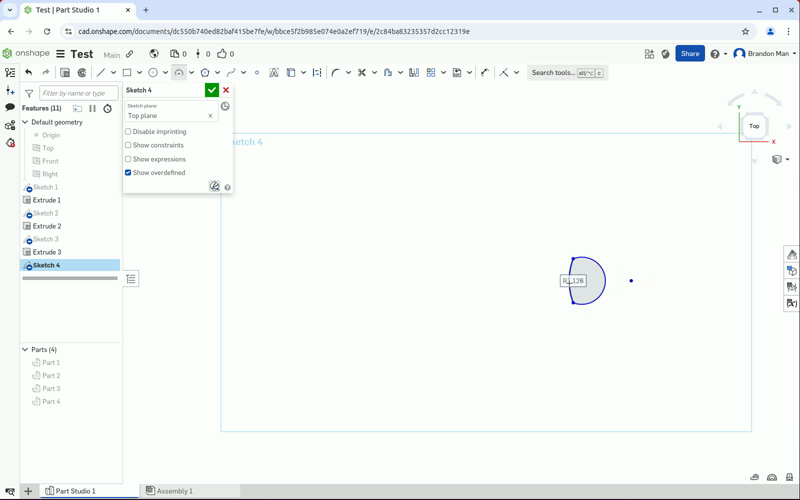
scroll(-6)
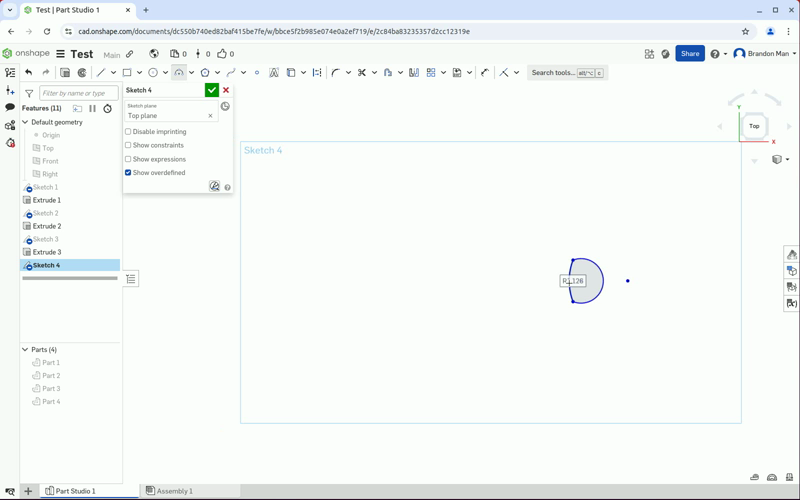
scroll(-6)
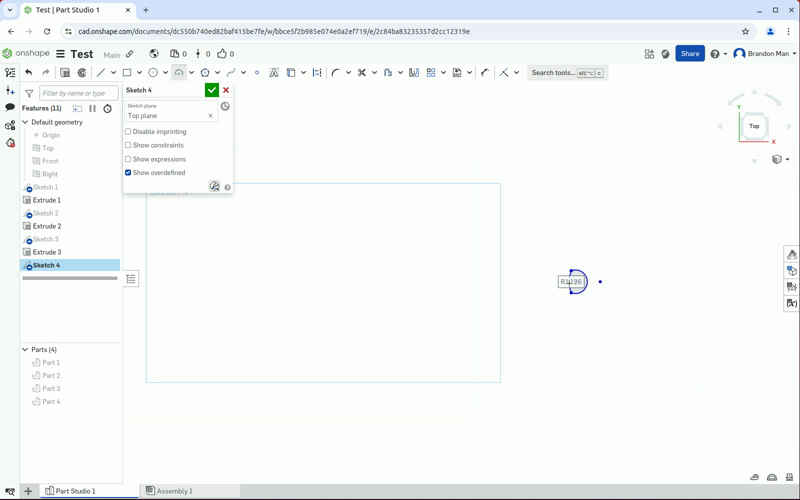
scroll(-6)
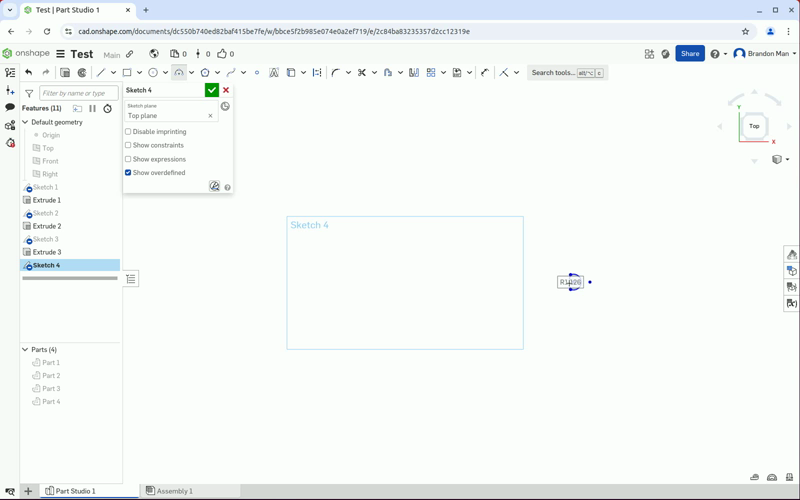
scroll(-6)
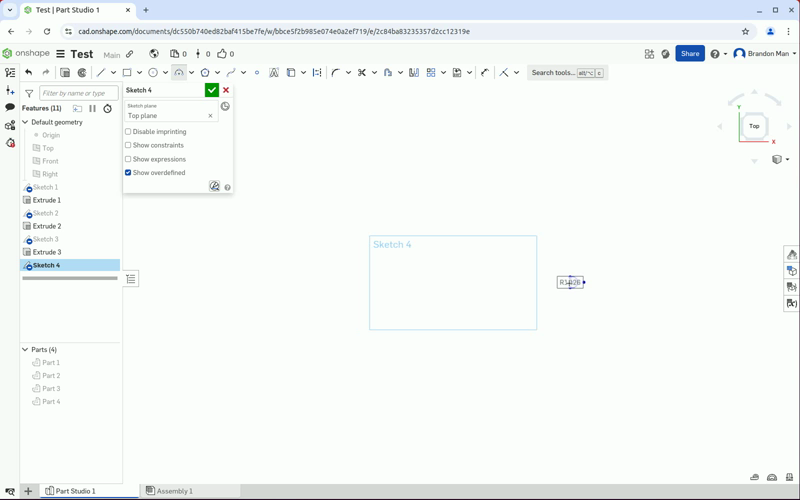
scroll(-6)
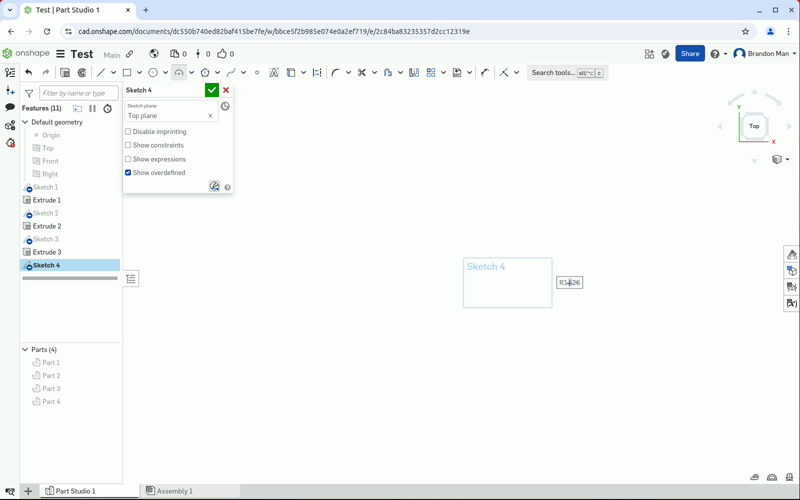
key_up(shift)
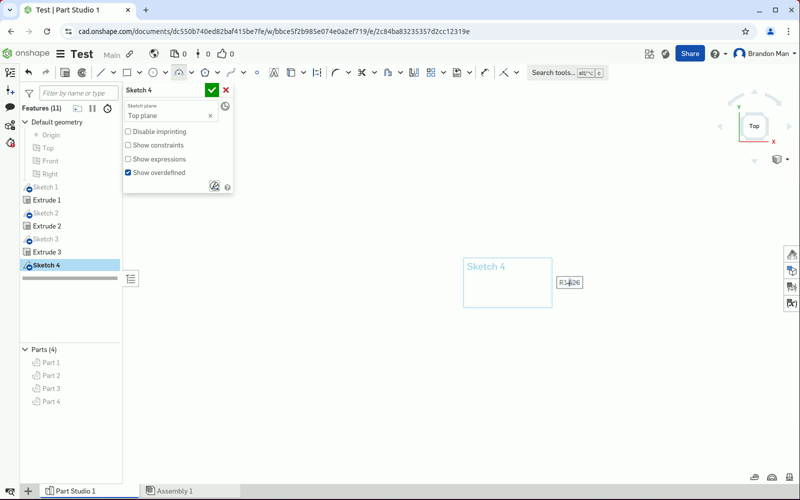
key(esc)
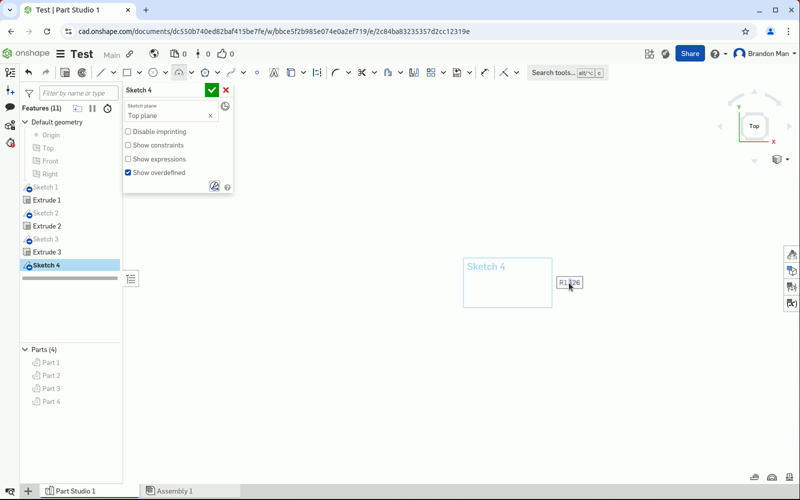
mouse_move(571, 280)
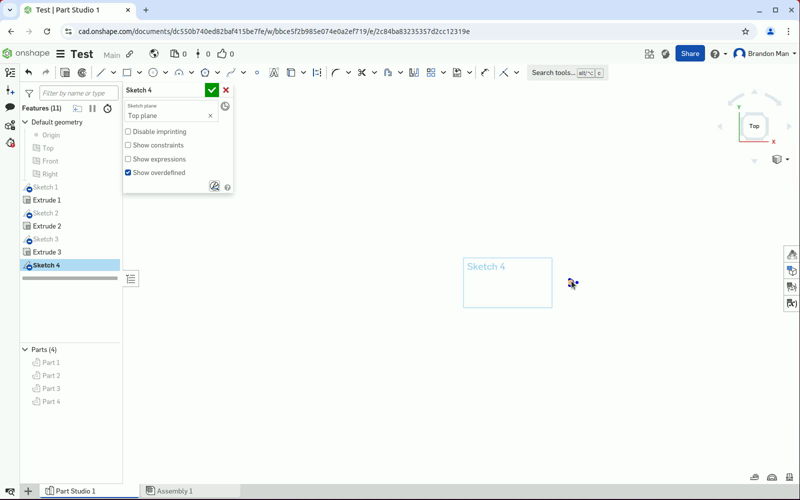
scroll(6)
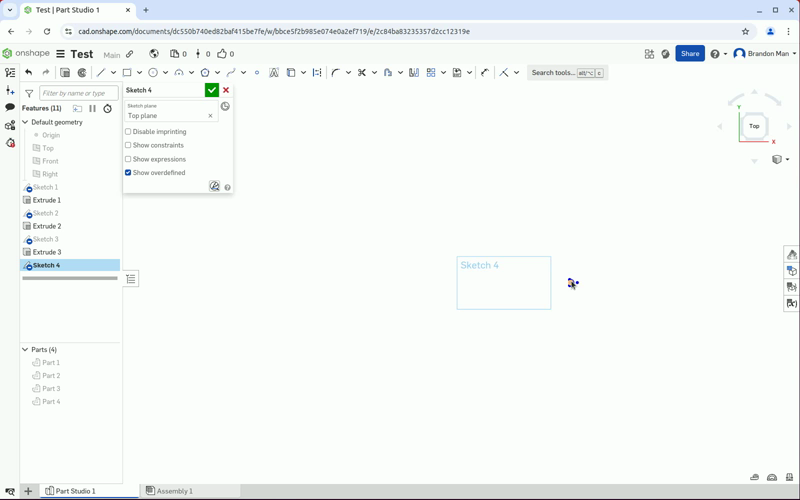
scroll(6)
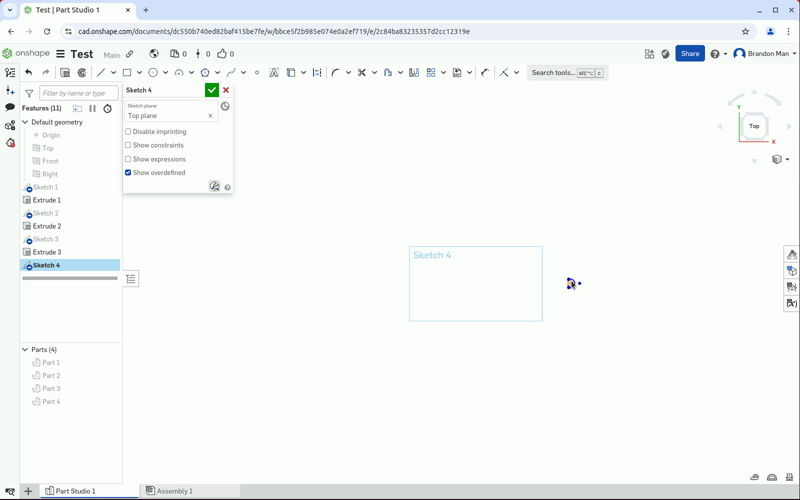
scroll(6)
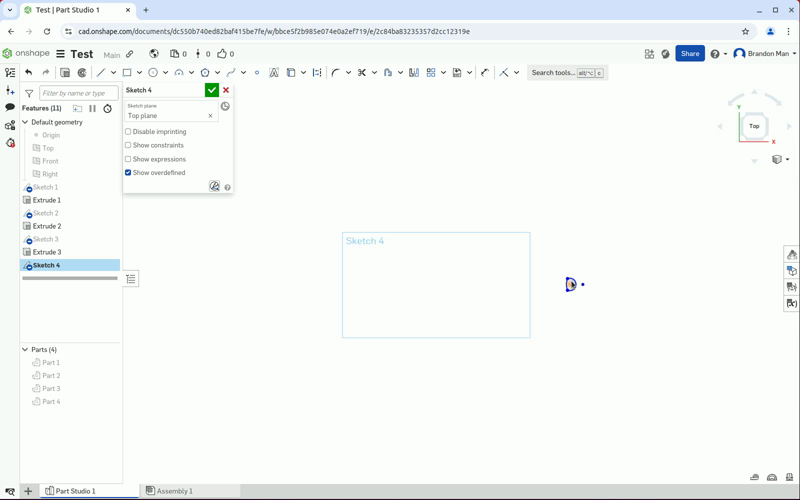
scroll(6)
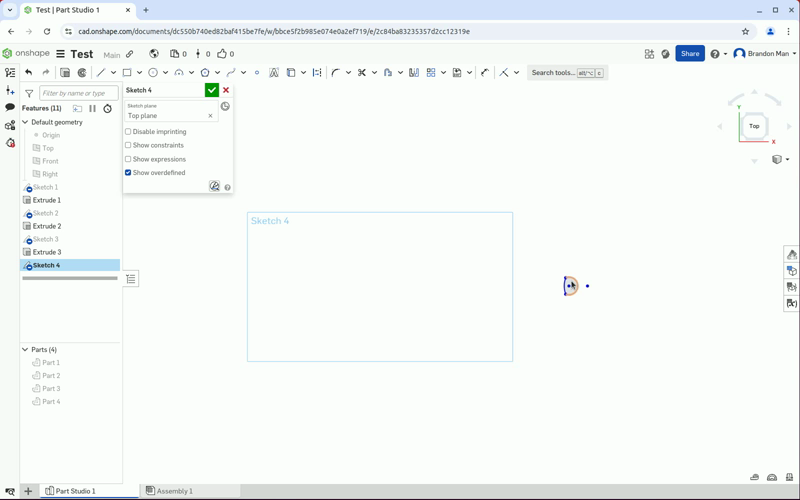
scroll(6)
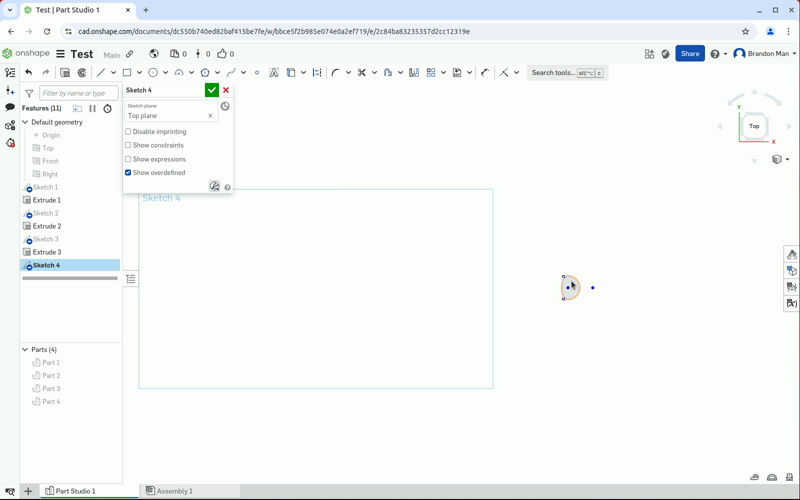
scroll(6)
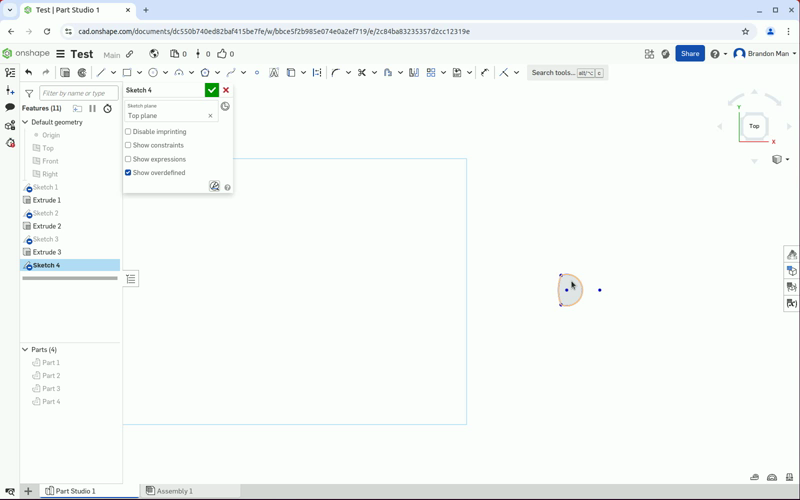
scroll(6)
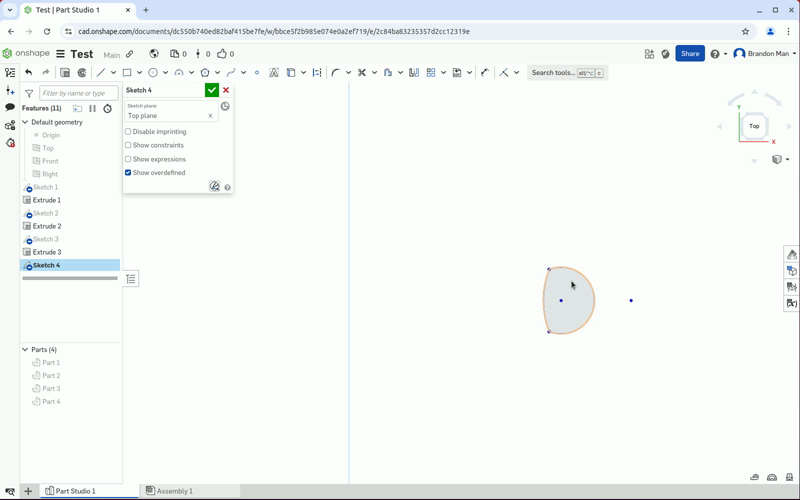
click(571, 280)
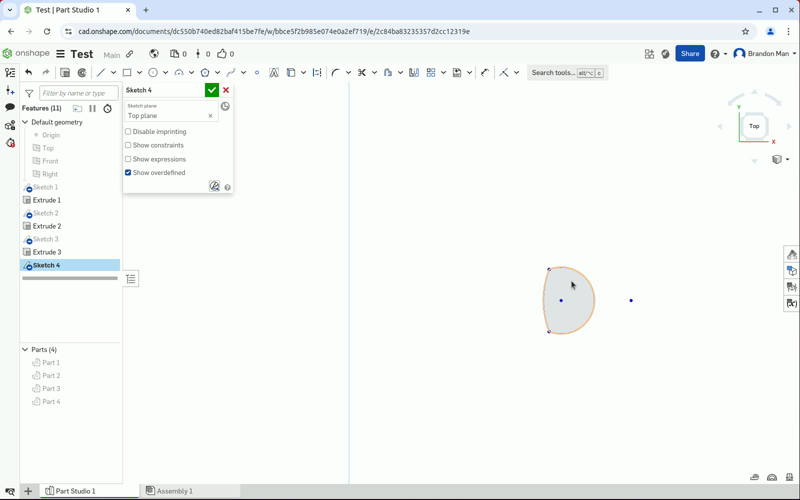
scroll(-6)
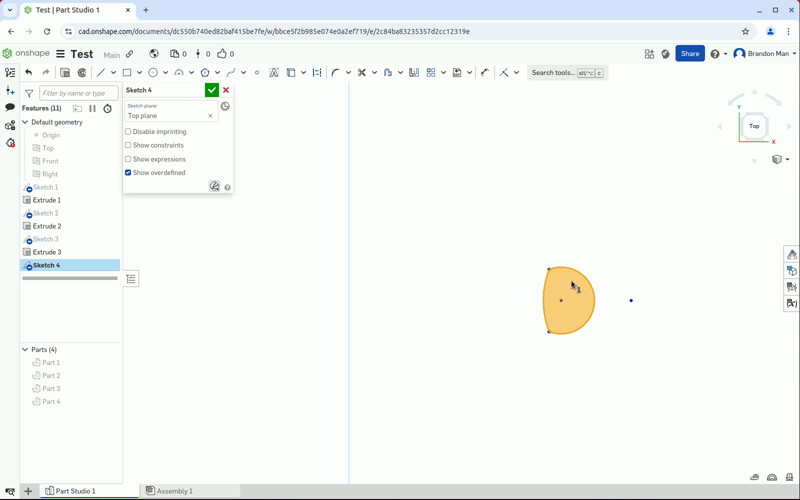
scroll(-6)
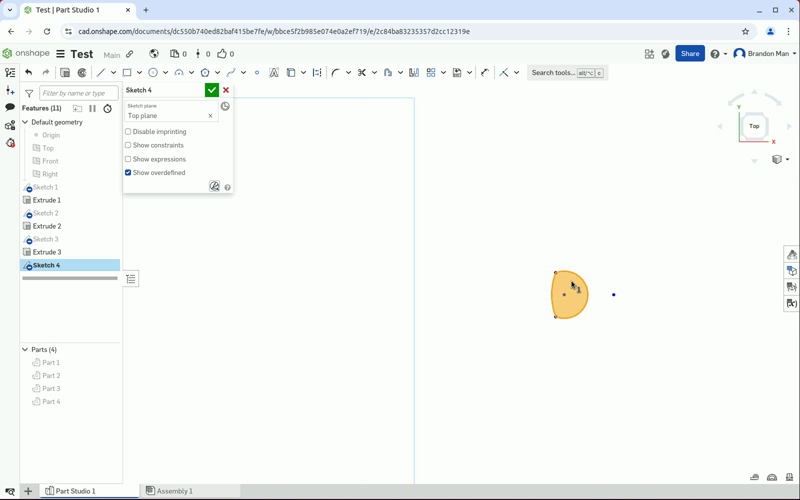
scroll(-6)
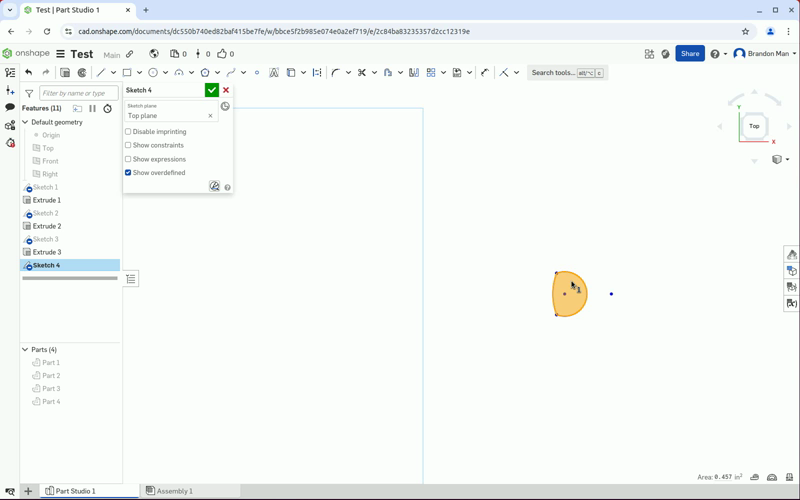
scroll(-6)
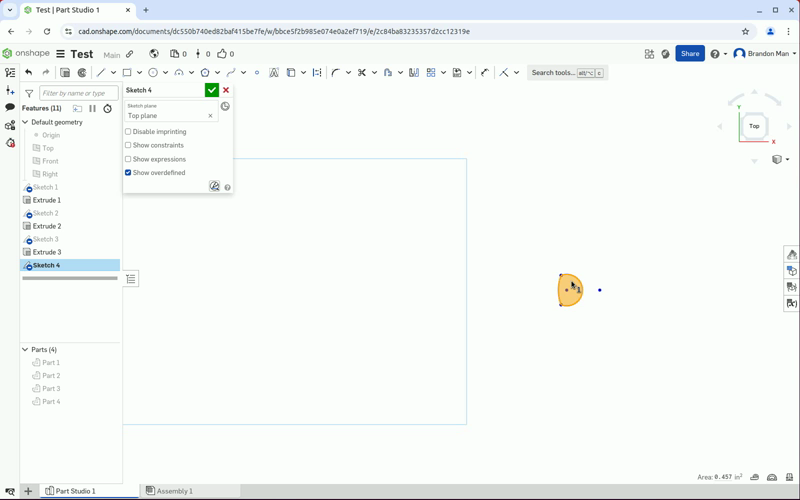
scroll(-6)
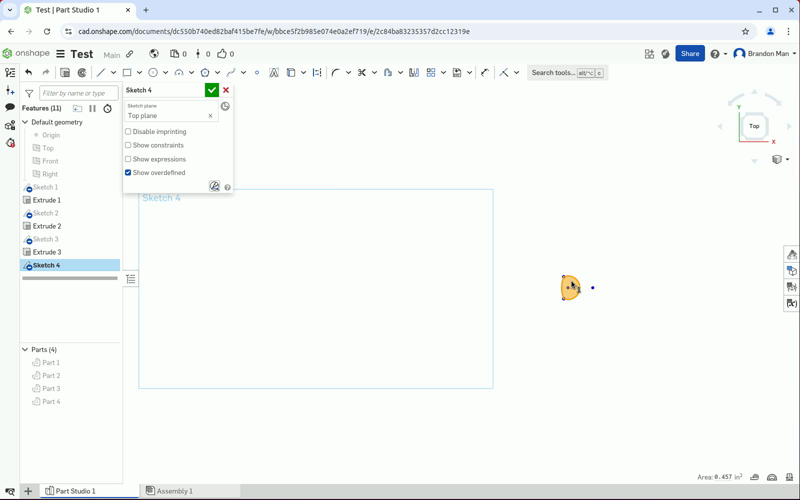
scroll(-6)
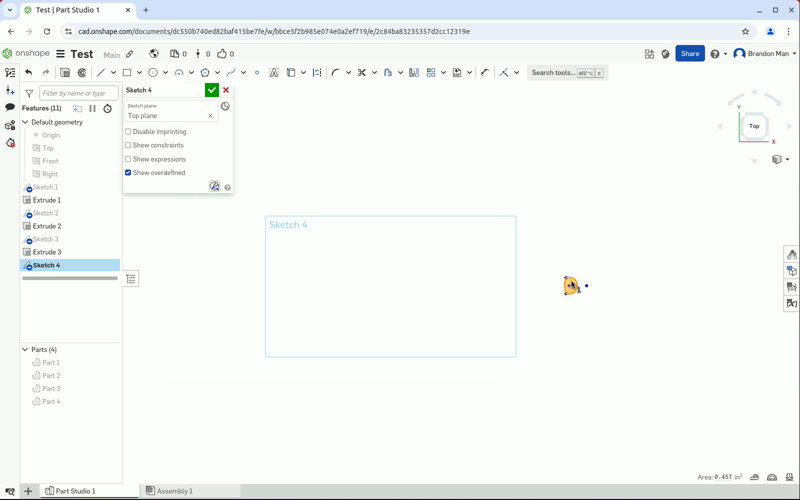
scroll(-6)
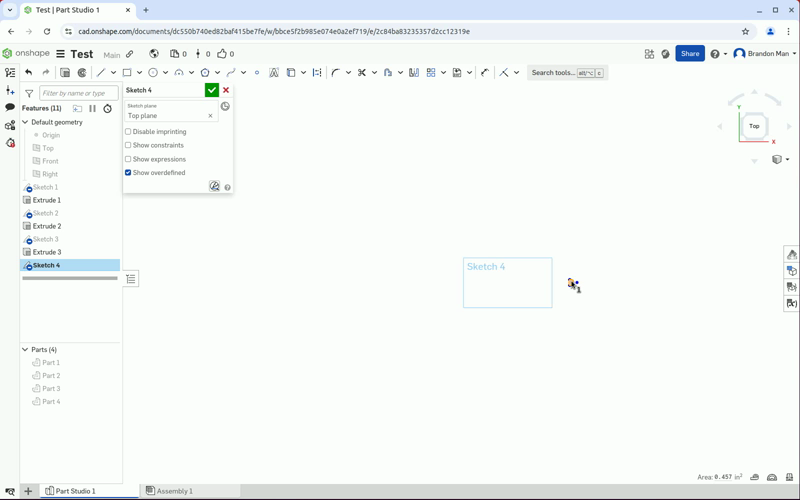
mouse_move(73, 352)
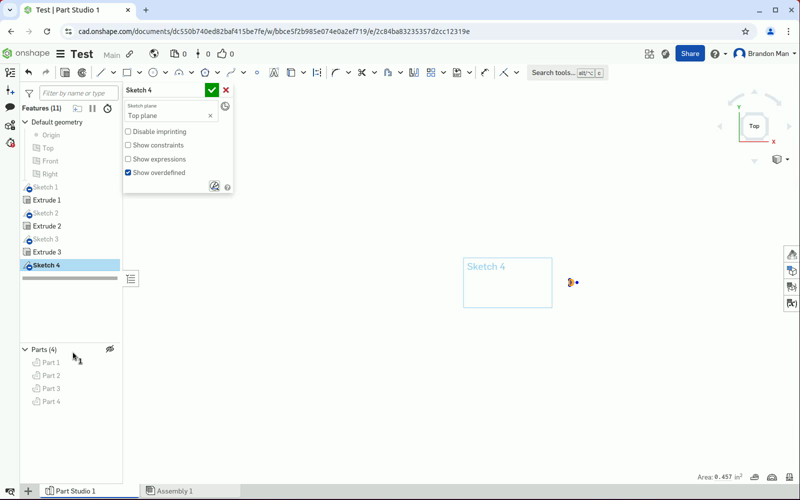
key(shift+y)
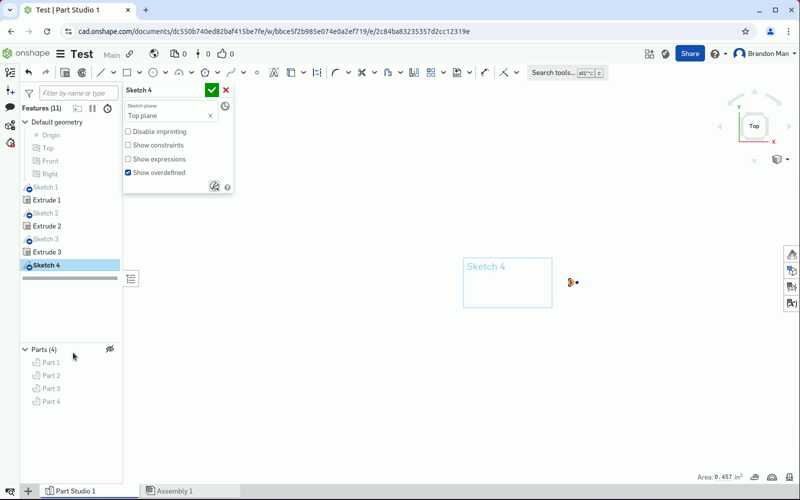
key(shift+e)
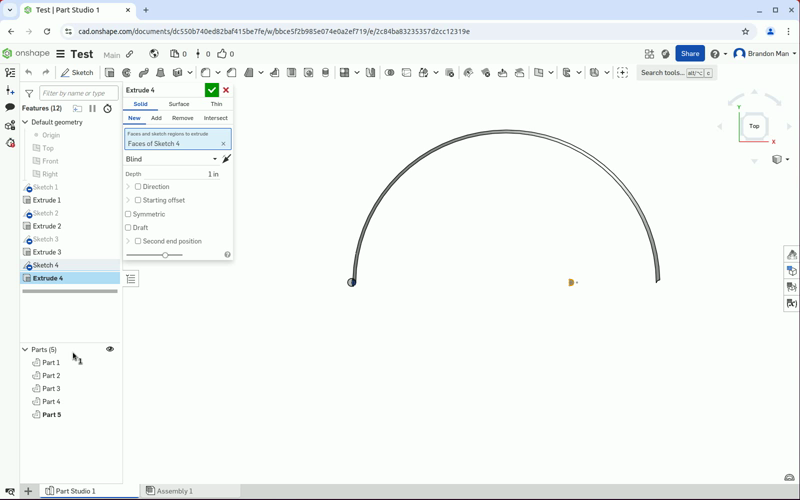
mouse_move(143, 106)
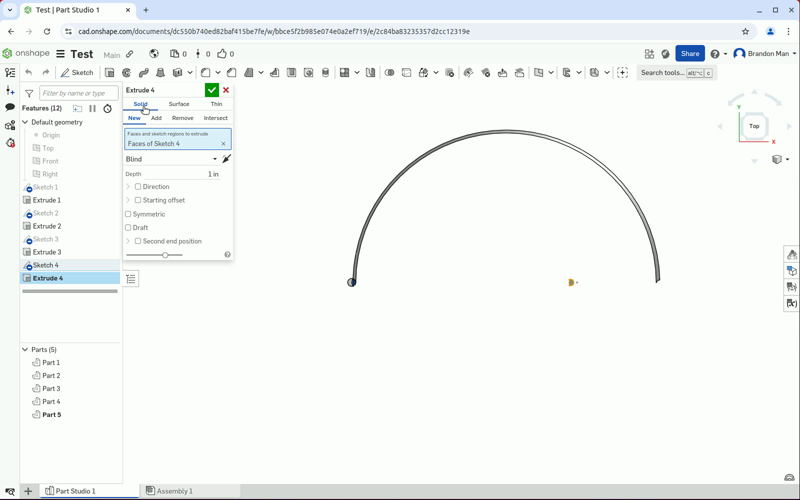
click(143, 106)
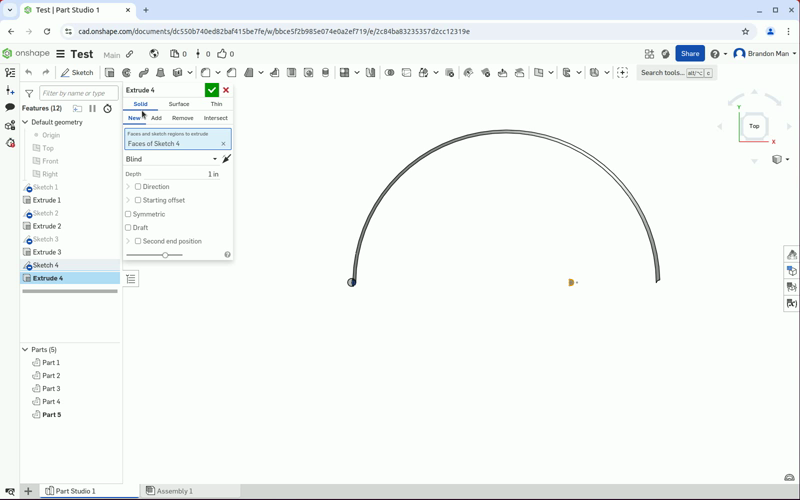
mouse_move(137, 120)
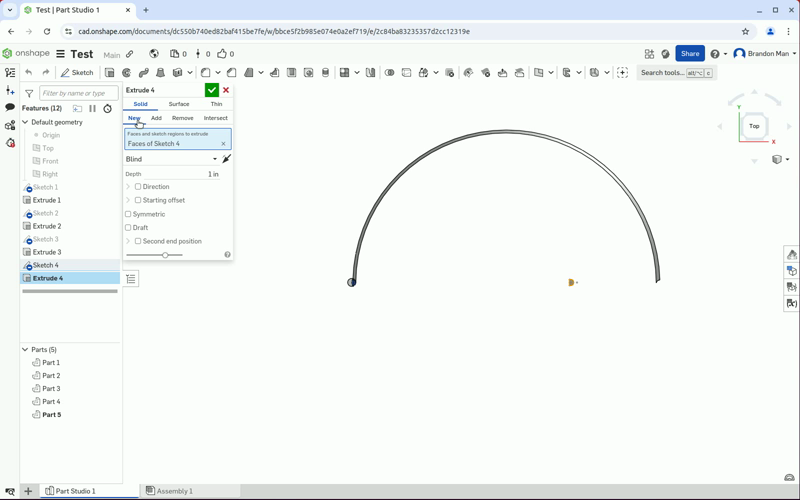
click(137, 120)
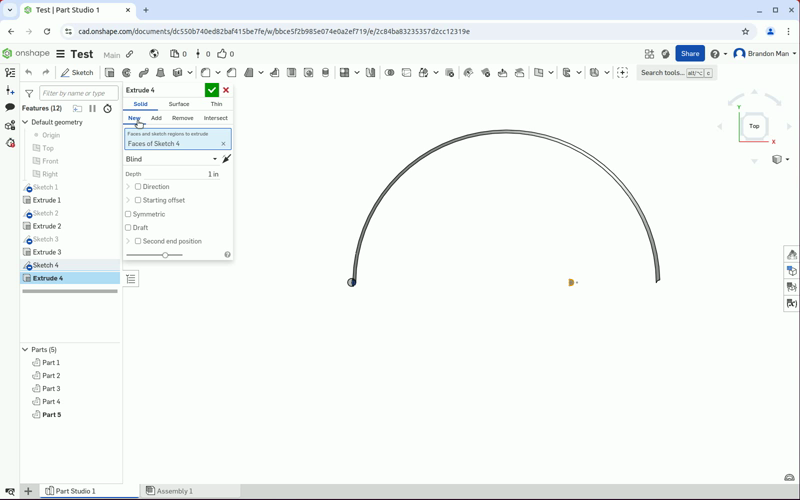
key(tab, 4)
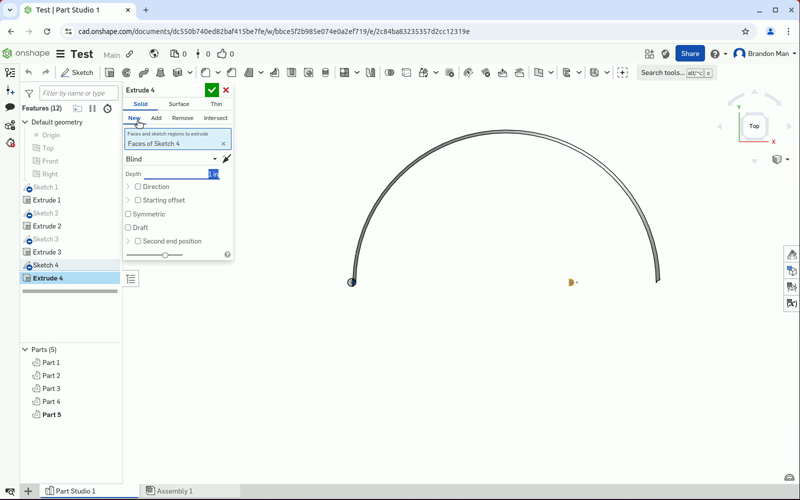
text(8.666)
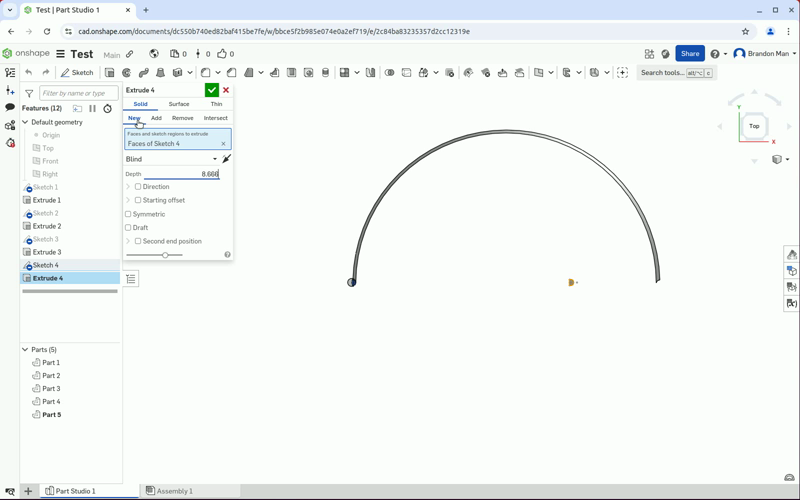
key(enter)
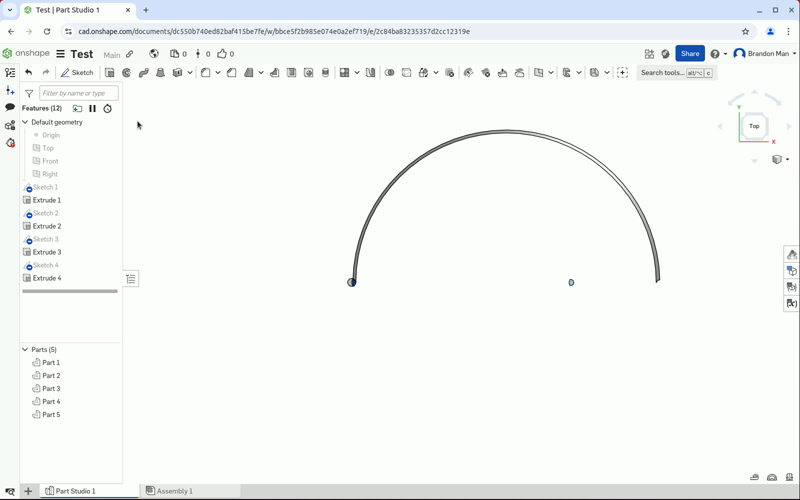
key(shift+h)
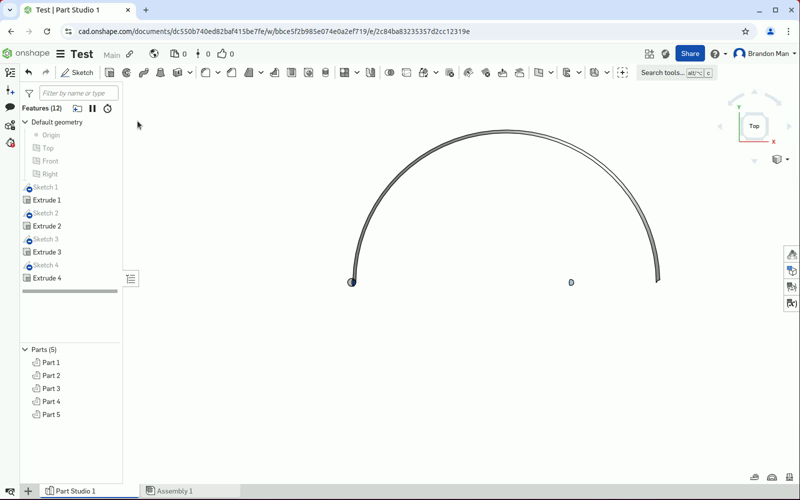
key(shift+h)
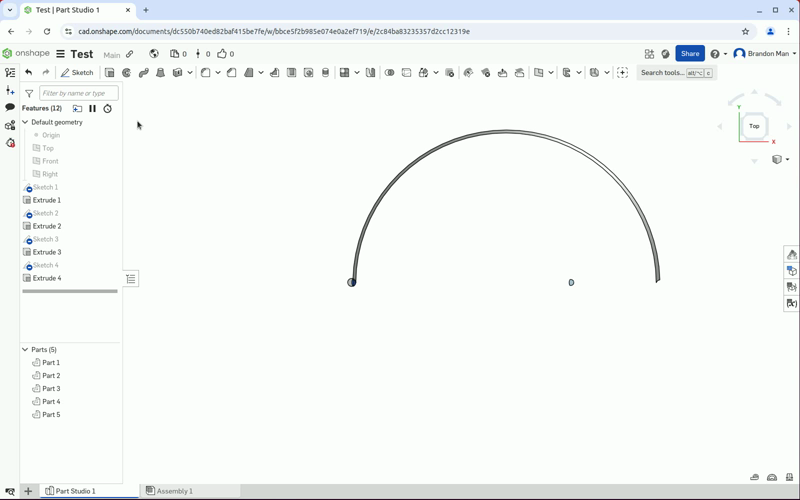
mouse_move(73, 189)
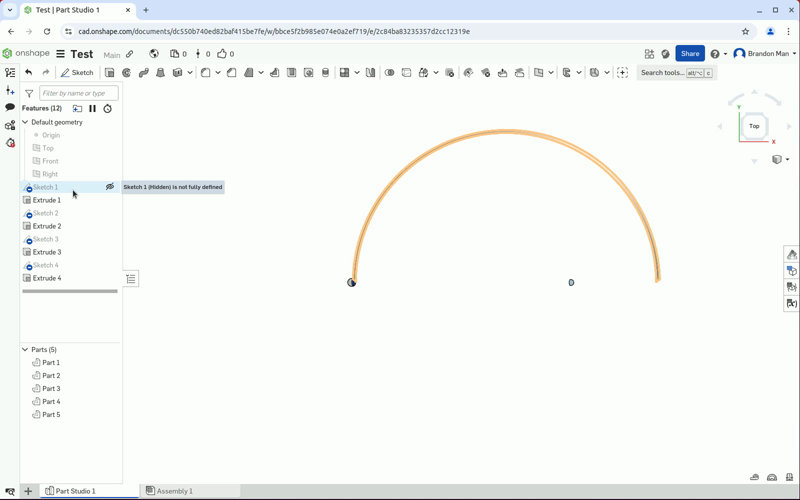
click(73, 189)
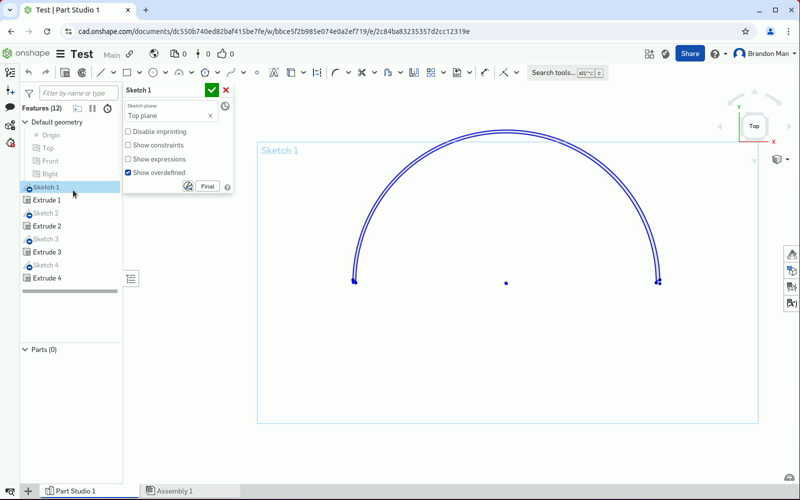
mouse_move(229, 92)
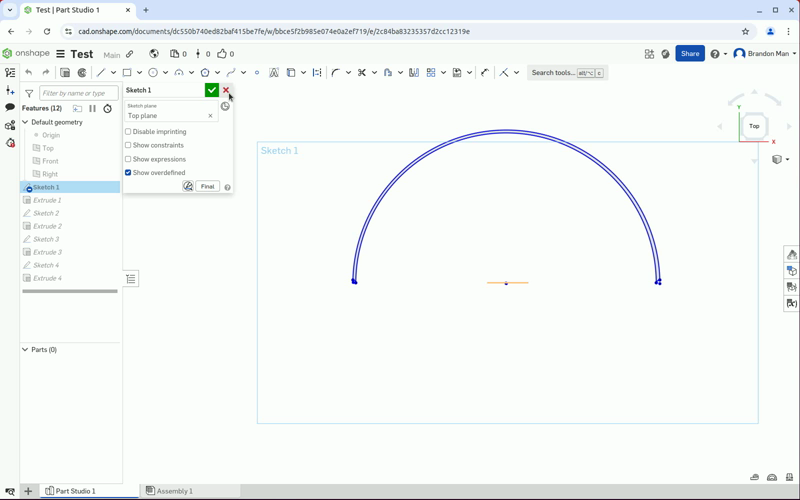
click(229, 92)
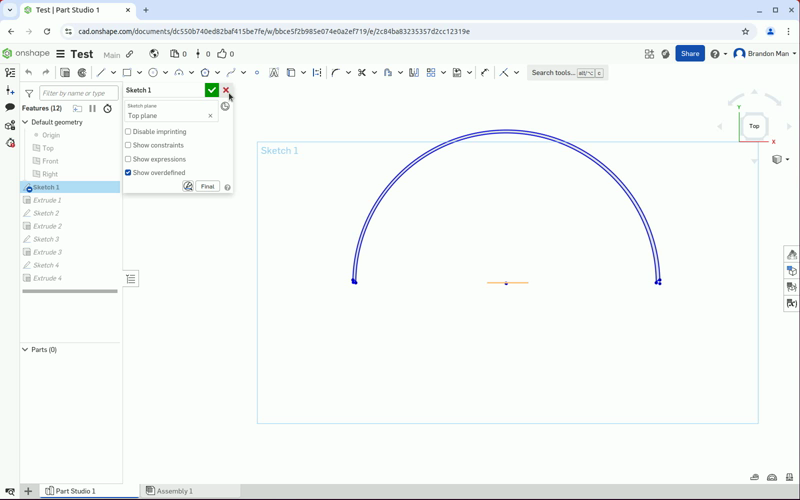
key(shift+s)
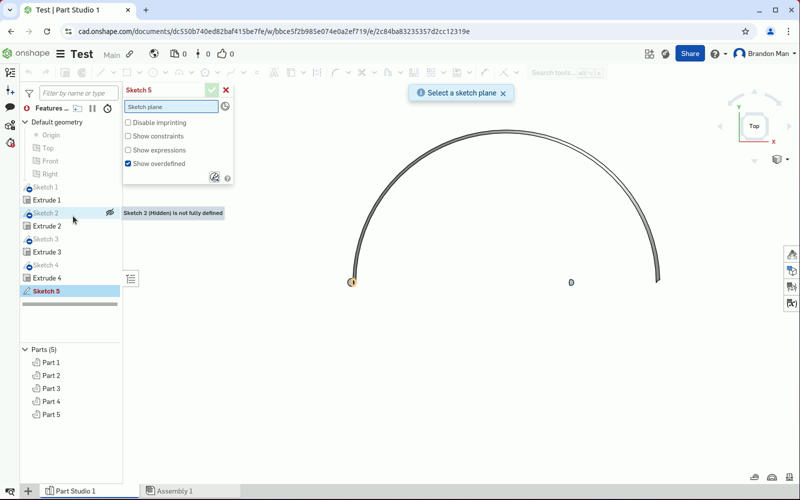
scroll(3)
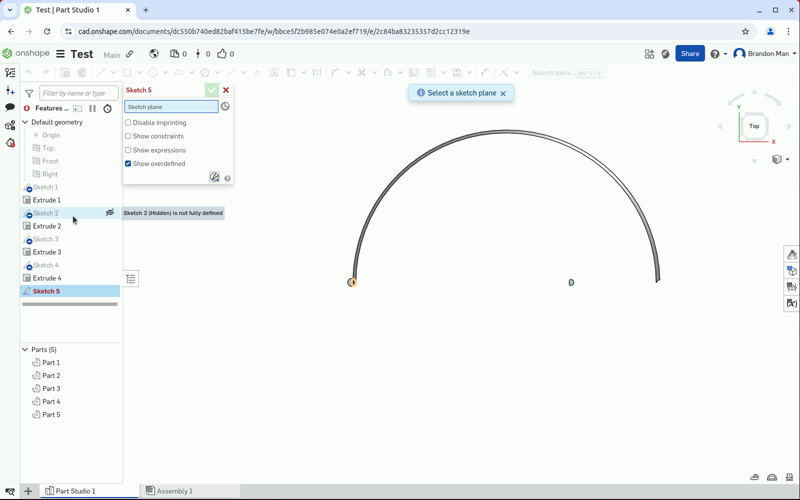
mouse_move(73, 150)
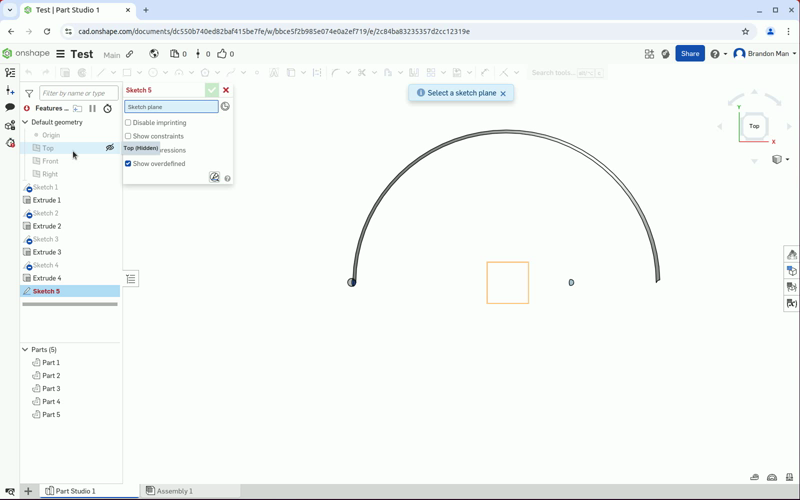
click(73, 150)
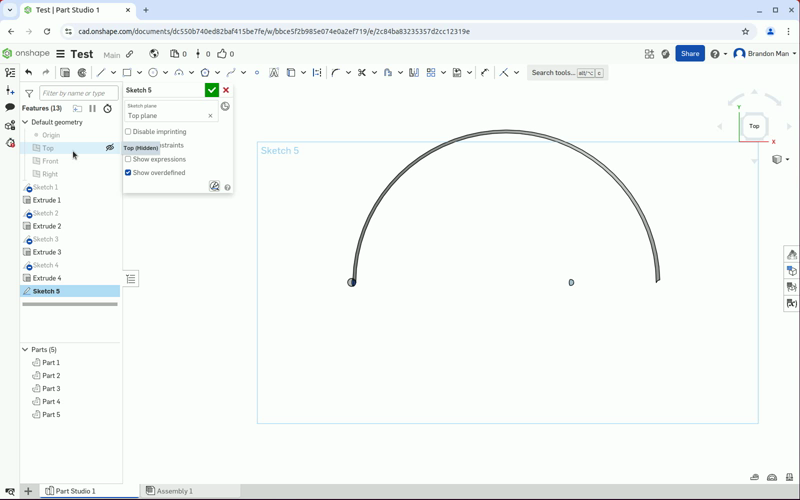
mouse_move(73, 352)
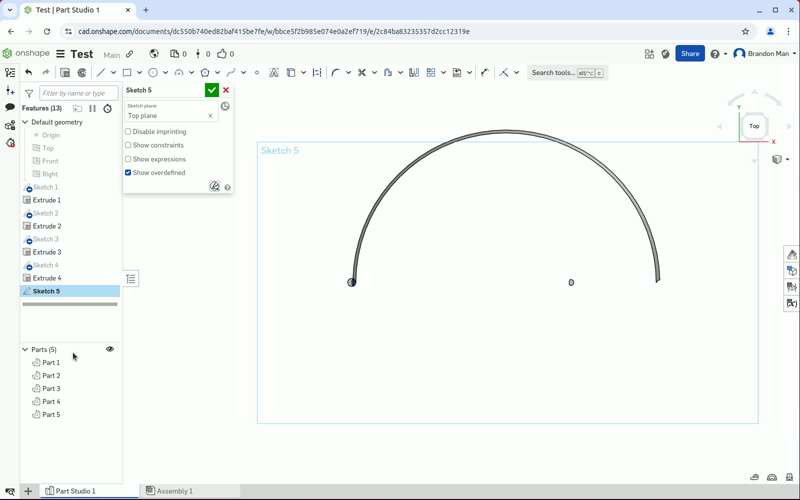
key(y)
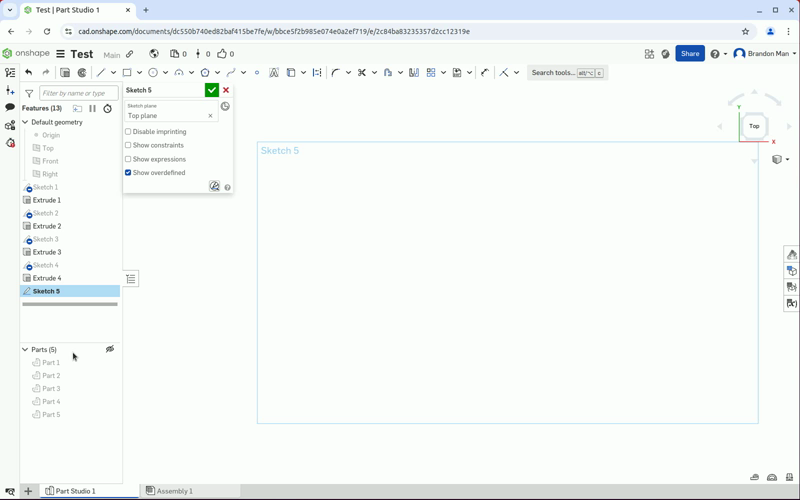
key(a)
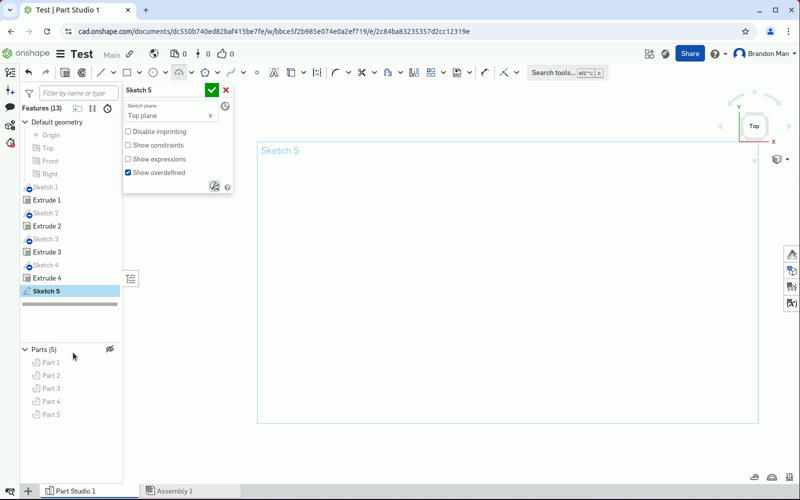
key_down(shift)
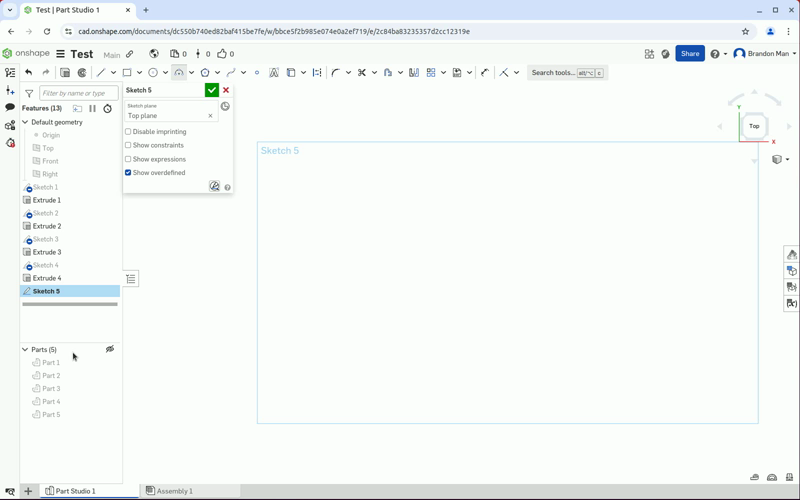
mouse_move(569, 285)
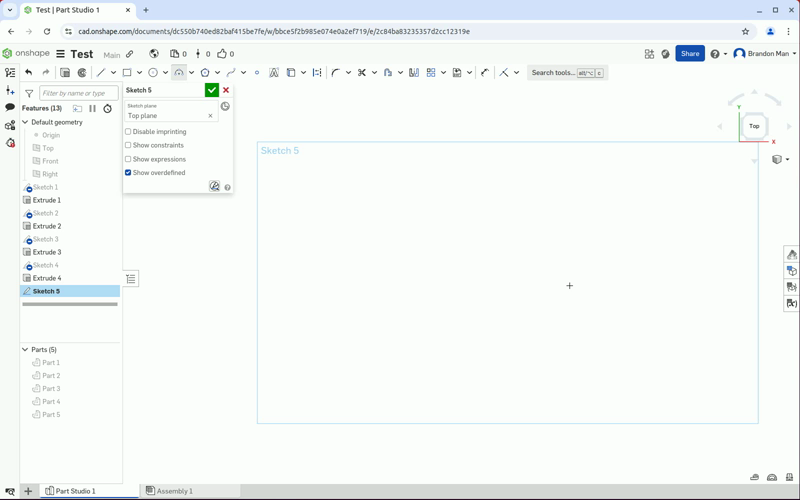
click(569, 285)
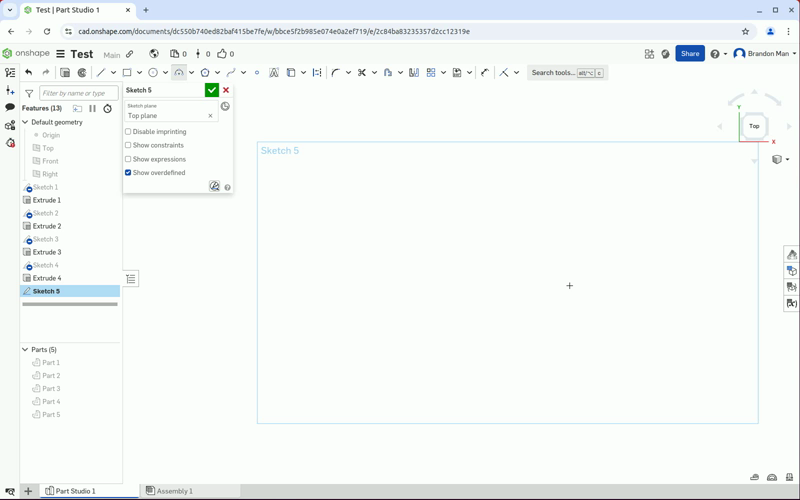
key_up(shift)
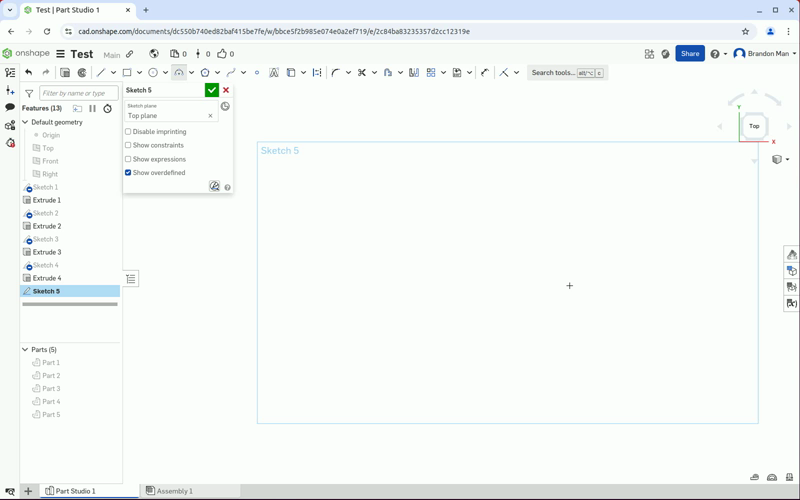
key_down(shift)
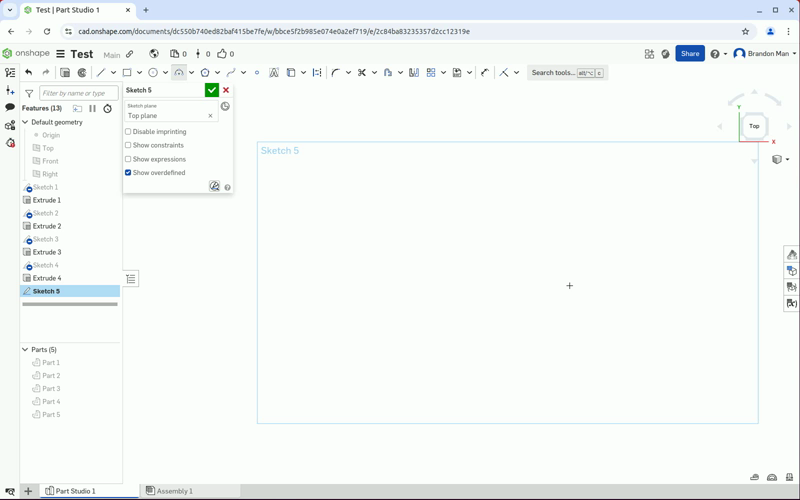
mouse_move(569, 279)
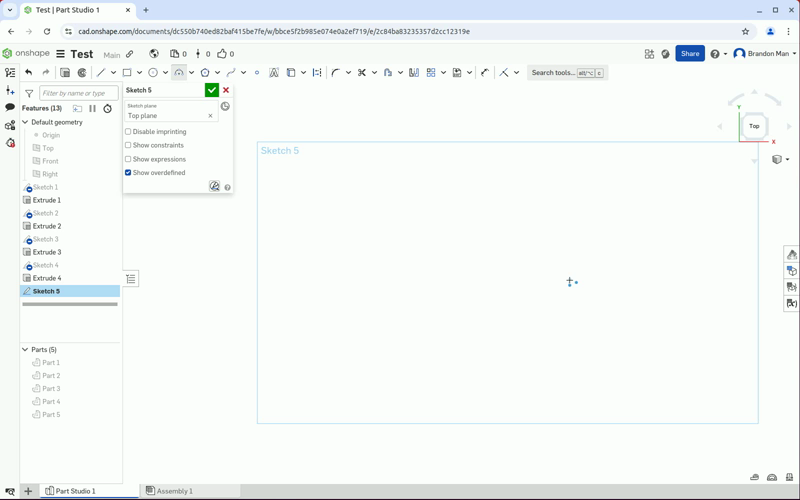
scroll(6)
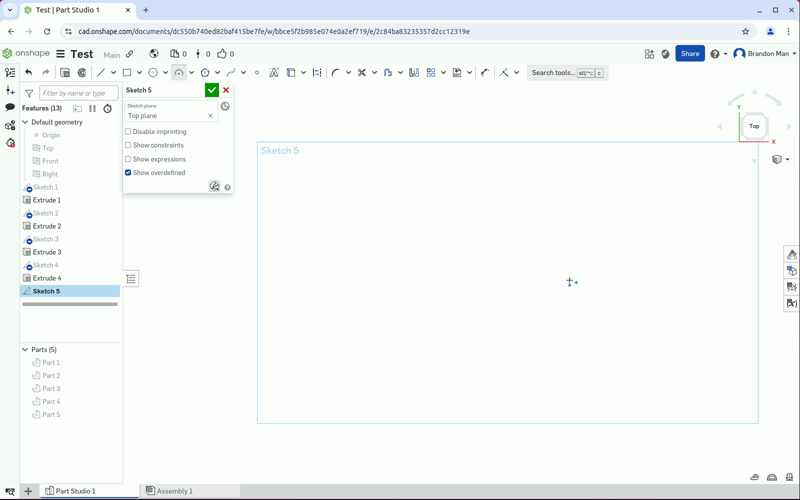
scroll(6)
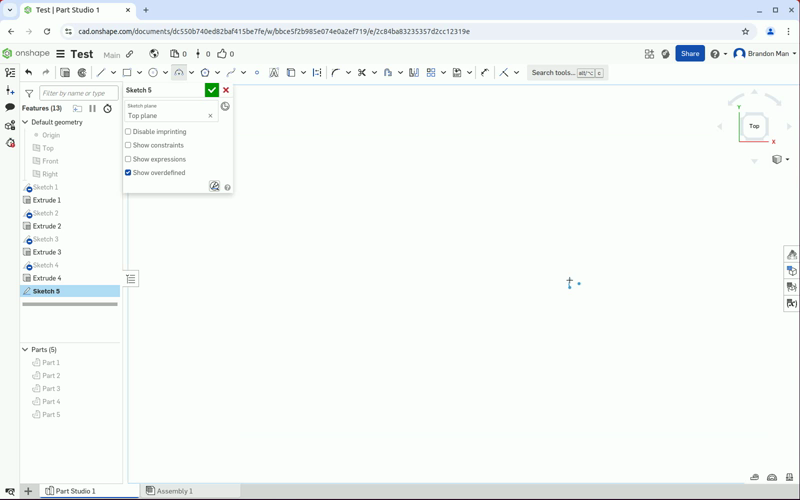
scroll(6)
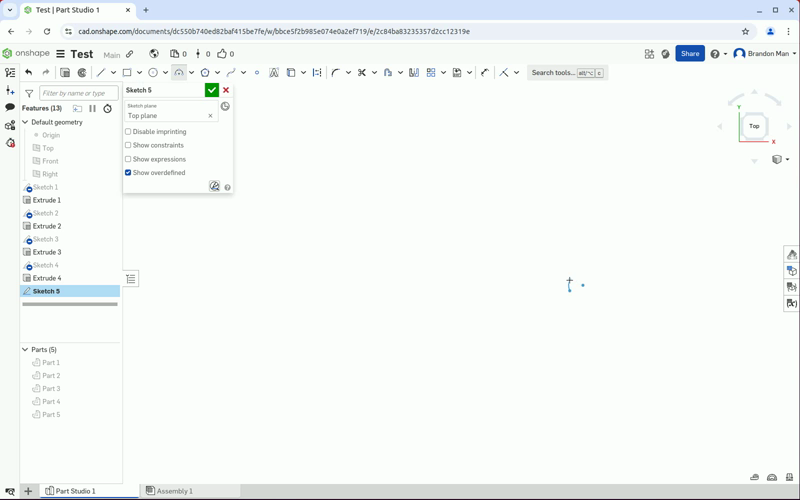
scroll(6)
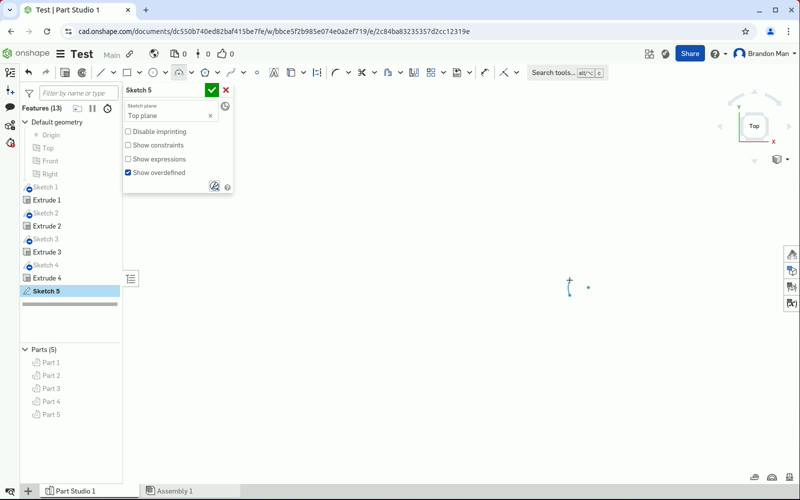
scroll(6)
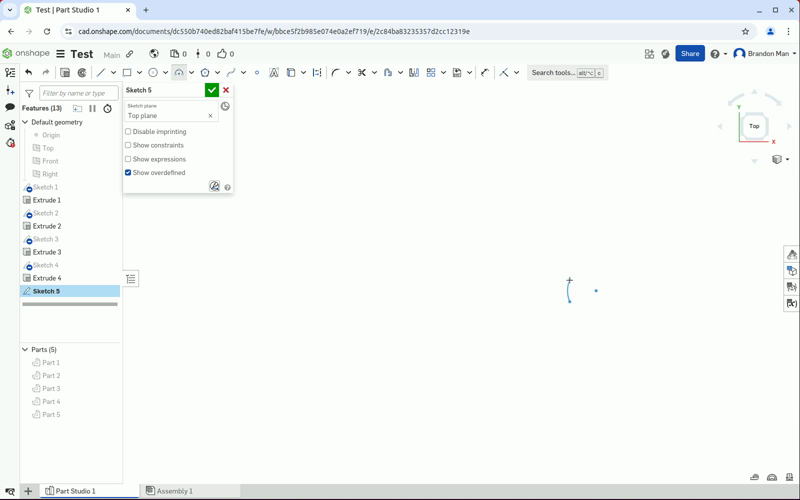
scroll(6)
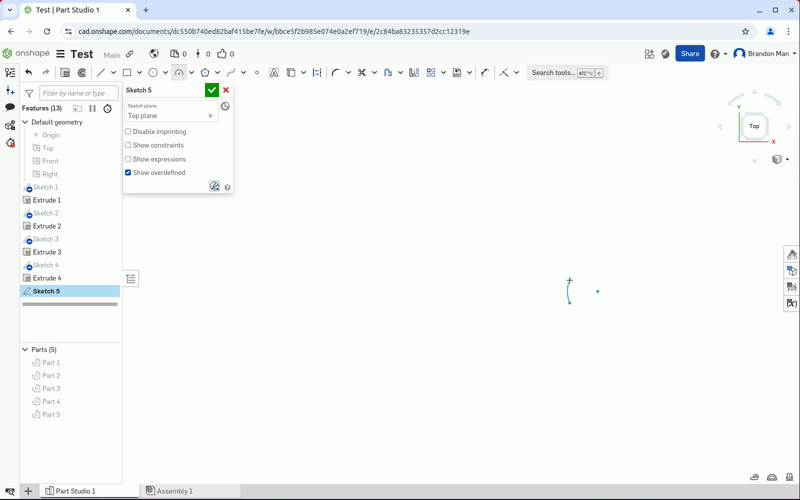
scroll(6)
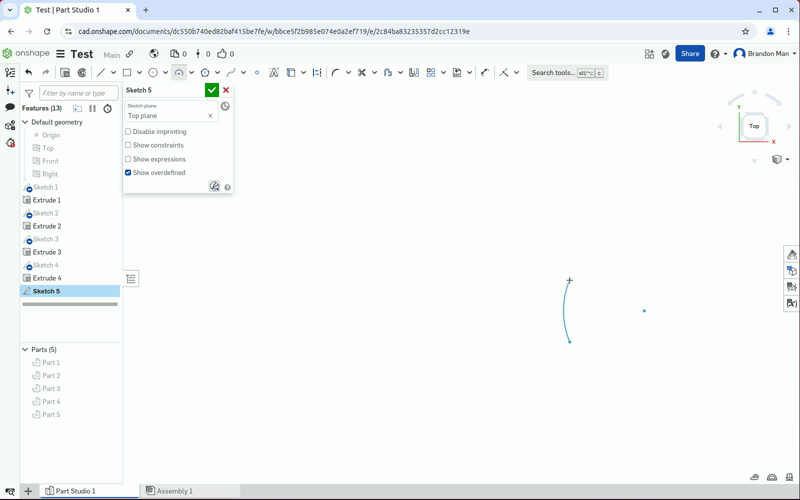
click(569, 279)
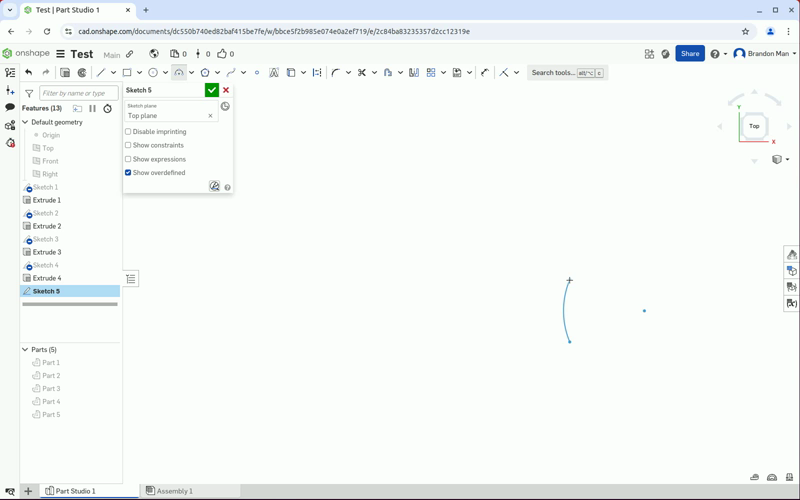
scroll(-6)
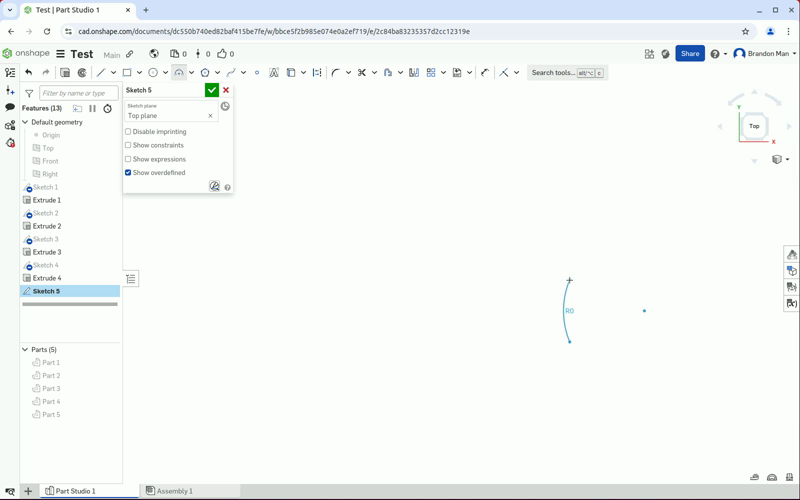
scroll(-6)
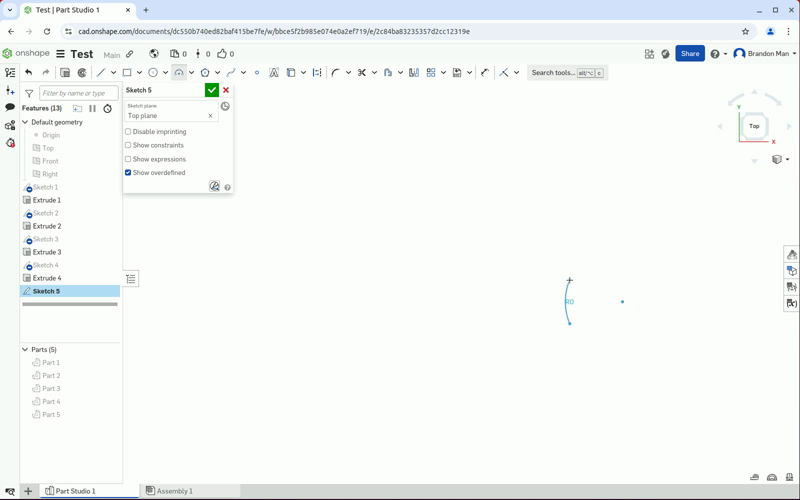
scroll(-6)
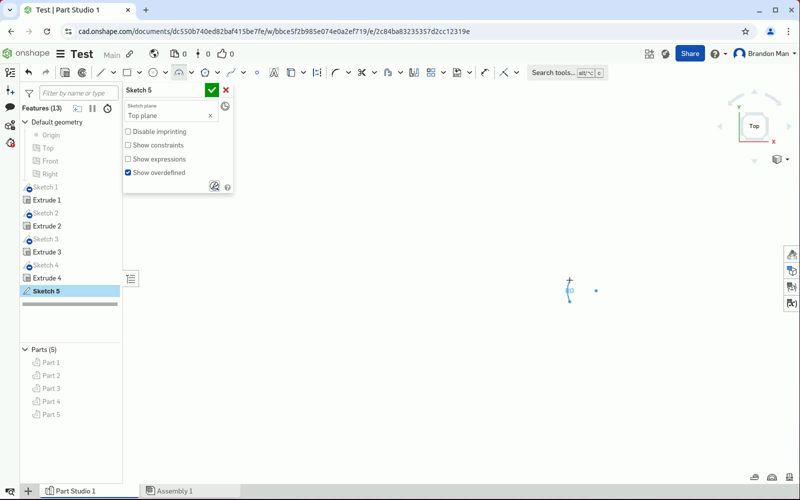
scroll(-6)
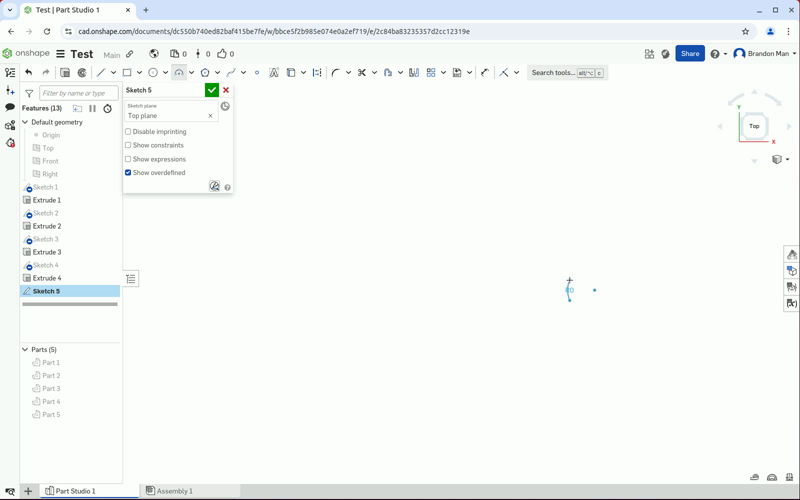
scroll(-6)
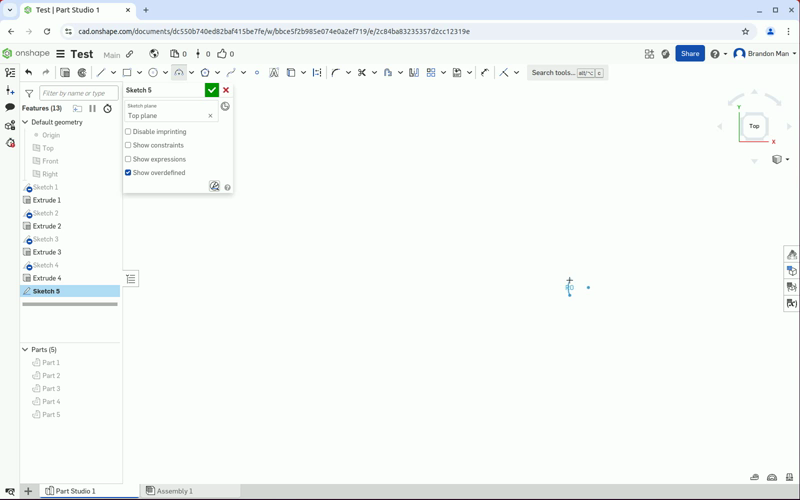
scroll(-6)
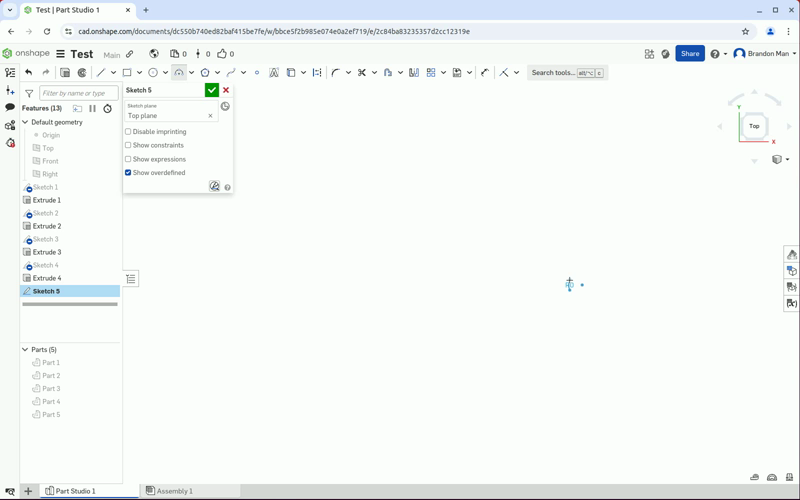
scroll(-6)
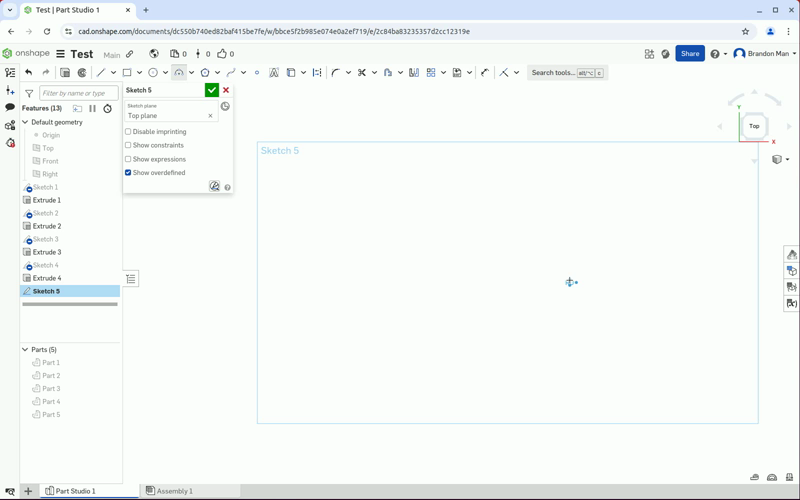
mouse_move(570, 282)
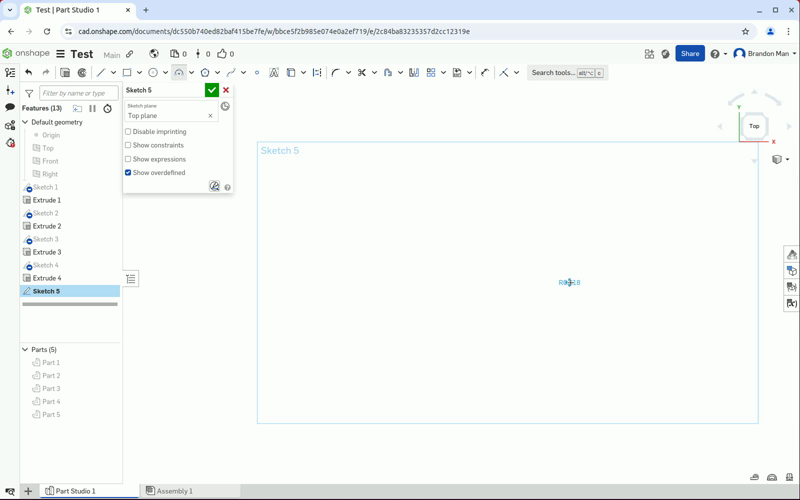
scroll(6)
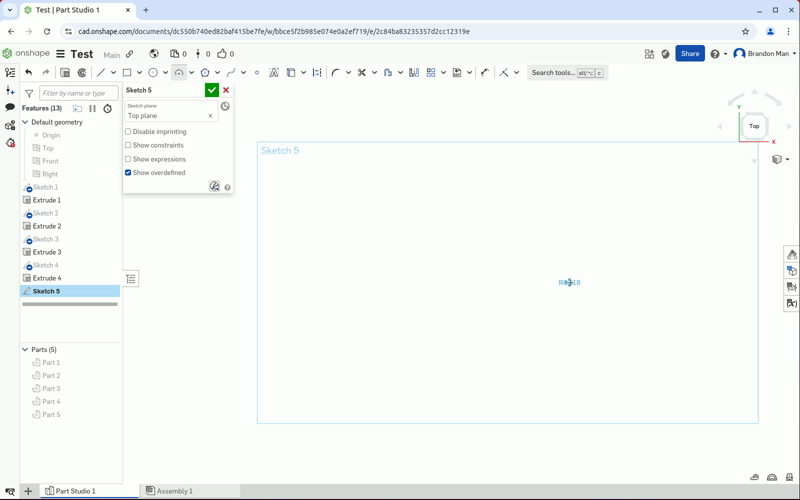
scroll(6)
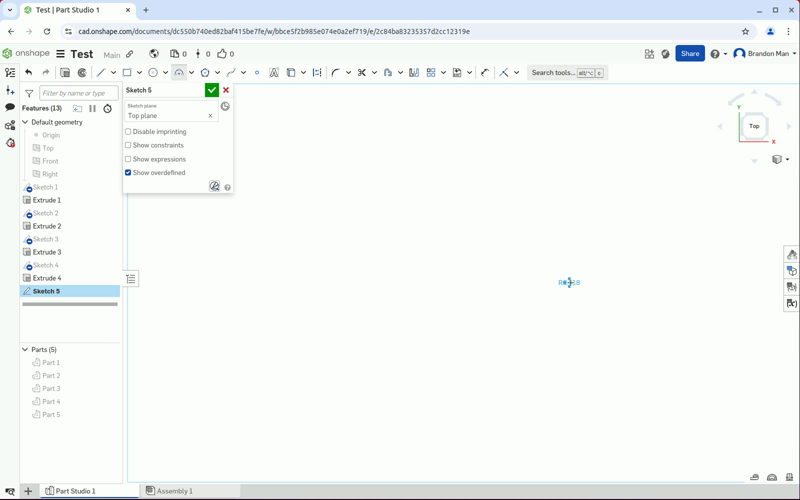
scroll(6)
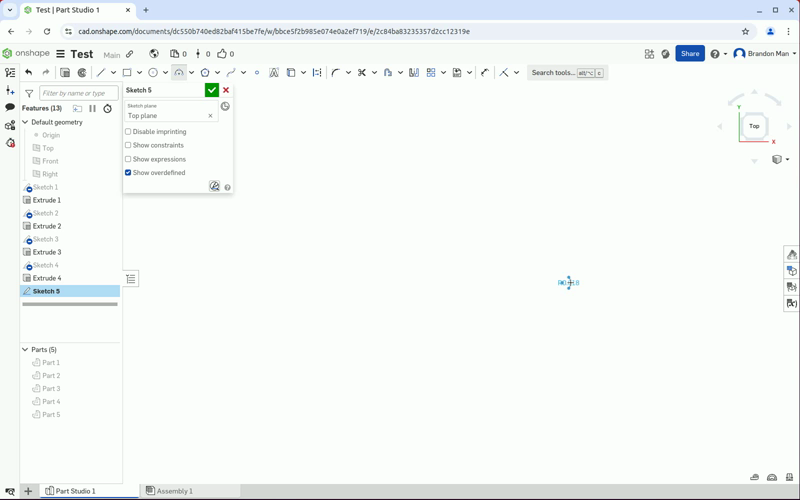
scroll(6)
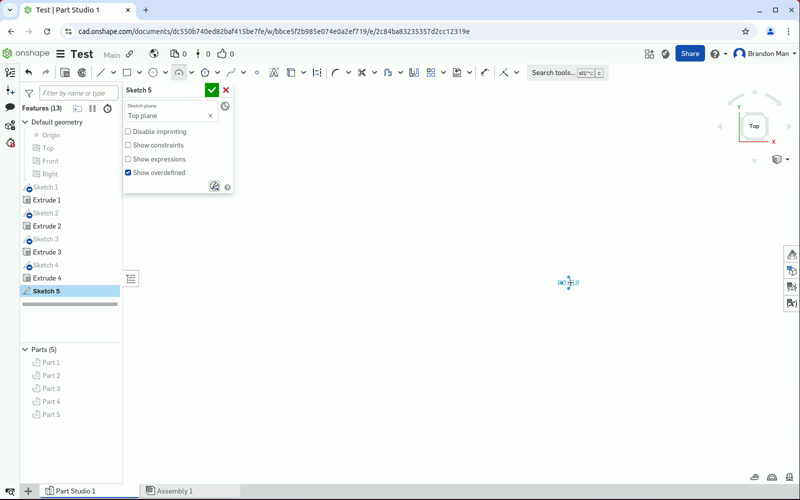
scroll(6)
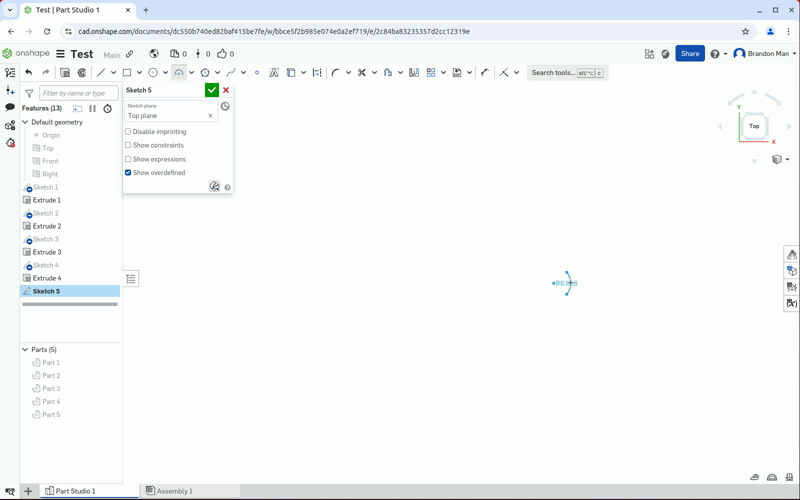
scroll(6)
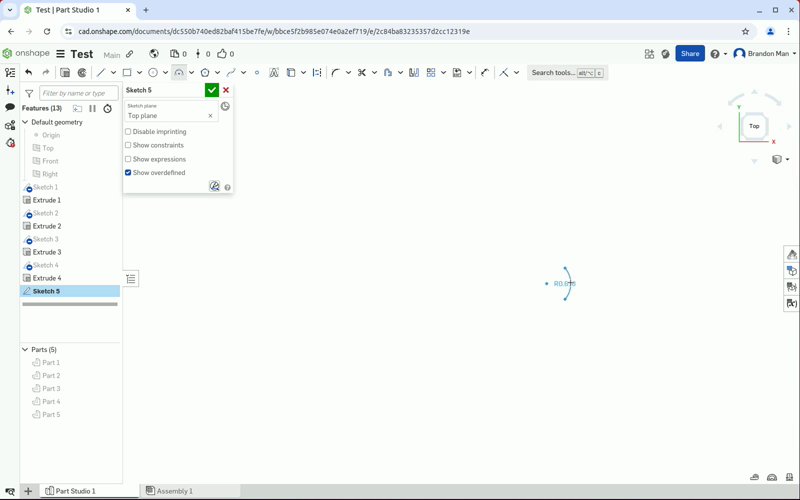
scroll(6)
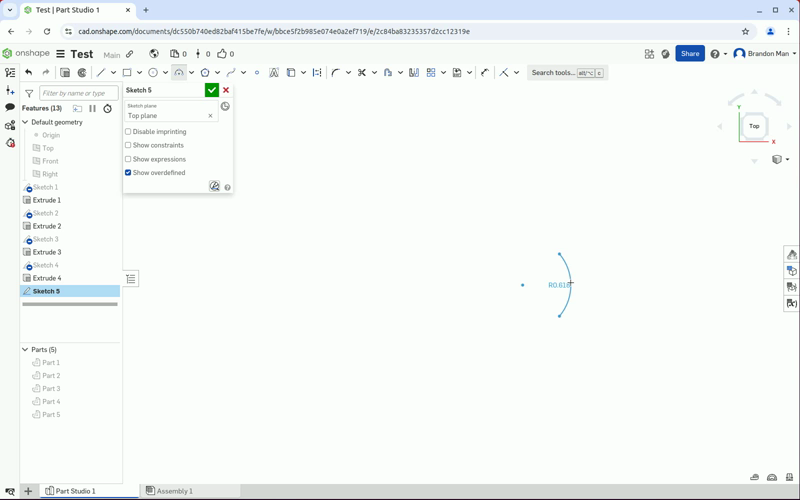
click(570, 282)
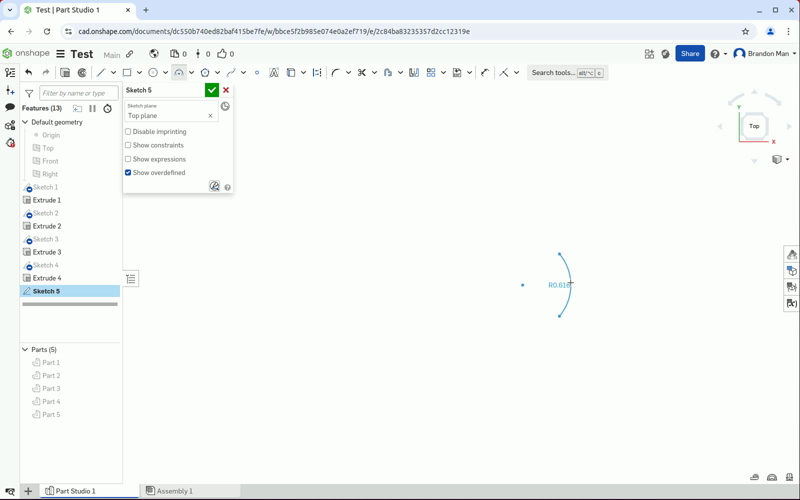
scroll(-6)
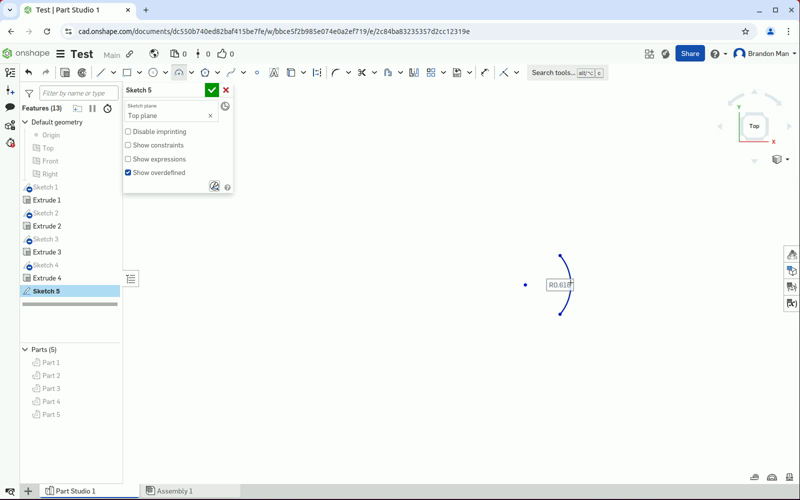
scroll(-6)
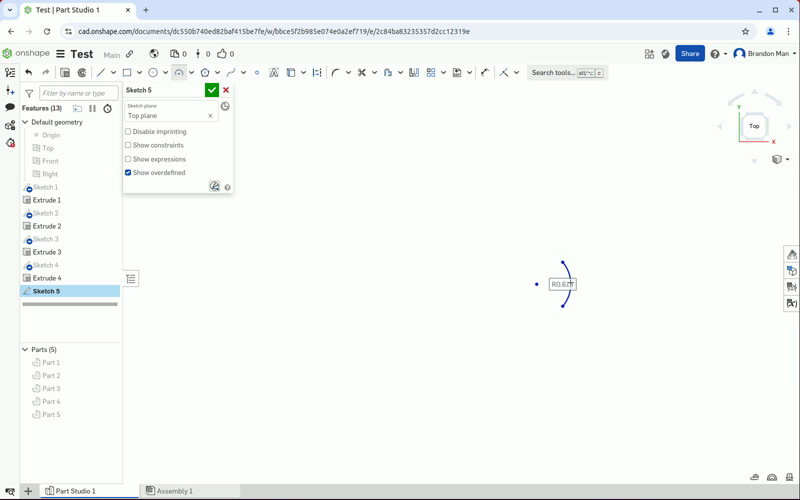
scroll(-6)
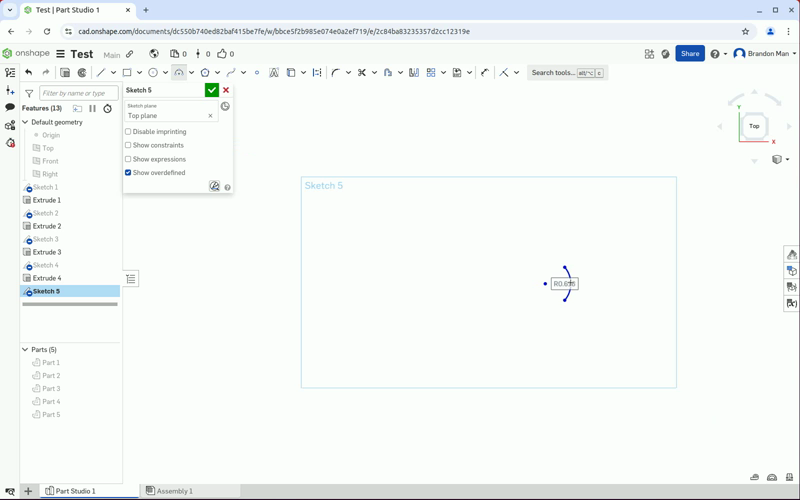
scroll(-6)
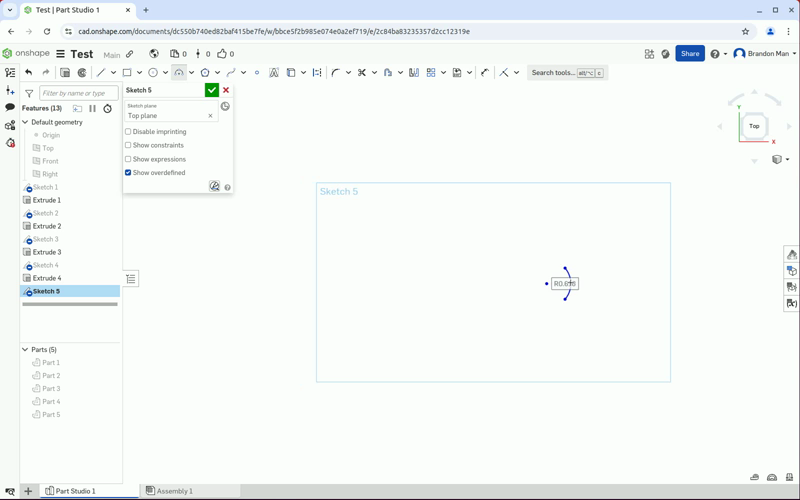
scroll(-6)
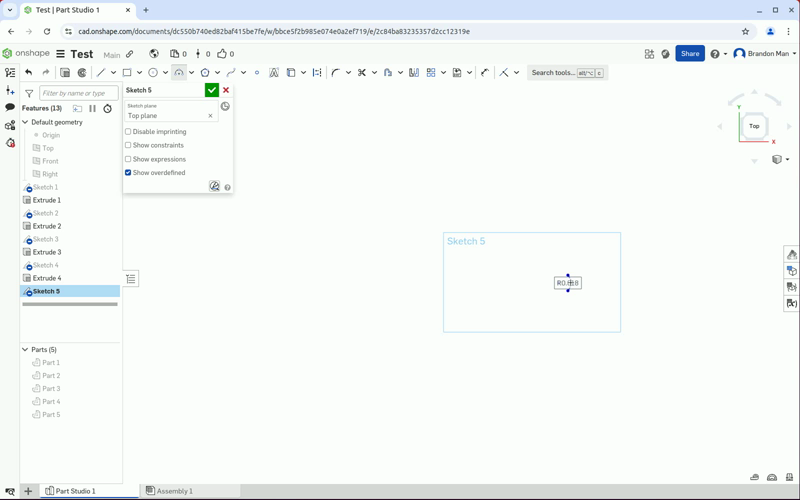
scroll(-6)
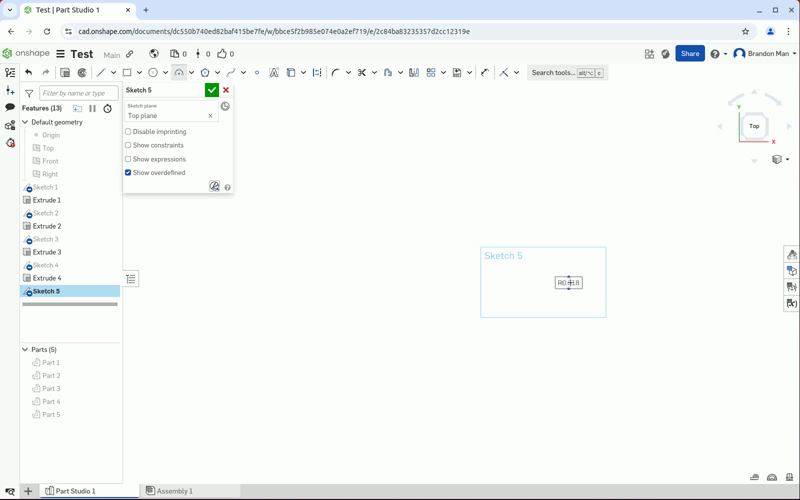
scroll(-6)
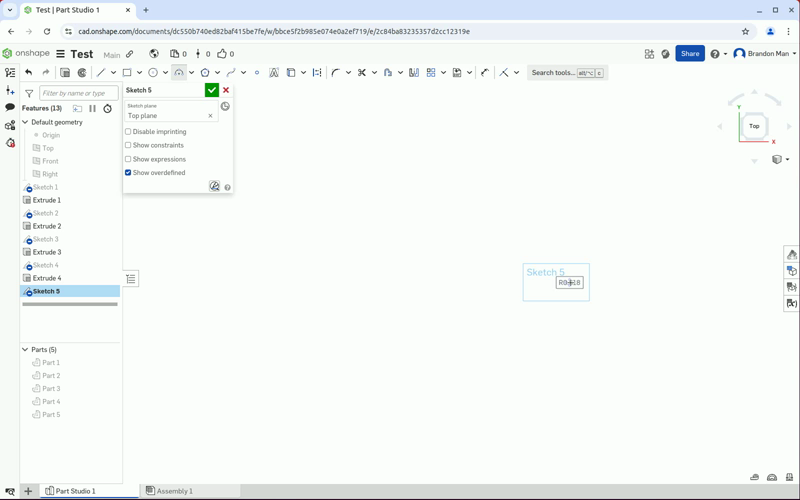
key_up(shift)
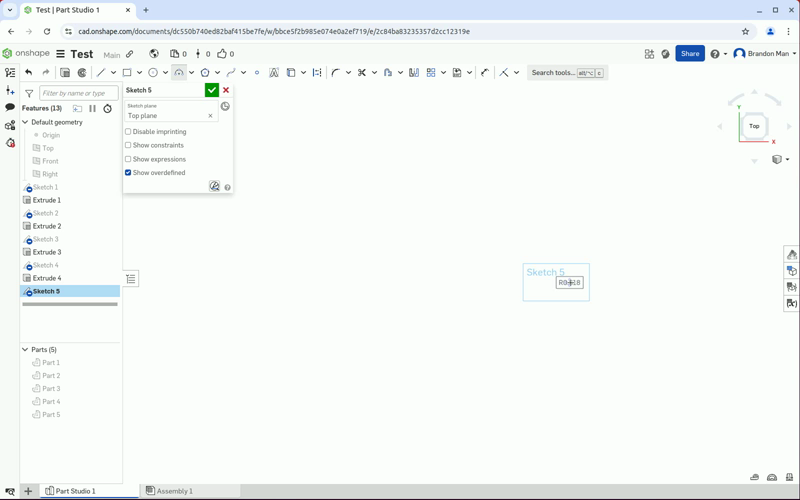
mouse_move(569, 279)
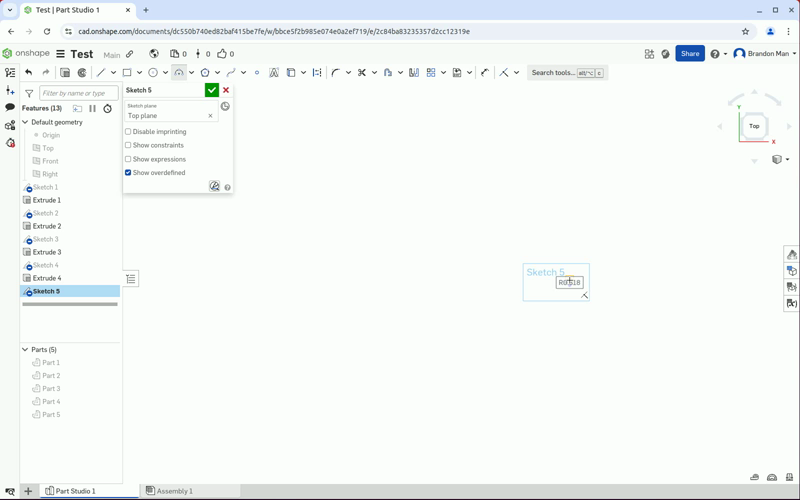
scroll(6)
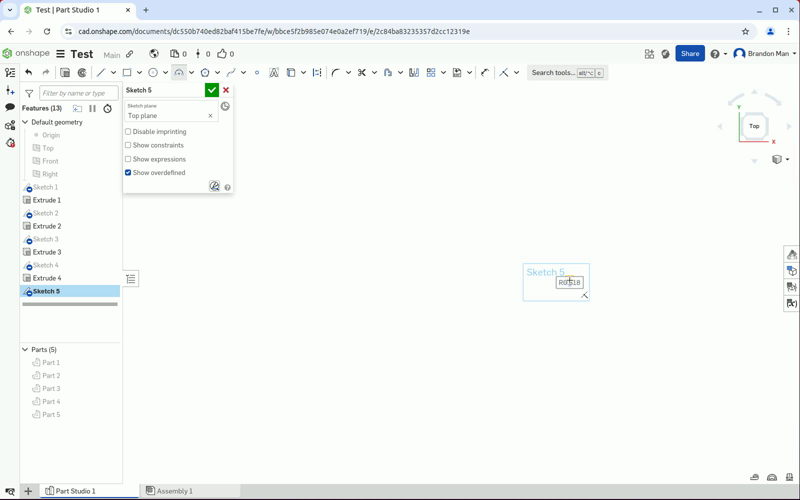
scroll(6)
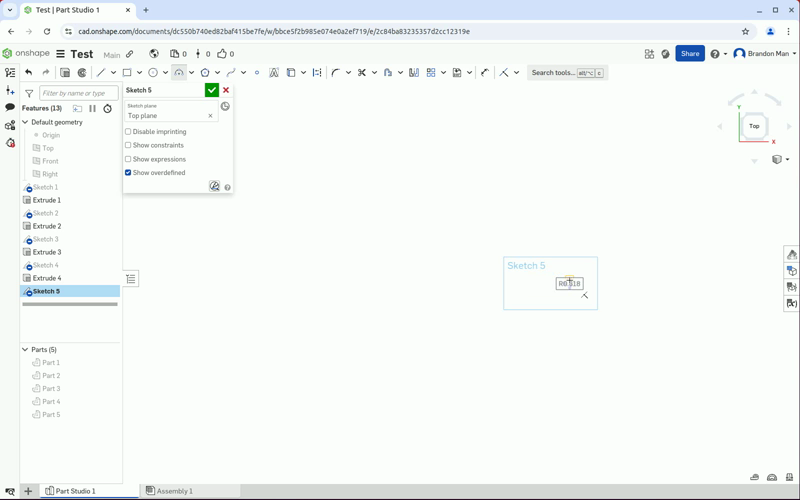
scroll(6)
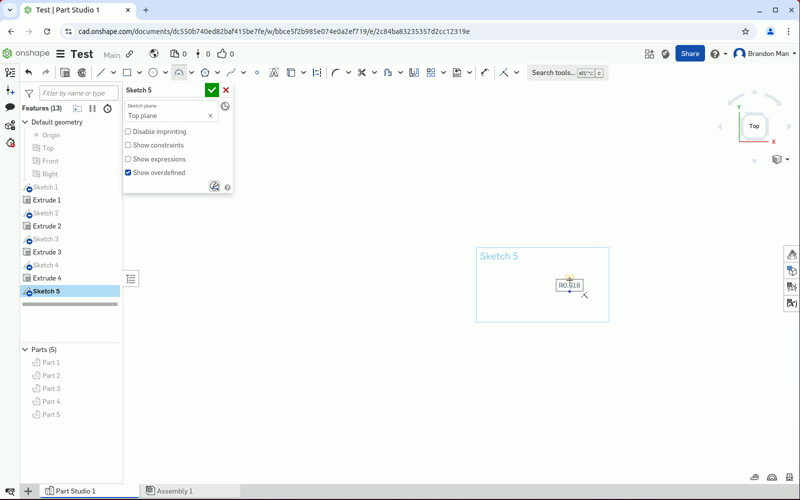
scroll(6)
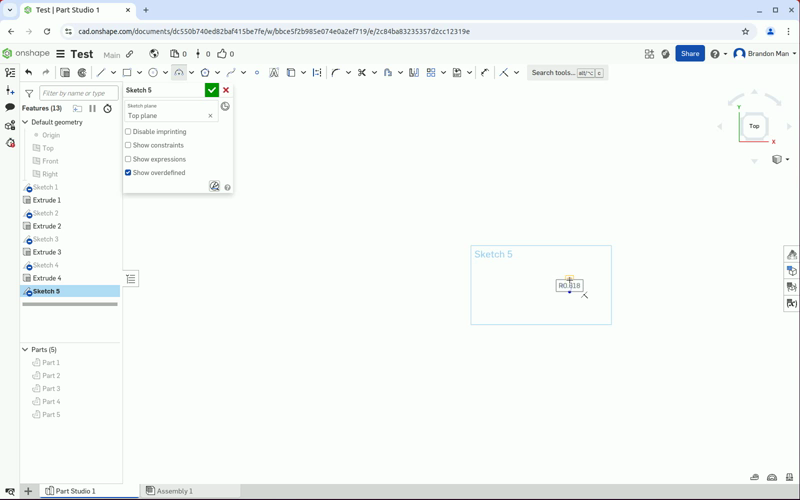
scroll(6)
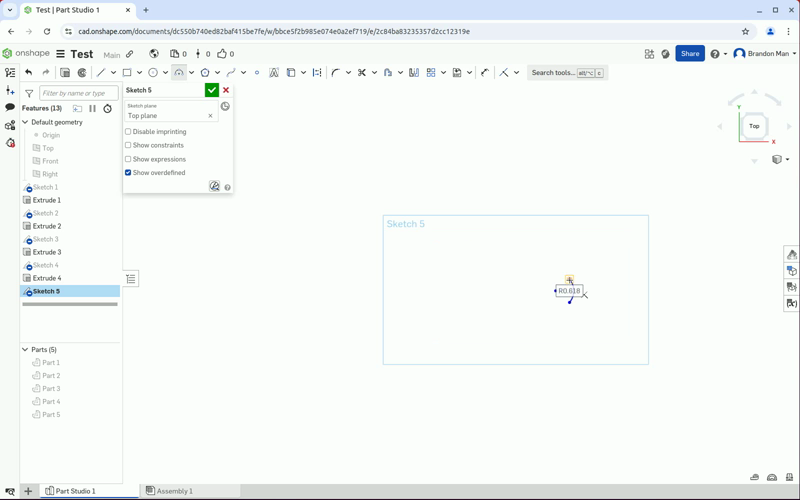
scroll(6)
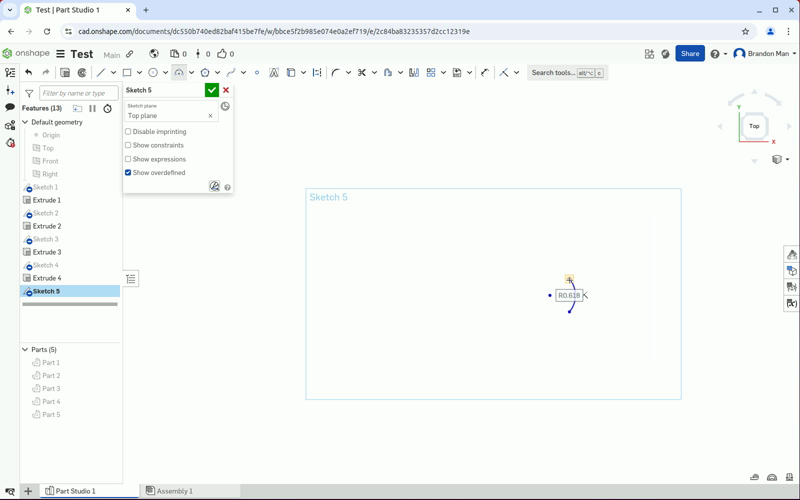
scroll(6)
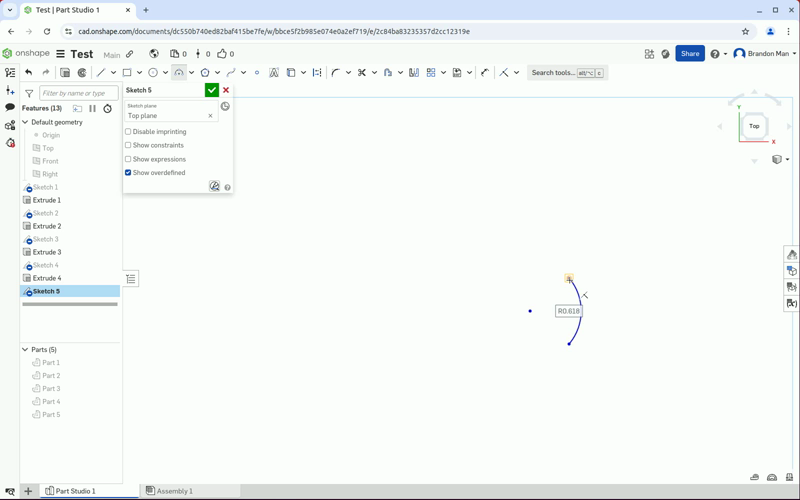
click(569, 279)
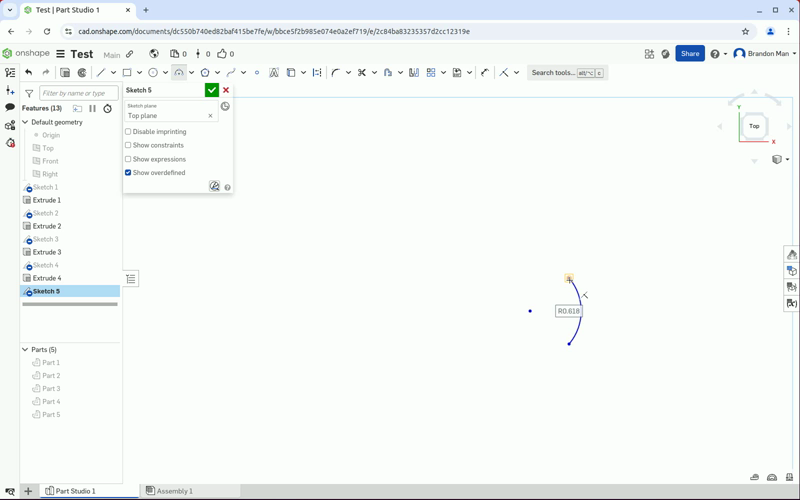
scroll(-6)
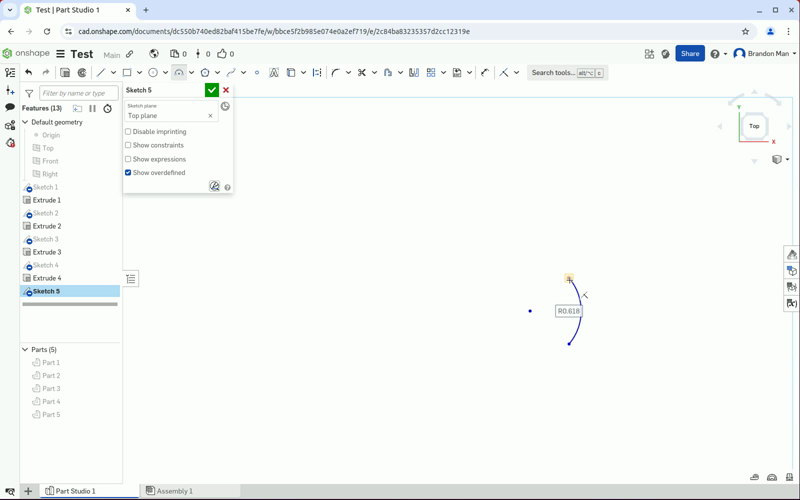
scroll(-6)
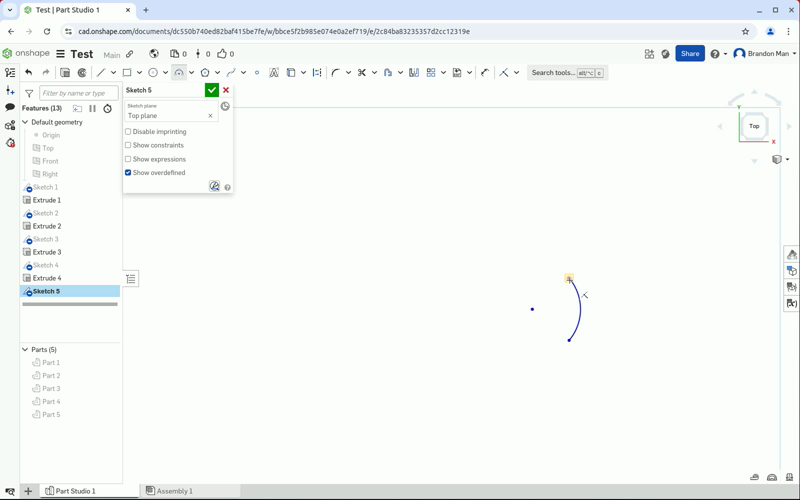
scroll(-6)
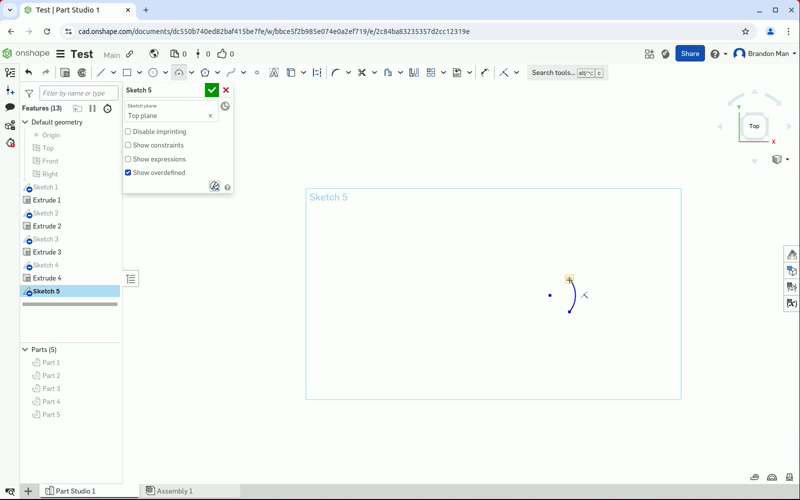
scroll(-6)
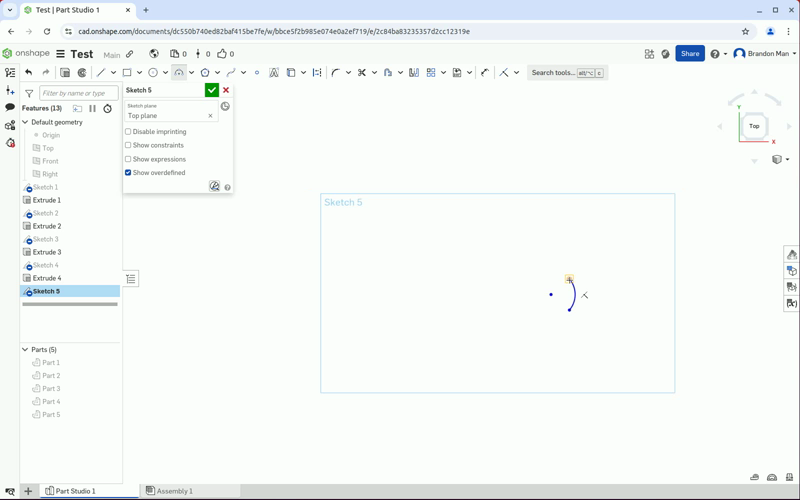
scroll(-6)
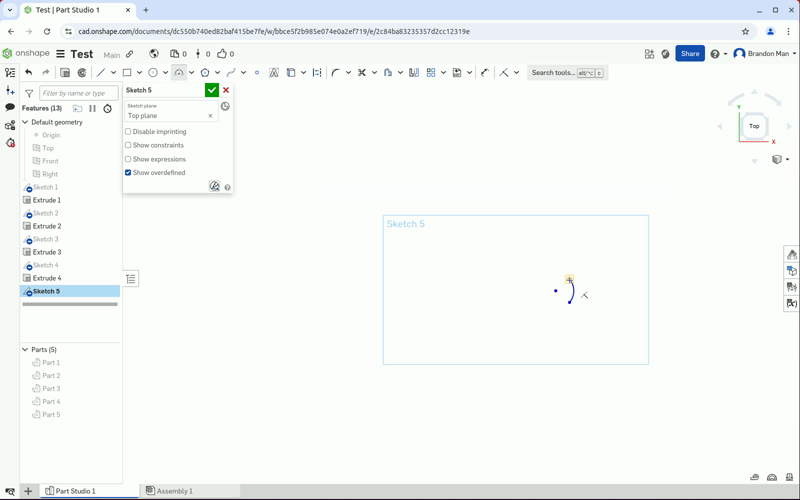
scroll(-6)
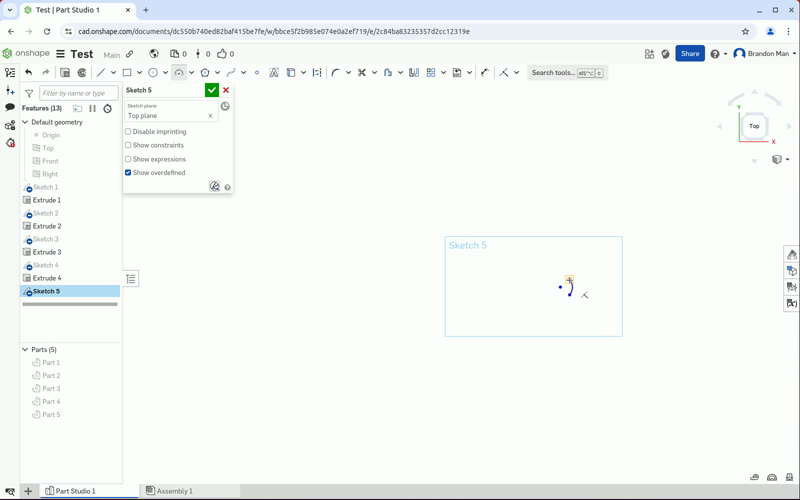
scroll(-6)
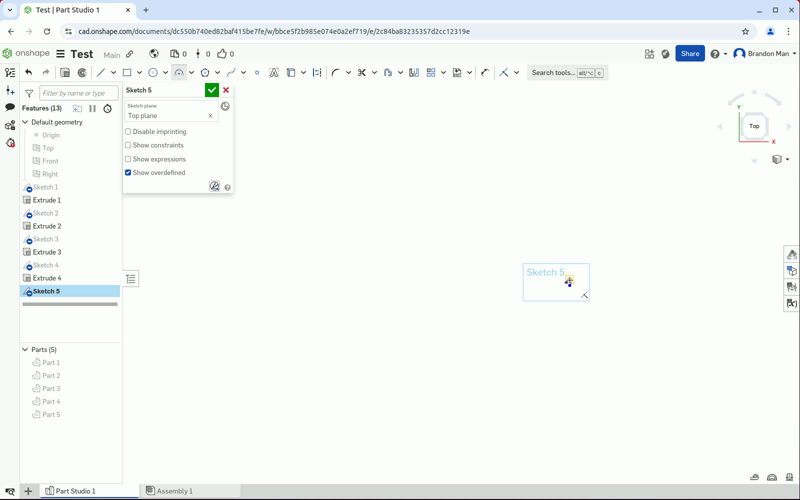
mouse_move(569, 285)
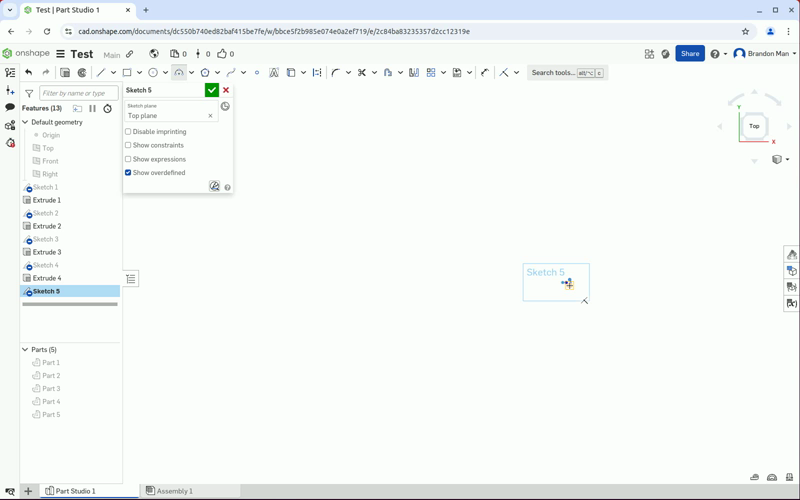
scroll(6)
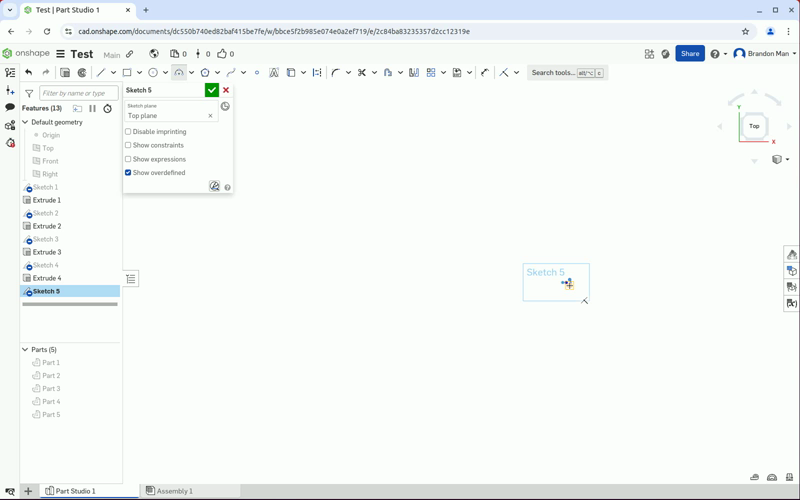
scroll(6)
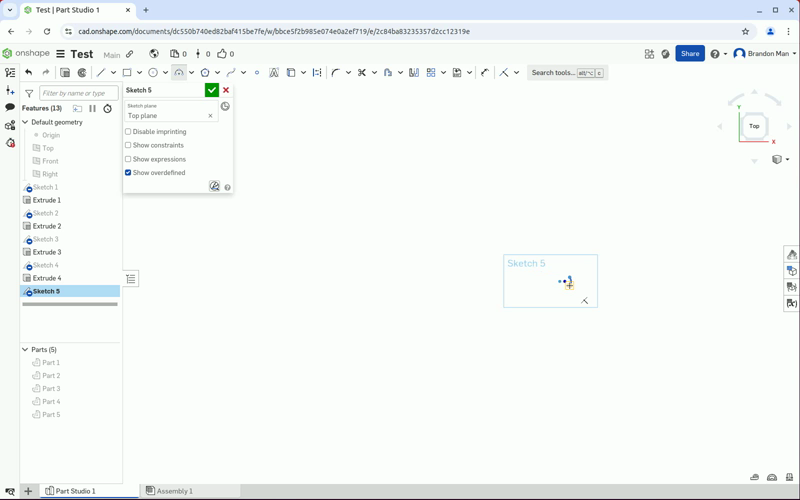
scroll(6)
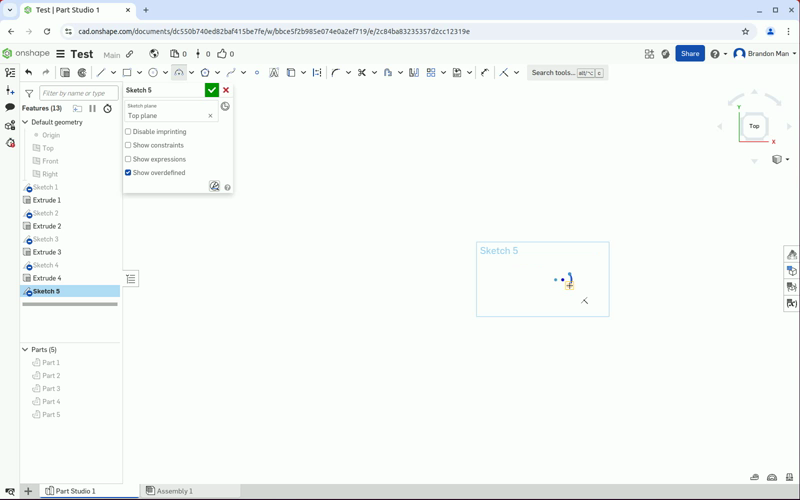
scroll(6)
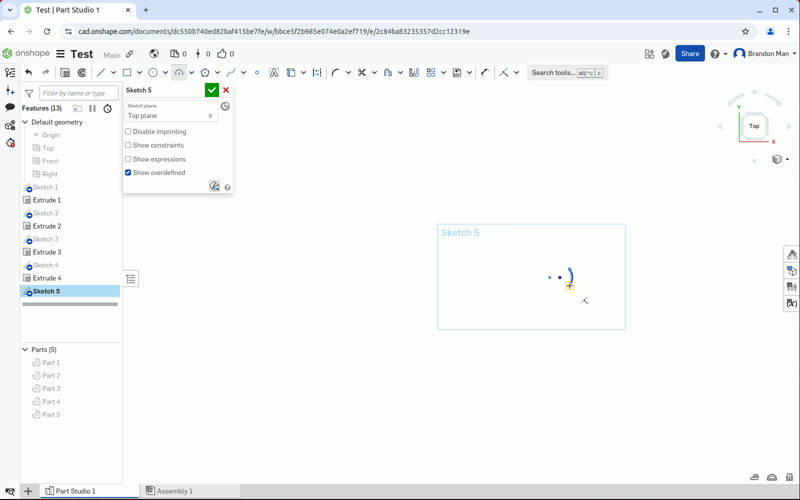
scroll(6)
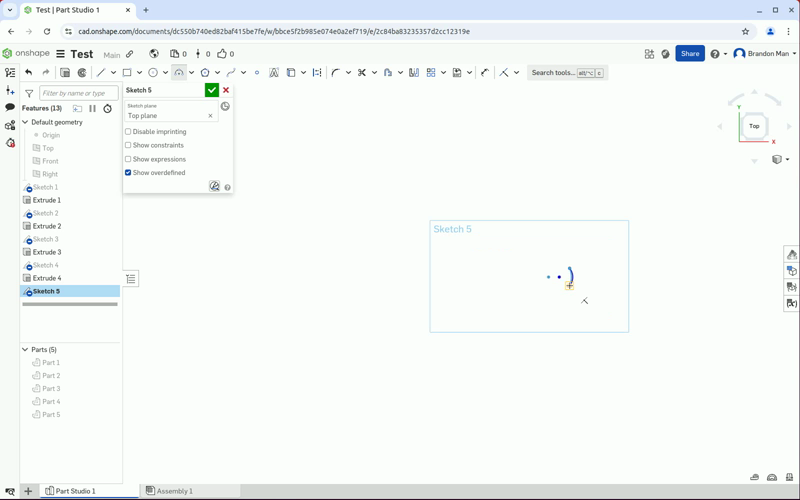
scroll(6)
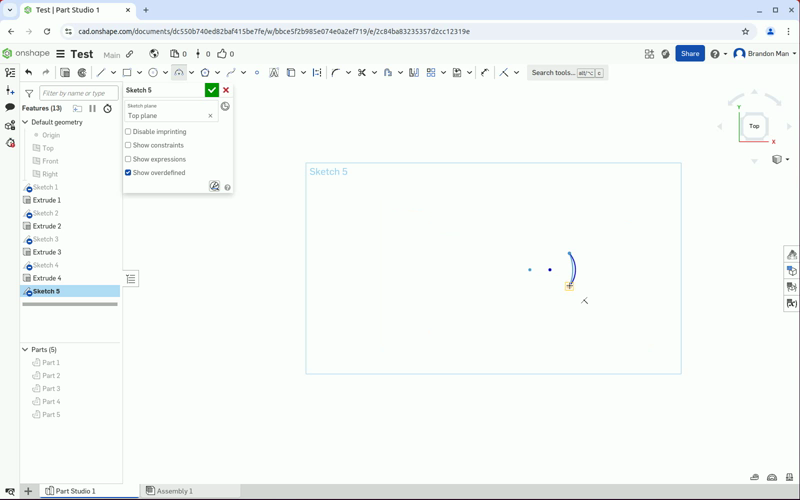
scroll(6)
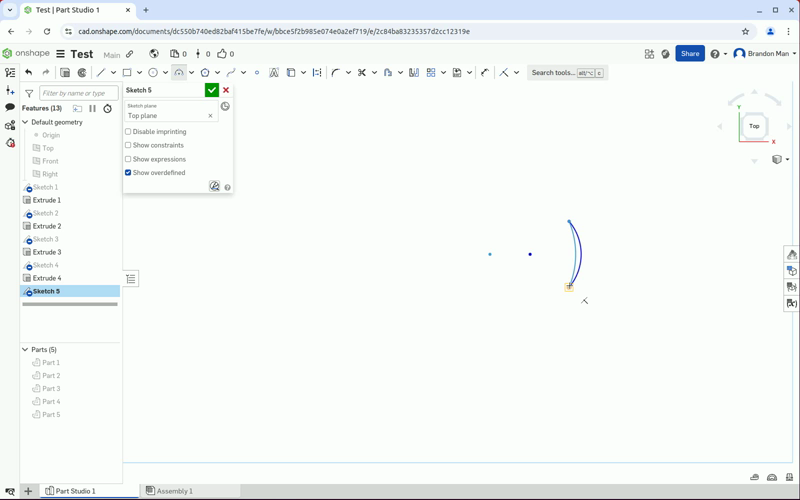
click(569, 285)
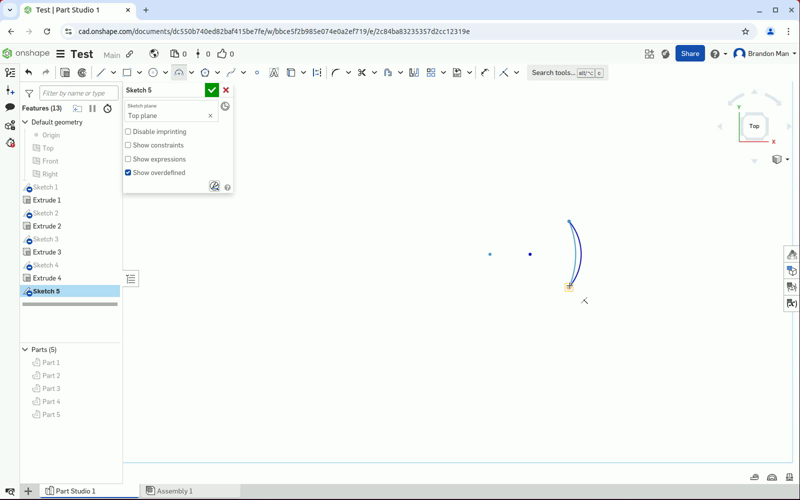
scroll(-6)
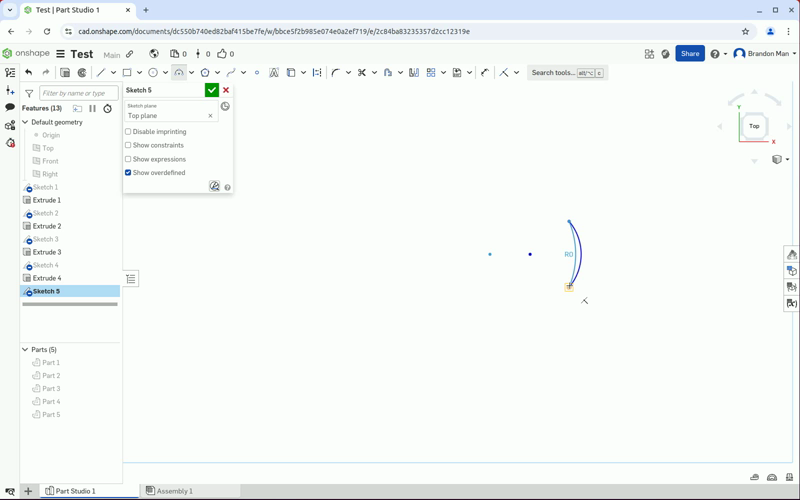
scroll(-6)
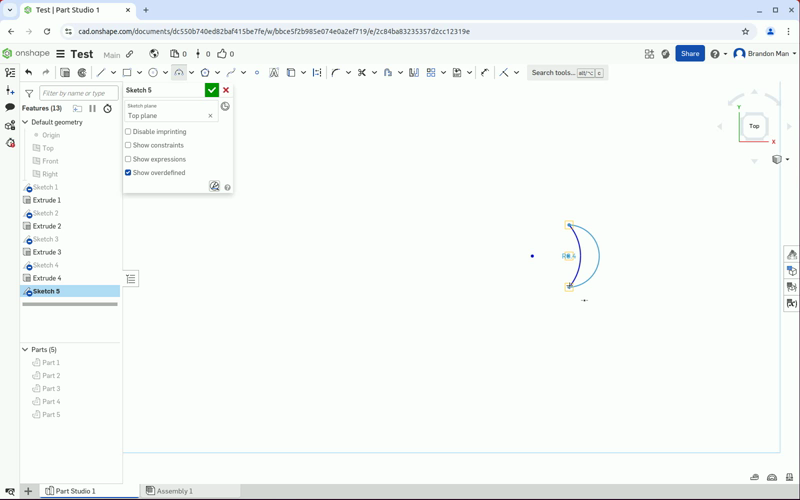
scroll(-6)
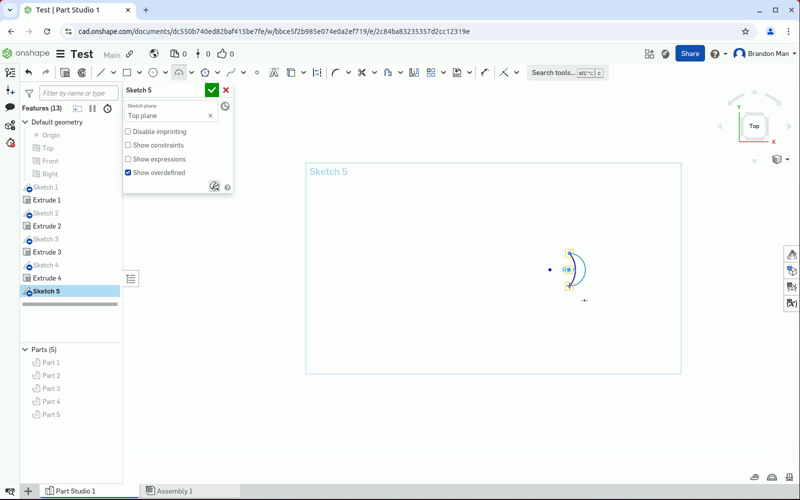
scroll(-6)
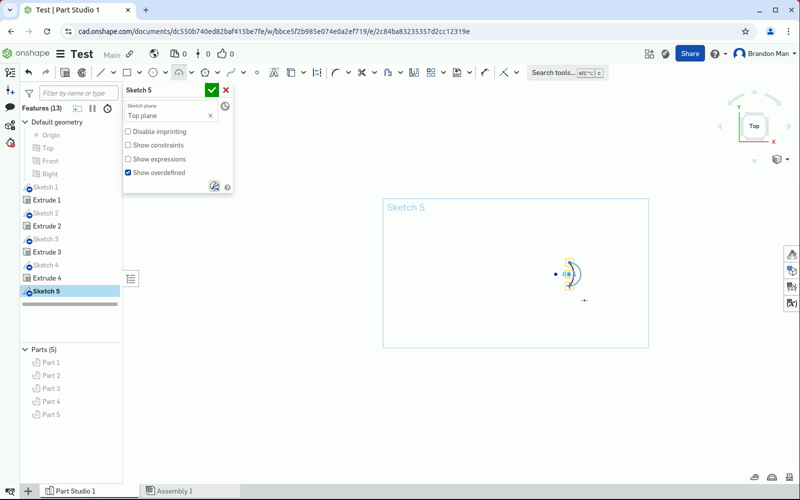
scroll(-6)
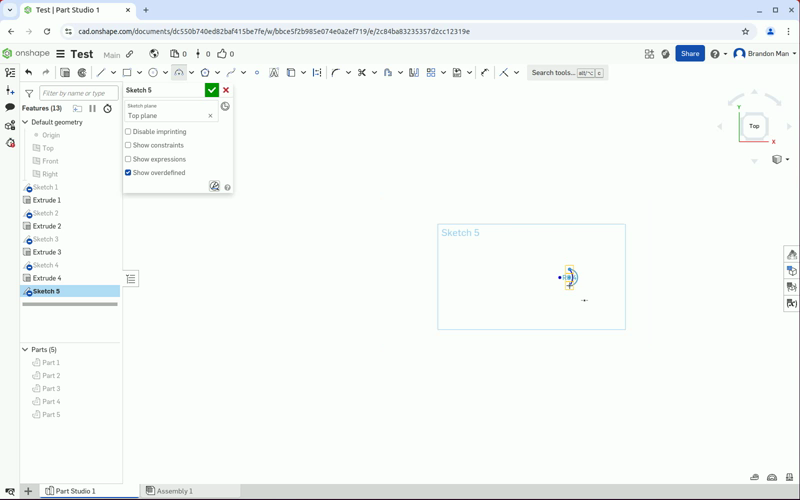
scroll(-6)
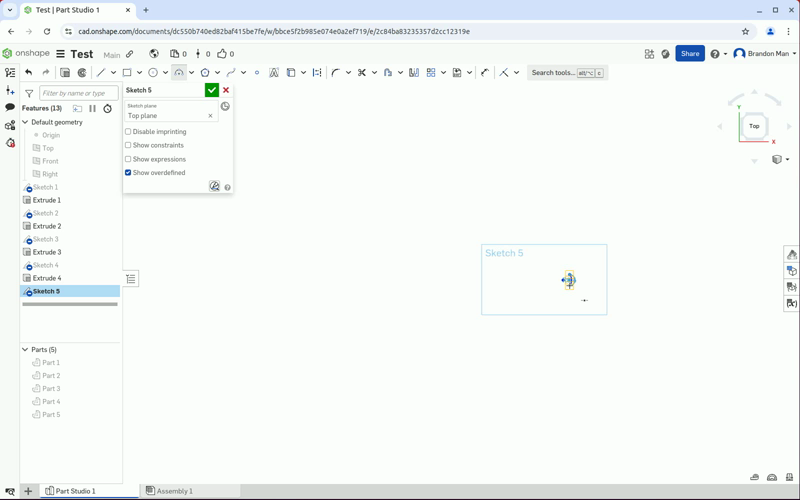
scroll(-6)
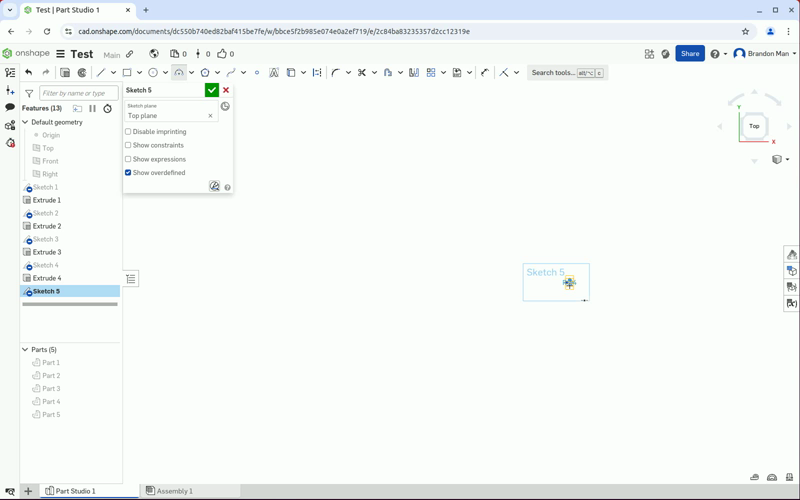
key_down(shift)
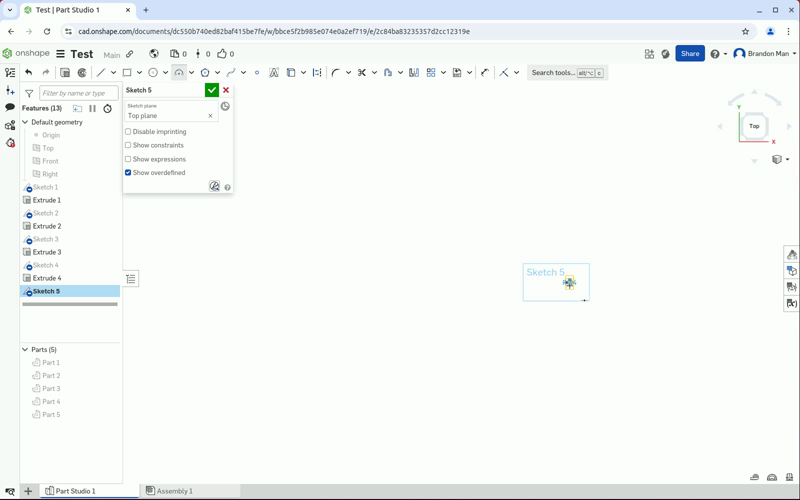
mouse_move(567, 282)
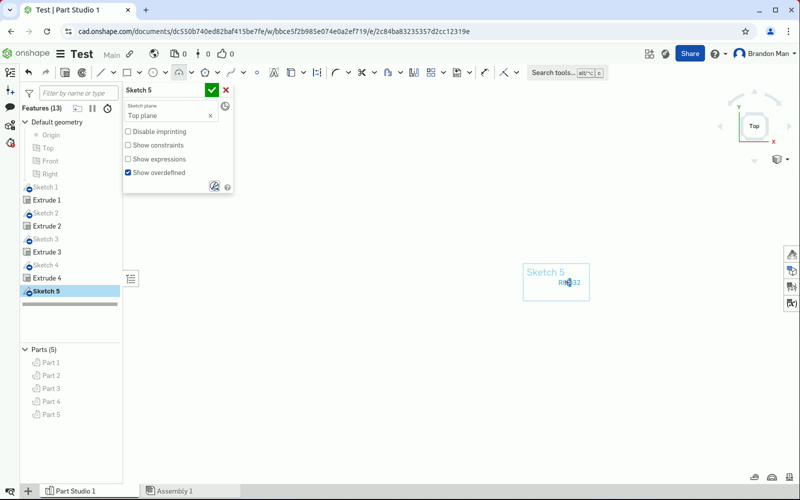
scroll(6)
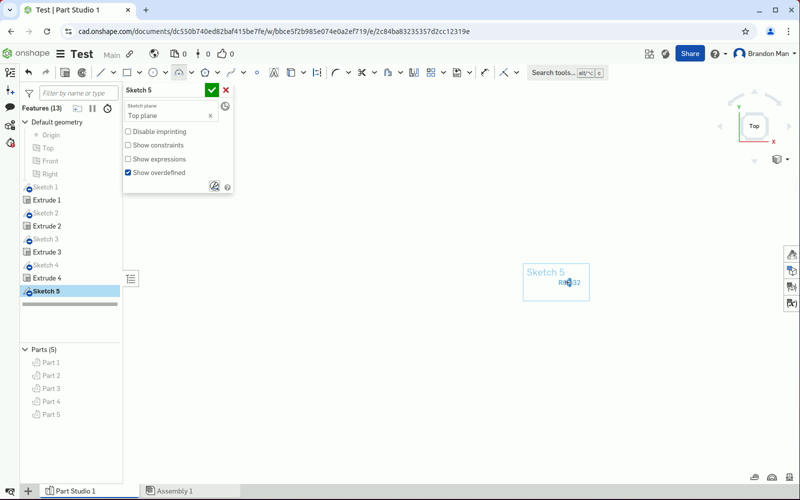
scroll(6)
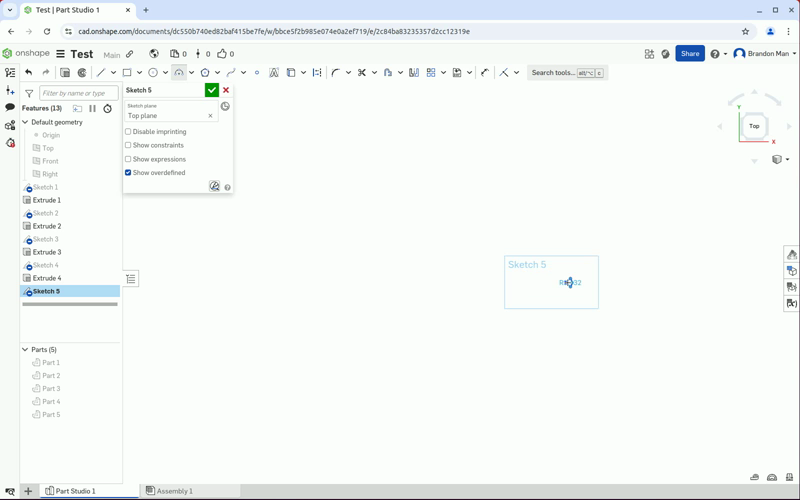
scroll(6)
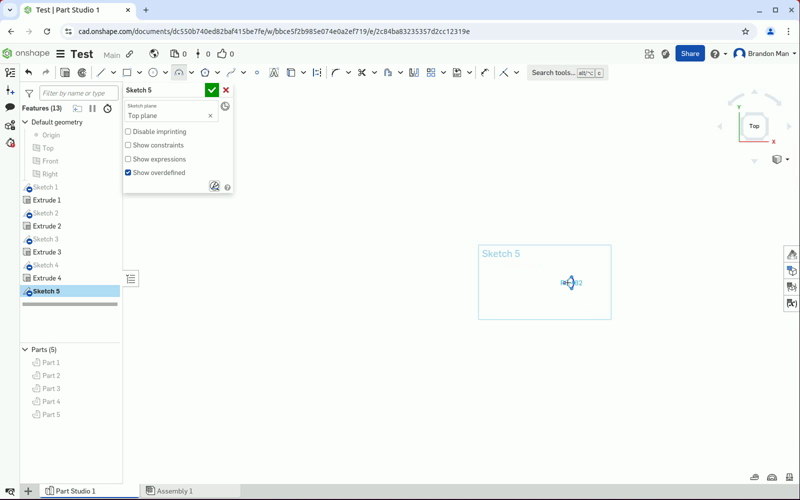
scroll(6)
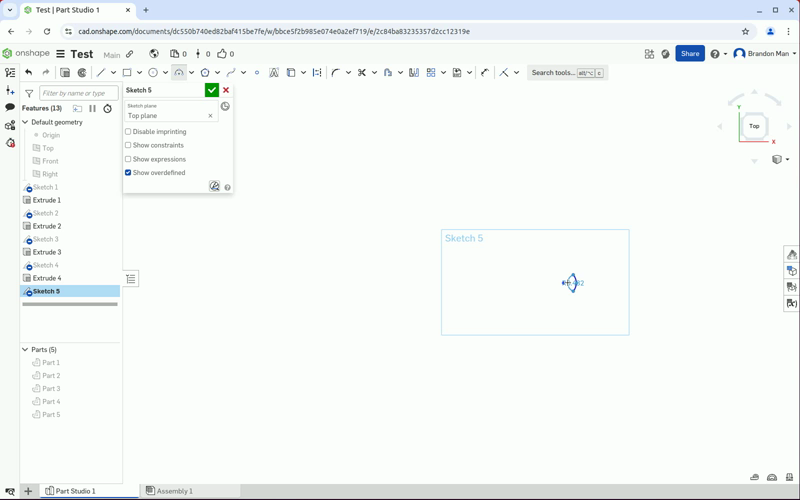
scroll(6)
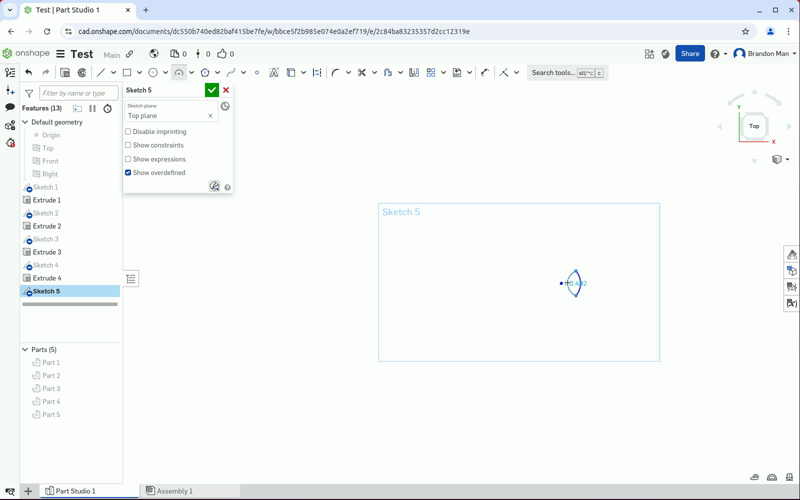
scroll(6)
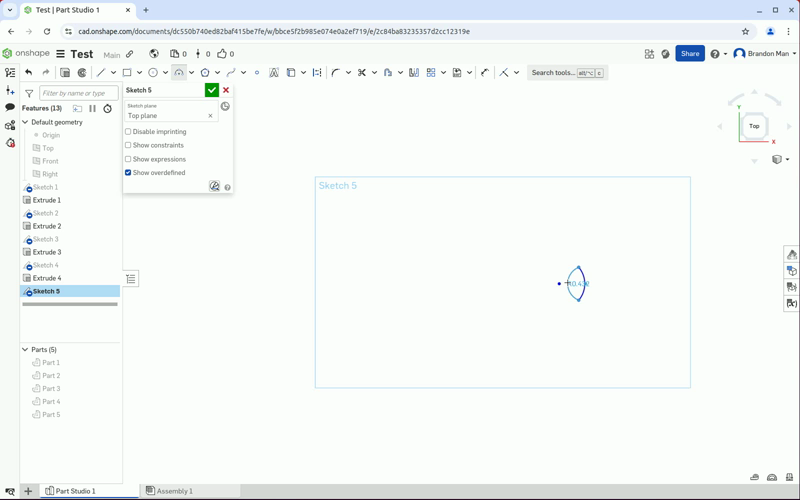
scroll(6)
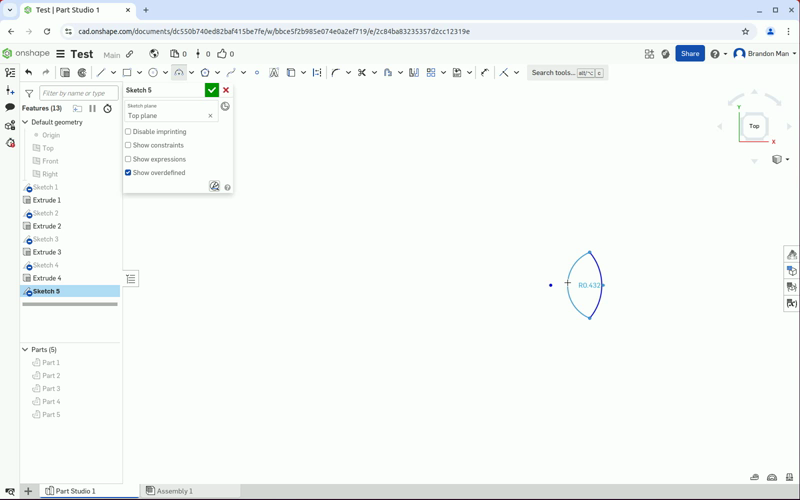
click(567, 282)
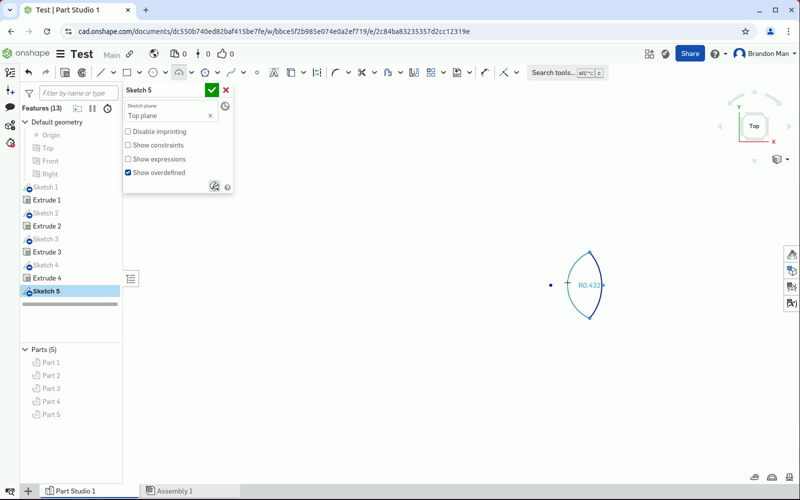
scroll(-6)
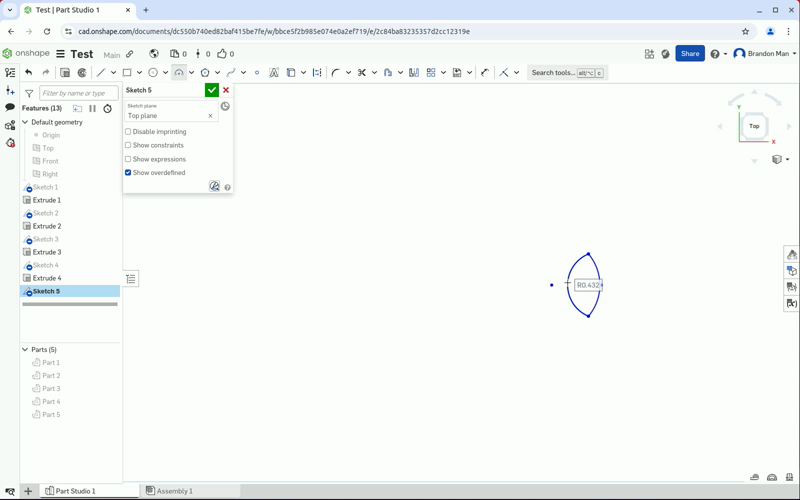
scroll(-6)
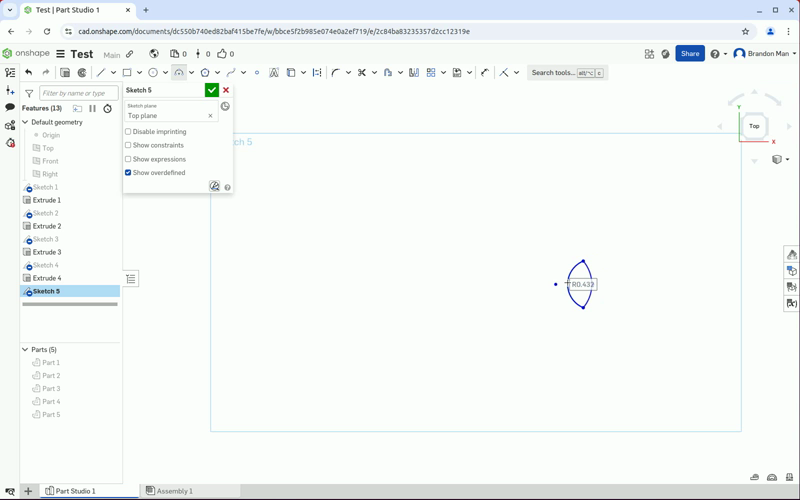
scroll(-6)
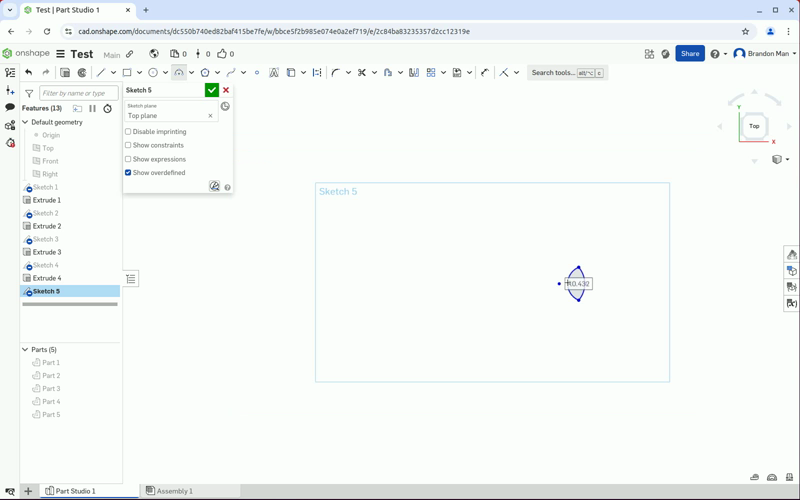
scroll(-6)
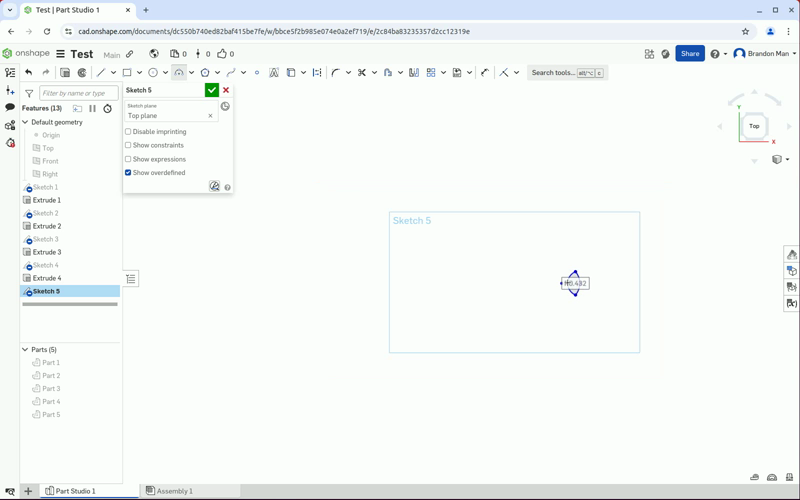
scroll(-6)
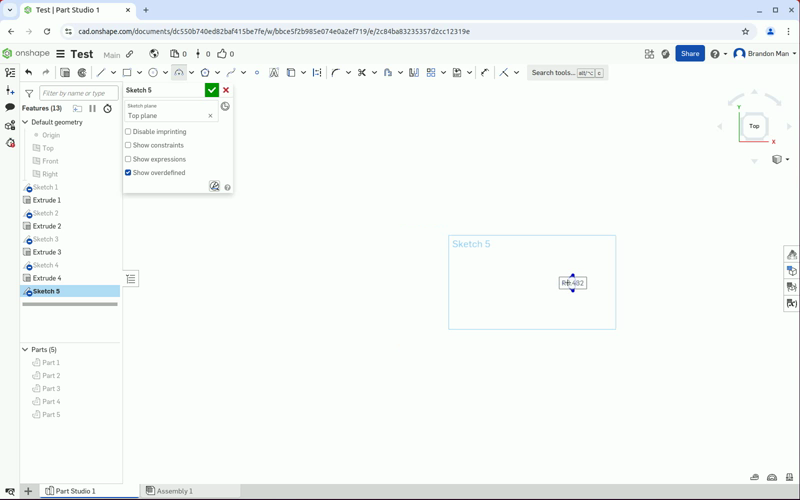
scroll(-6)
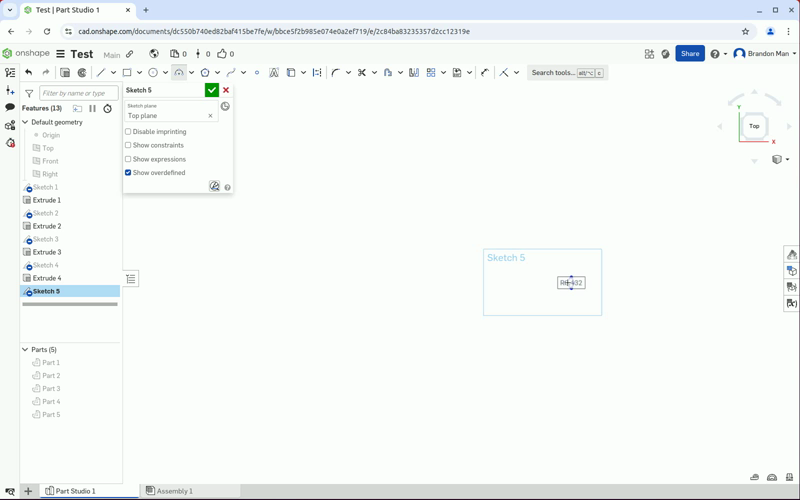
scroll(-6)
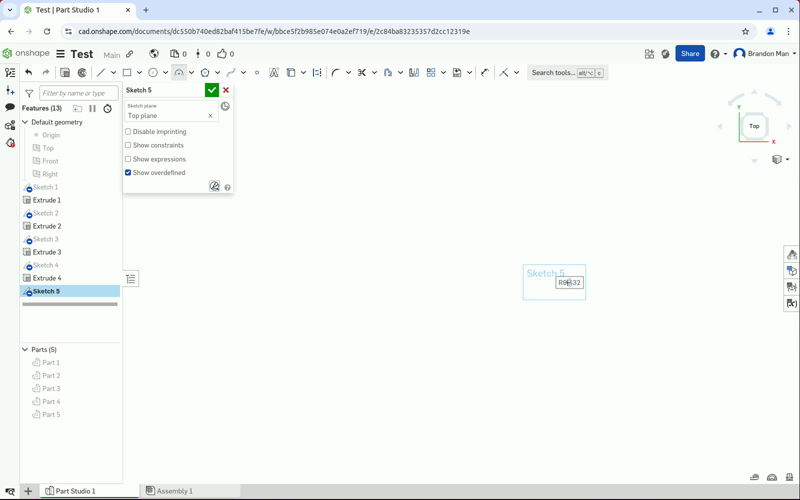
key_up(shift)
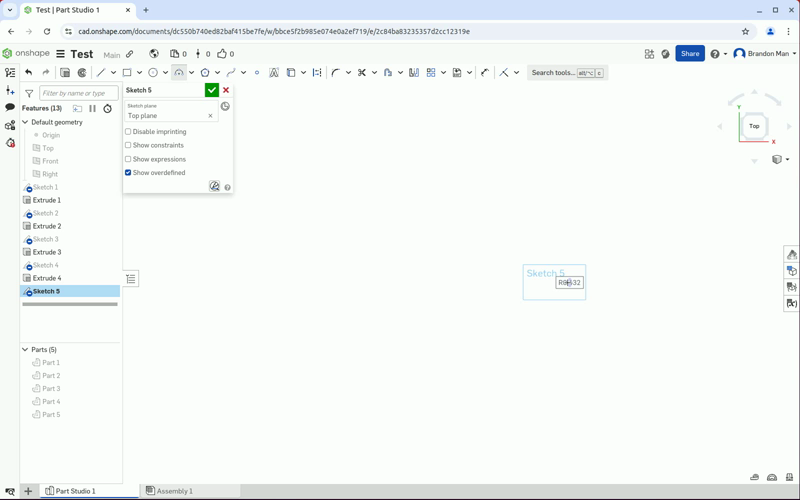
key(esc)
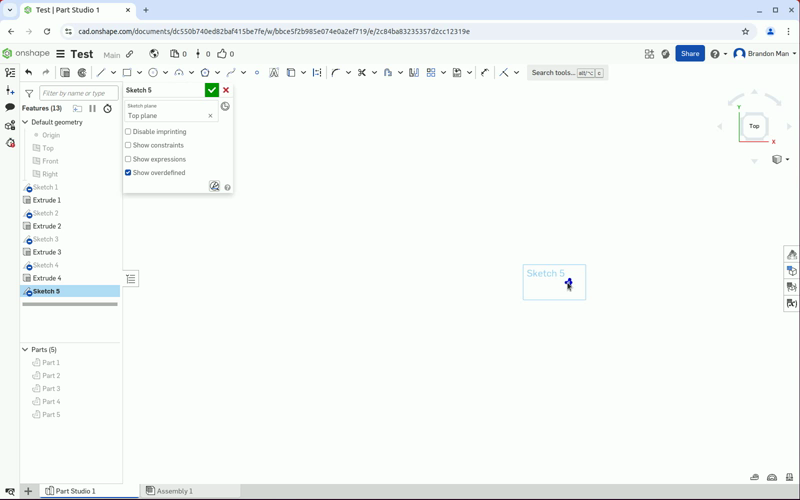
mouse_move(568, 282)
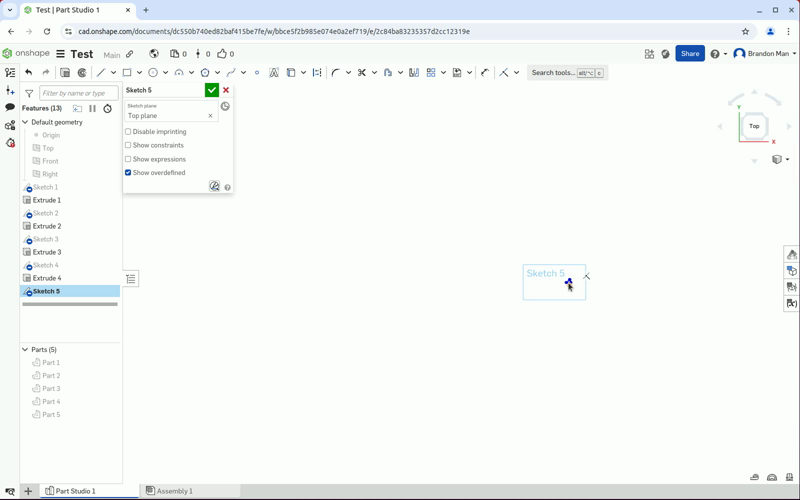
scroll(6)
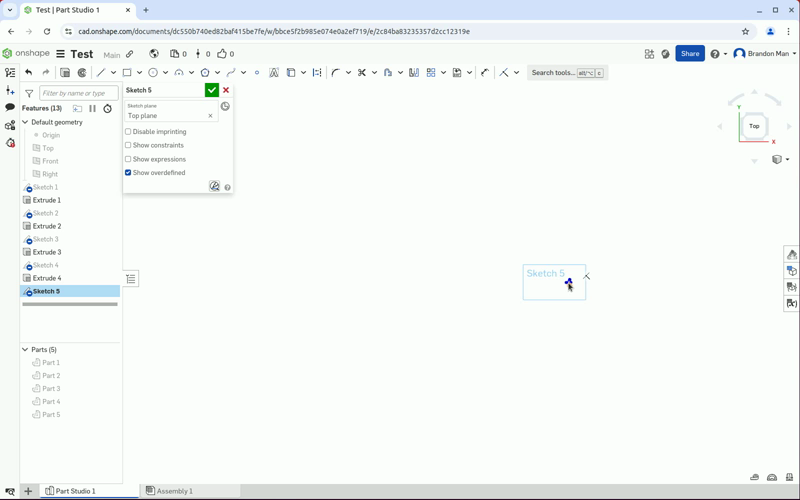
scroll(6)
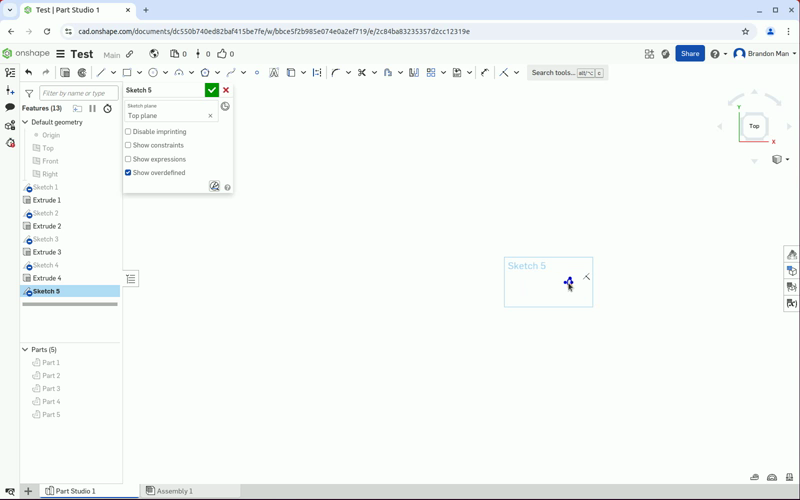
scroll(6)
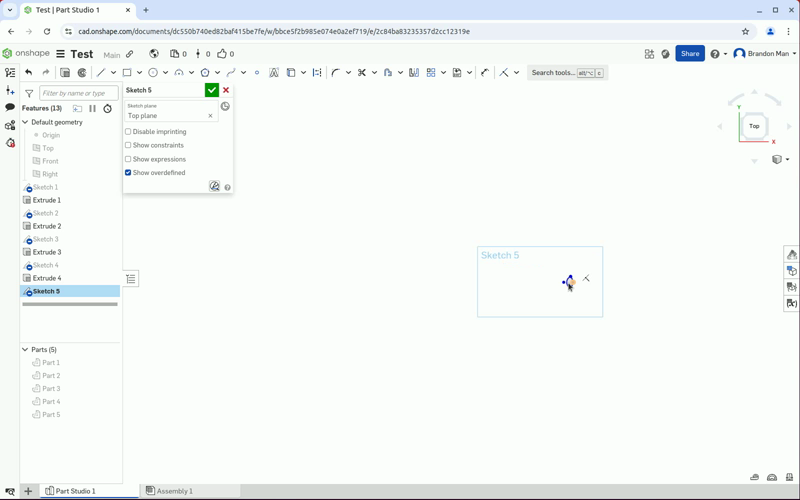
scroll(6)
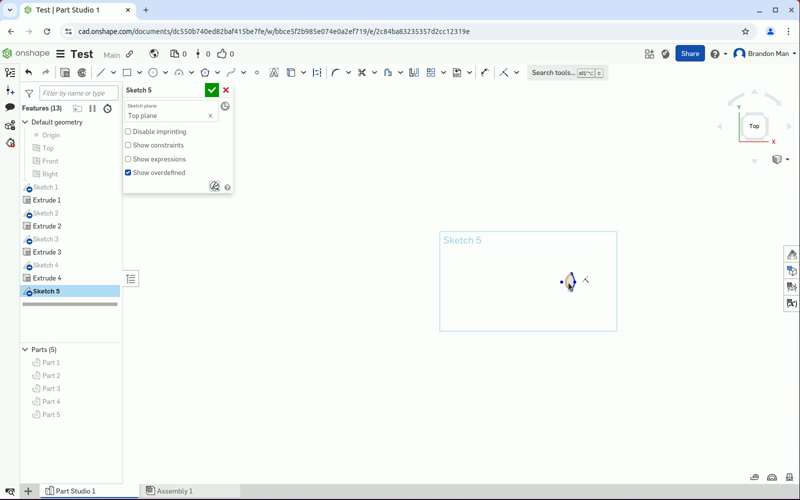
scroll(6)
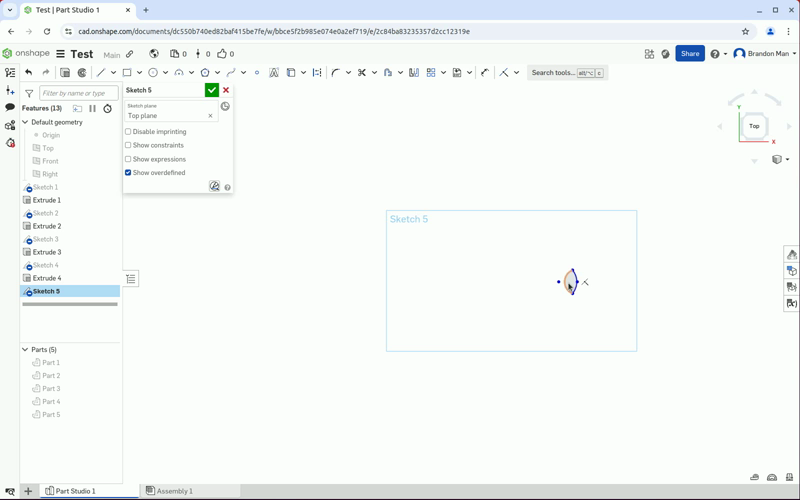
scroll(6)
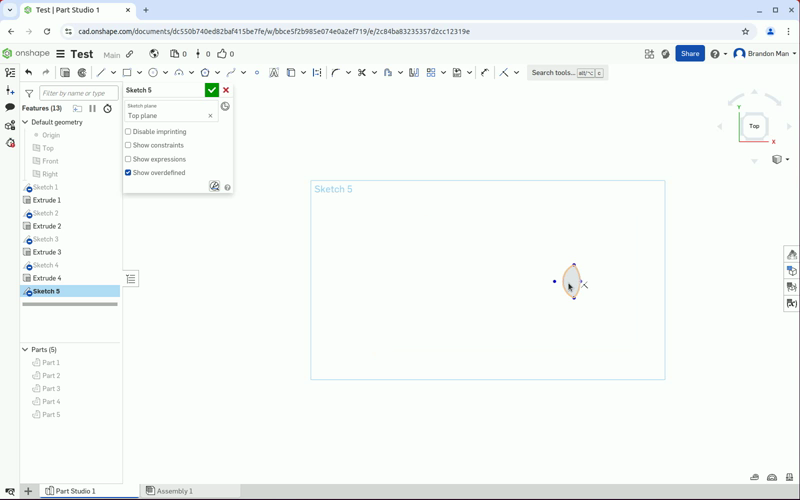
scroll(6)
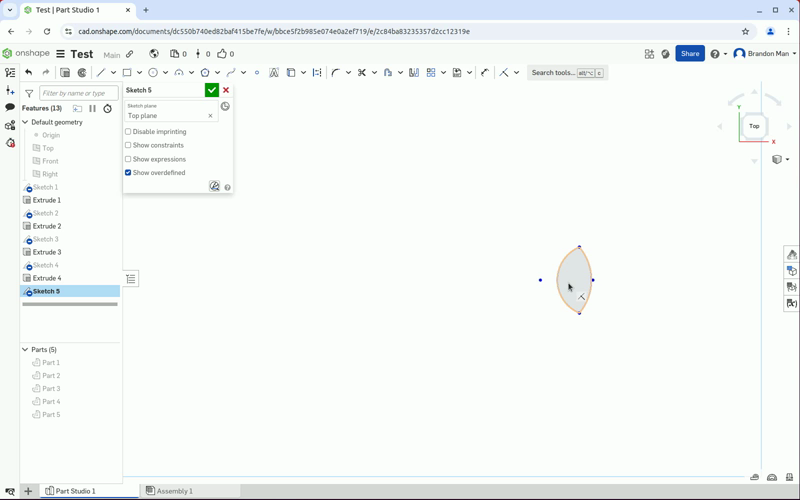
click(568, 282)
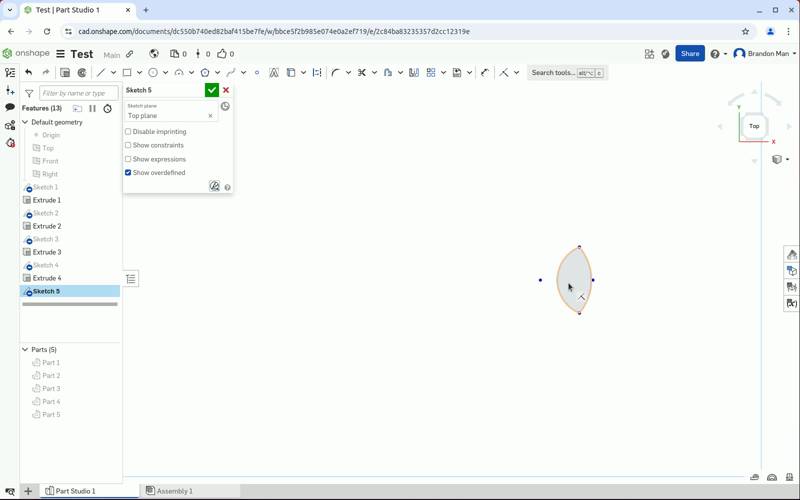
scroll(-6)
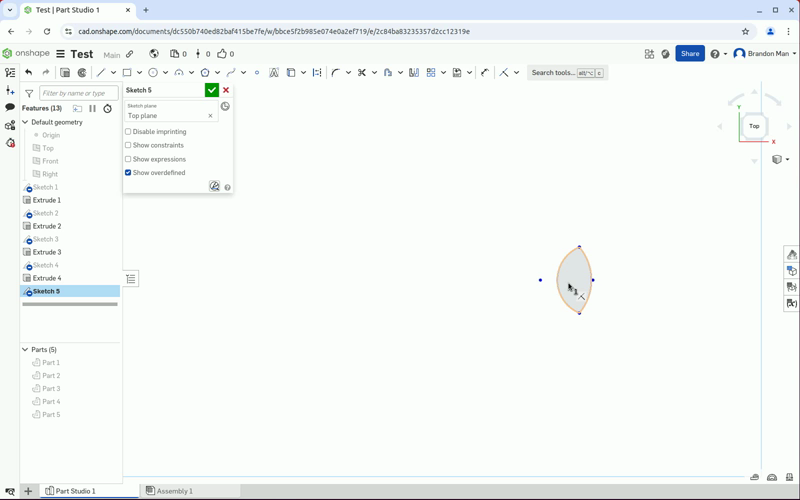
scroll(-6)
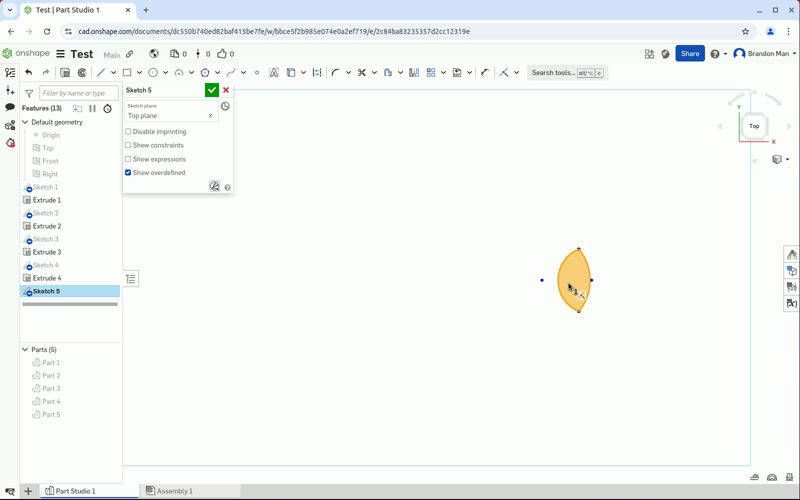
scroll(-6)
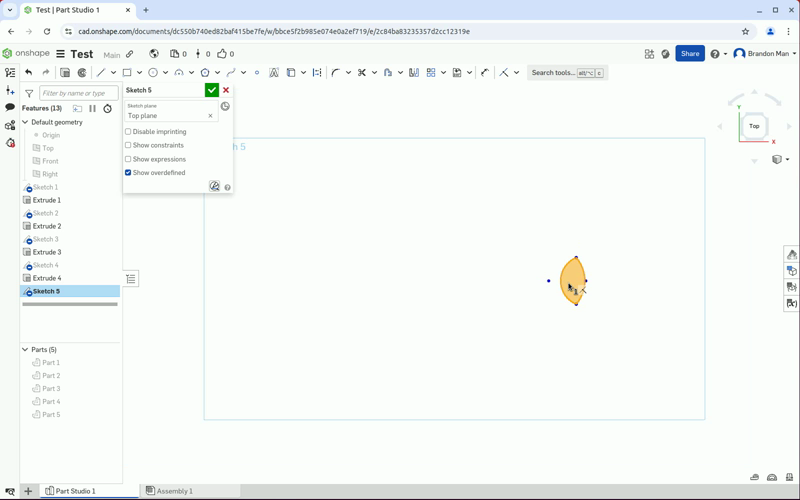
scroll(-6)
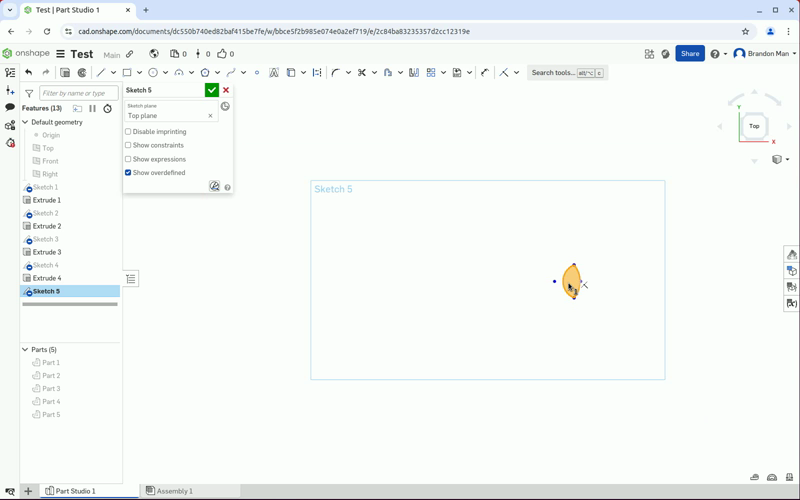
scroll(-6)
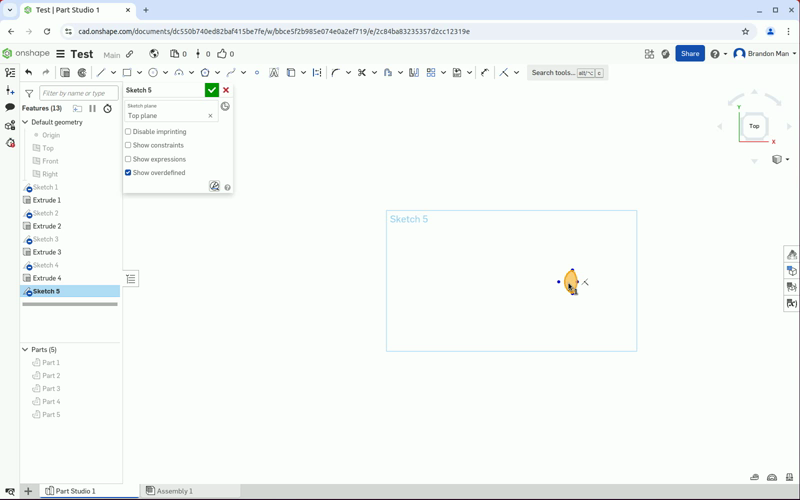
scroll(-6)
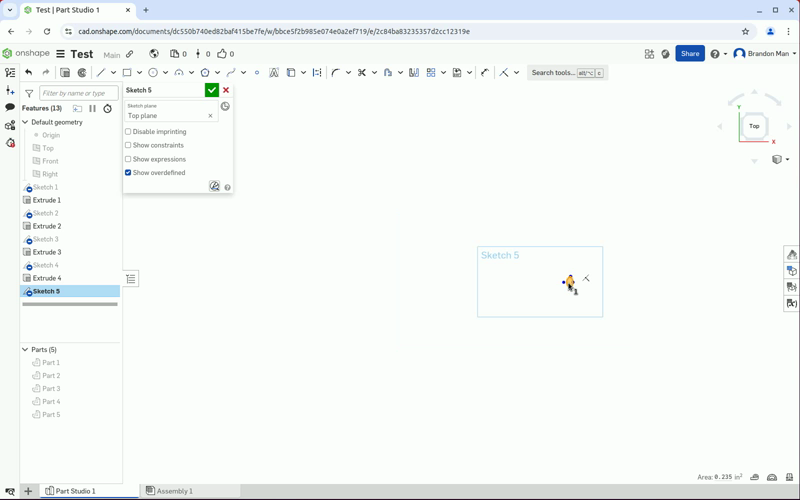
scroll(-6)
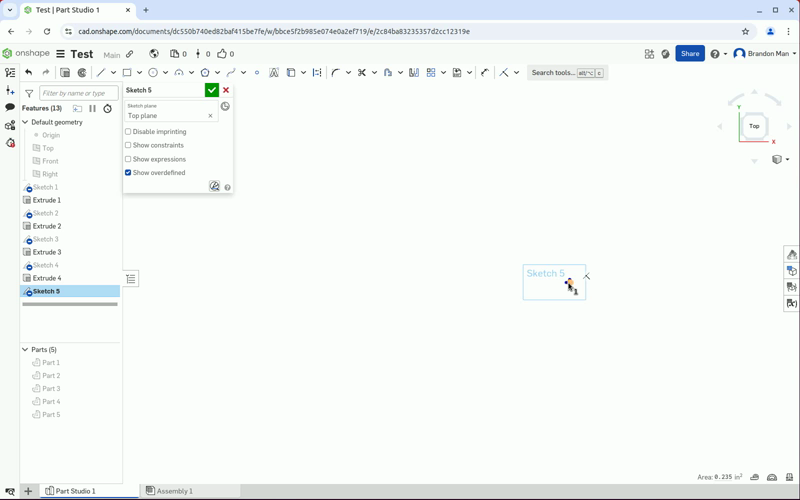
mouse_move(73, 352)
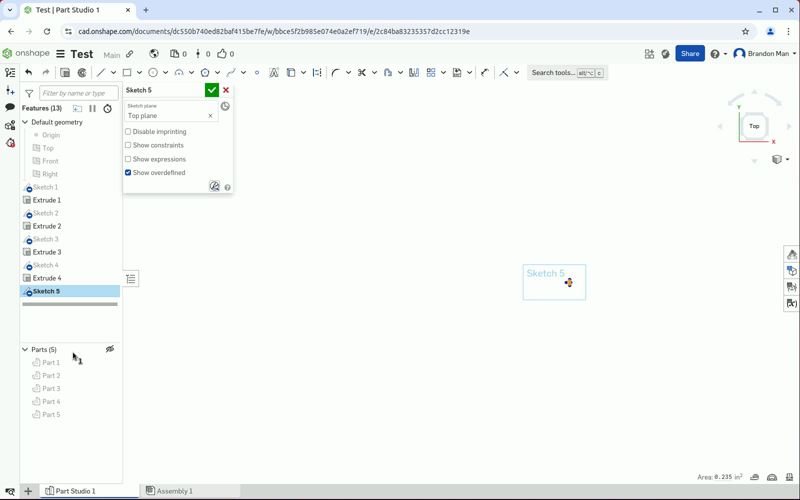
key(shift+y)
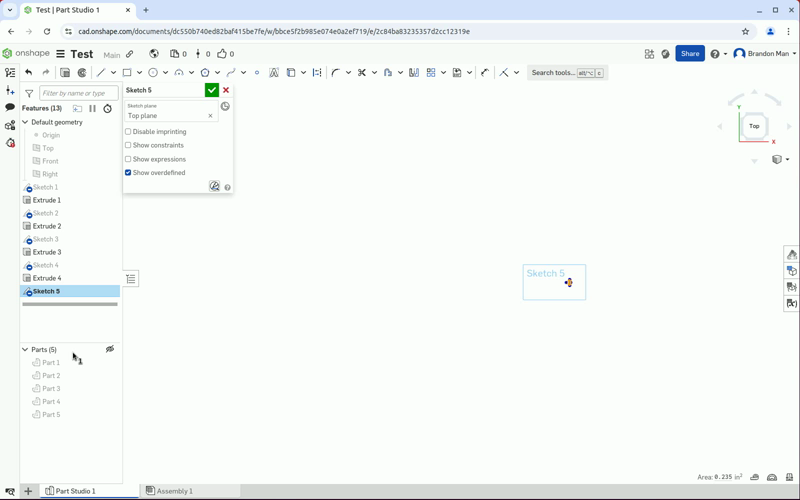
key(shift+e)
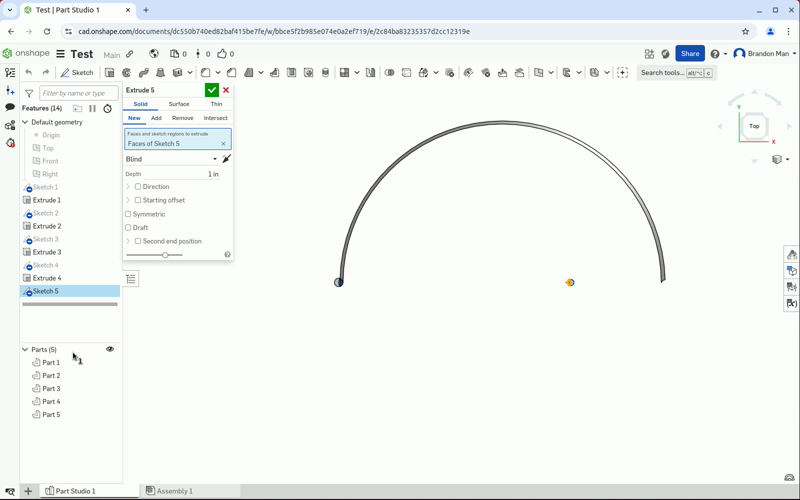
mouse_move(143, 106)
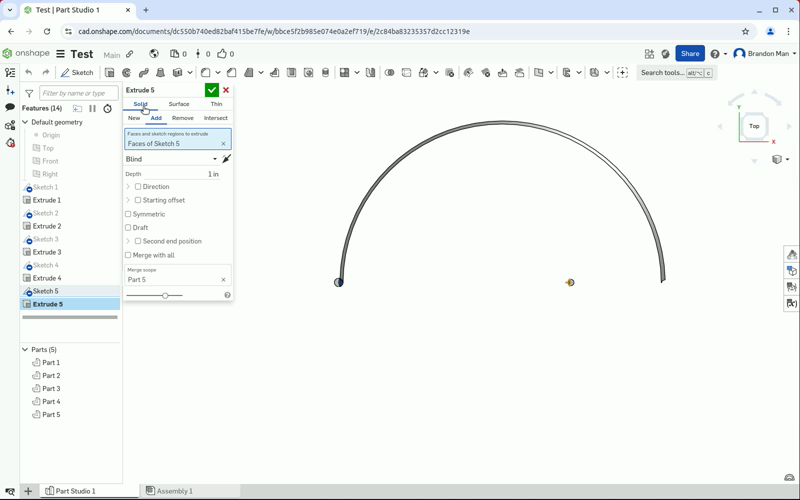
click(143, 106)
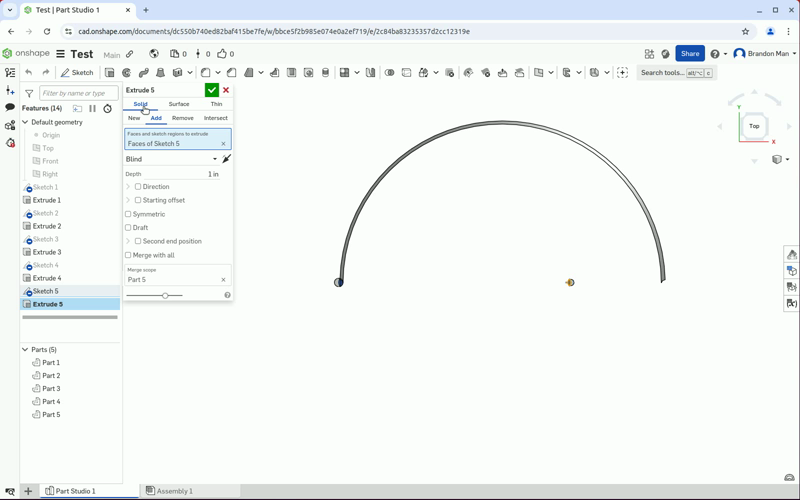
mouse_move(137, 120)
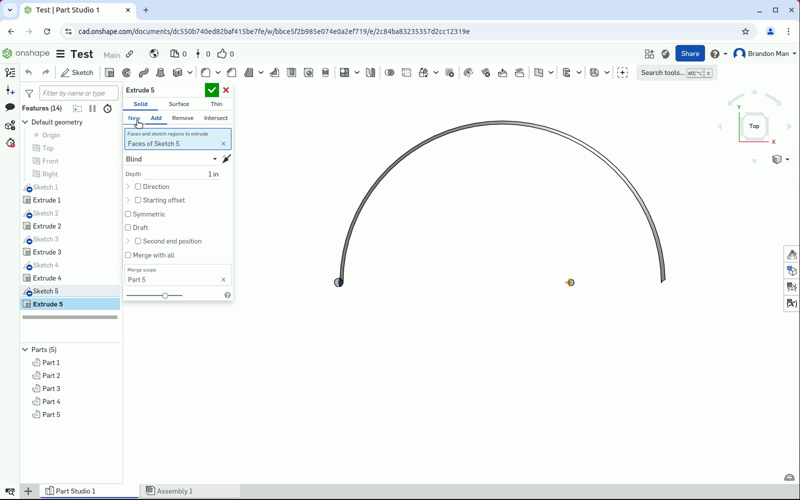
click(137, 120)
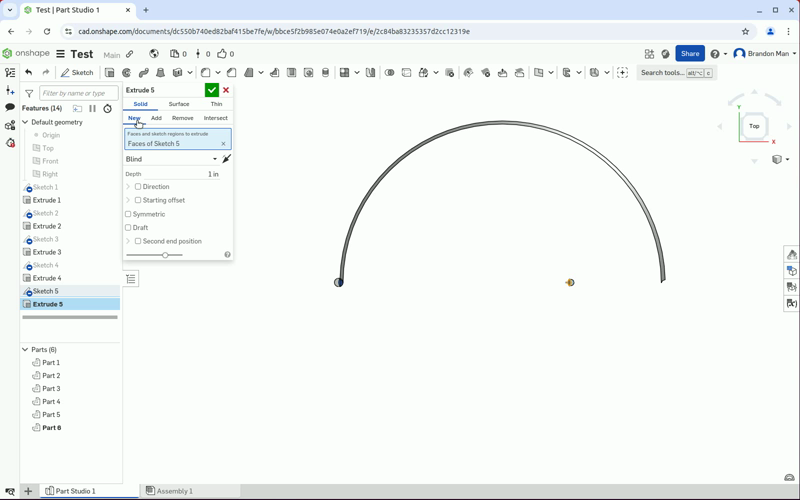
key(tab, 4)
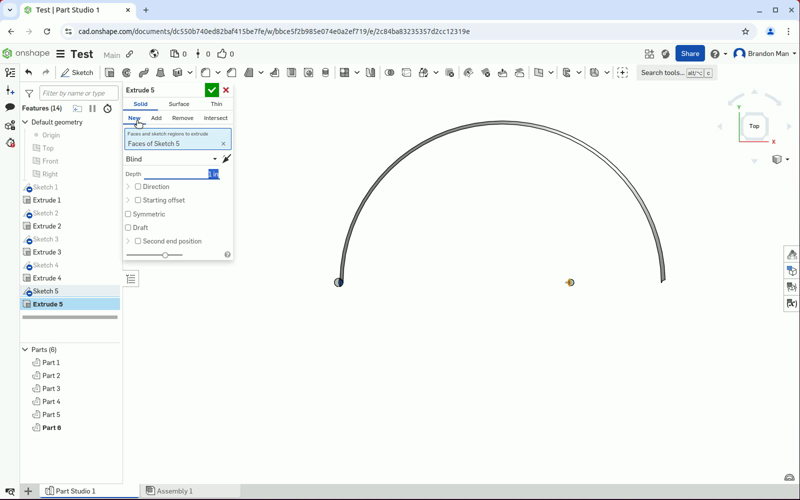
text(8.666)
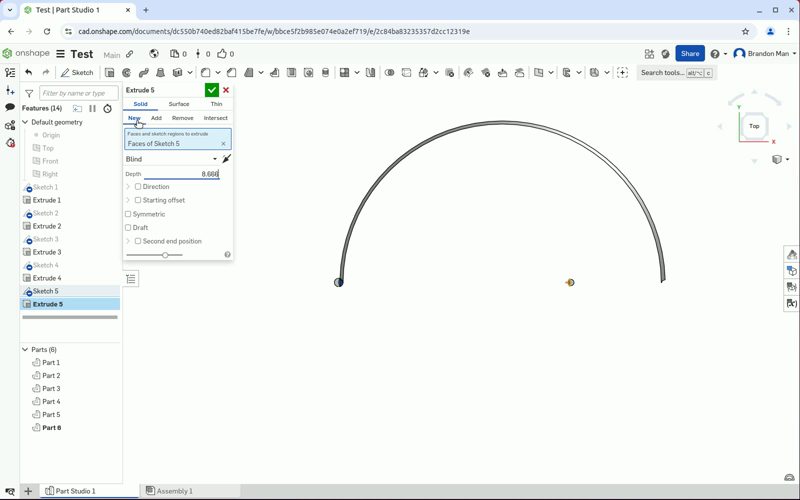
key(enter)
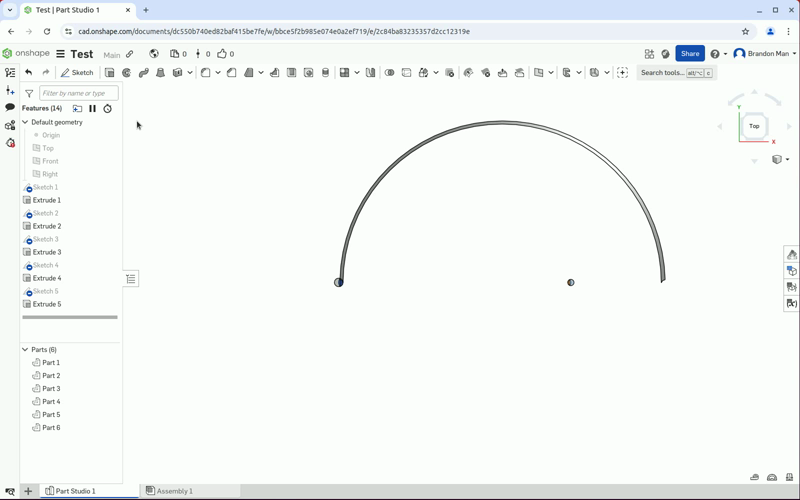
key(shift+h)
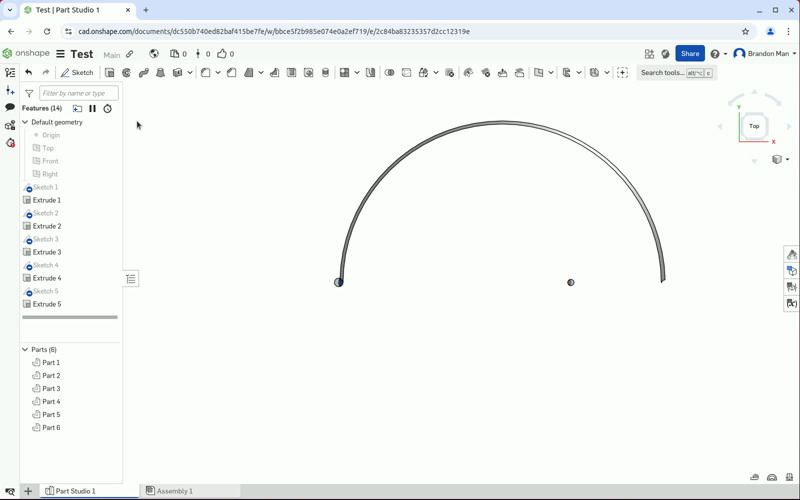
key(shift+h)
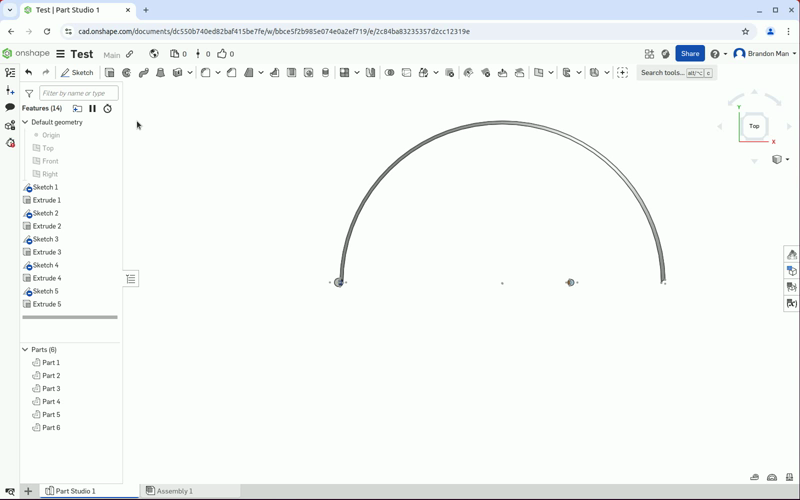
key(shift+7)
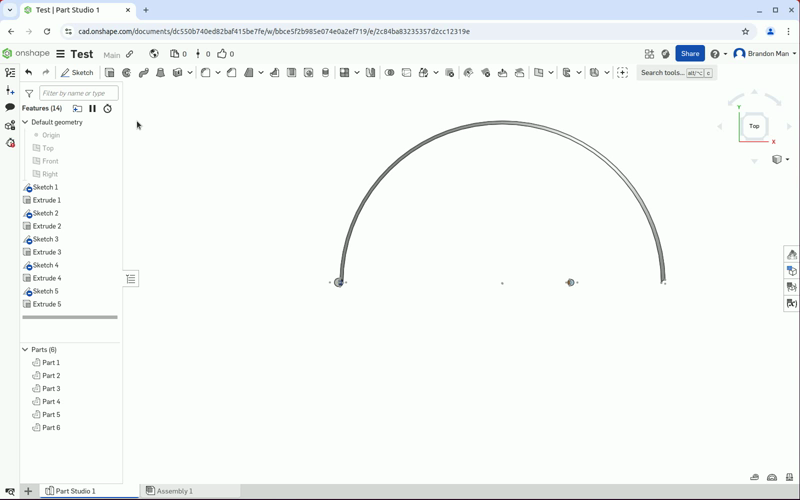
key(up, 3)
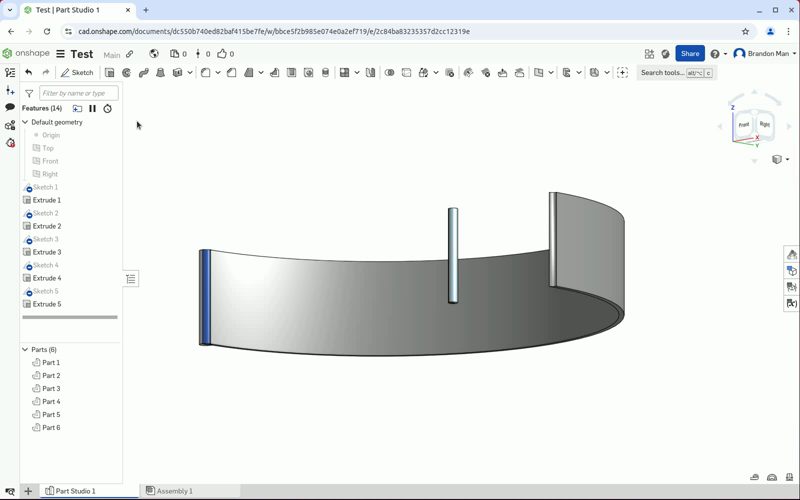
key(left, 3)
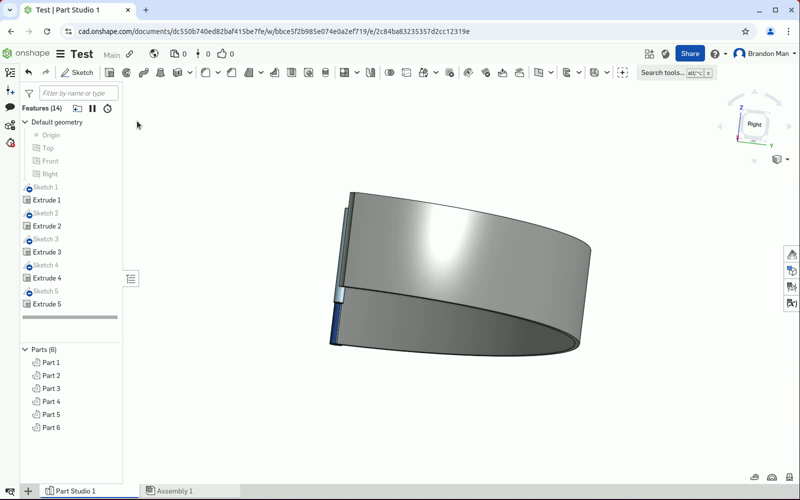
key(right, 3)
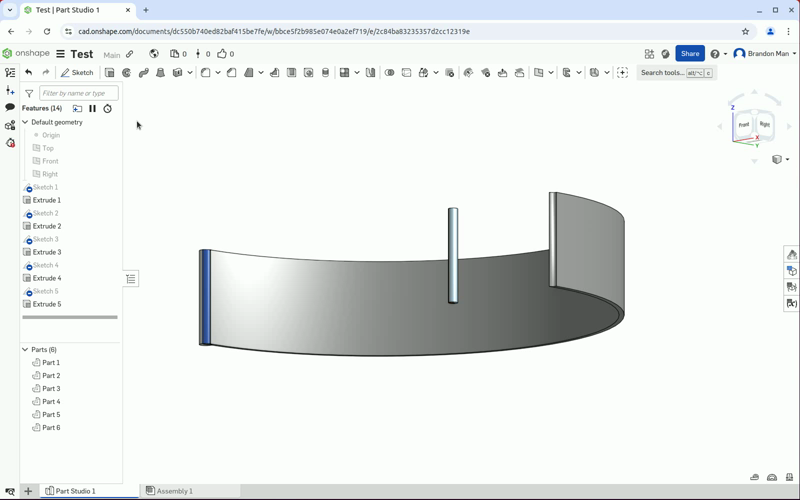
key(down, 3)
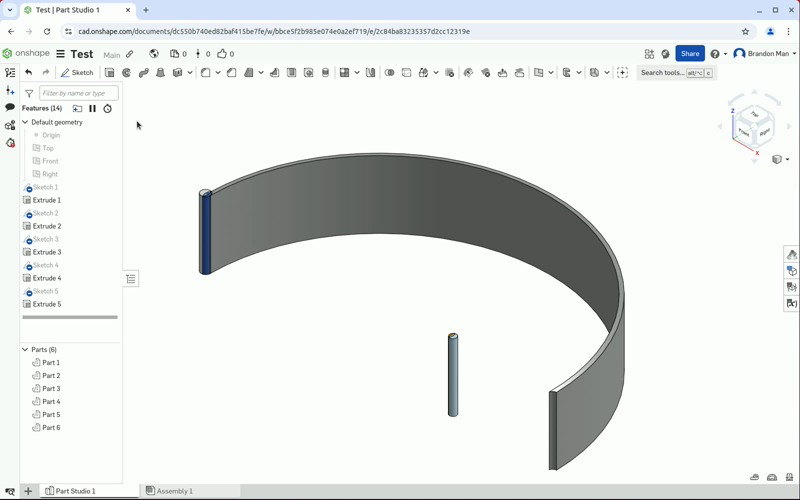
mouse_move(73, 189)
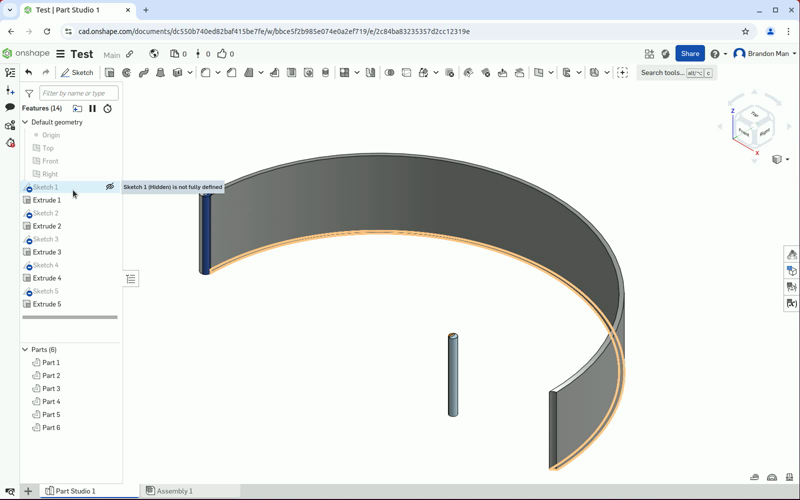
click(73, 189)